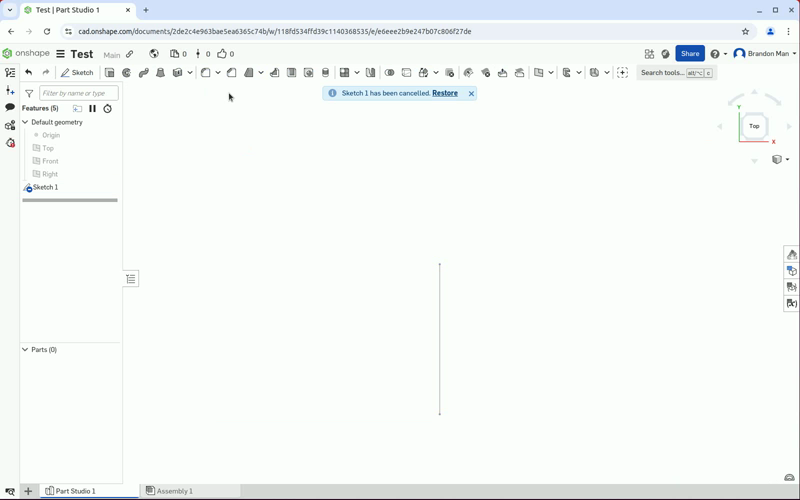
key(shift+h)
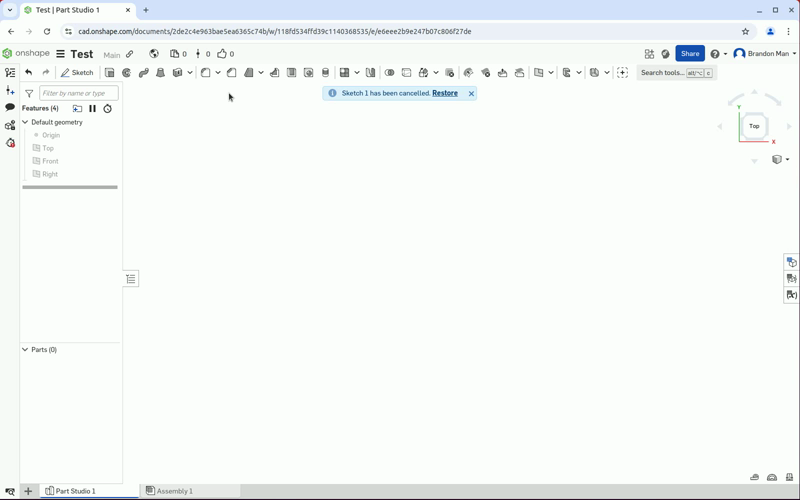
mouse_move(73, 352)
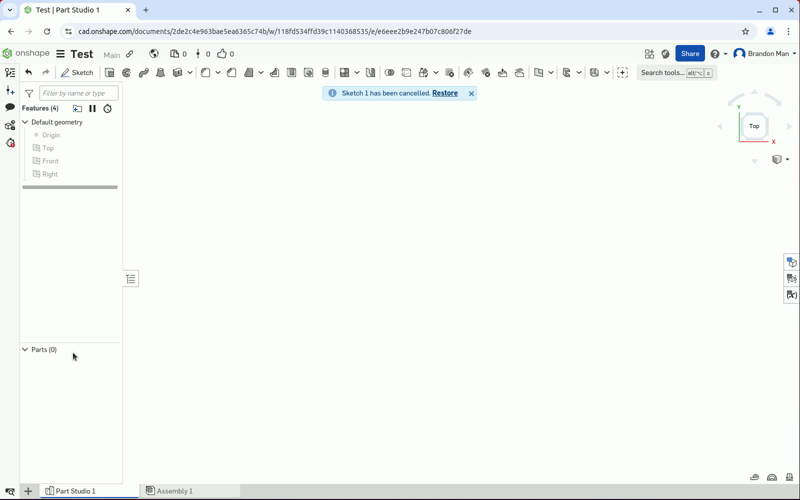
key(y)
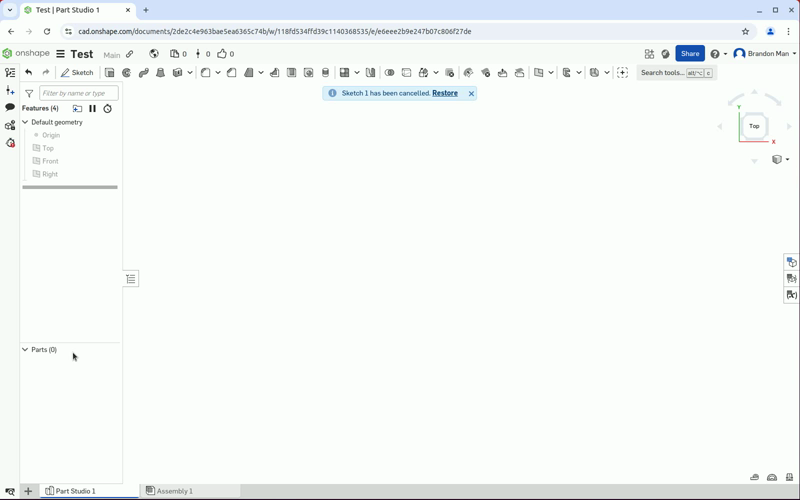
key(shift+p)
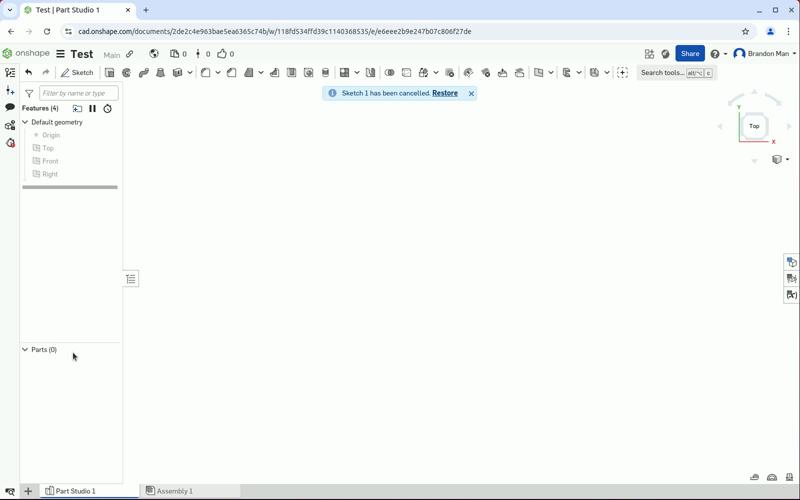
key(space)
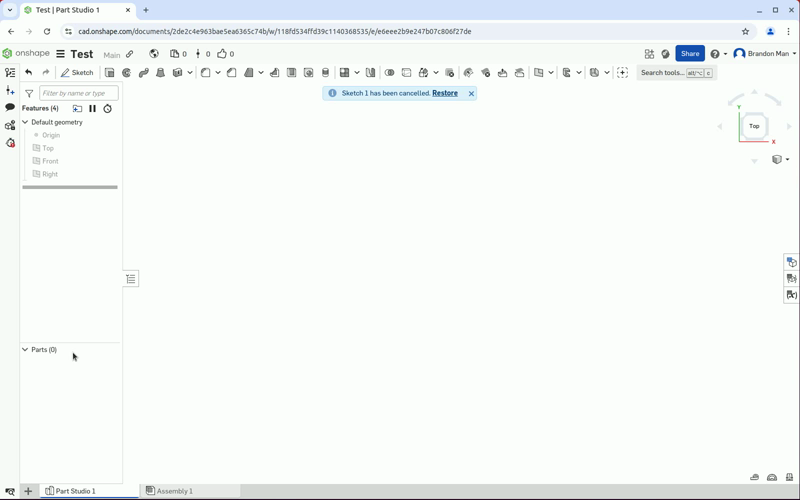
key_down(shift)
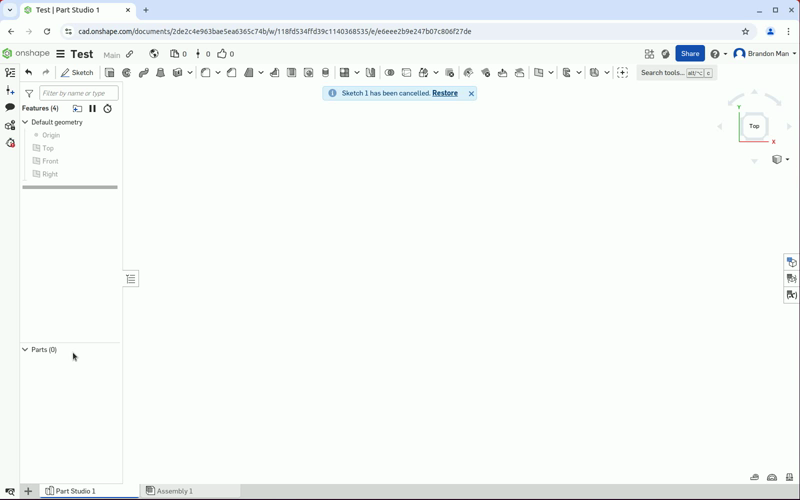
key(up)
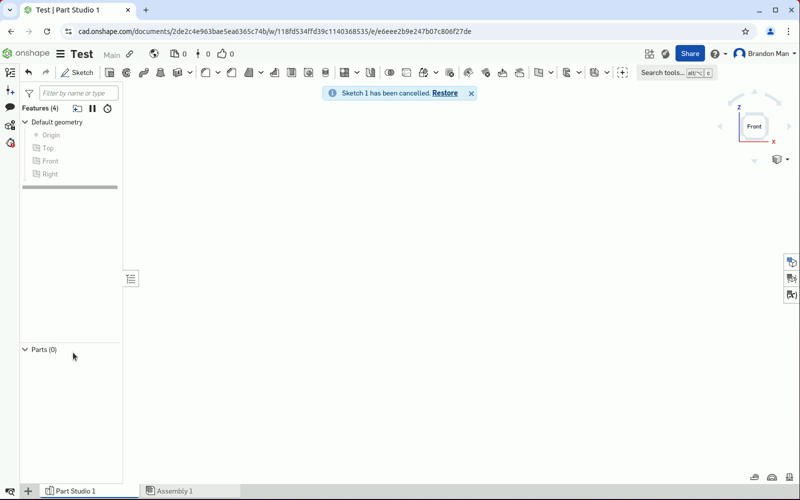
key_up(shift)
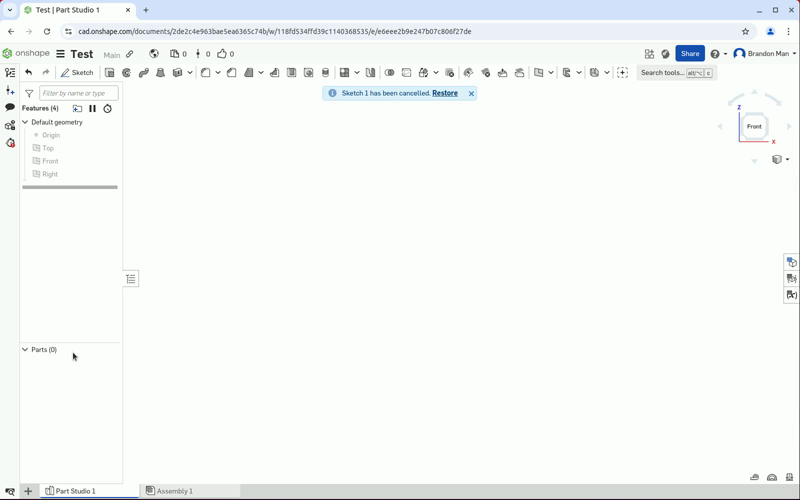
key(space)
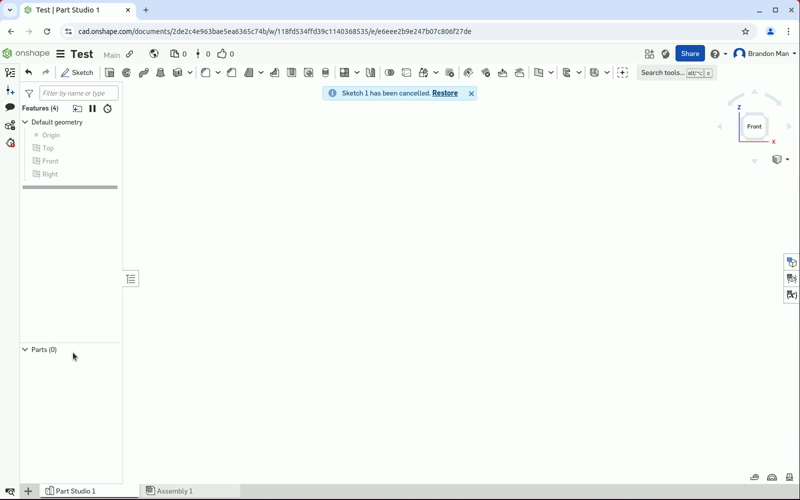
key_down(shift)
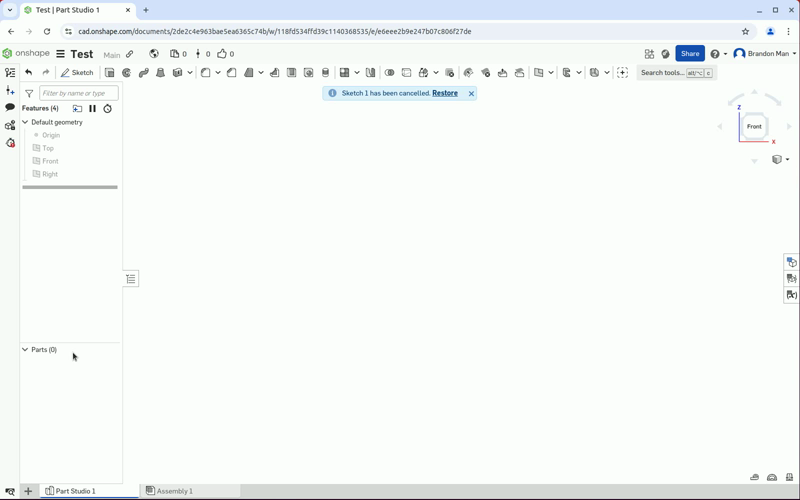
key(left)
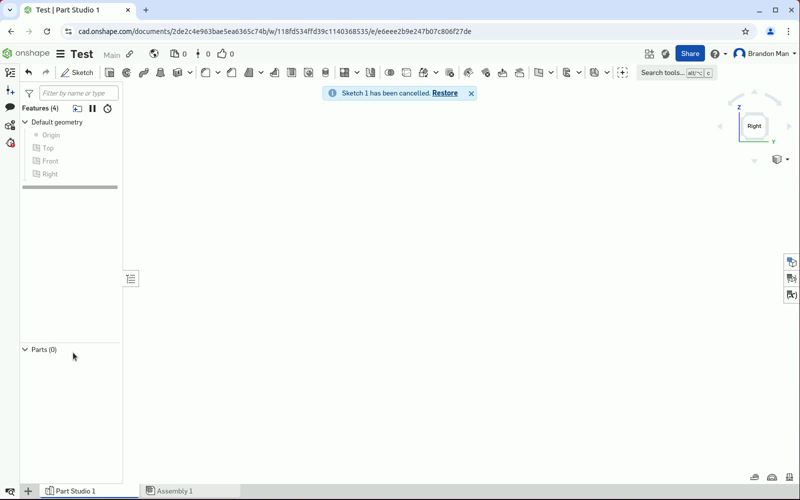
key_up(shift)
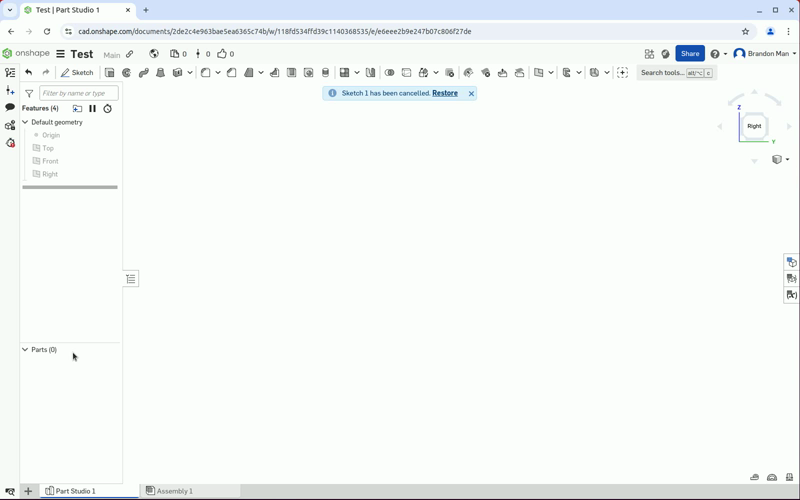
mouse_move(73, 352)
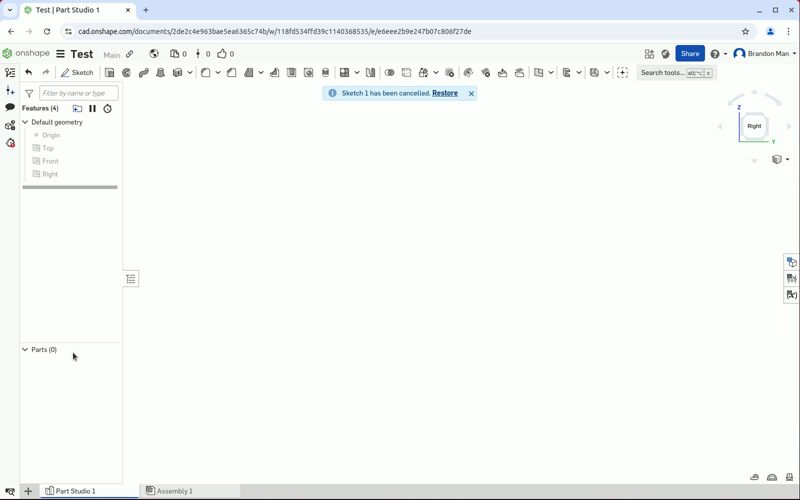
key(shift+y)
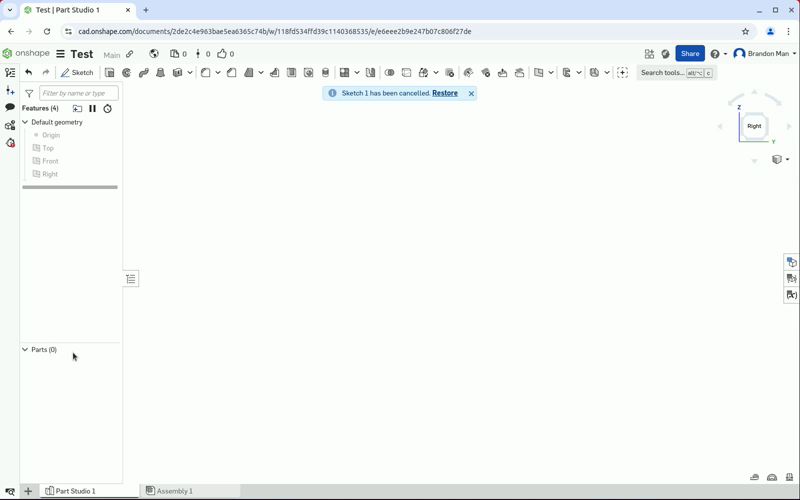
key(shift+s)
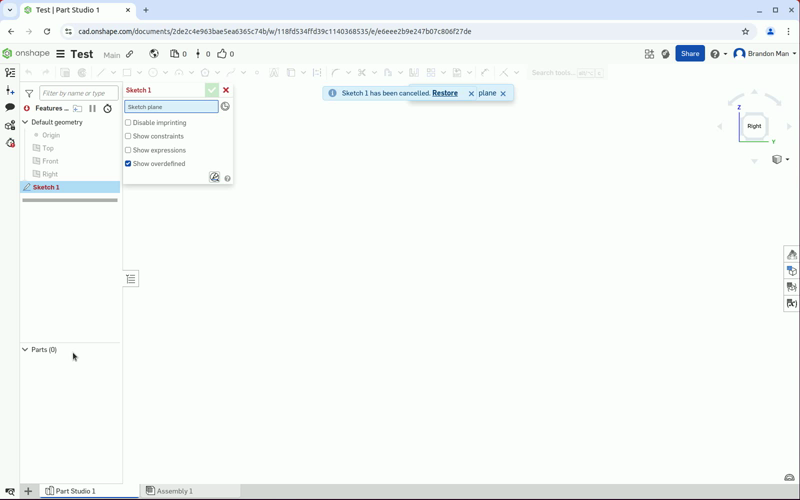
mouse_move(73, 176)
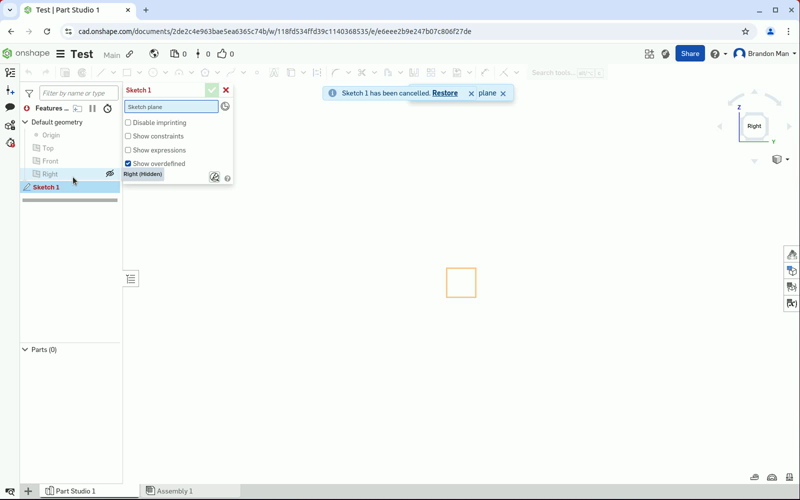
click(73, 176)
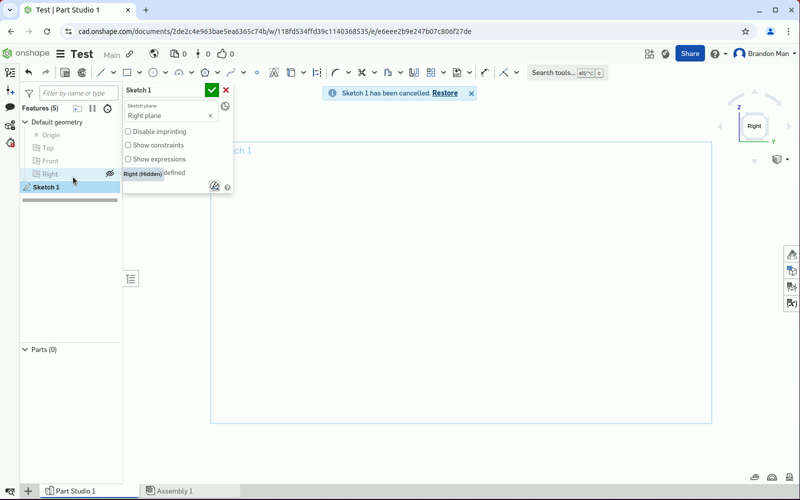
mouse_move(73, 352)
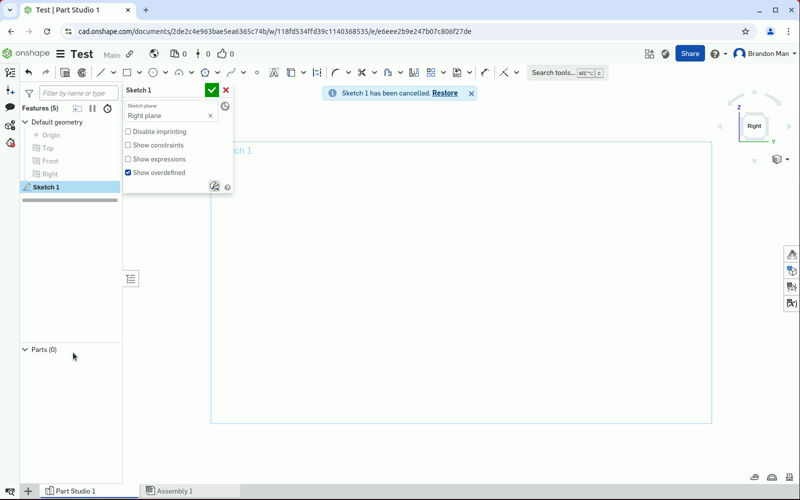
key(y)
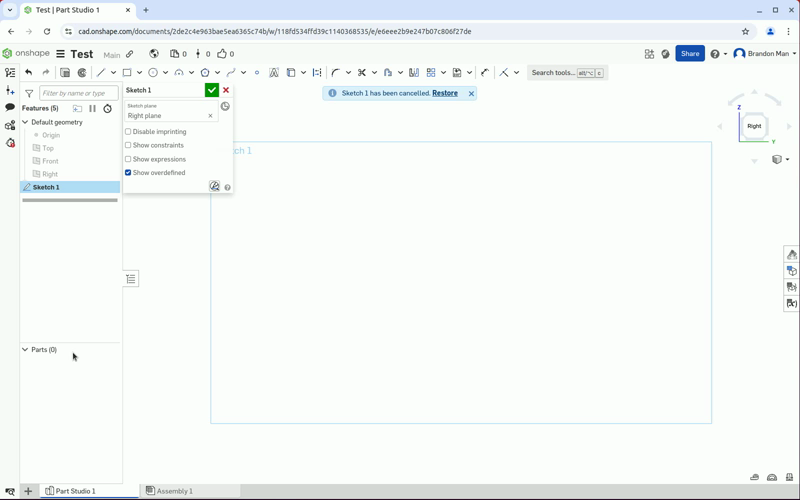
key(l)
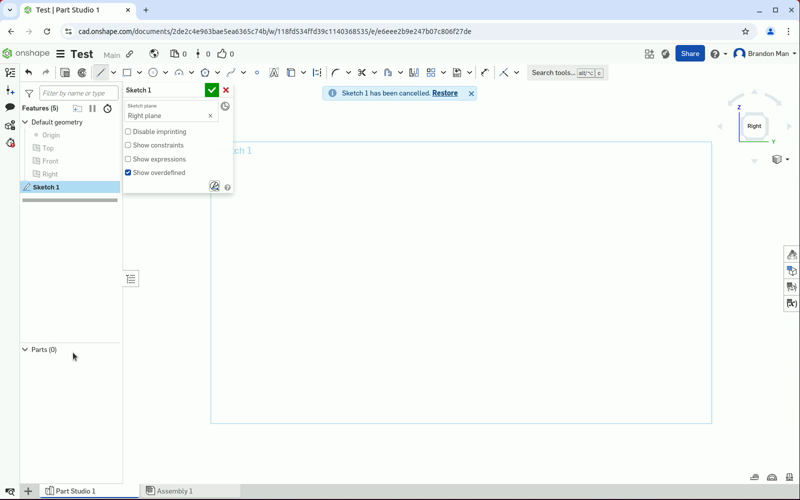
key_down(shift)
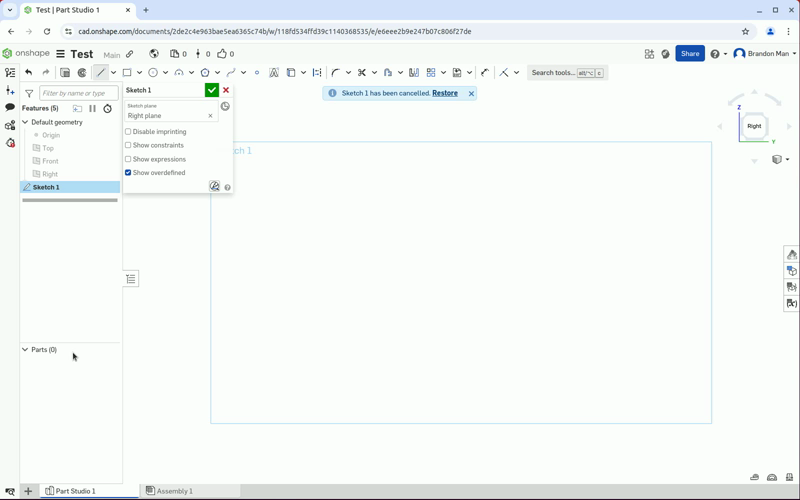
mouse_move(380, 273)
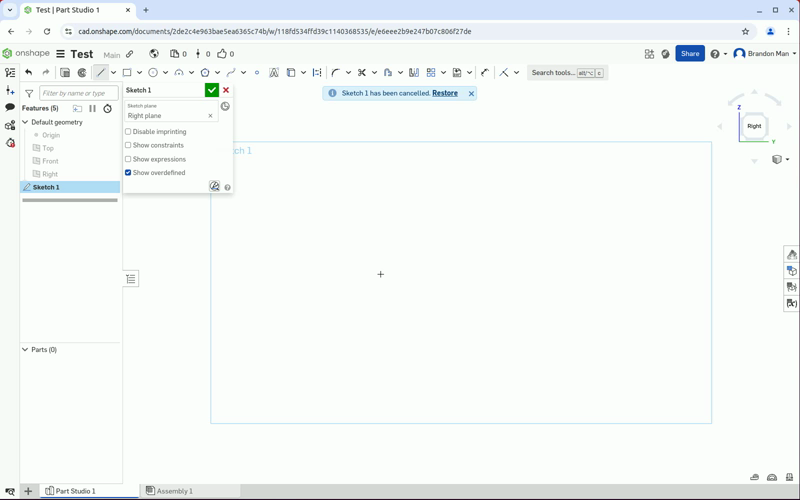
click(380, 273)
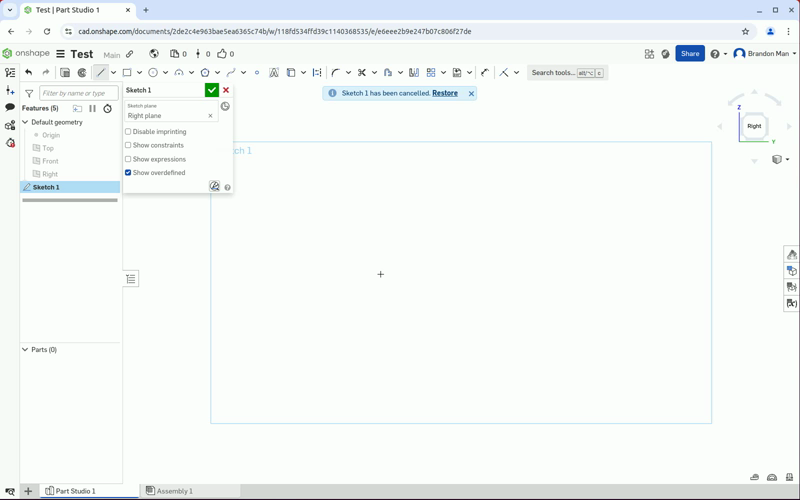
key_up(shift)
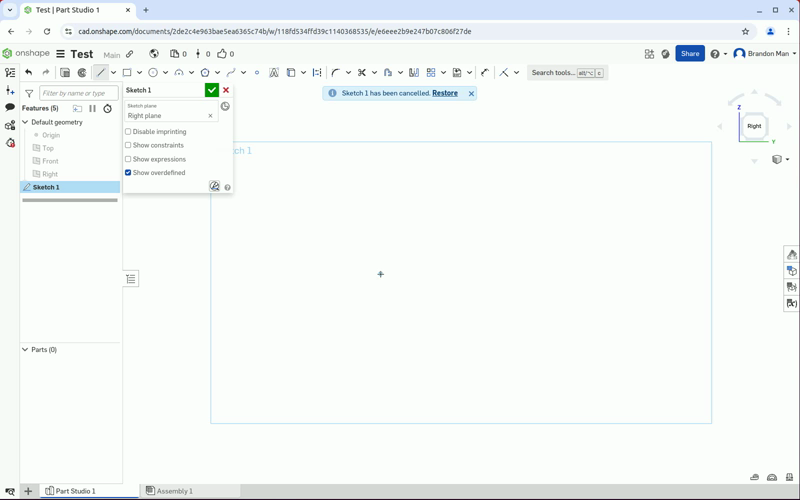
key_down(shift)
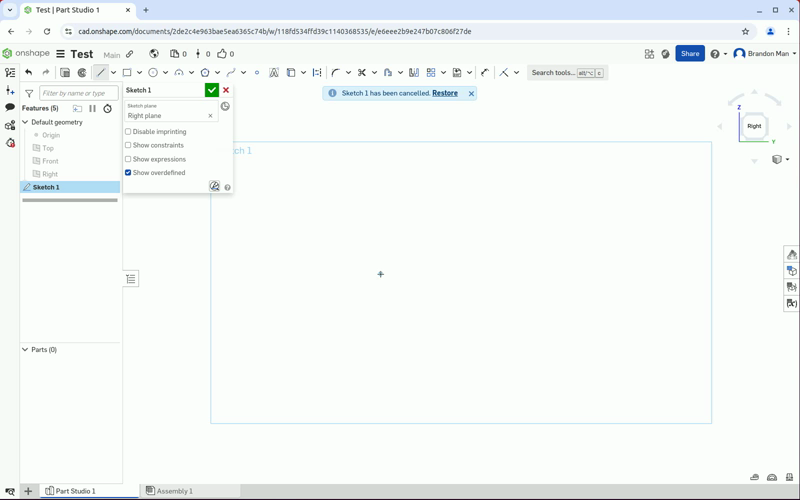
mouse_move(410, 273)
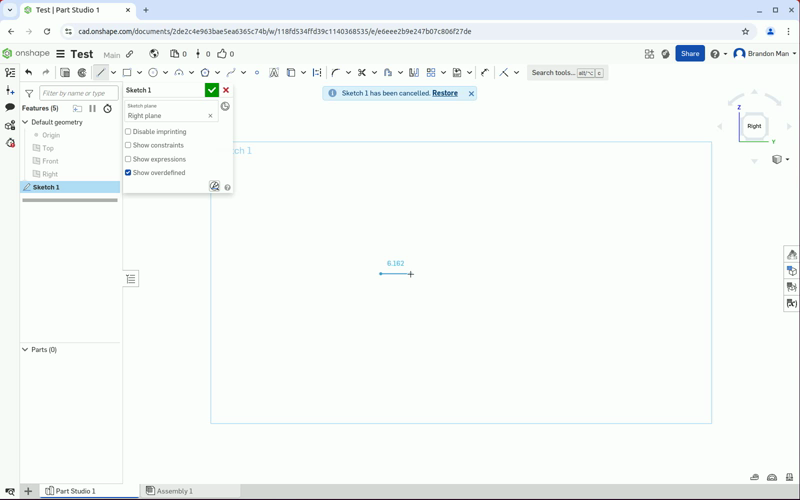
mouse_move(399, 273)
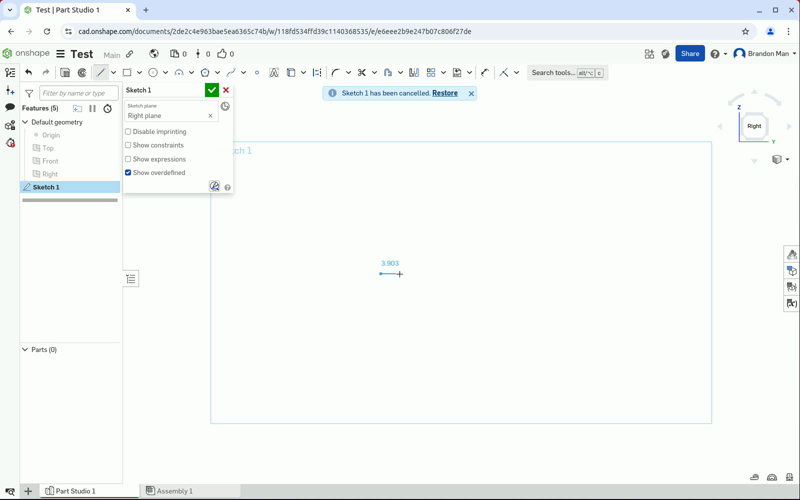
click(399, 273)
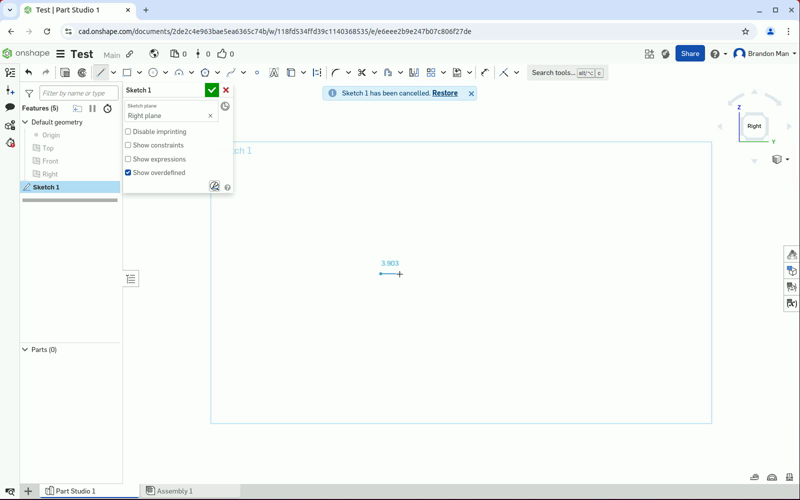
key_up(shift)
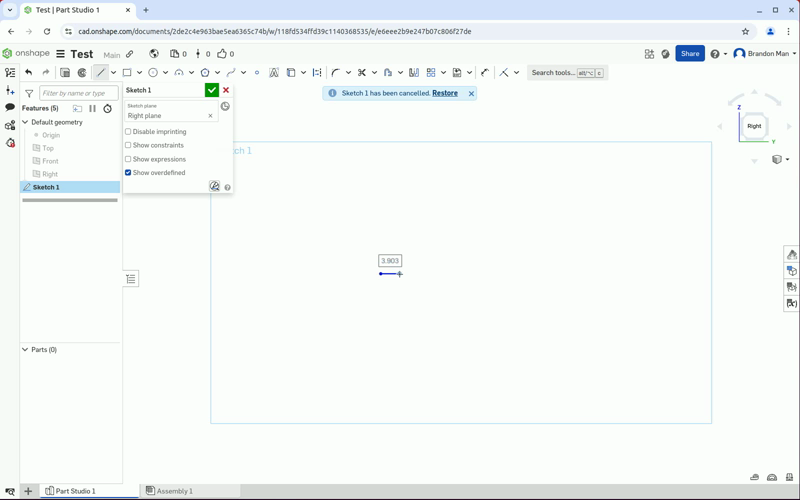
key_down(shift)
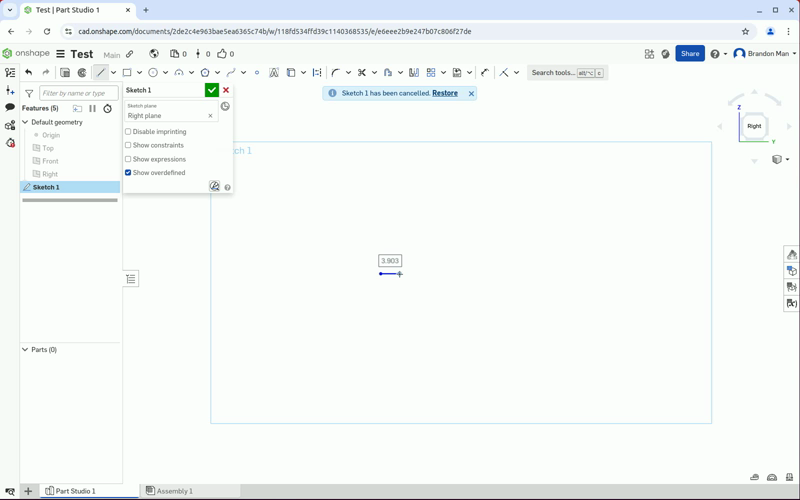
mouse_move(429, 273)
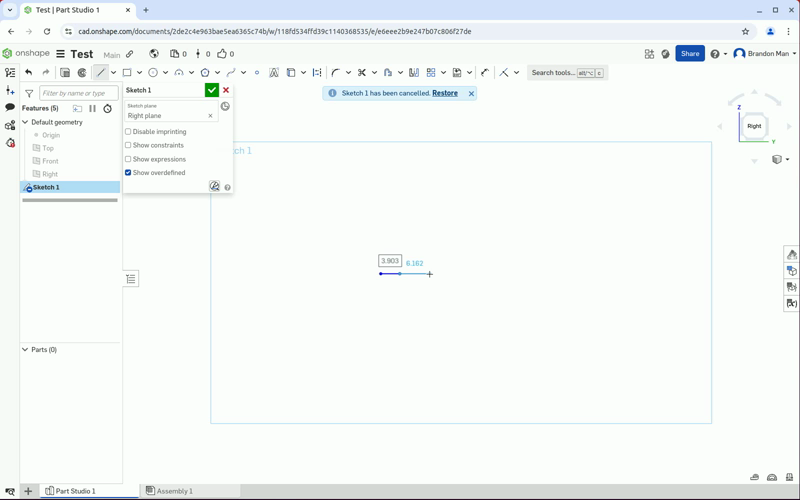
mouse_move(399, 258)
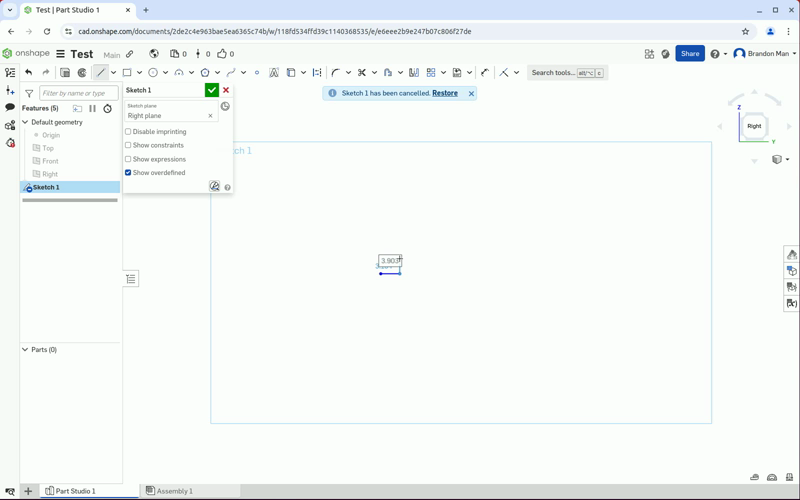
click(399, 258)
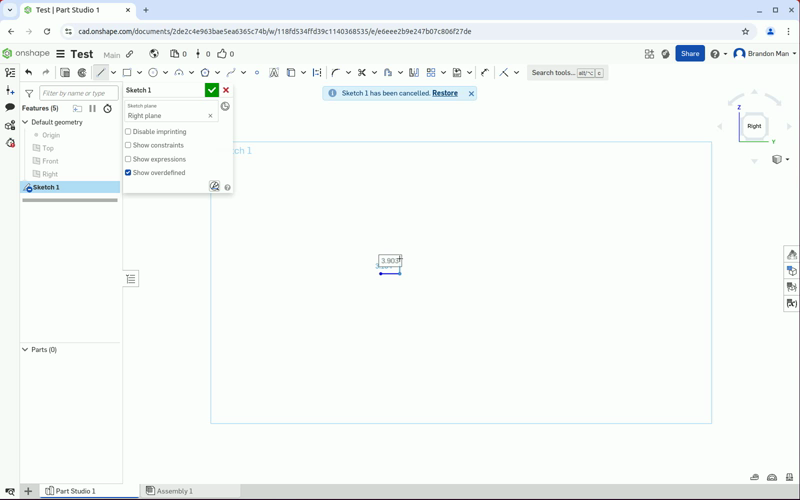
key_up(shift)
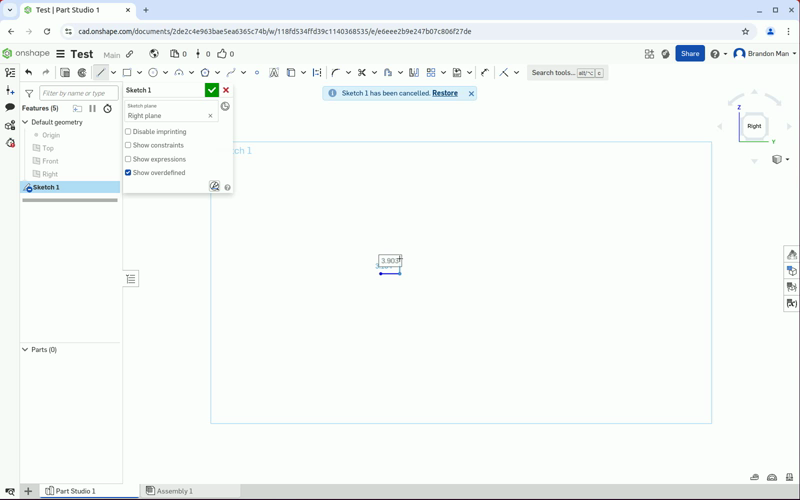
key_down(shift)
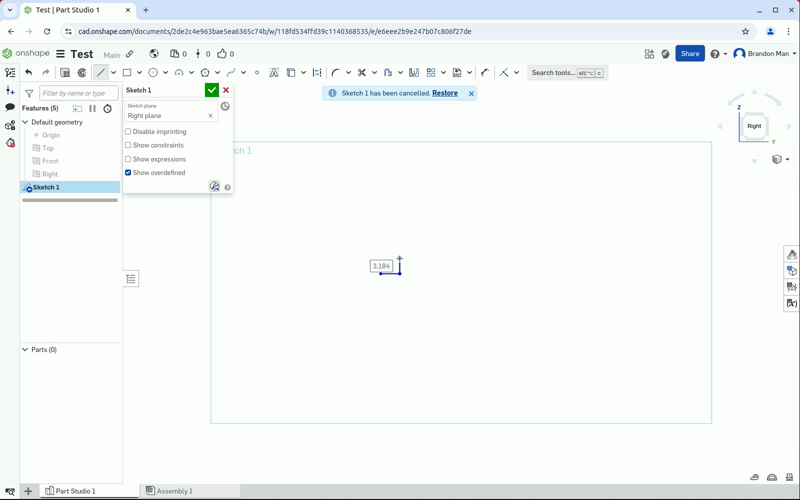
mouse_move(429, 258)
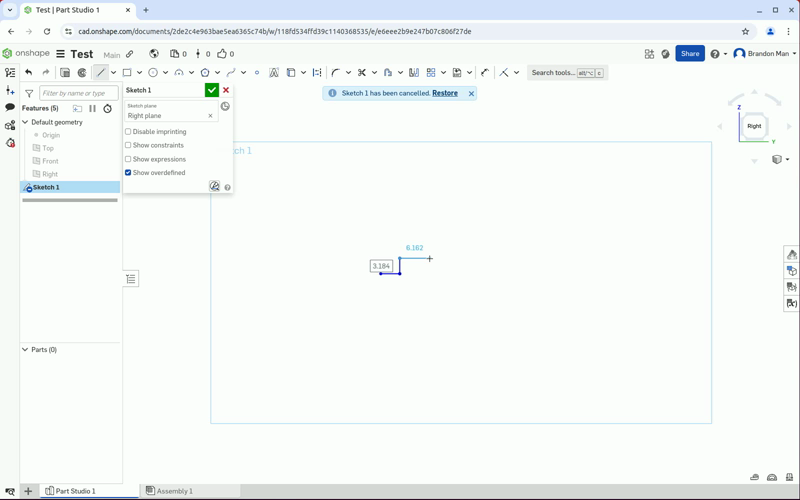
mouse_move(380, 258)
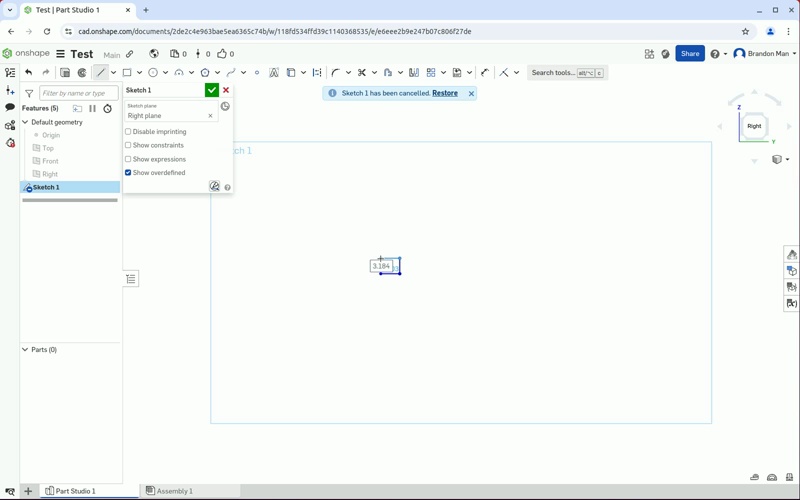
click(380, 258)
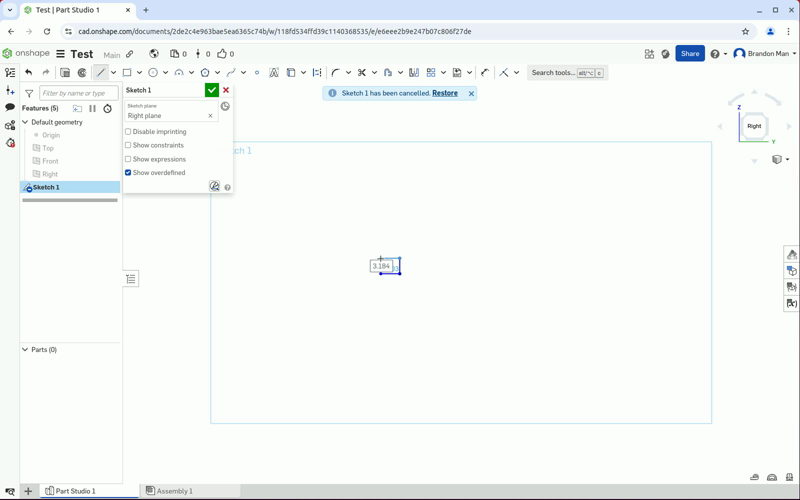
key_up(shift)
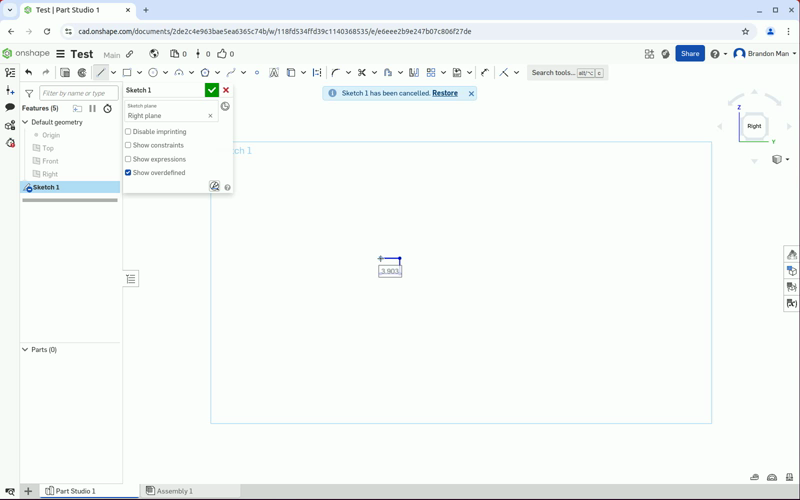
mouse_move(410, 258)
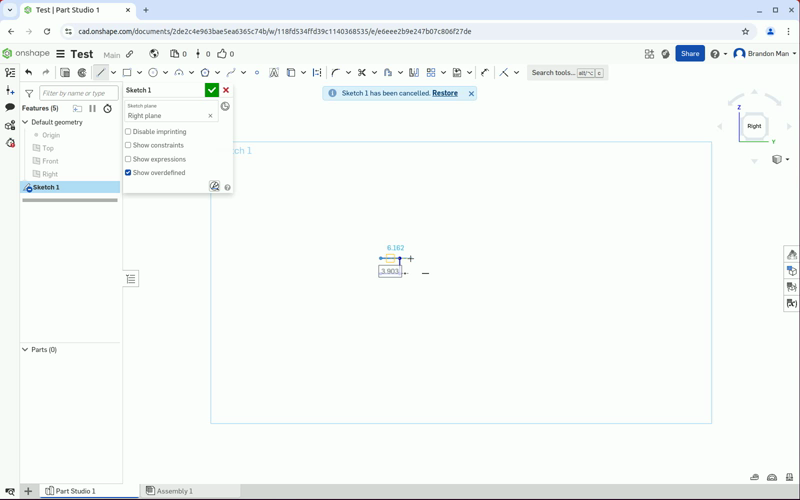
key_down(shift)
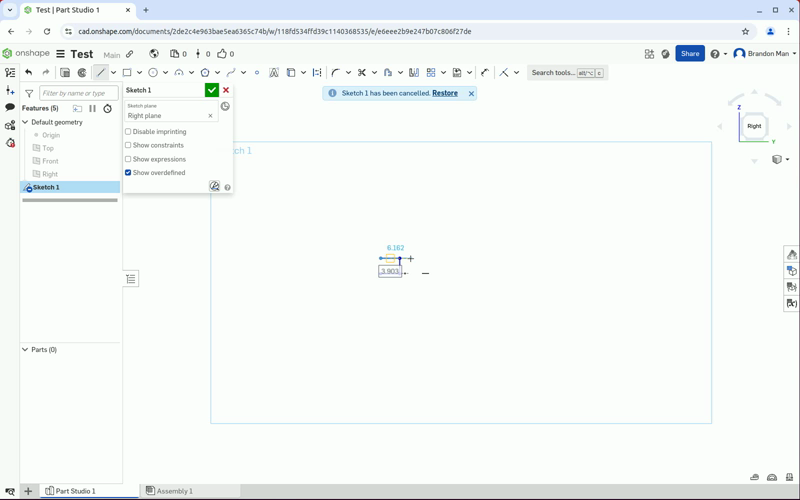
mouse_move(380, 273)
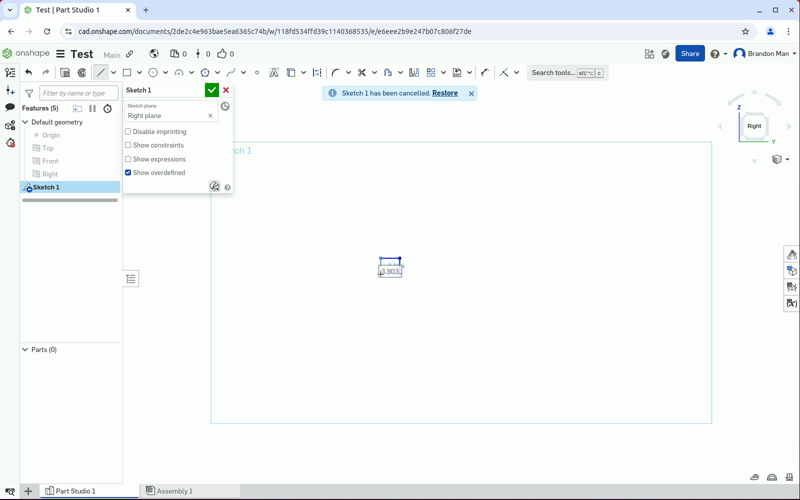
key_up(shift)
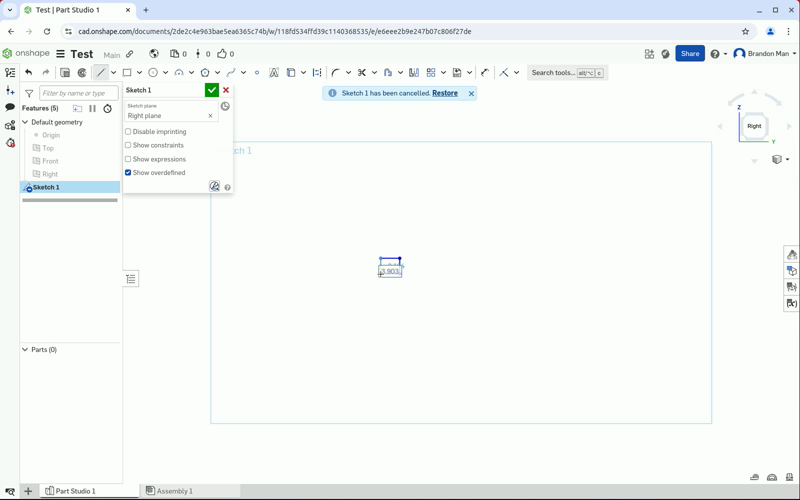
click(380, 273)
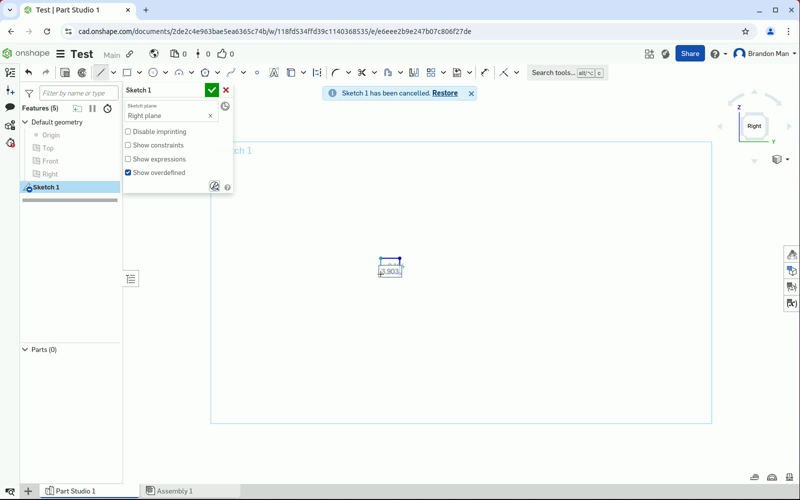
key(esc)
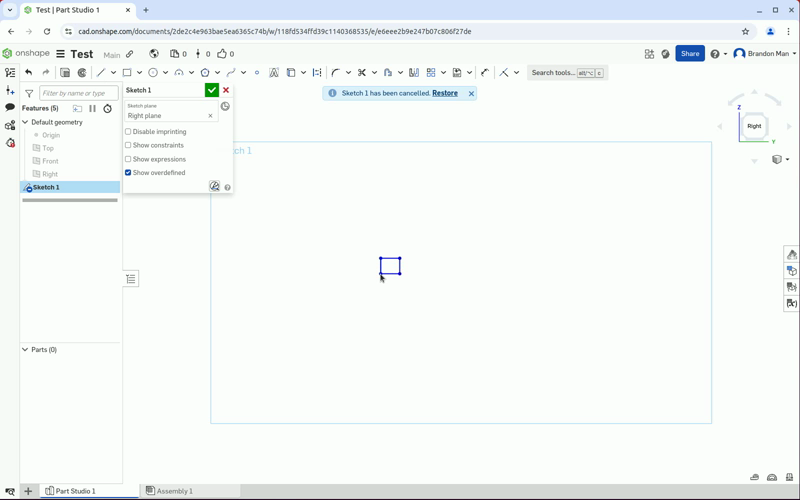
mouse_move(386, 264)
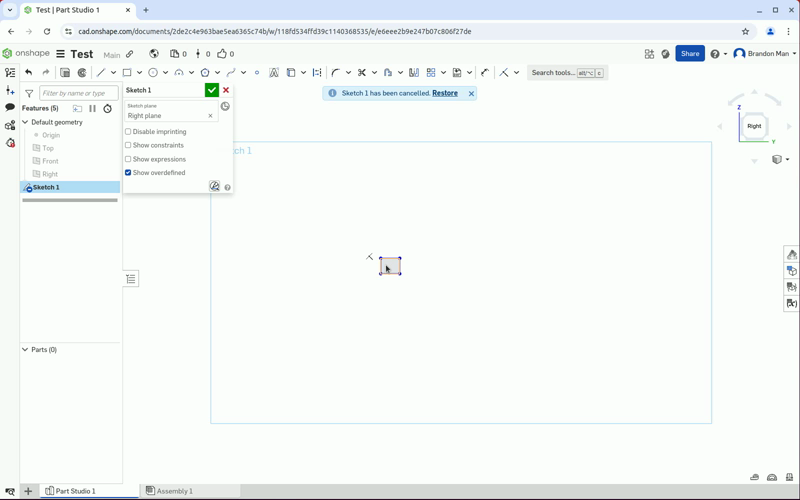
scroll(6)
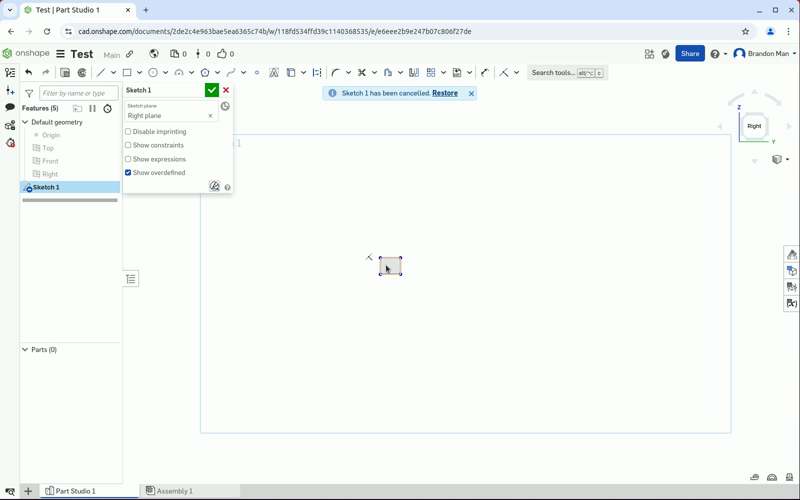
scroll(6)
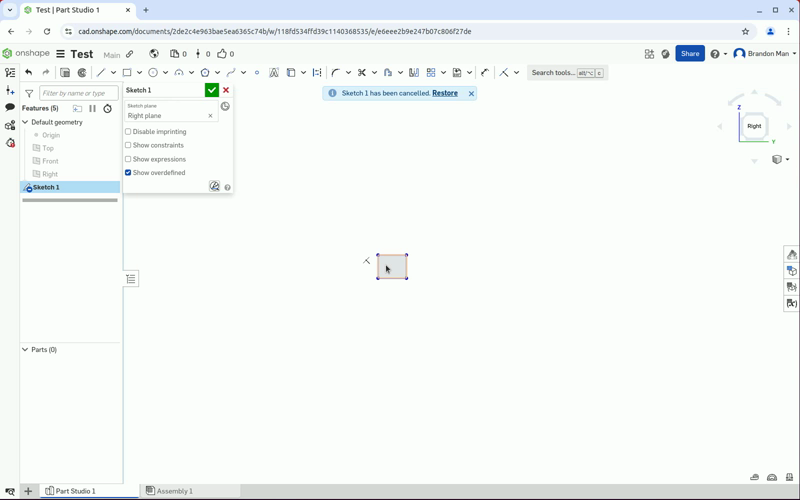
scroll(6)
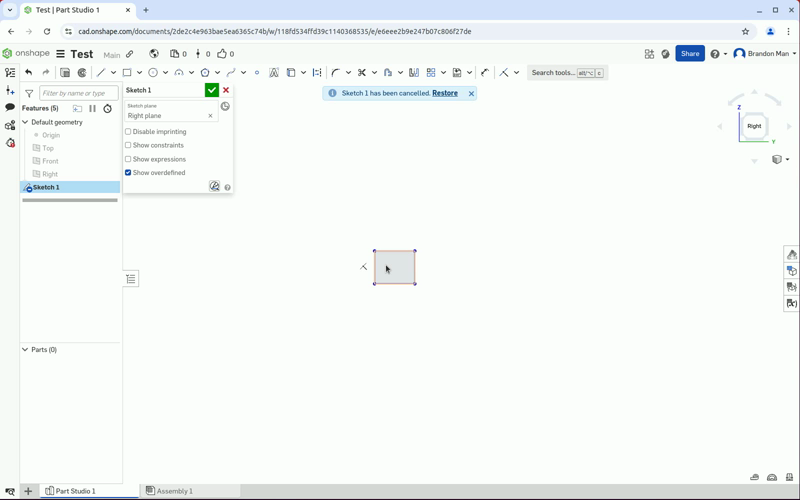
scroll(6)
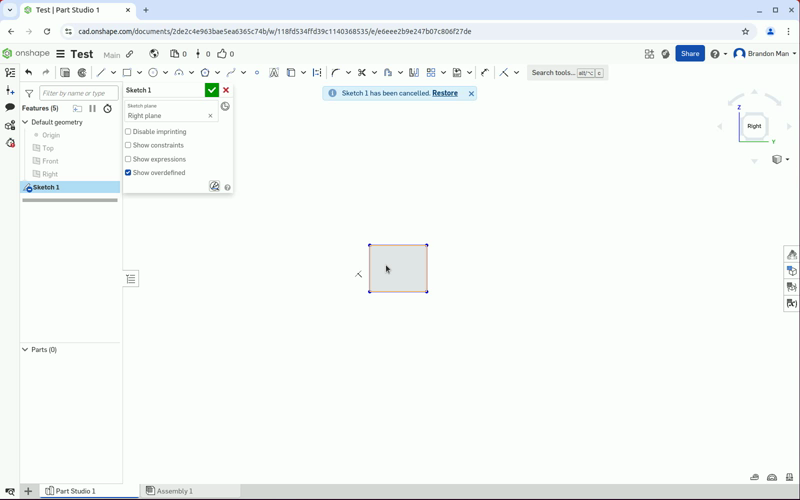
scroll(6)
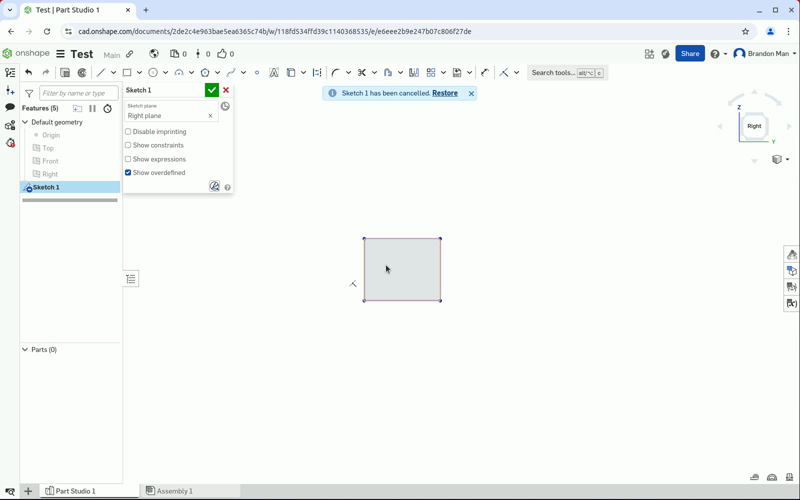
scroll(6)
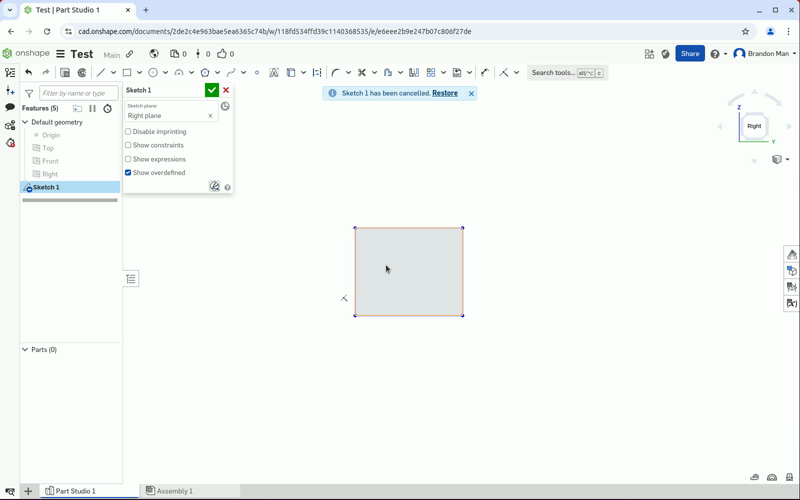
scroll(6)
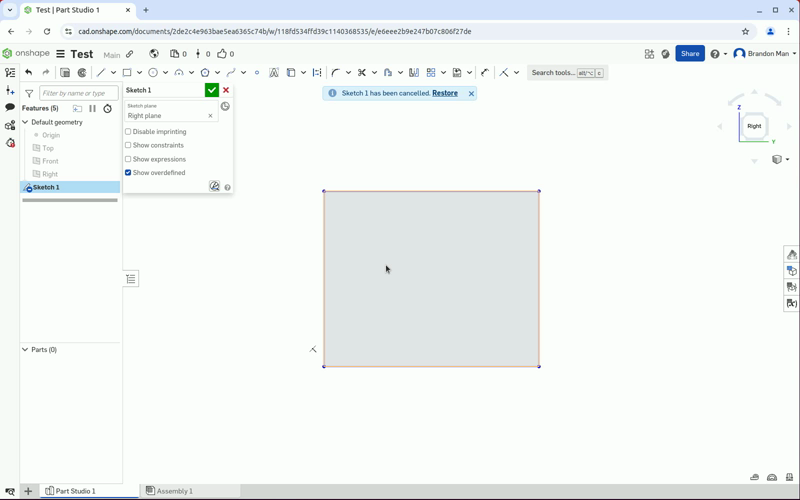
click(386, 264)
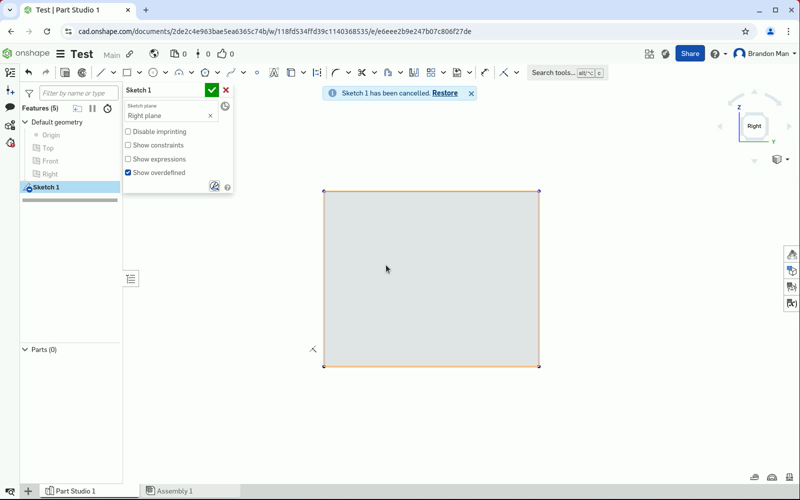
scroll(-6)
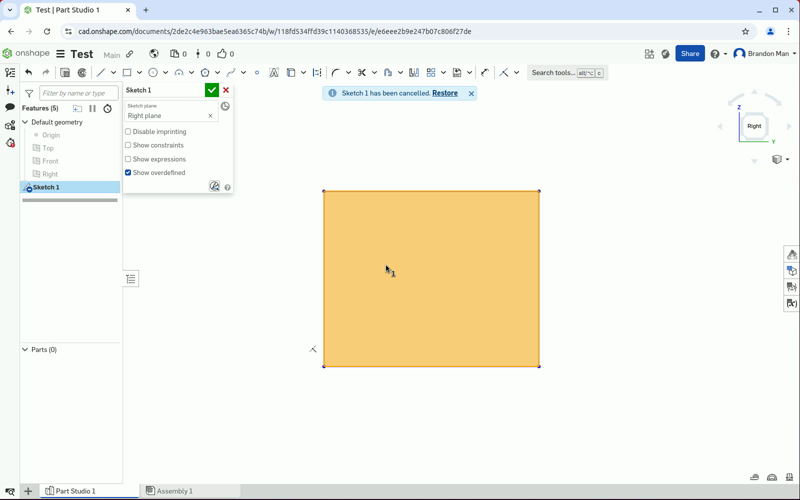
scroll(-6)
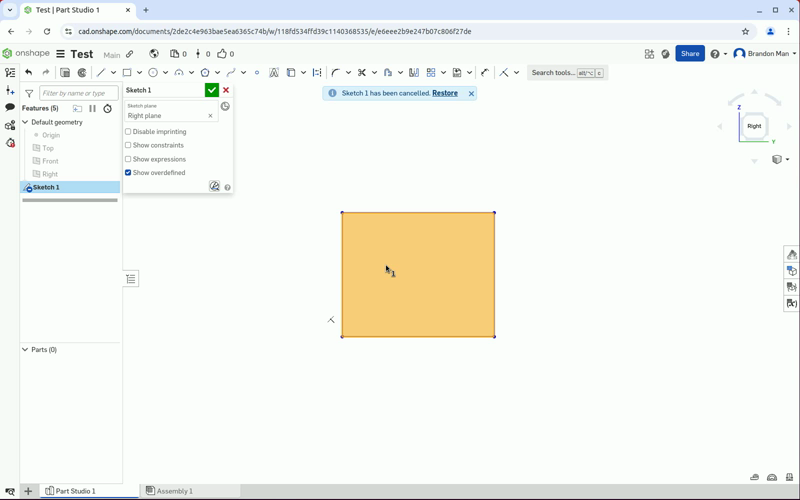
scroll(-6)
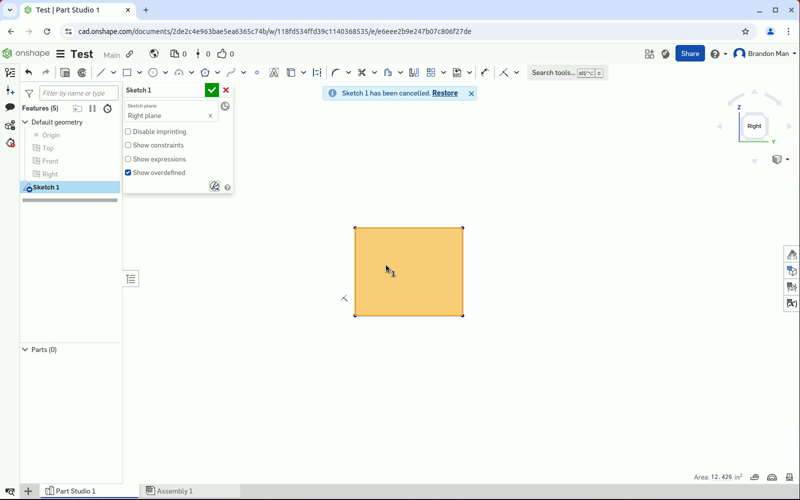
scroll(-6)
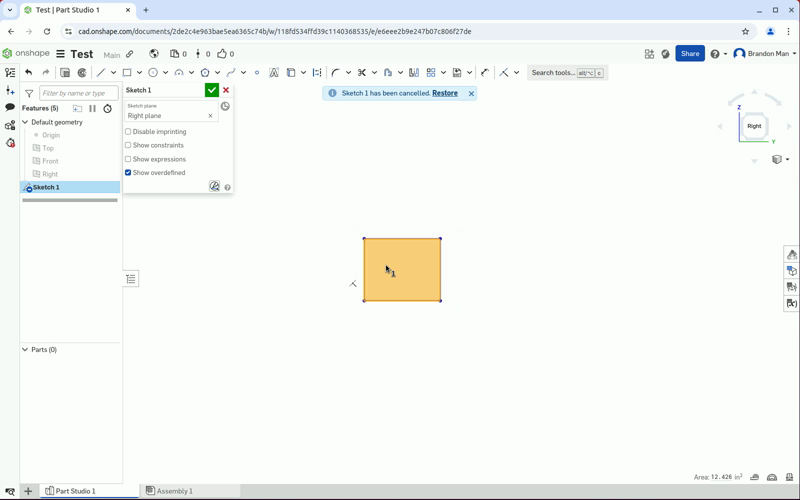
scroll(-6)
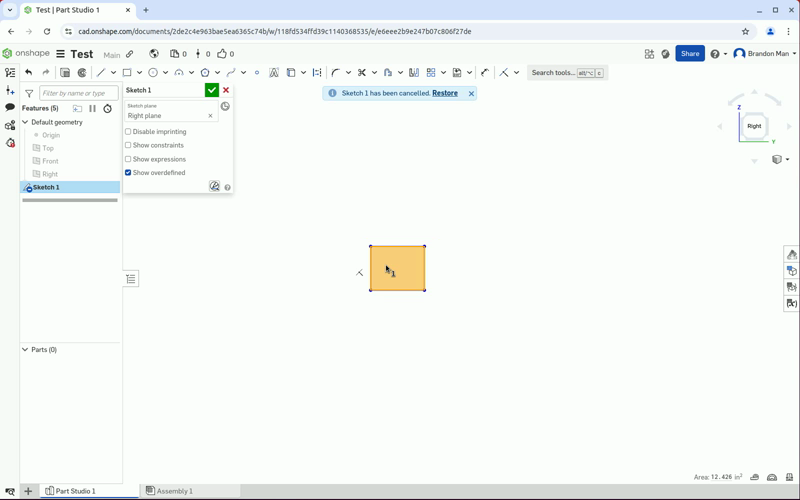
scroll(-6)
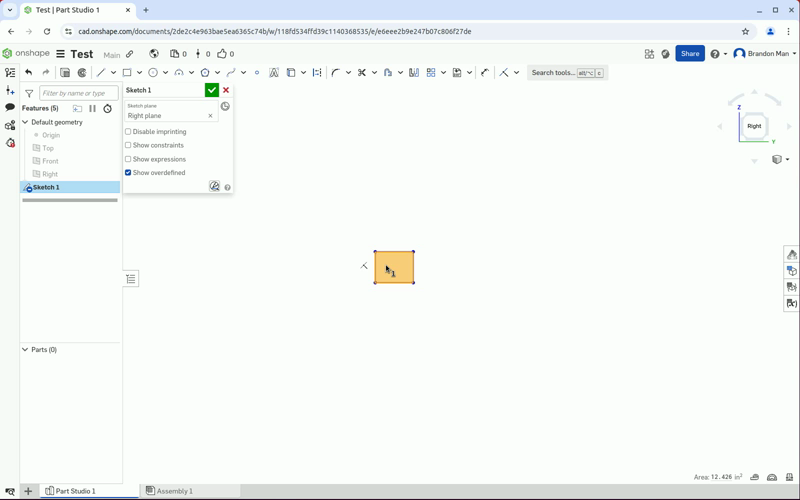
scroll(-6)
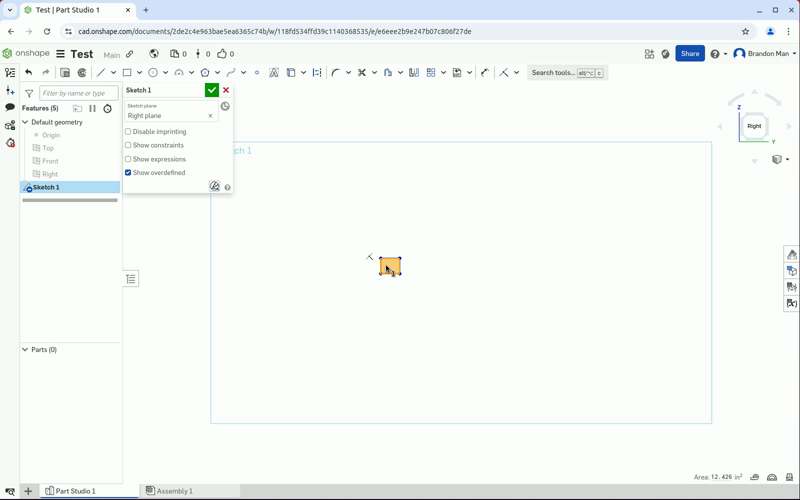
mouse_move(73, 352)
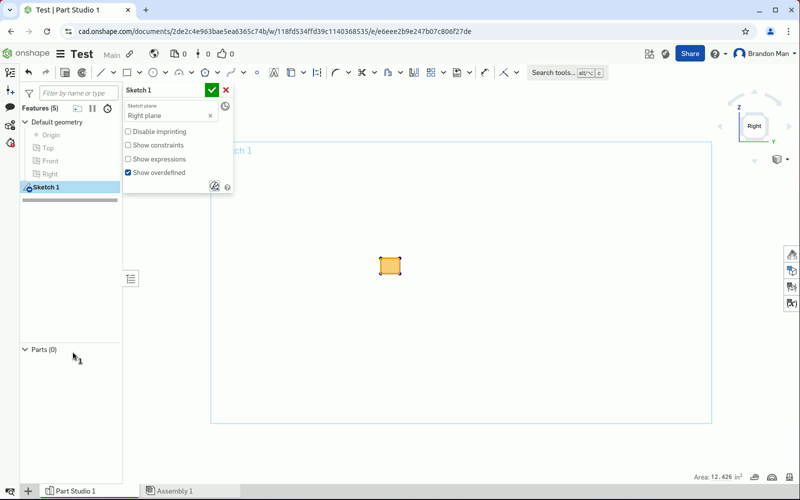
key(shift+y)
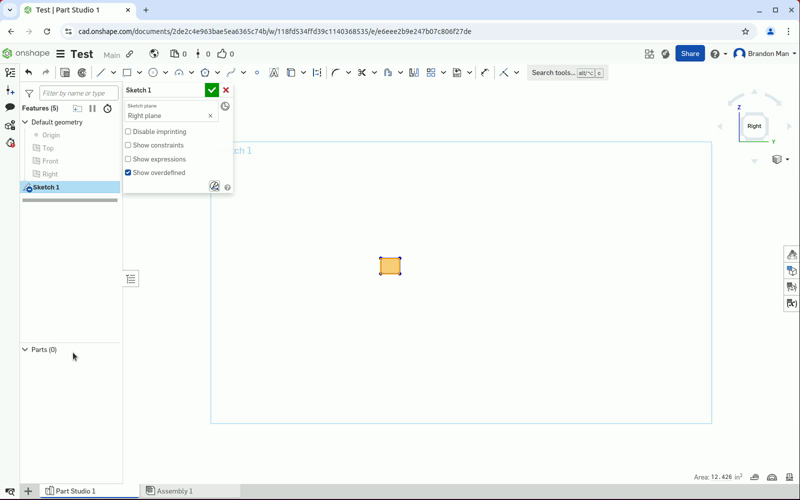
key(shift+e)
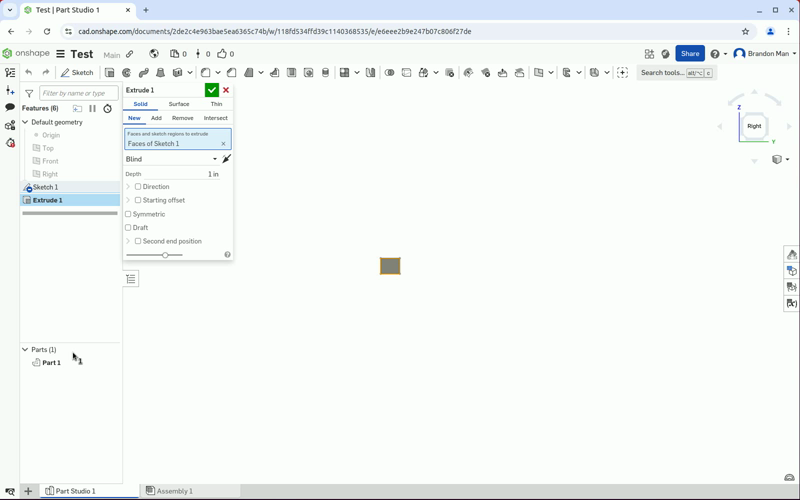
mouse_move(143, 106)
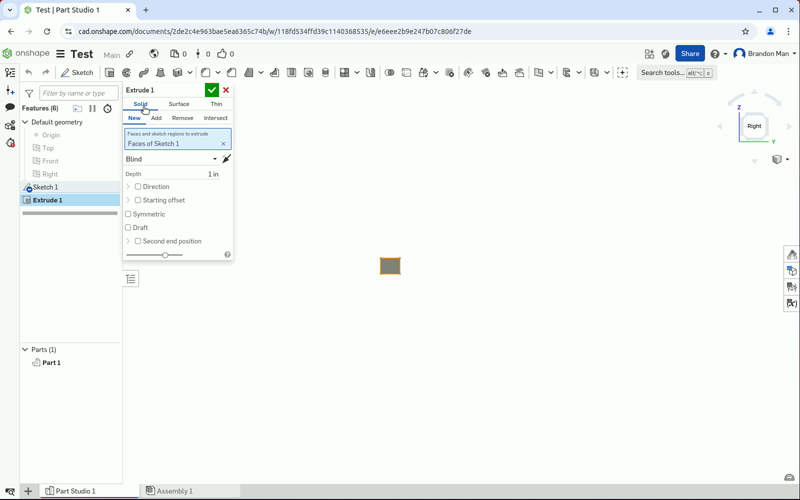
click(143, 106)
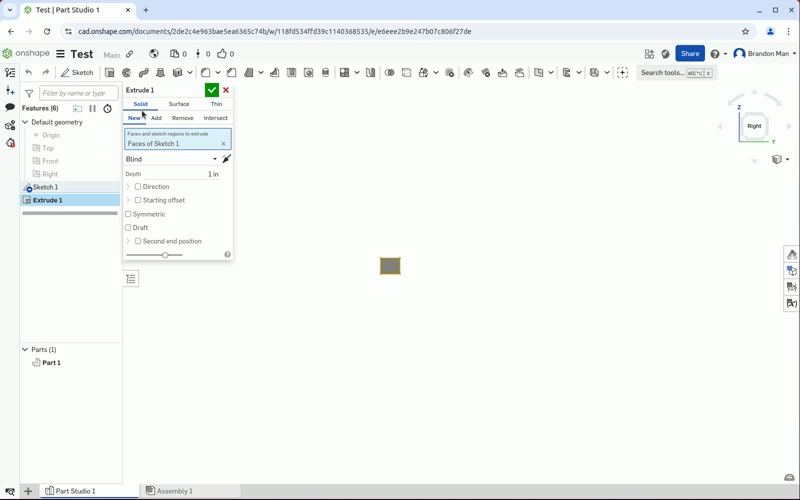
mouse_move(137, 120)
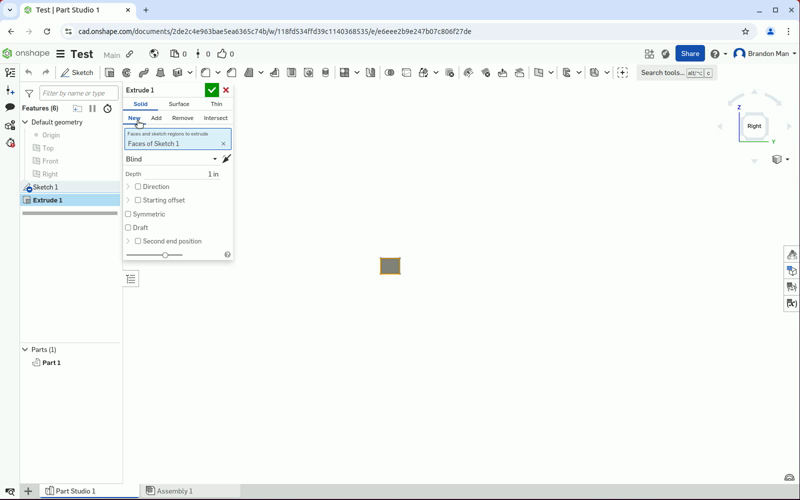
click(137, 120)
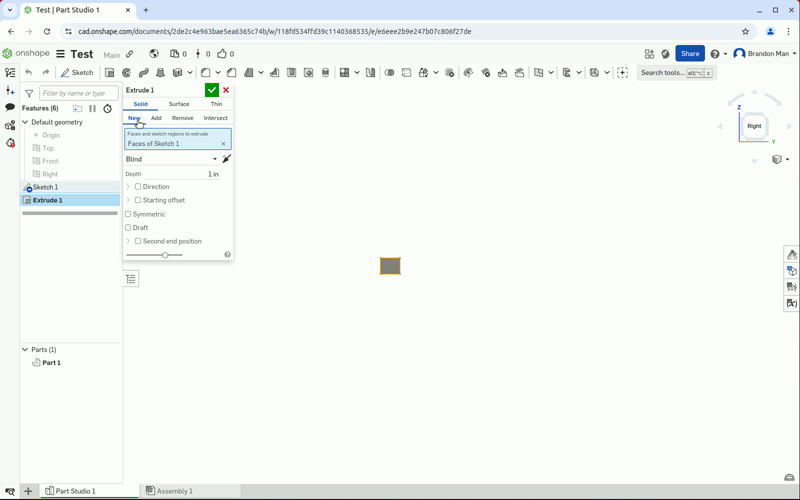
key(tab, 4)
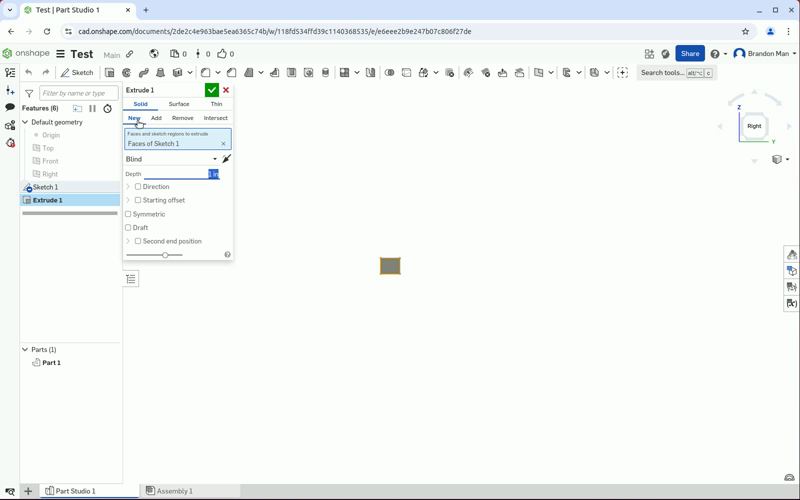
text(2.407)
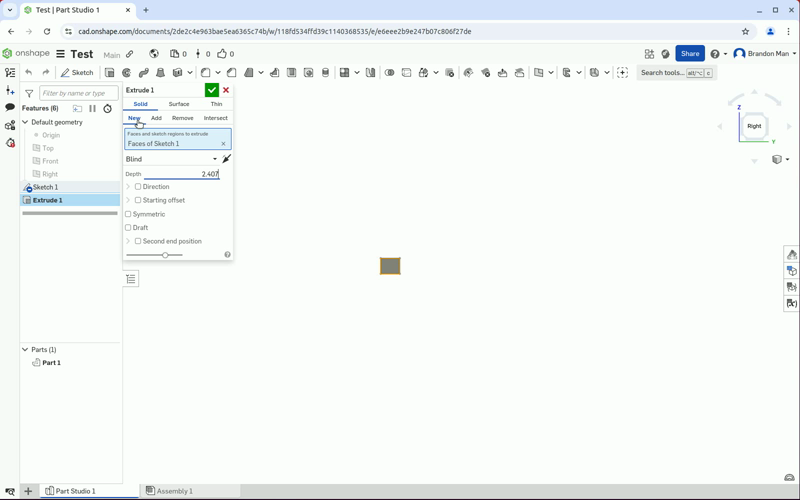
key(enter)
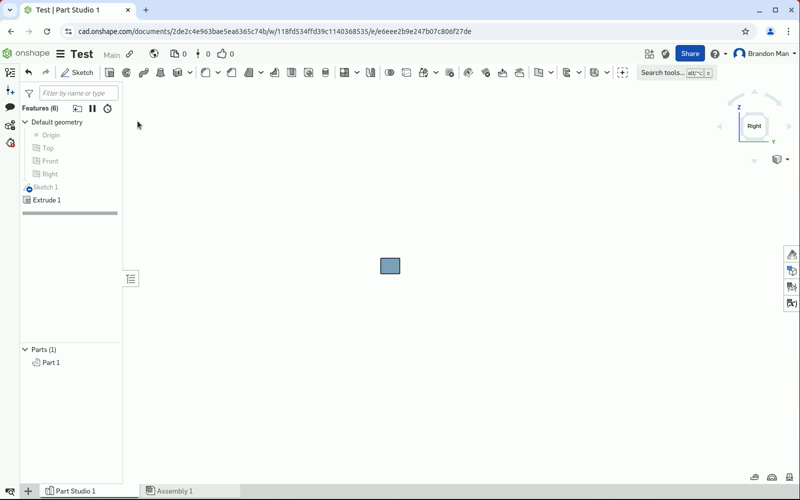
key(shift+h)
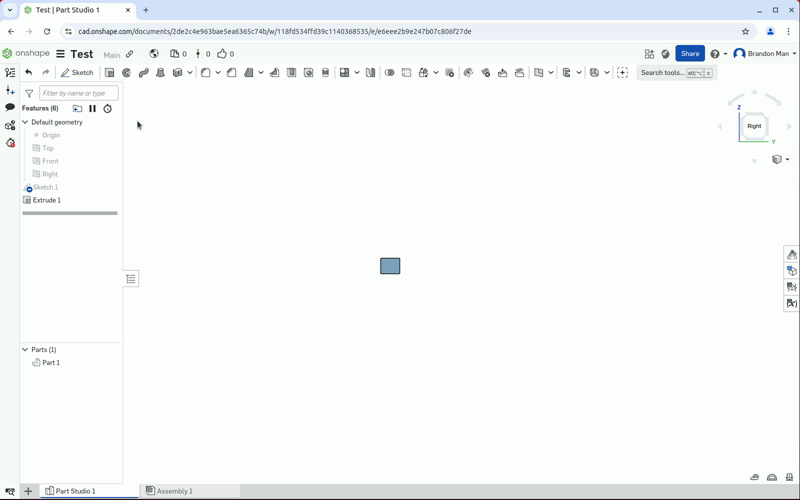
key(shift+h)
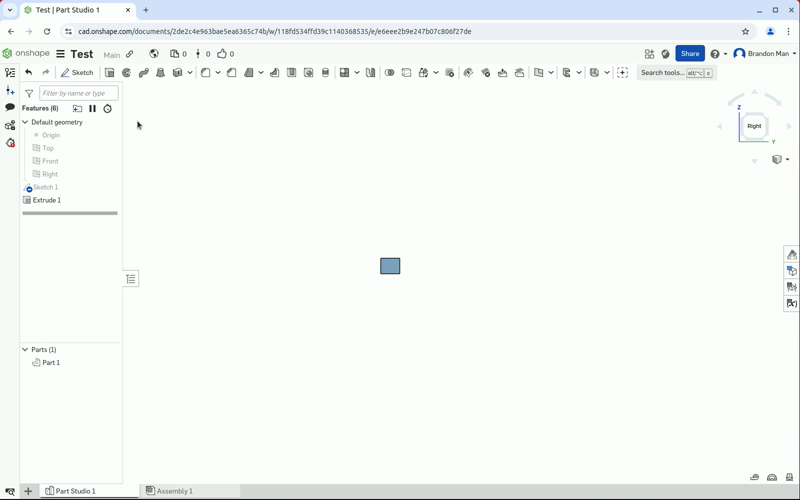
mouse_move(73, 189)
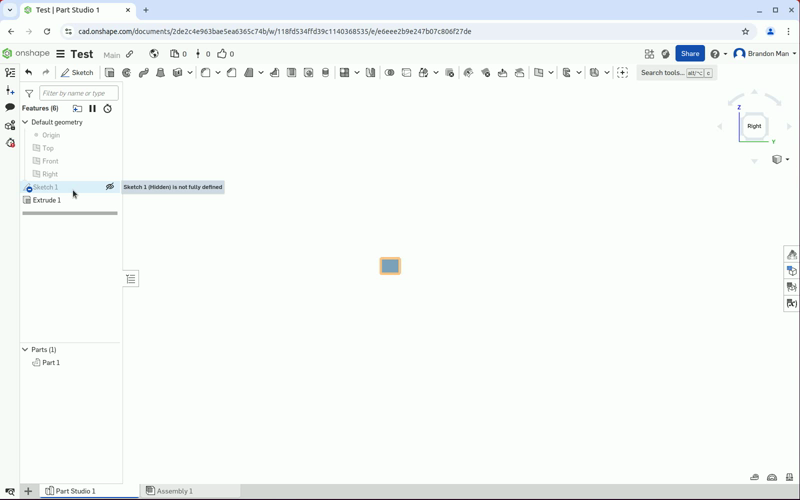
click(73, 189)
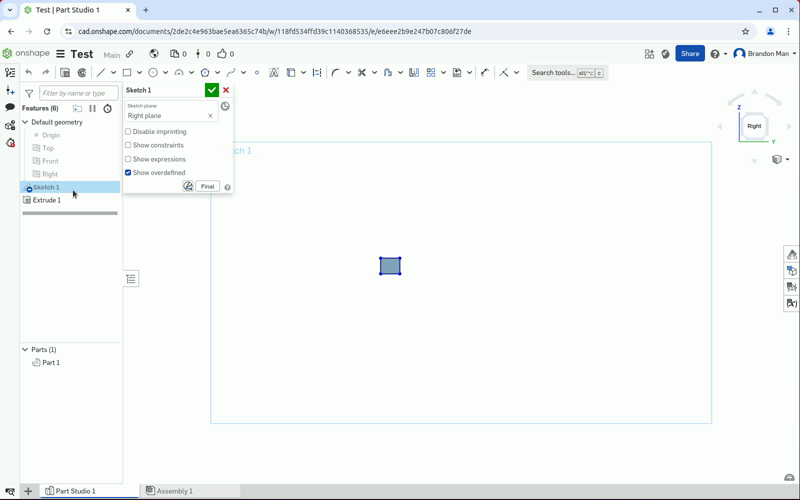
mouse_move(229, 92)
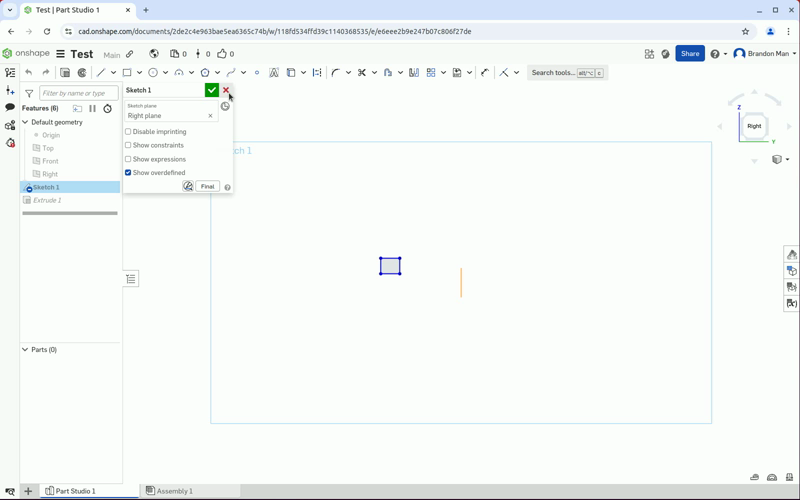
click(229, 92)
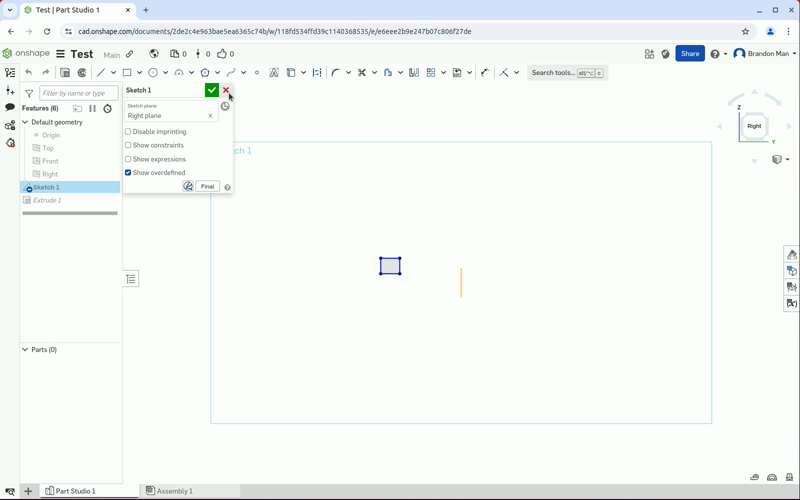
key(shift+s)
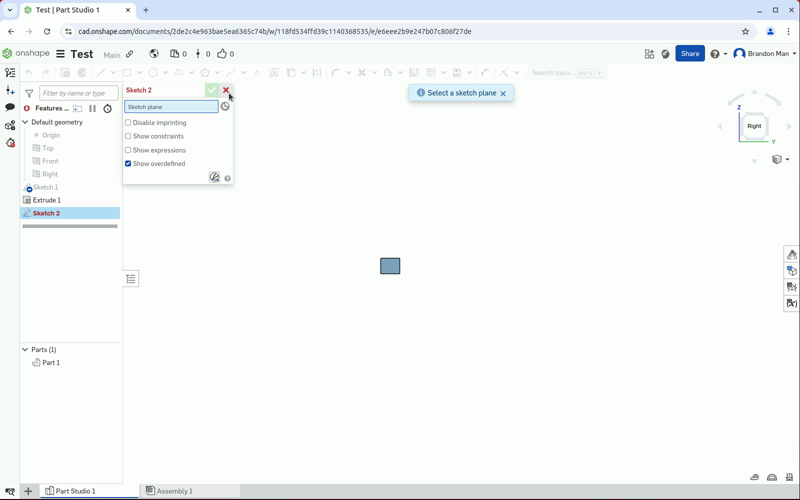
mouse_move(73, 176)
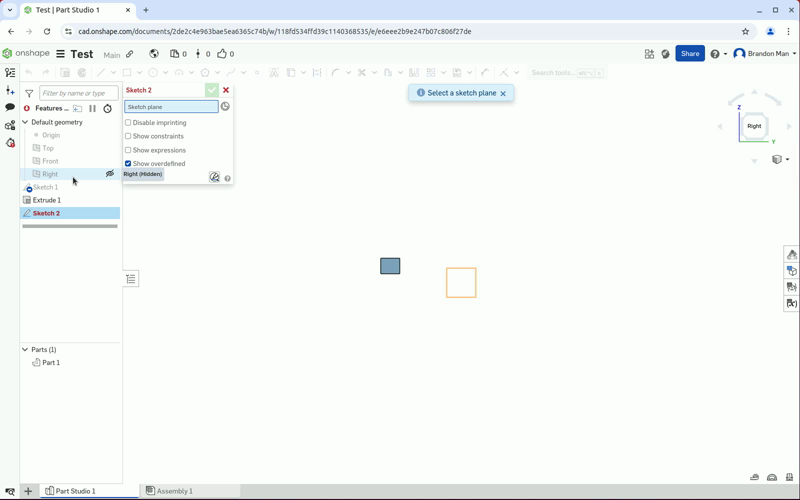
click(73, 176)
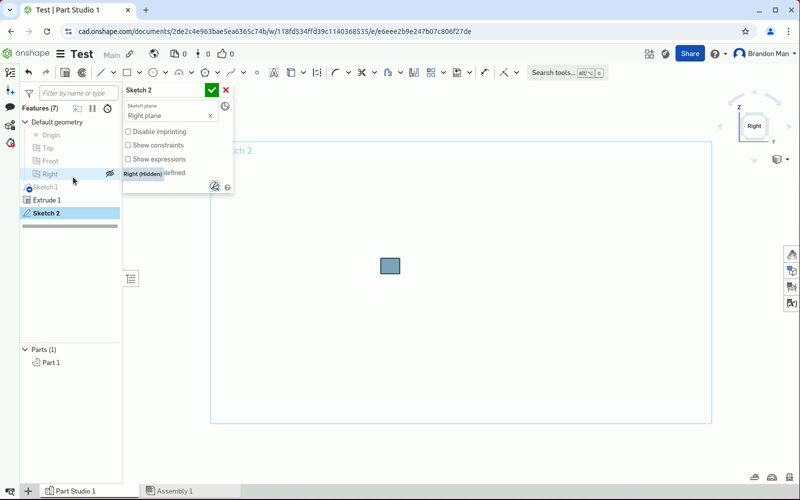
mouse_move(73, 352)
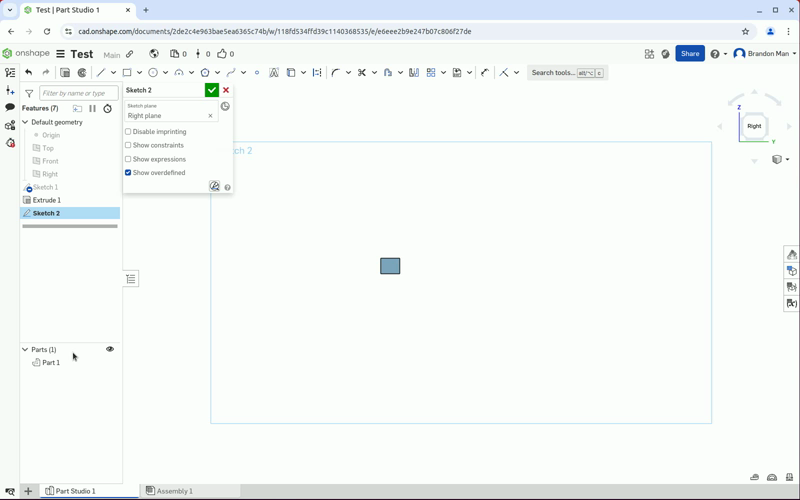
key(y)
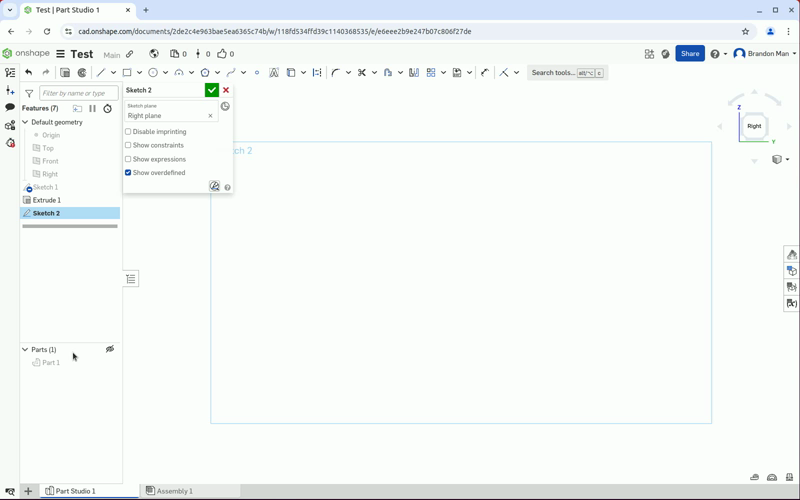
key(l)
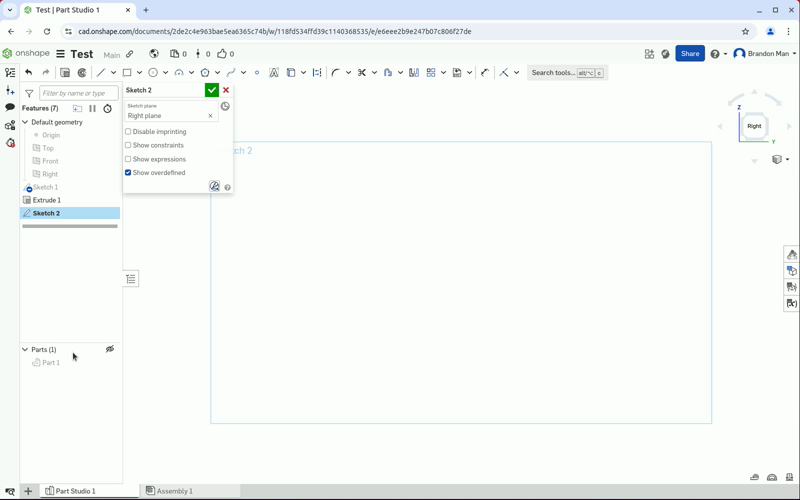
key_down(shift)
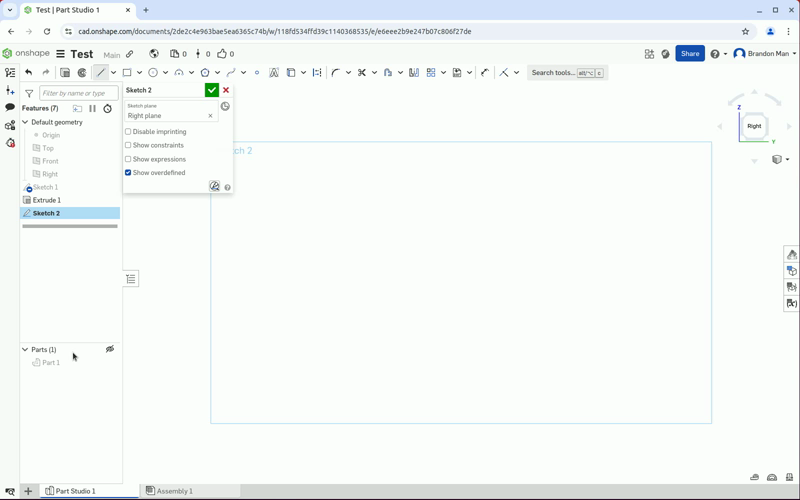
mouse_move(430, 273)
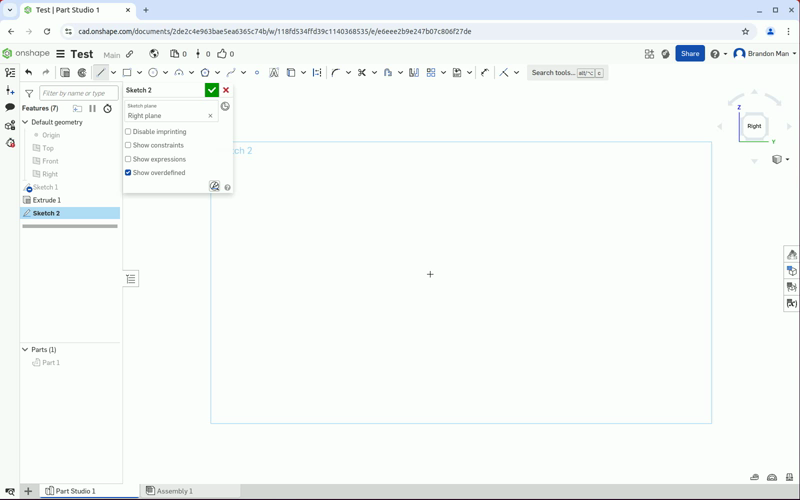
click(430, 273)
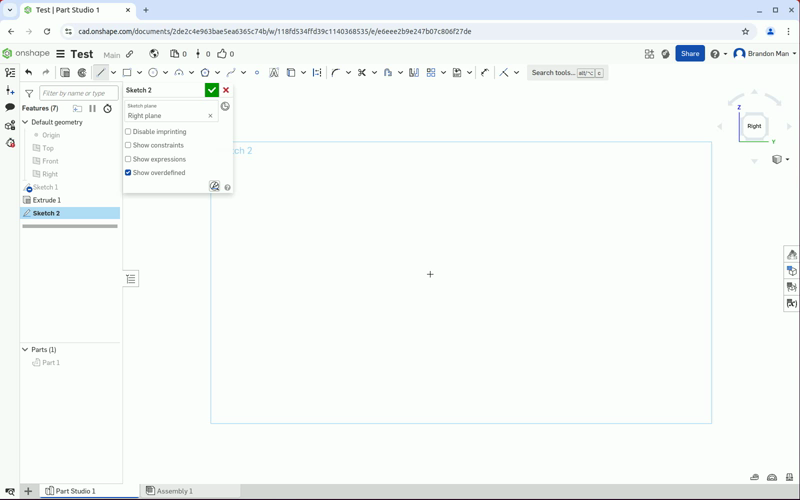
key_up(shift)
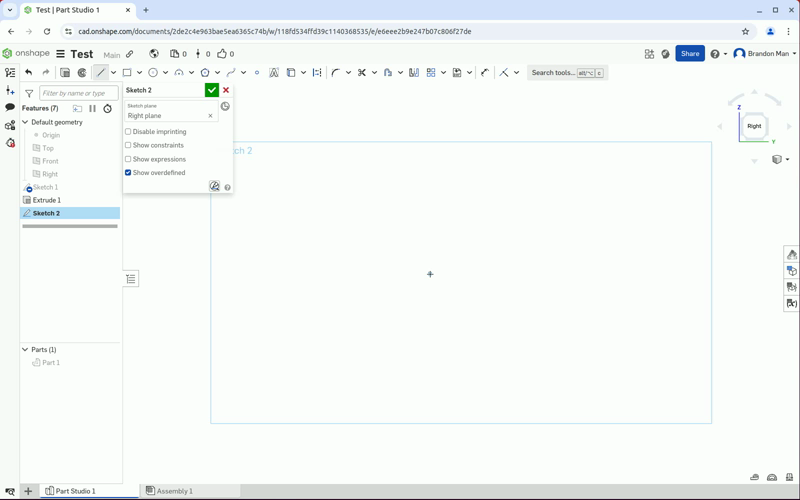
key_down(shift)
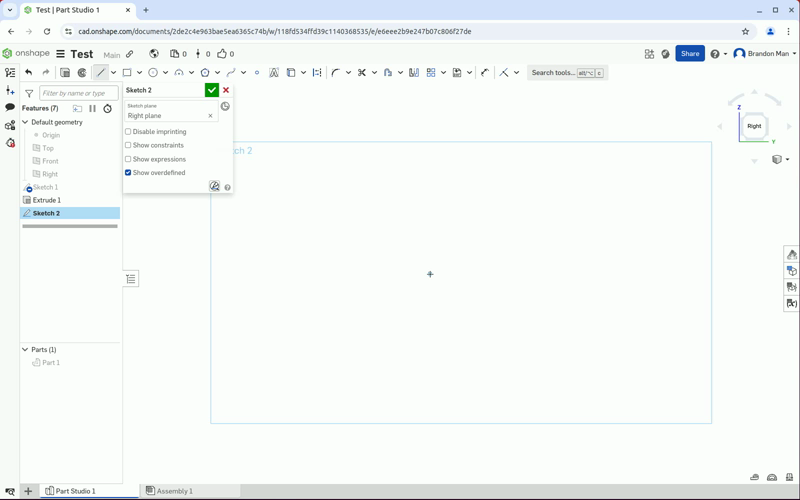
mouse_move(460, 273)
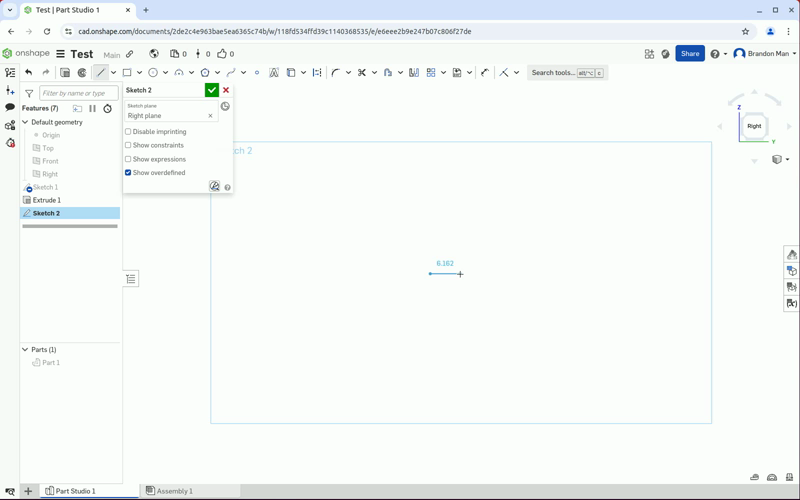
mouse_move(448, 273)
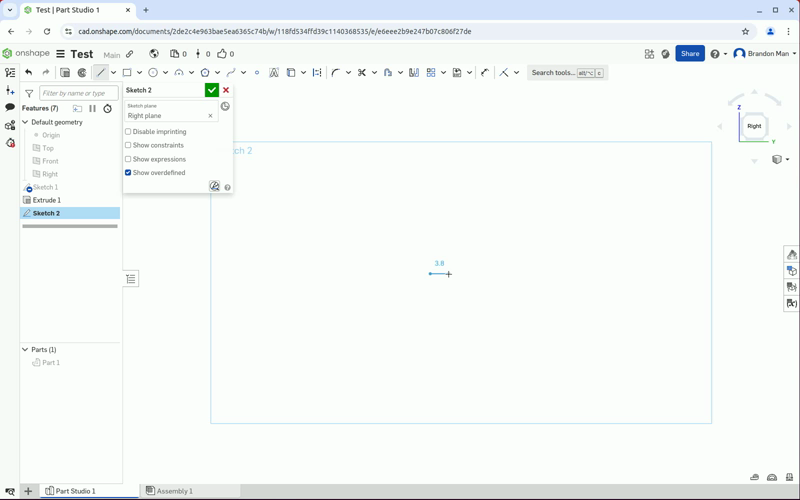
click(448, 273)
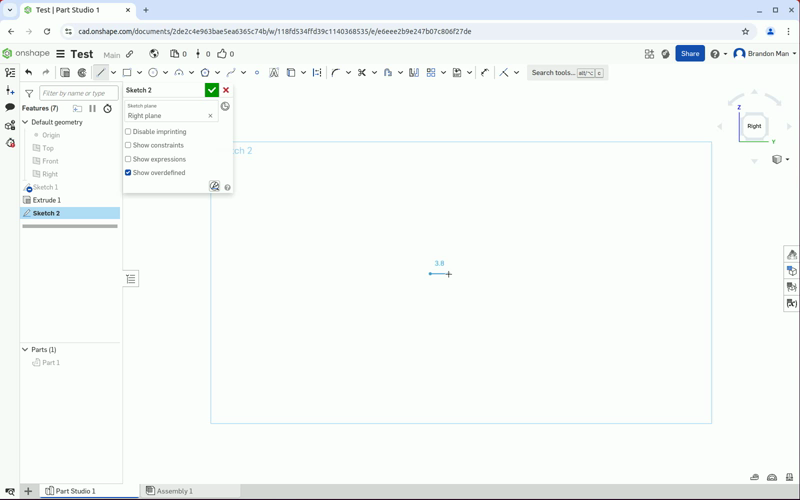
key_up(shift)
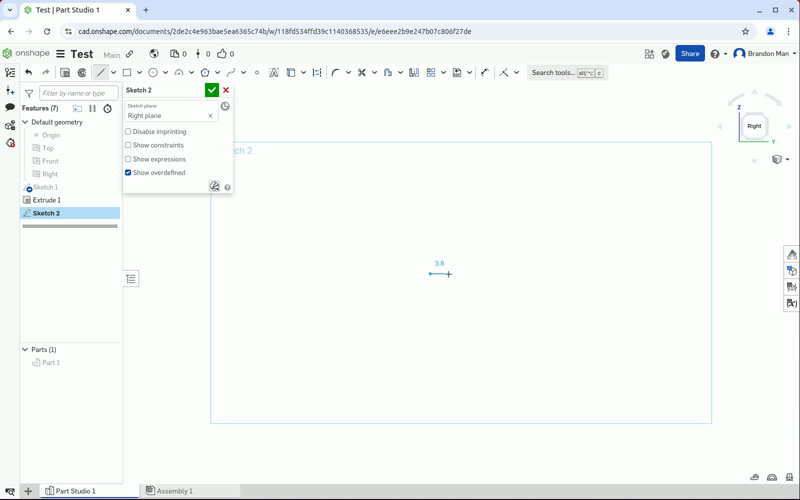
key_down(shift)
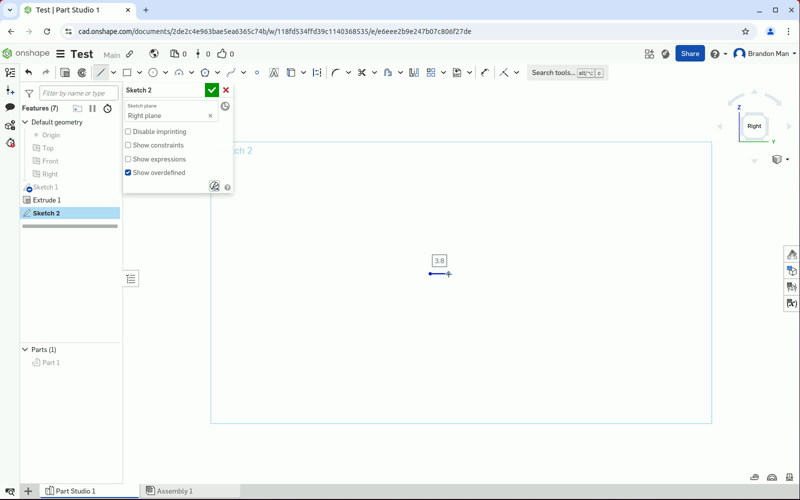
mouse_move(478, 273)
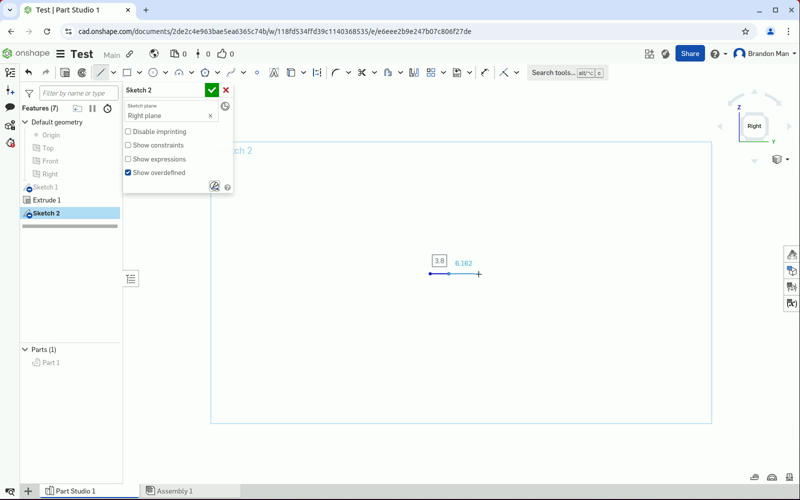
mouse_move(448, 258)
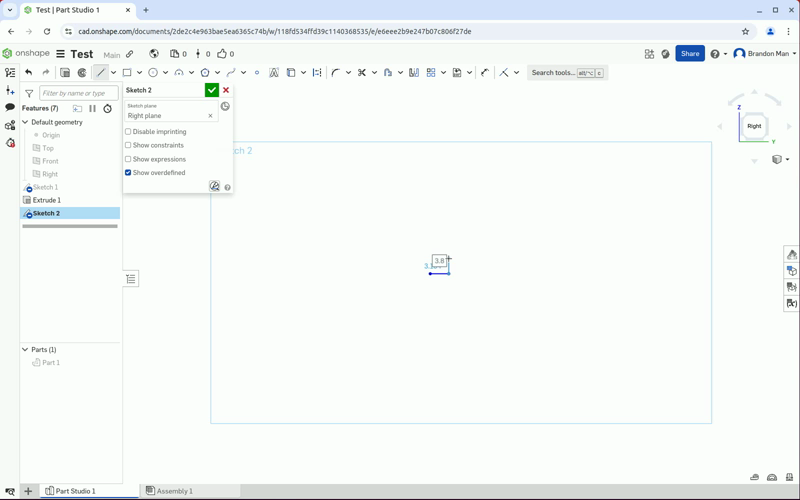
click(448, 258)
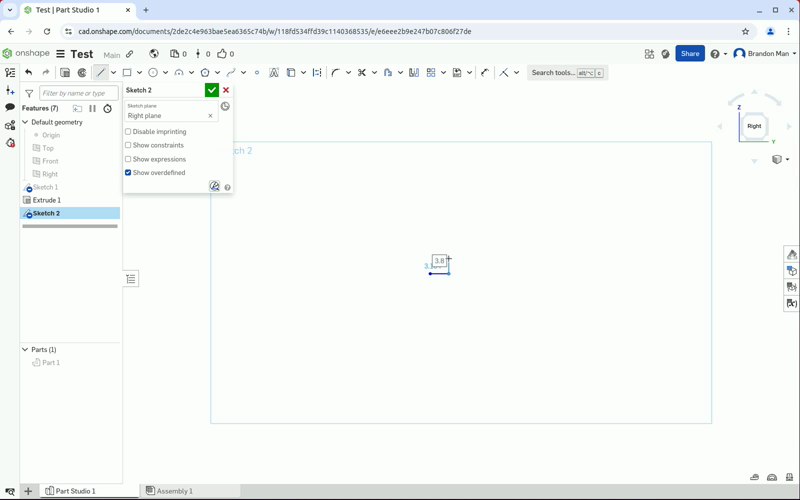
key_up(shift)
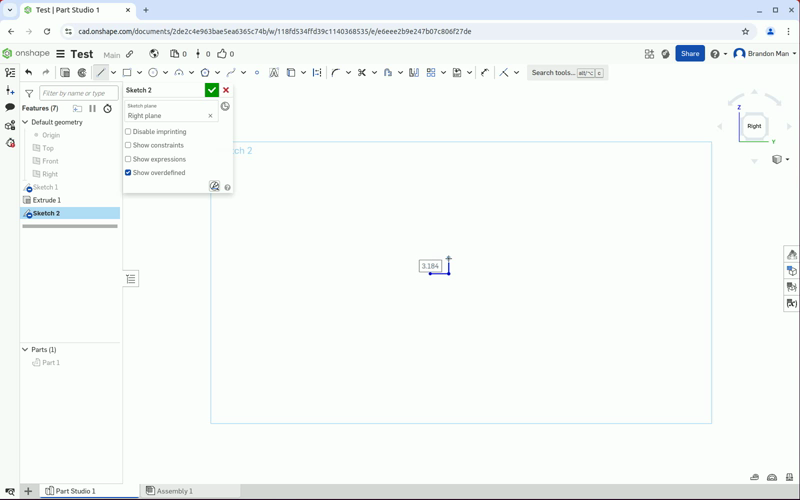
key_down(shift)
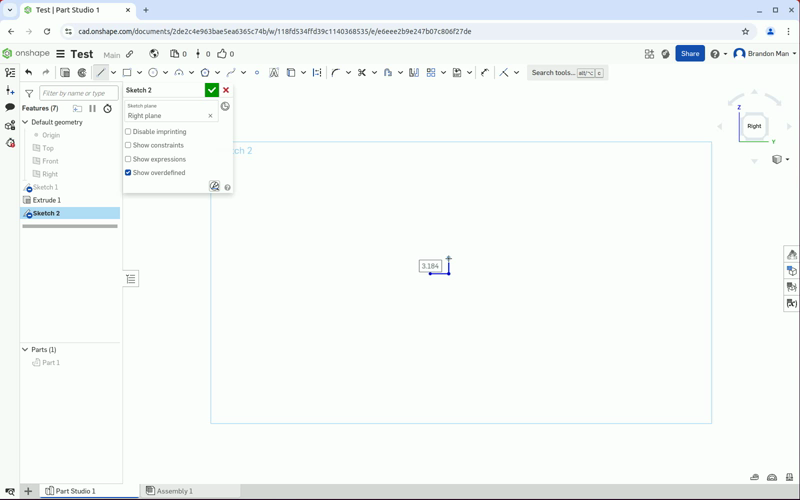
mouse_move(478, 258)
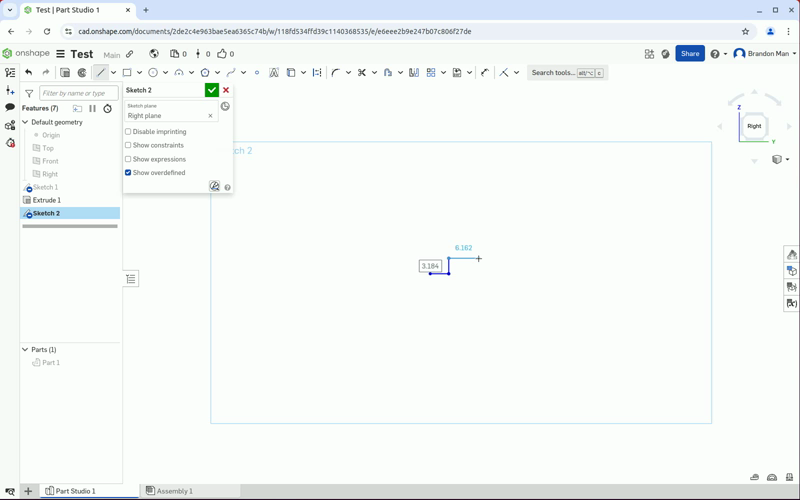
mouse_move(430, 258)
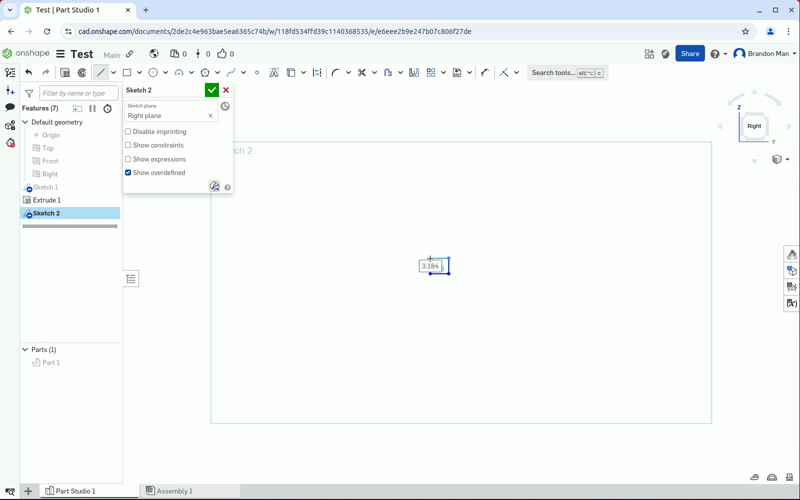
click(430, 258)
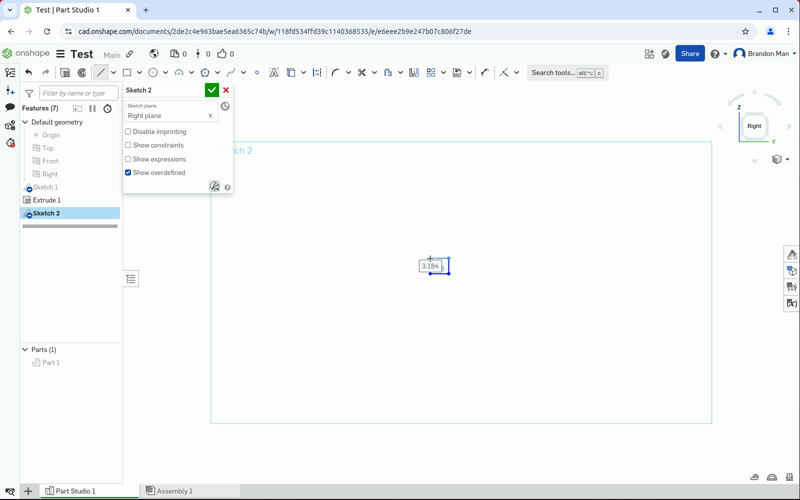
key_up(shift)
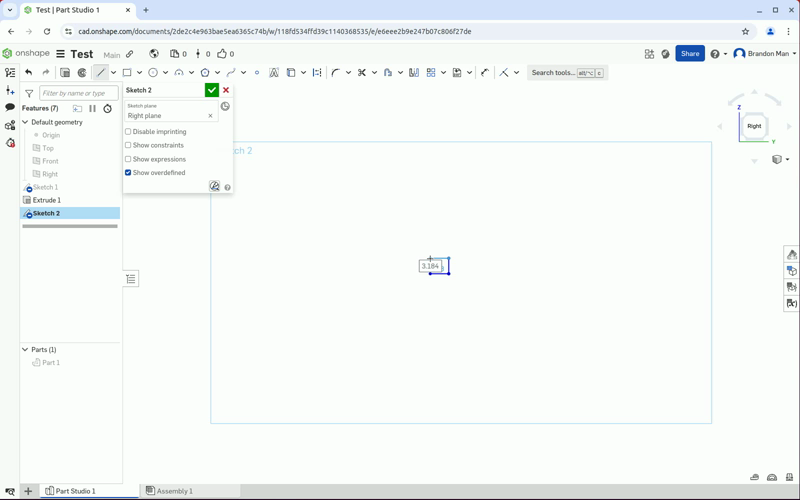
mouse_move(460, 258)
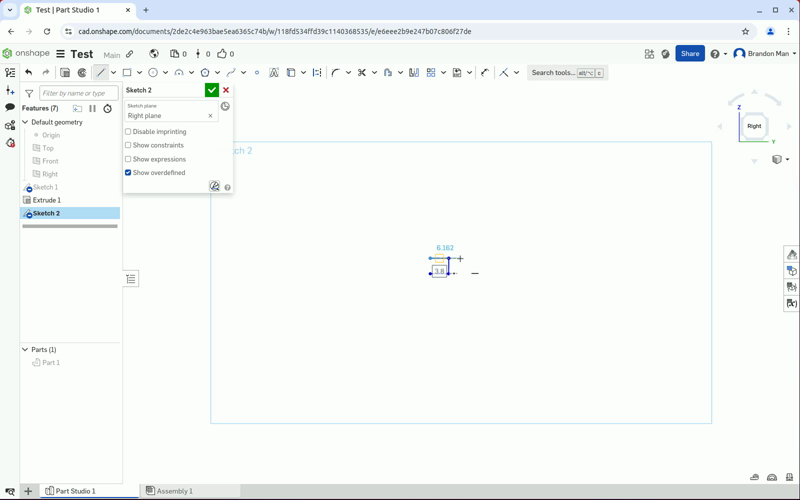
key_down(shift)
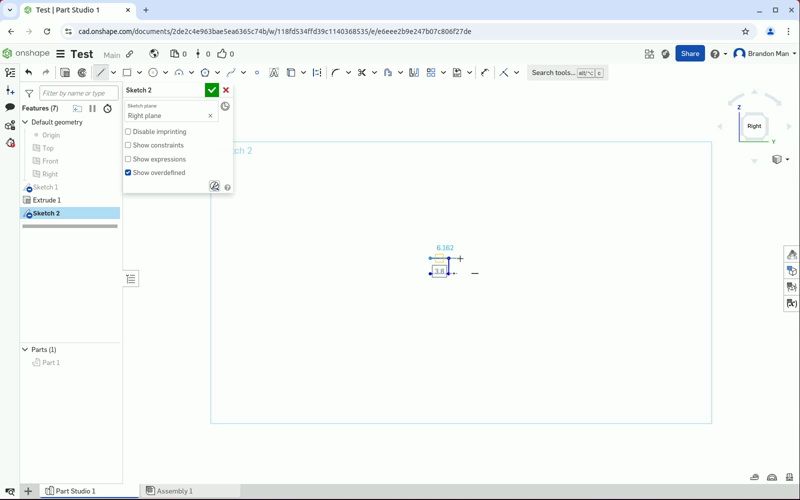
mouse_move(430, 273)
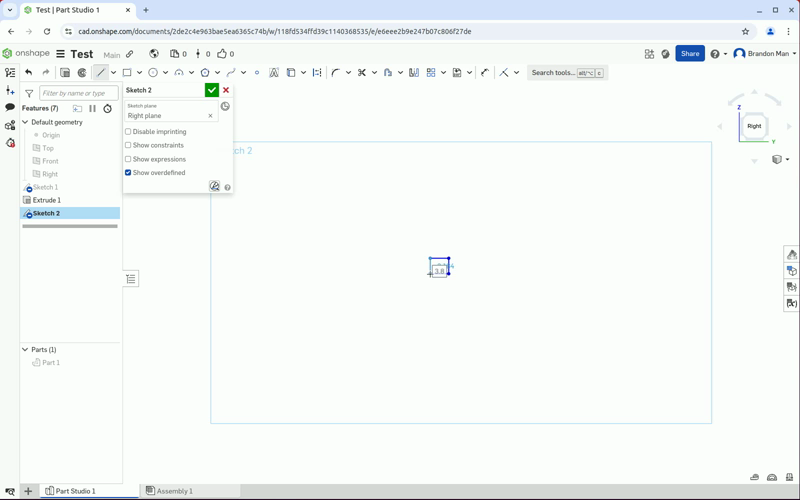
key_up(shift)
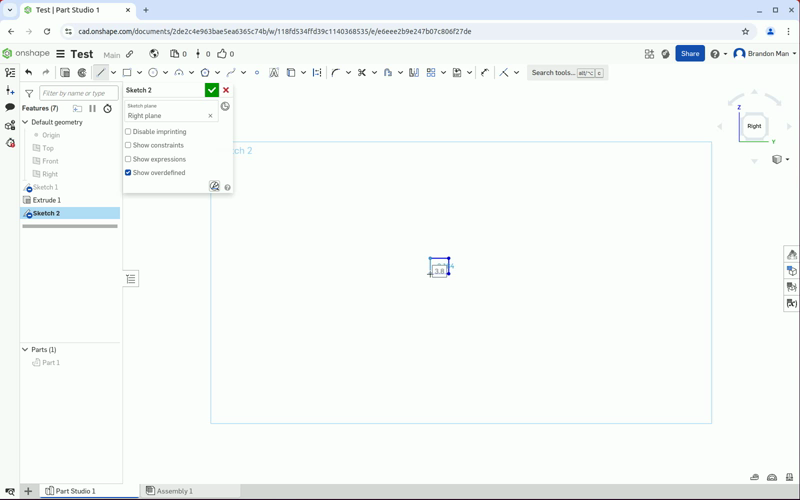
click(430, 273)
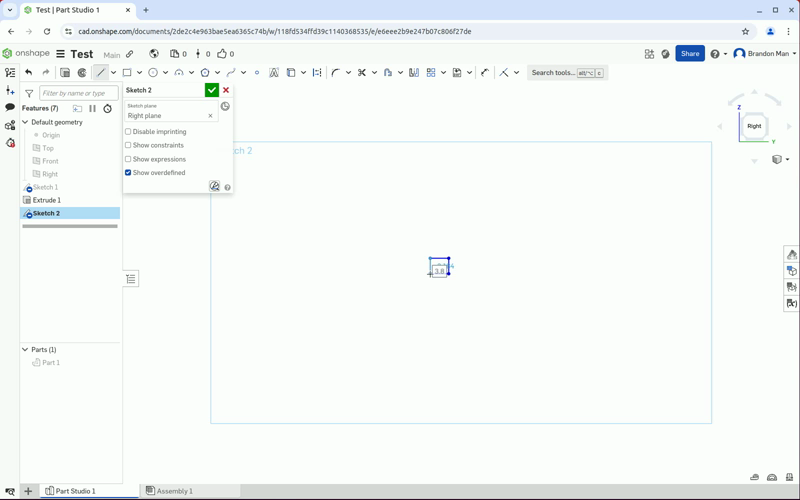
key(esc)
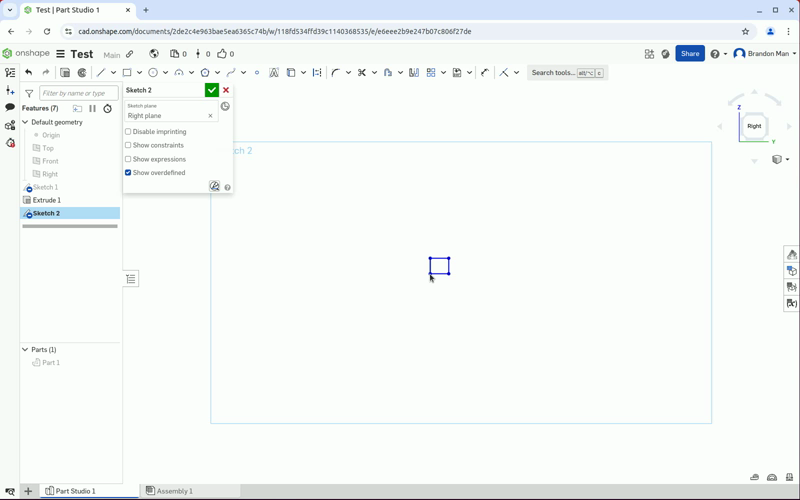
mouse_move(433, 267)
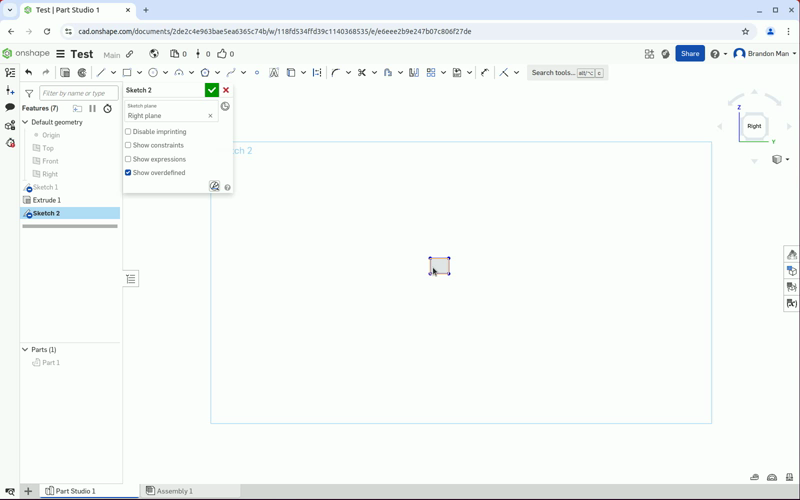
scroll(6)
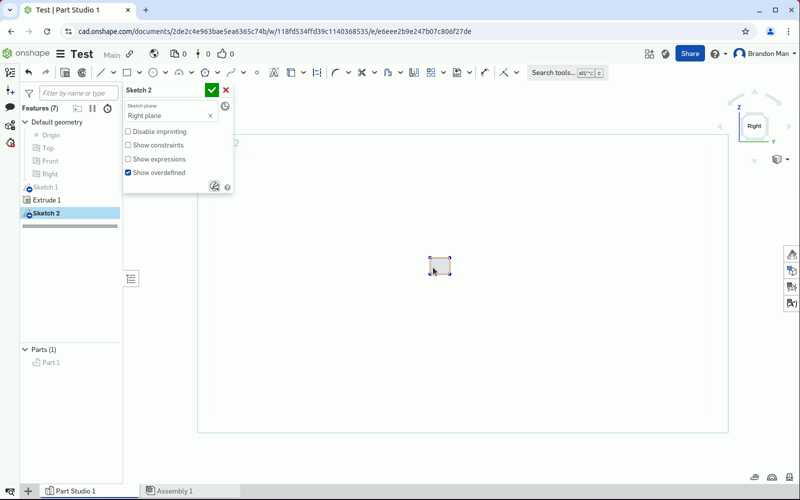
scroll(6)
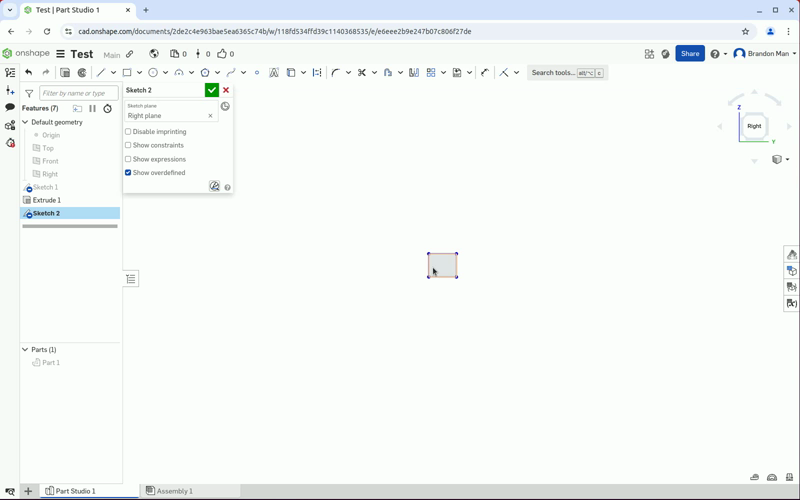
scroll(6)
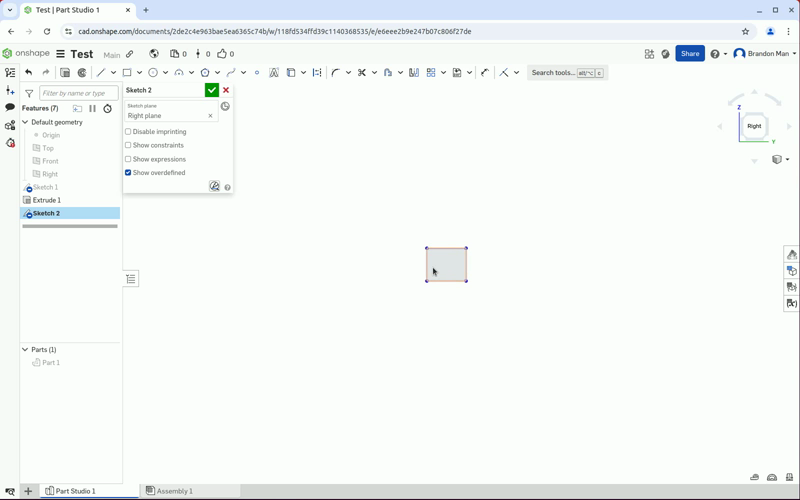
scroll(6)
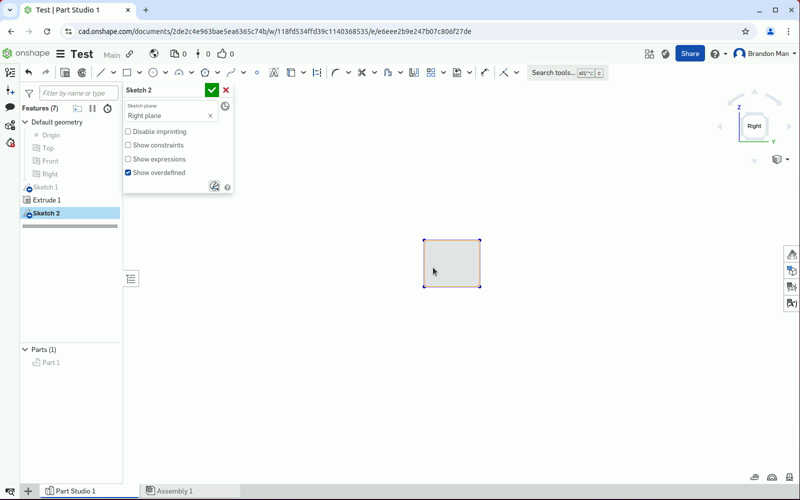
scroll(6)
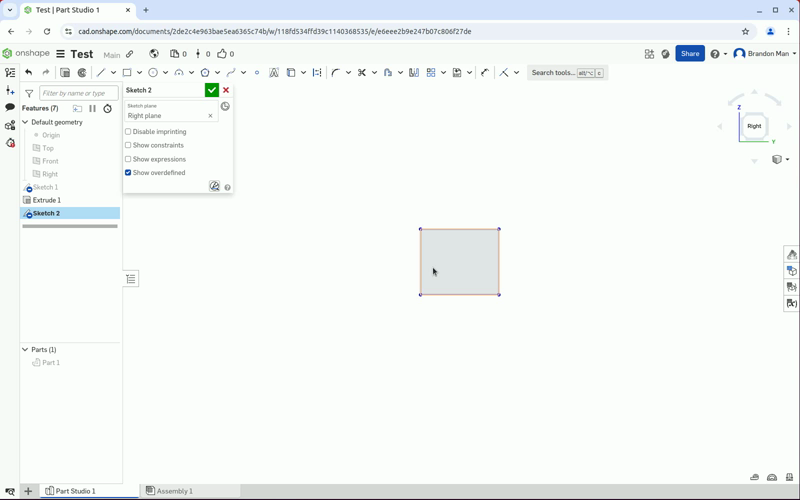
scroll(6)
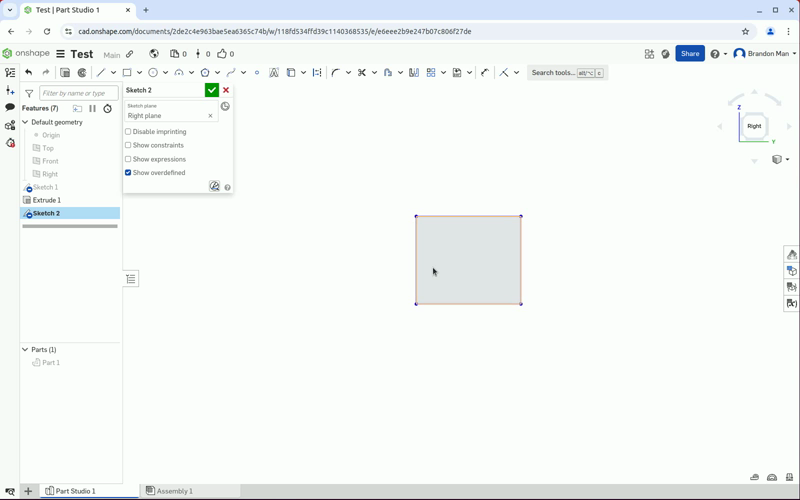
scroll(6)
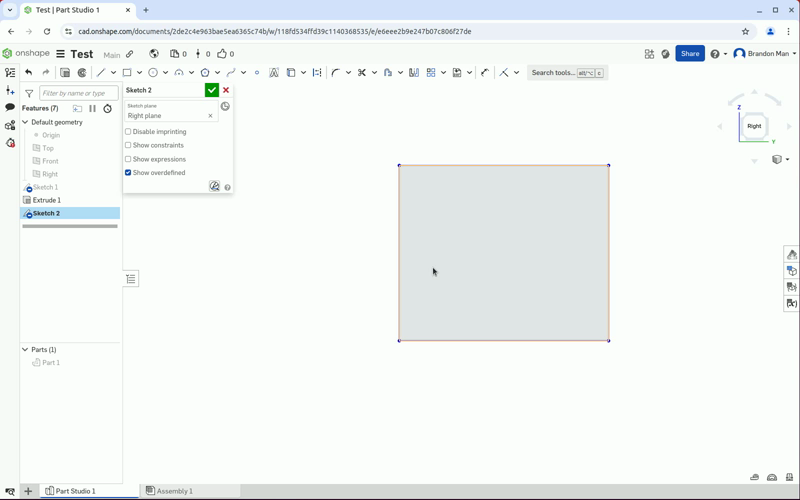
click(433, 267)
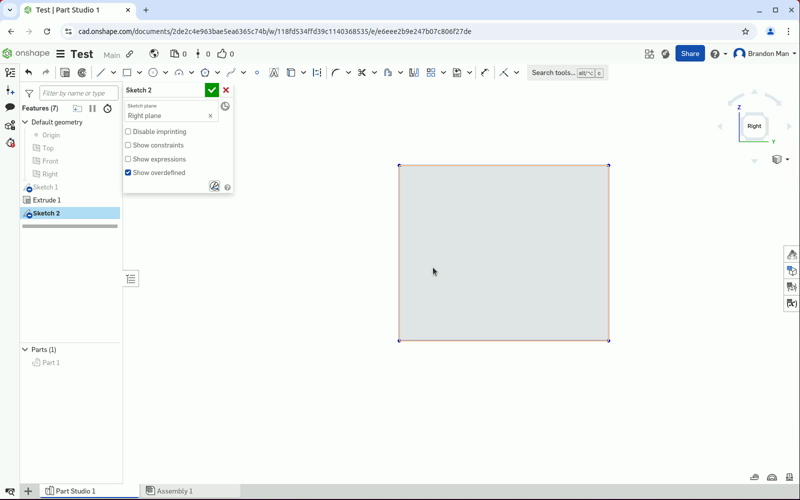
scroll(-6)
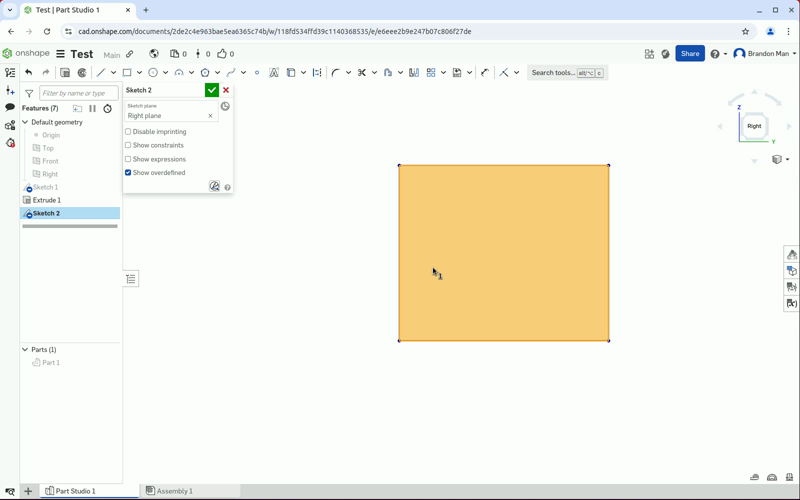
scroll(-6)
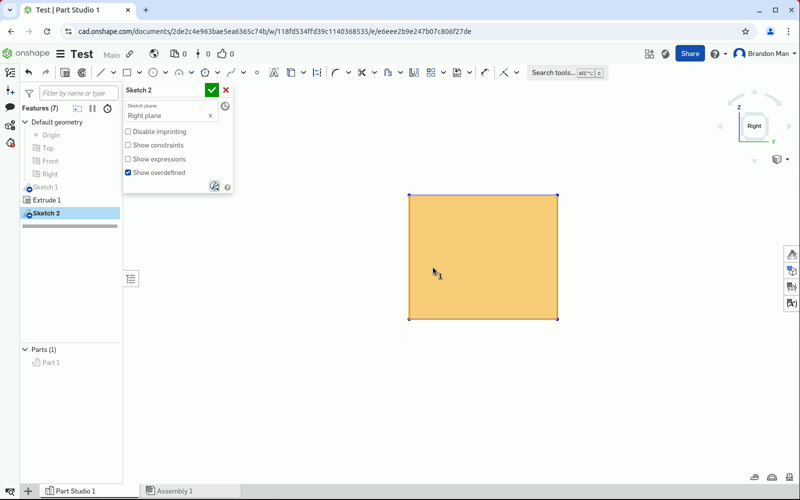
scroll(-6)
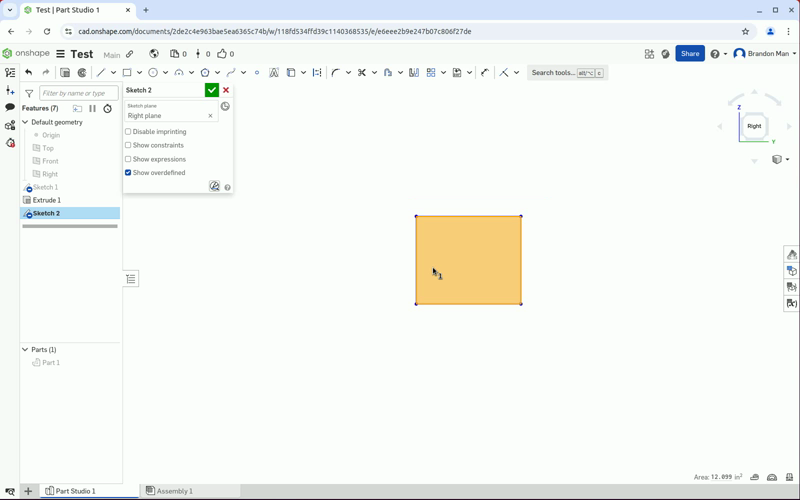
scroll(-6)
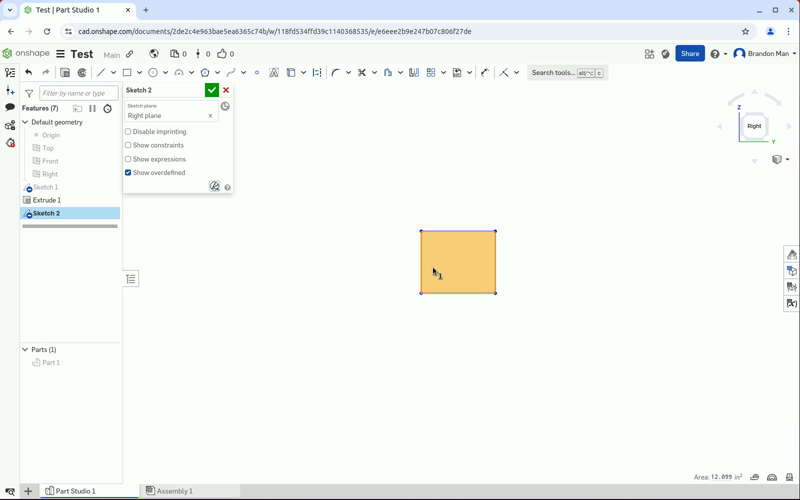
scroll(-6)
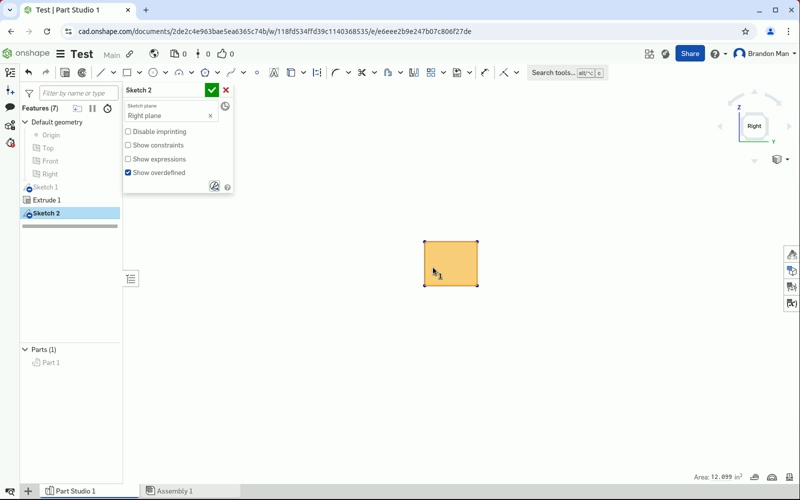
scroll(-6)
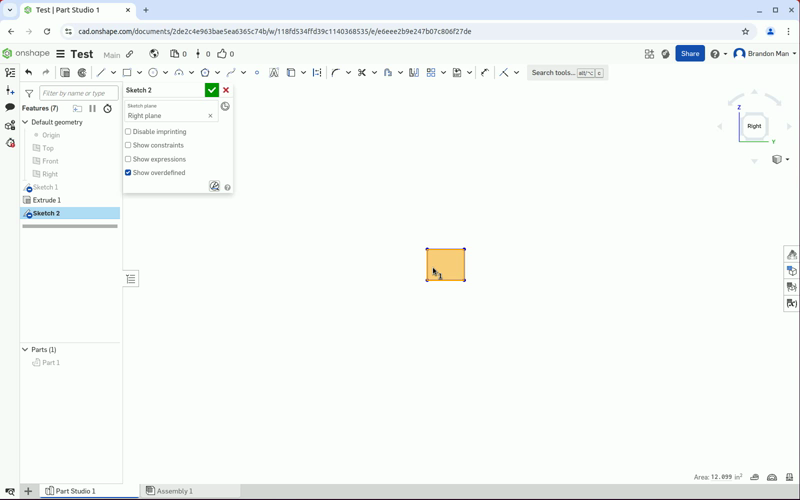
scroll(-6)
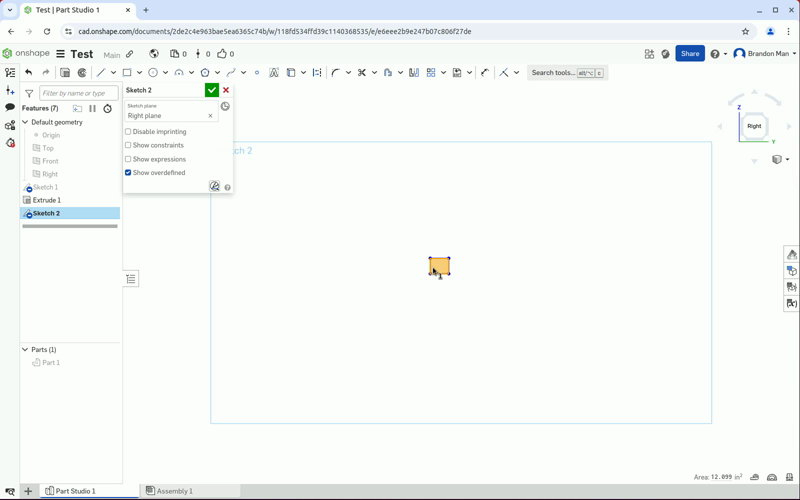
mouse_move(73, 352)
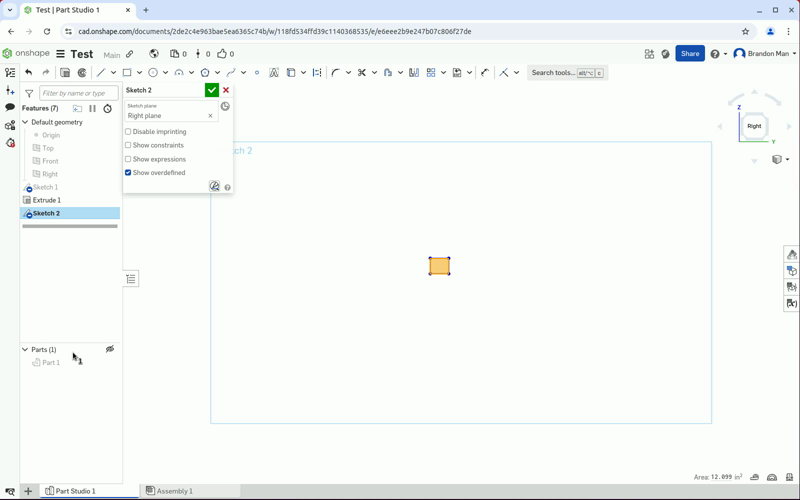
key(shift+y)
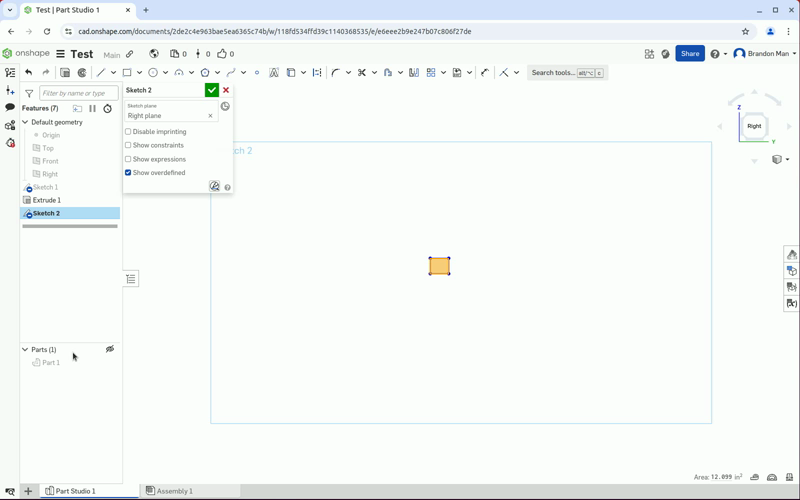
key(shift+e)
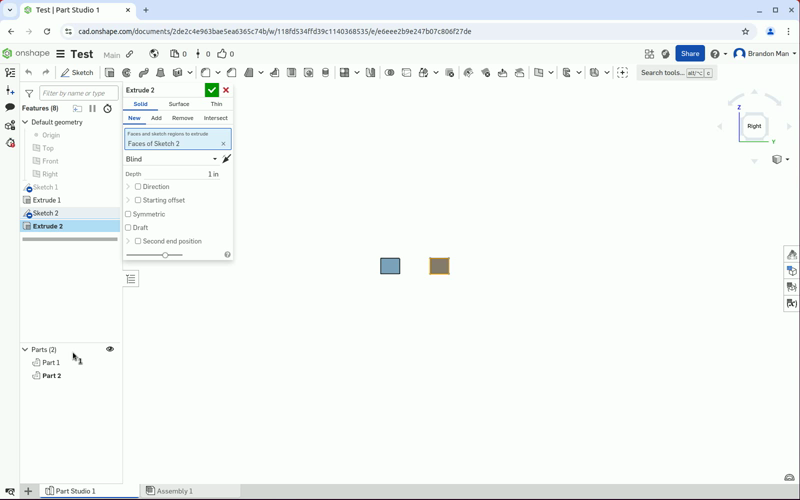
mouse_move(143, 106)
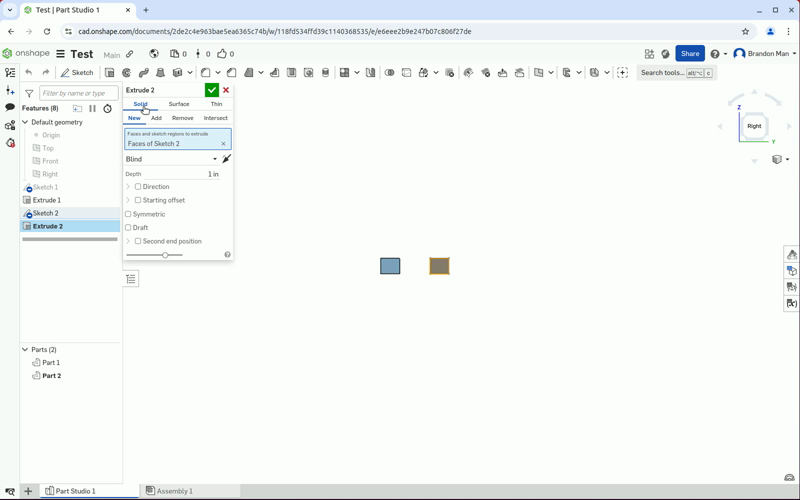
click(143, 106)
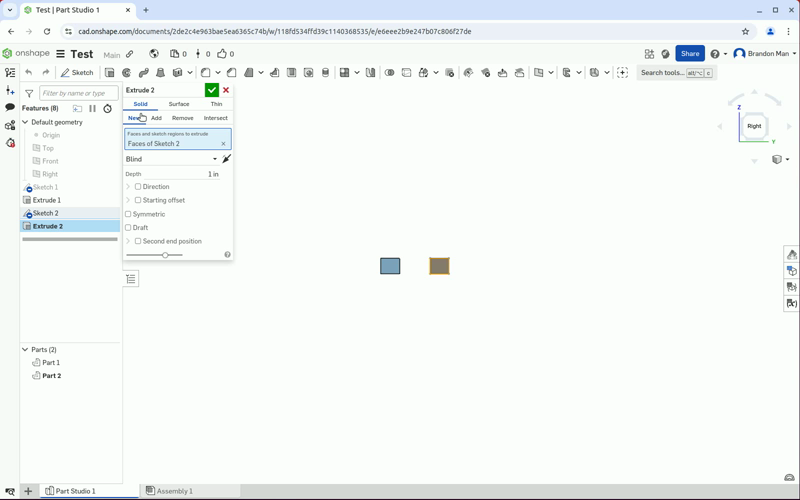
mouse_move(137, 120)
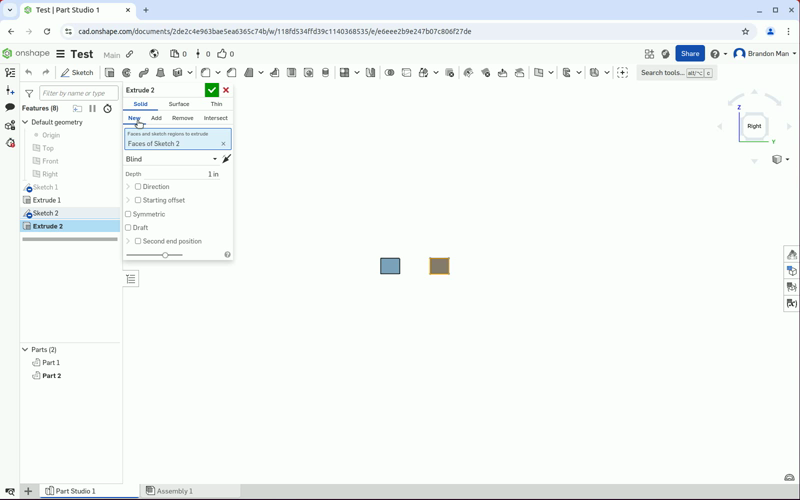
click(137, 120)
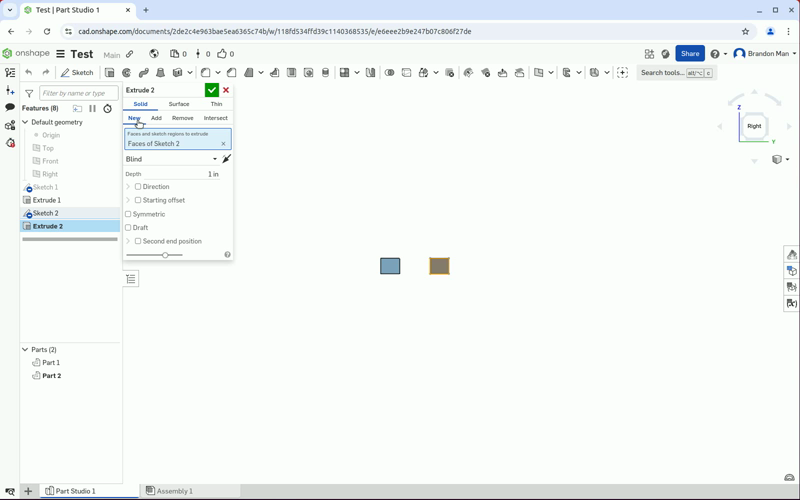
key(tab, 4)
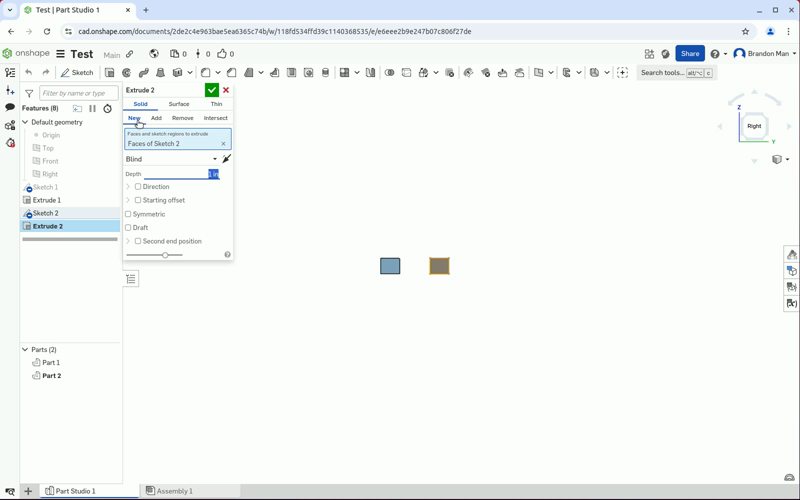
text(2.407)
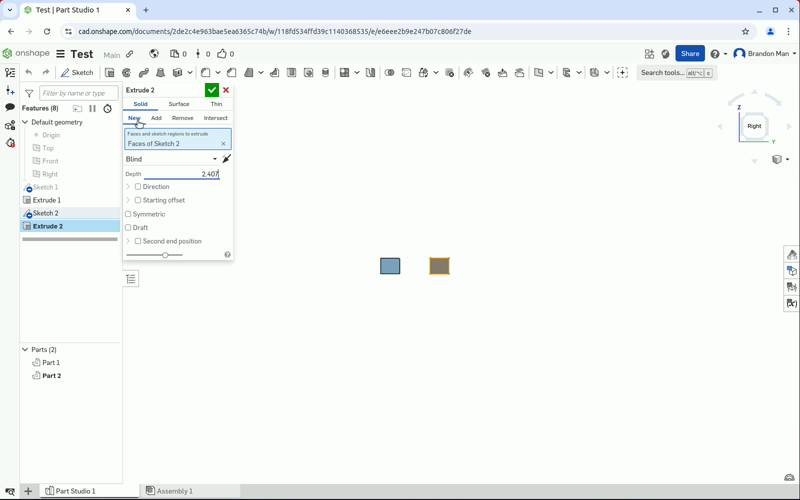
key(enter)
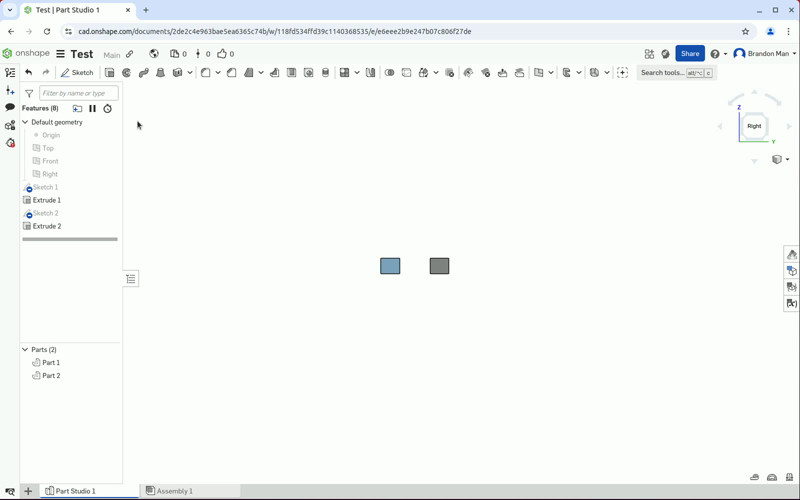
key(shift+h)
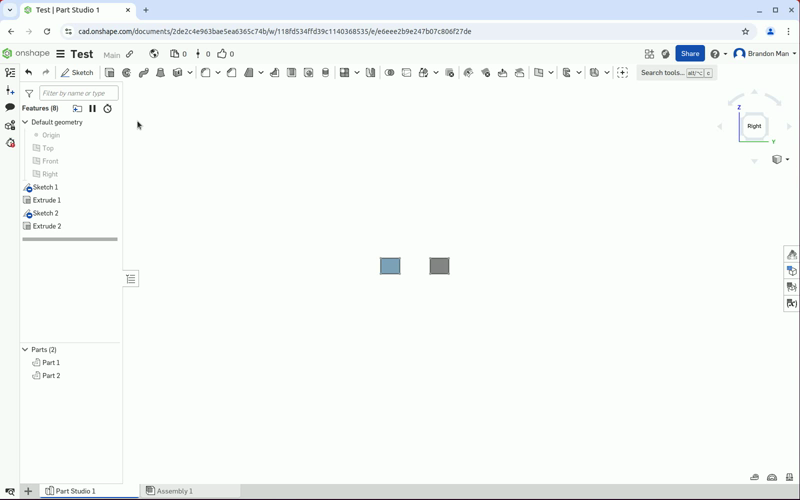
key(shift+h)
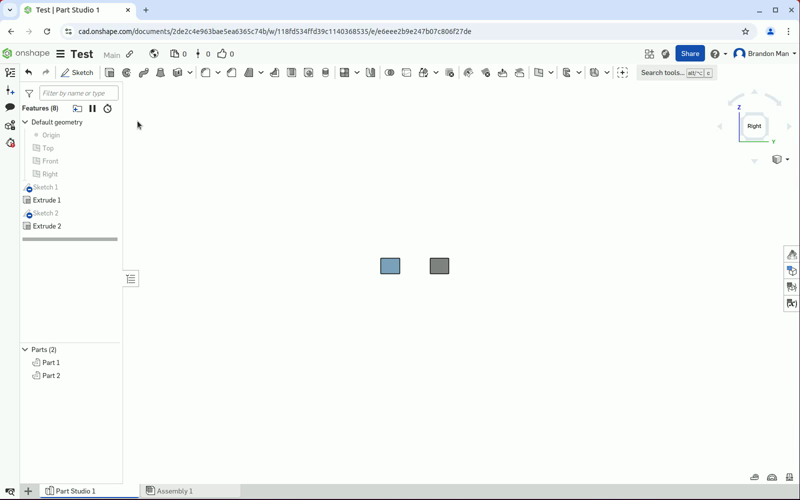
mouse_move(73, 189)
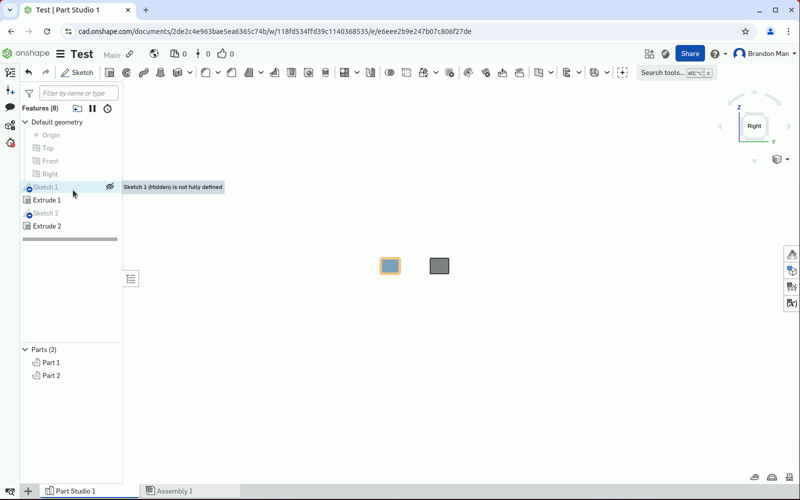
click(73, 189)
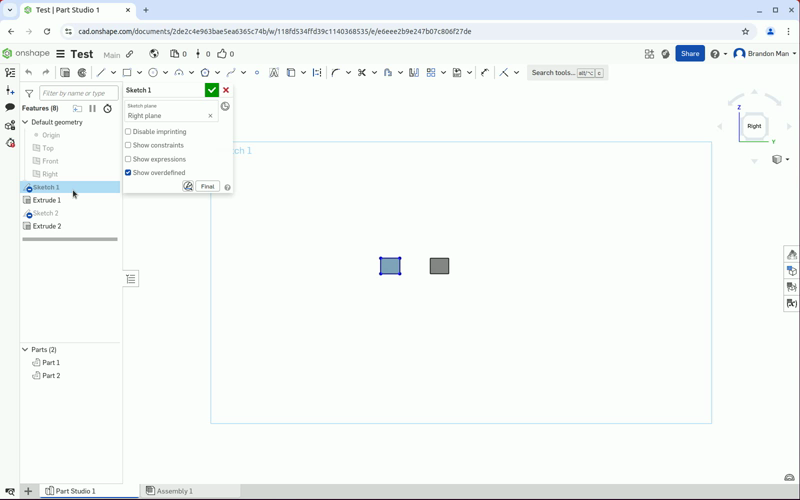
mouse_move(229, 92)
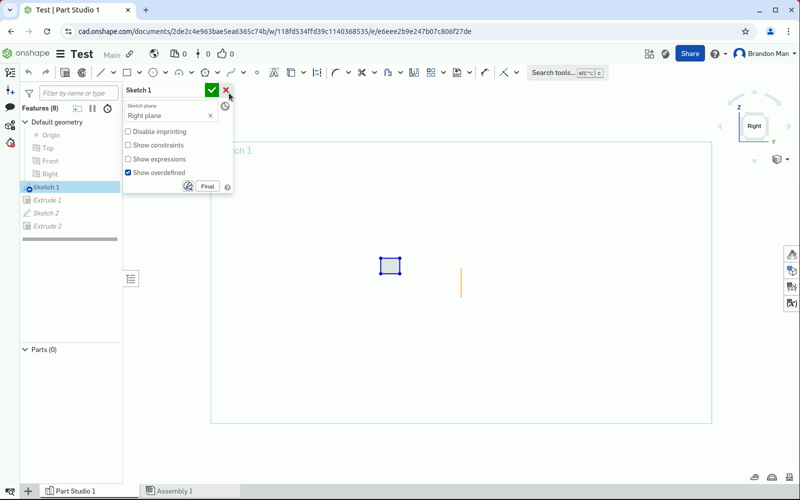
click(229, 92)
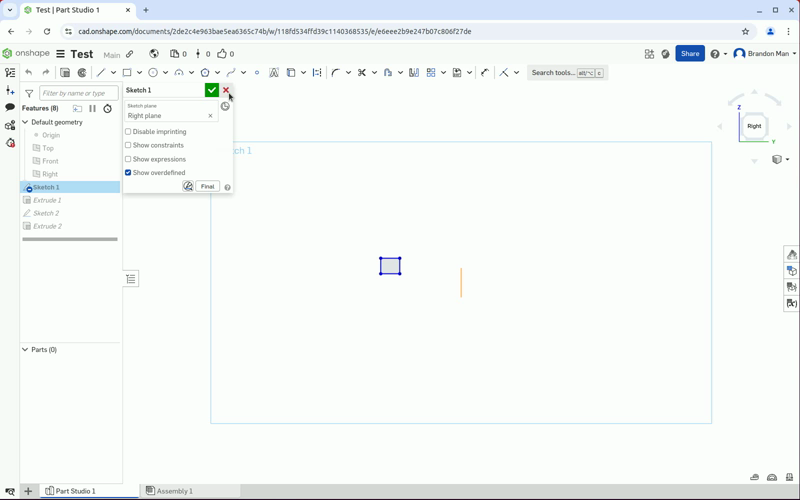
key(shift+s)
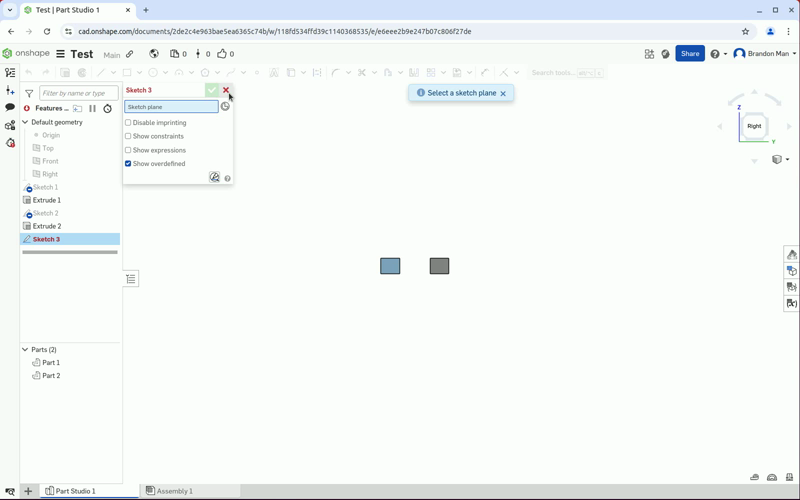
mouse_move(73, 176)
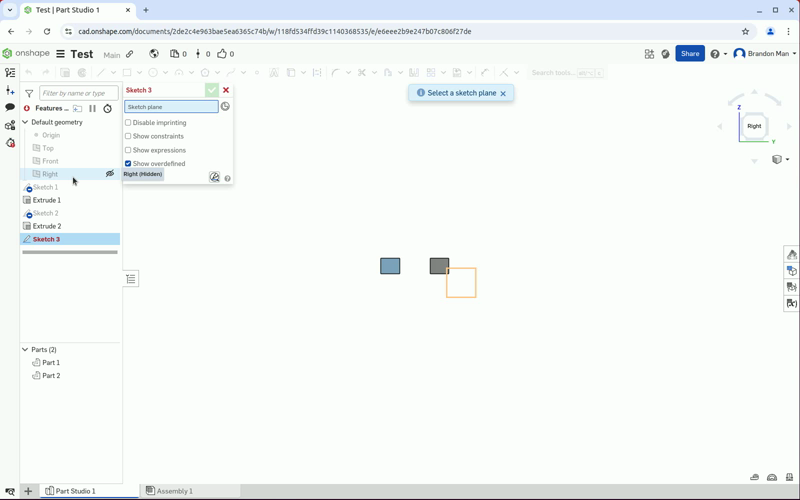
click(73, 176)
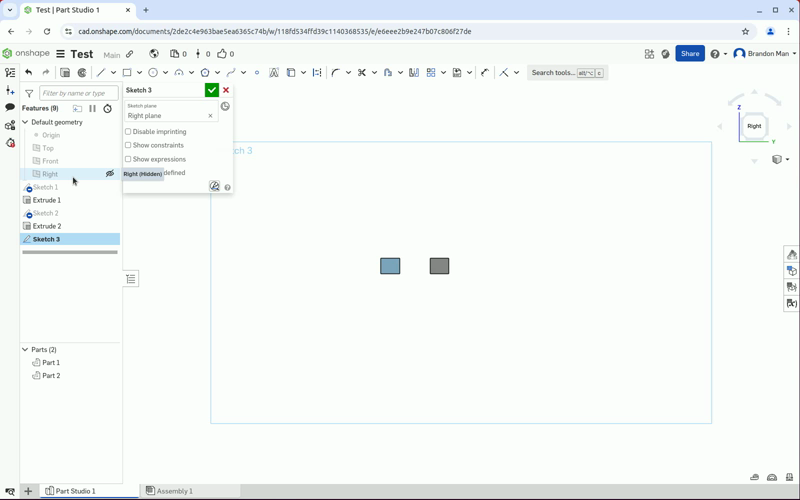
mouse_move(73, 352)
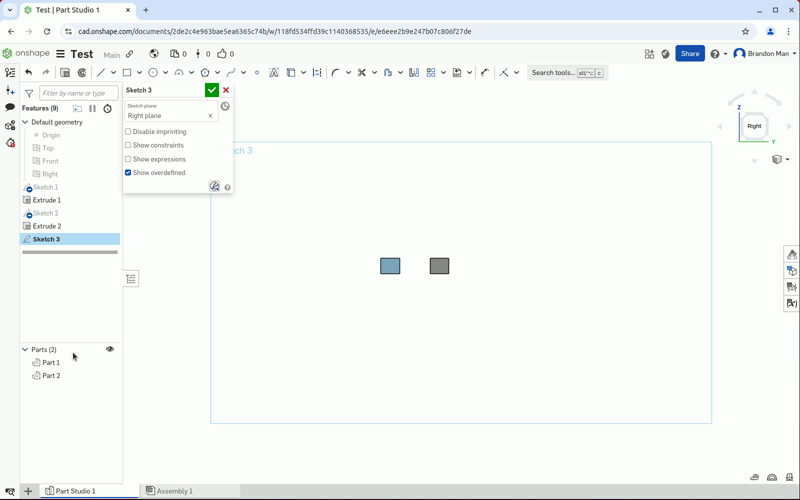
key(y)
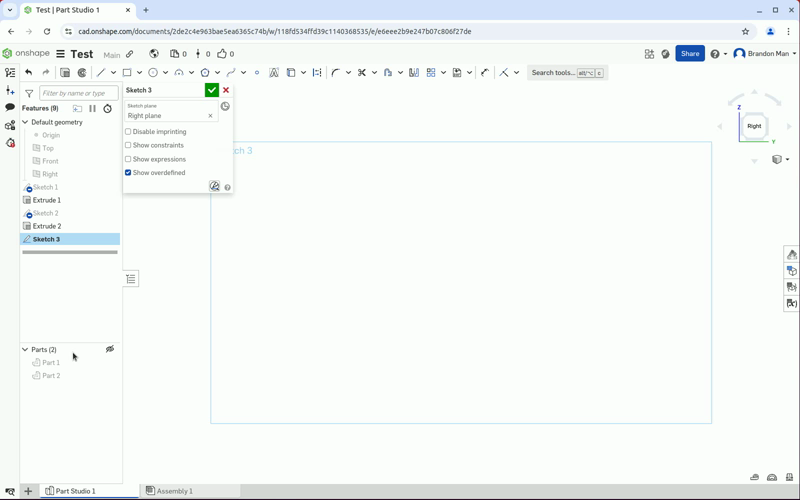
key(l)
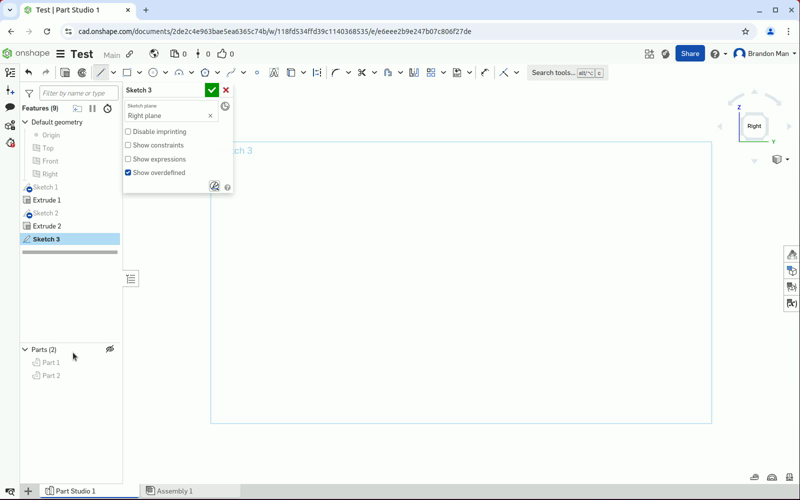
key_down(shift)
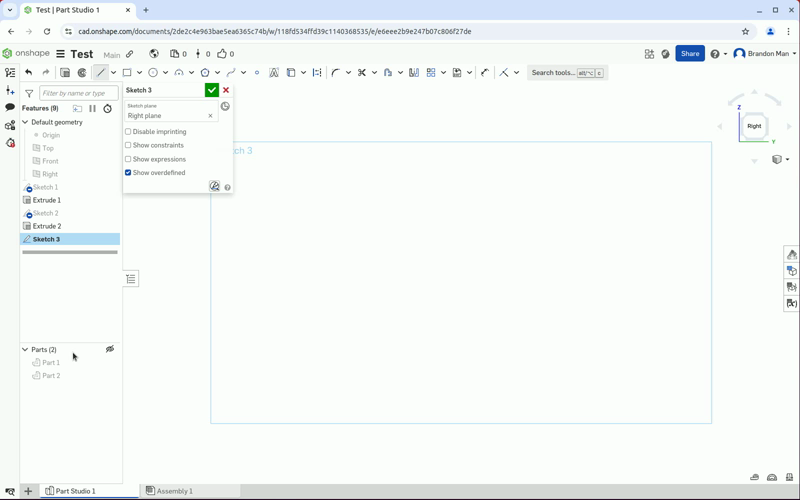
mouse_move(480, 273)
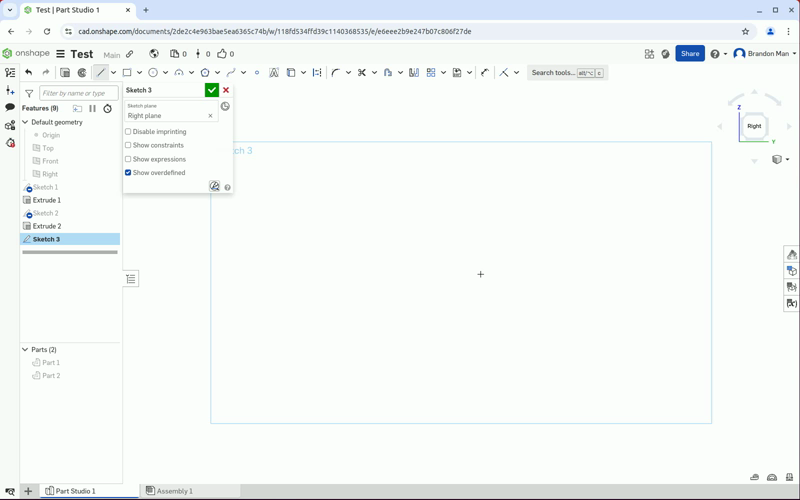
click(480, 273)
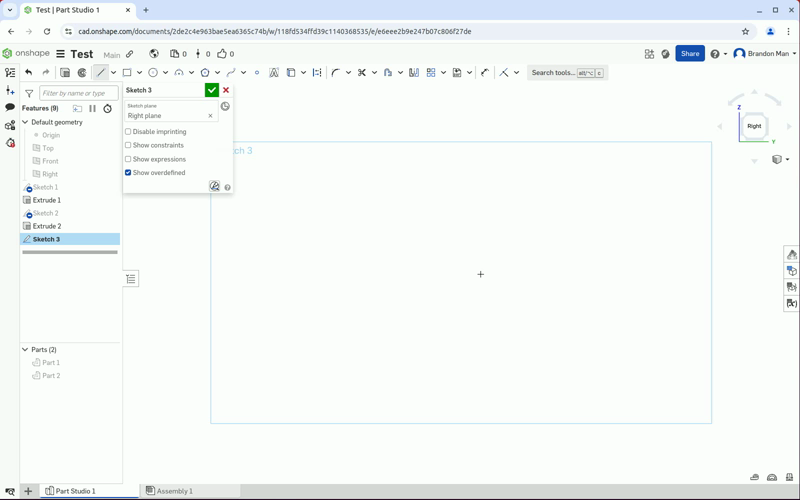
key_up(shift)
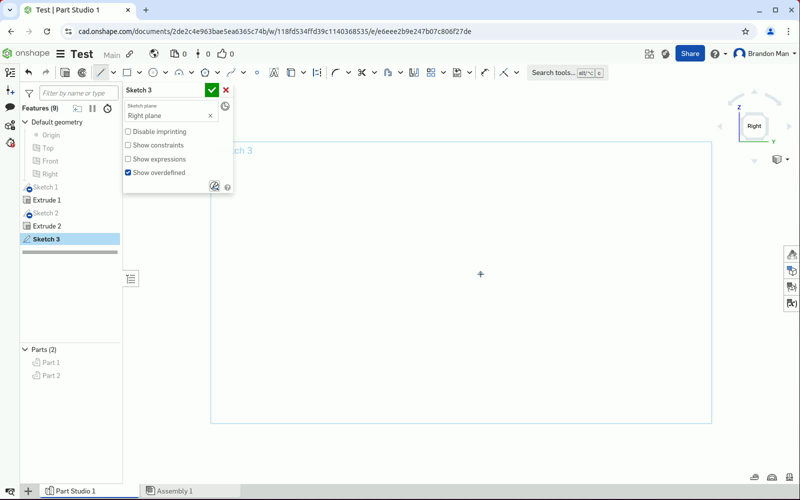
key_down(shift)
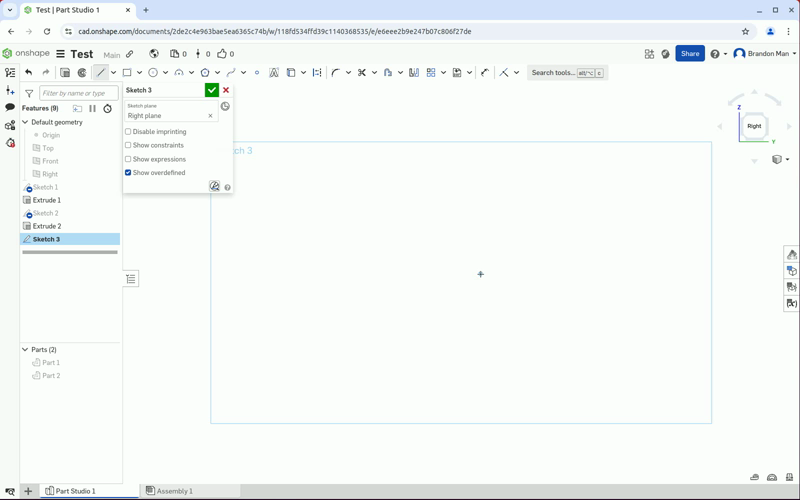
mouse_move(510, 273)
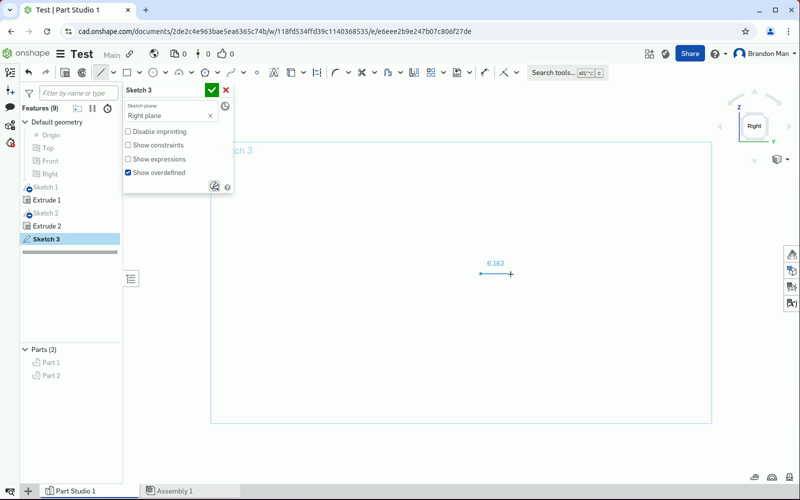
mouse_move(499, 273)
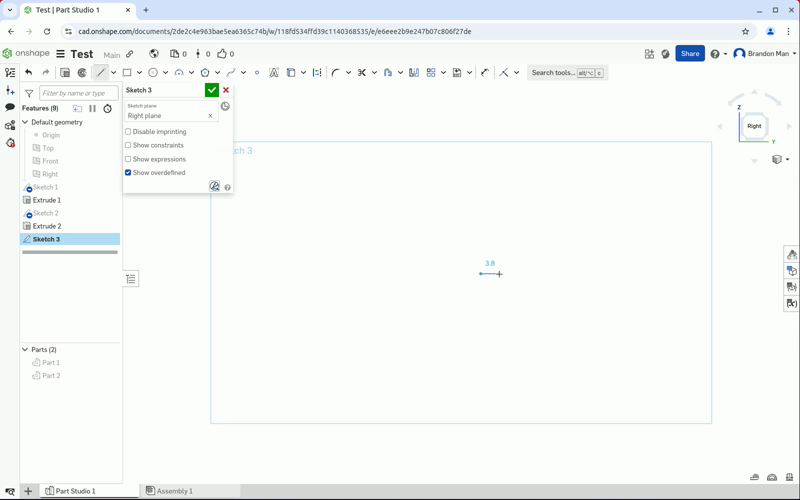
click(499, 273)
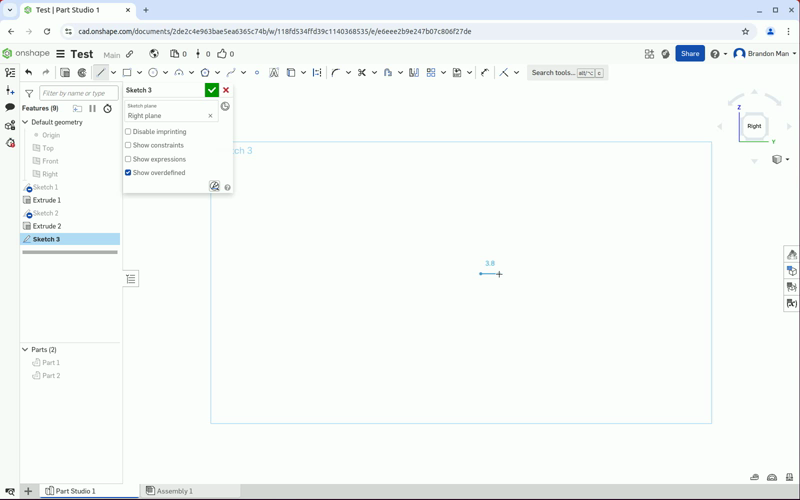
key_up(shift)
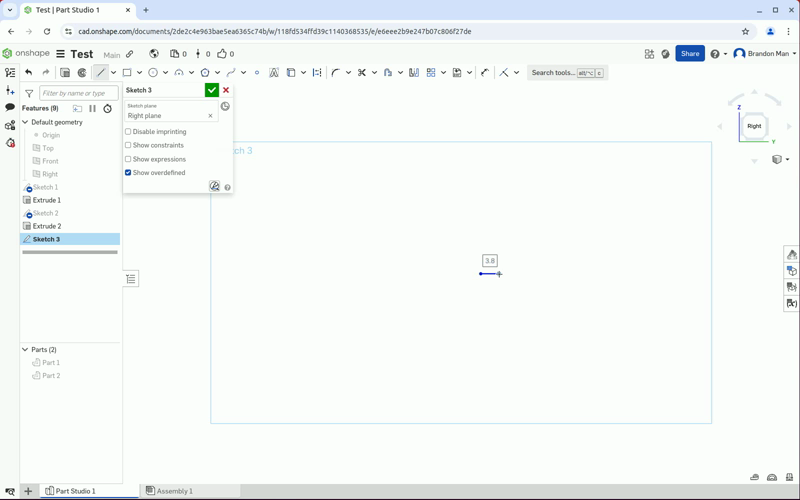
key_down(shift)
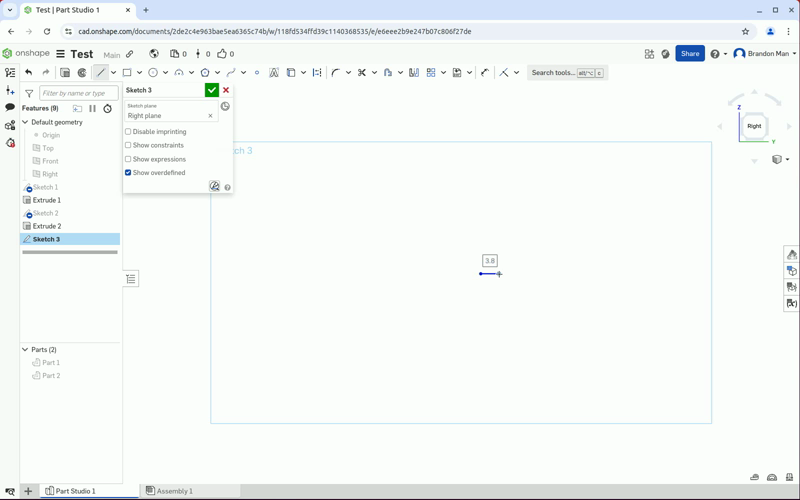
mouse_move(529, 273)
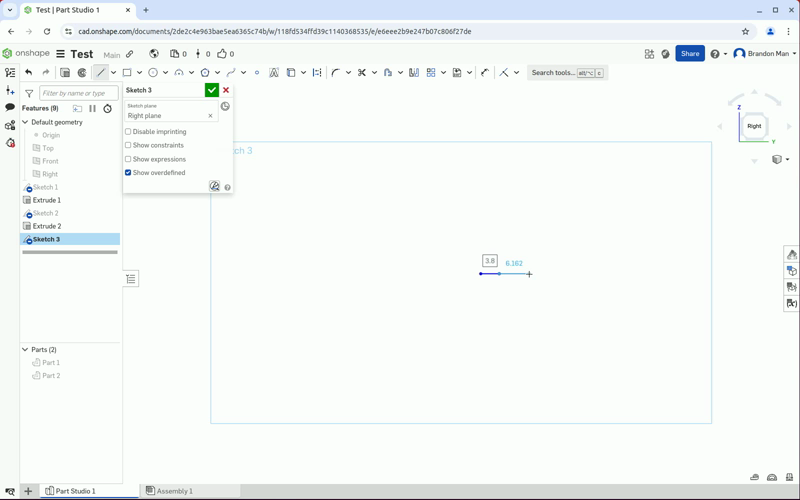
mouse_move(499, 258)
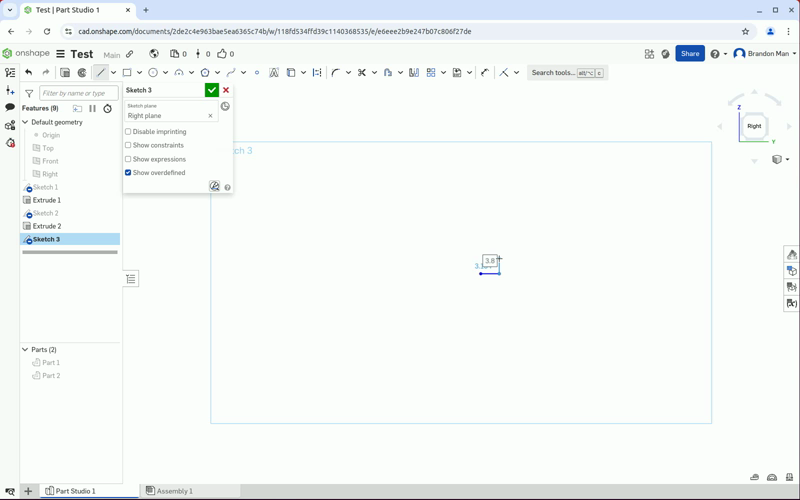
click(499, 258)
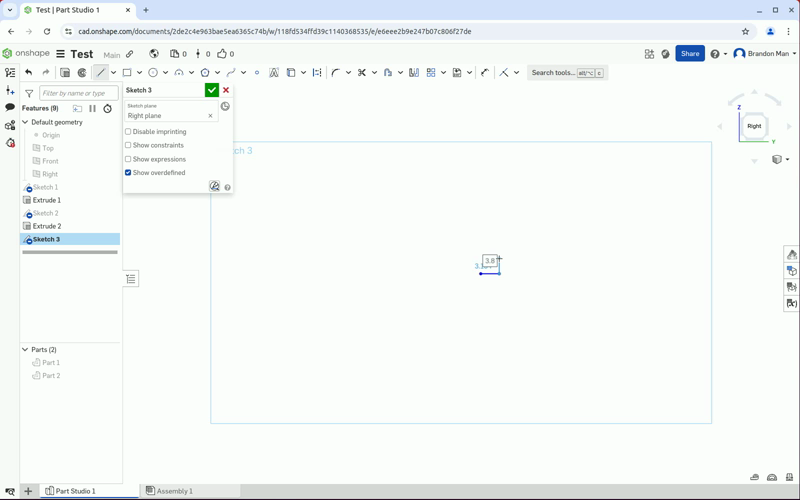
key_up(shift)
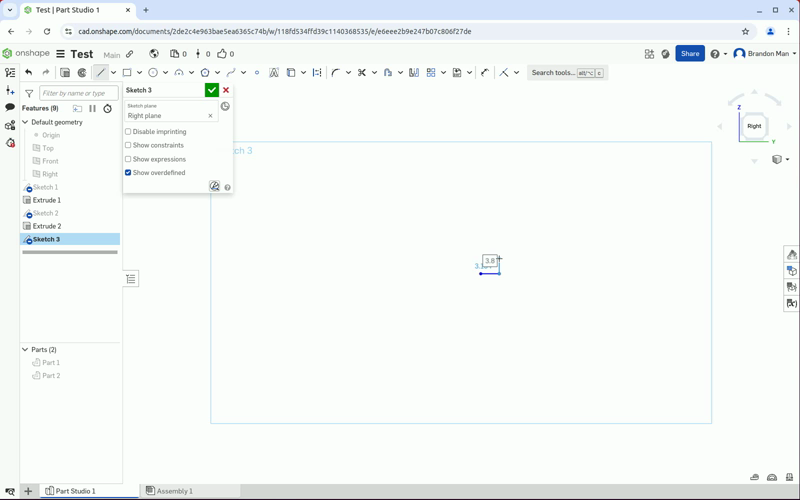
key_down(shift)
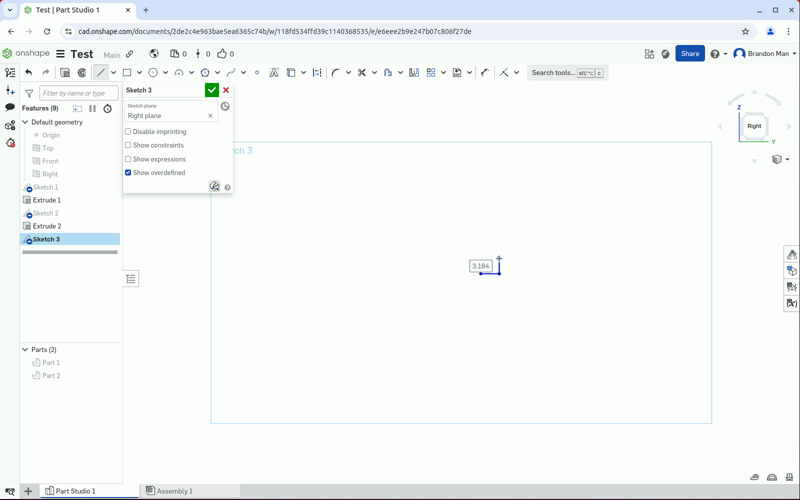
mouse_move(529, 258)
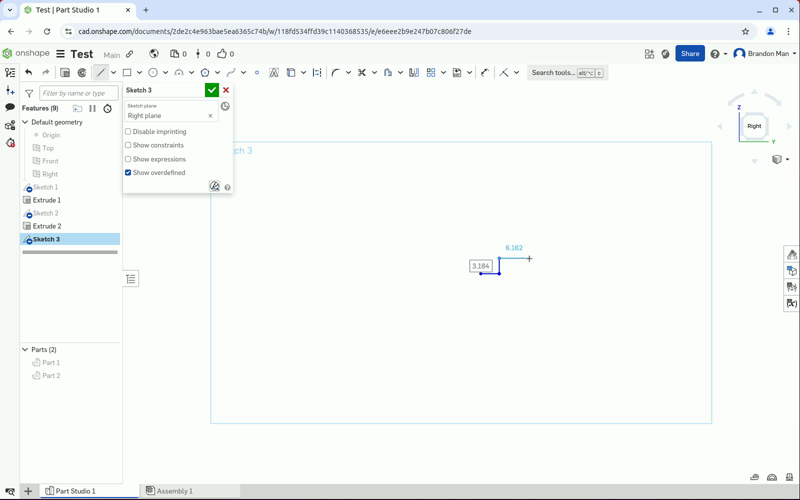
mouse_move(480, 258)
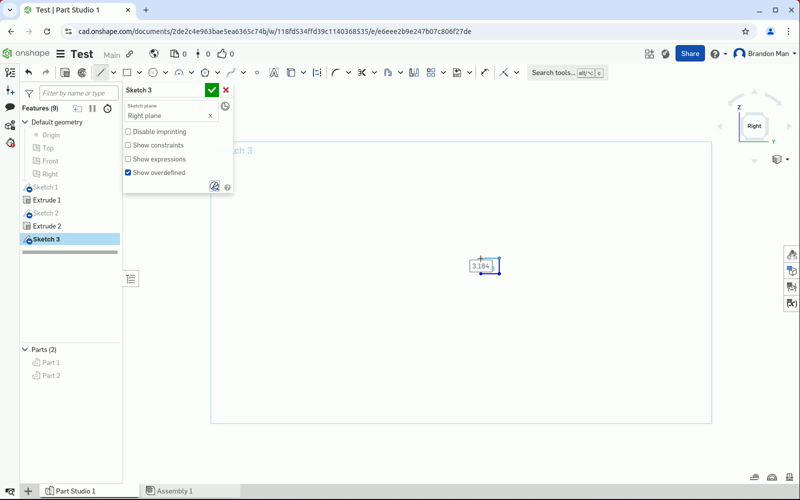
click(480, 258)
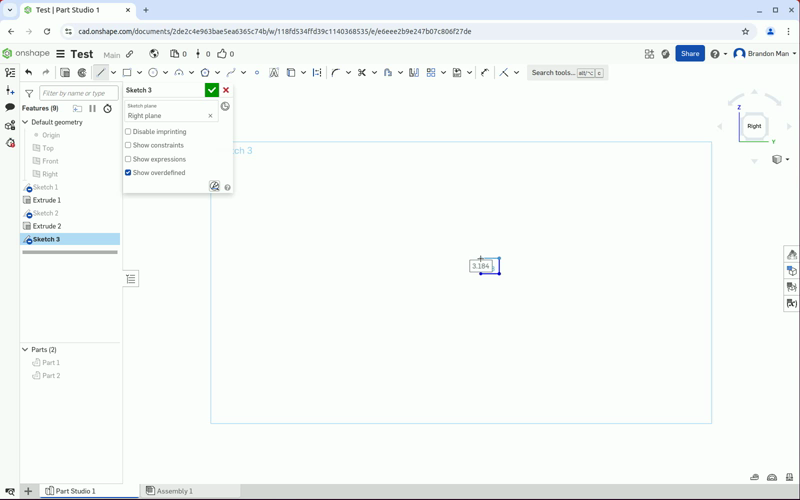
key_up(shift)
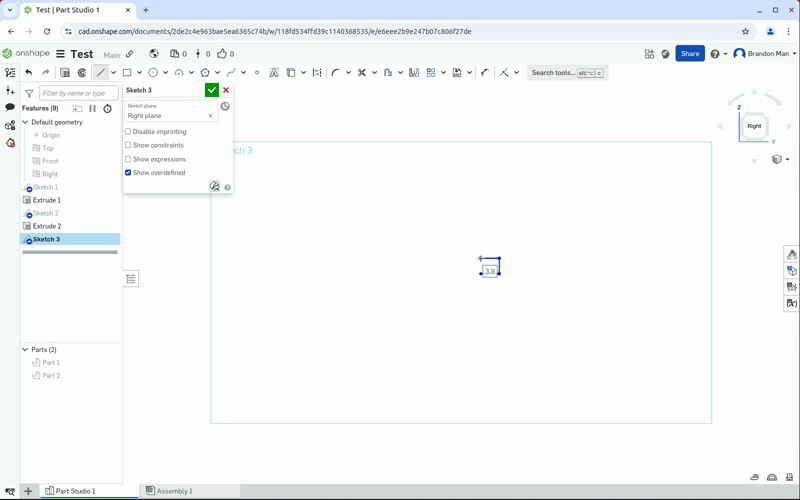
mouse_move(510, 258)
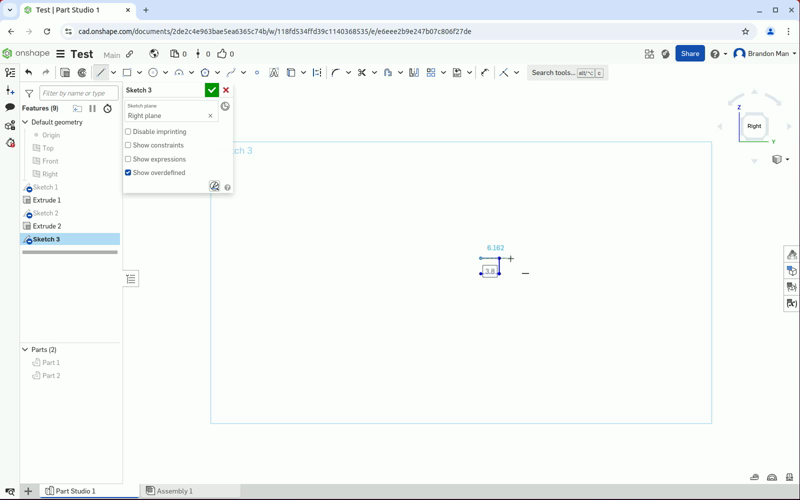
key_down(shift)
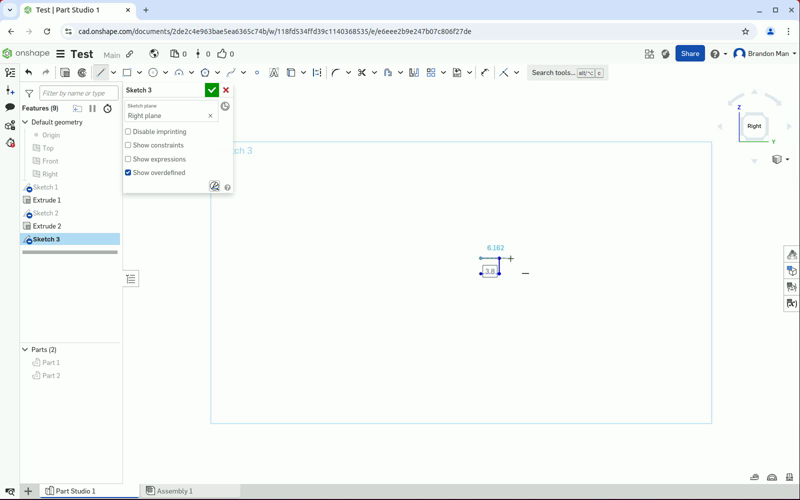
mouse_move(480, 273)
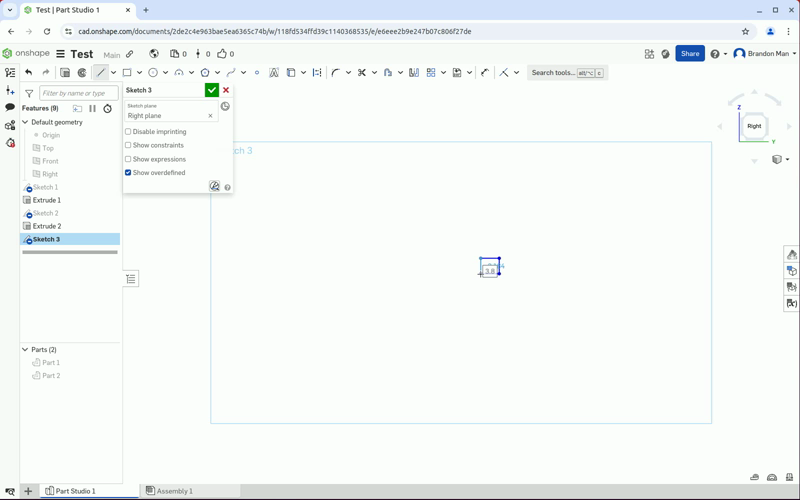
key_up(shift)
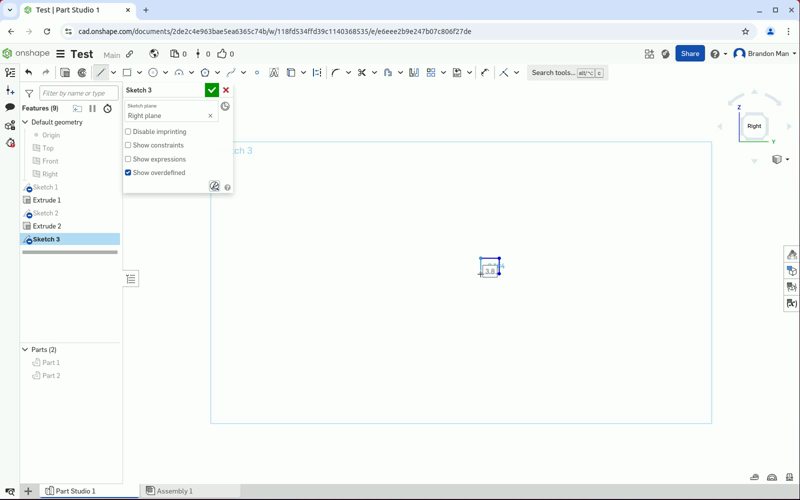
click(480, 273)
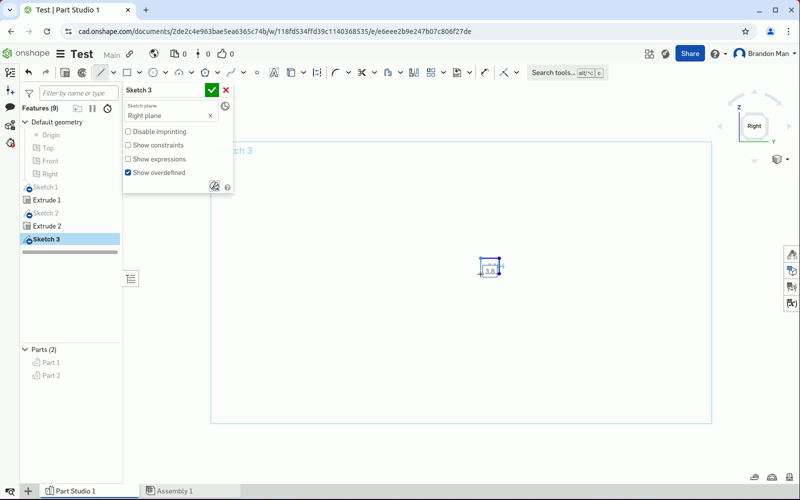
key(esc)
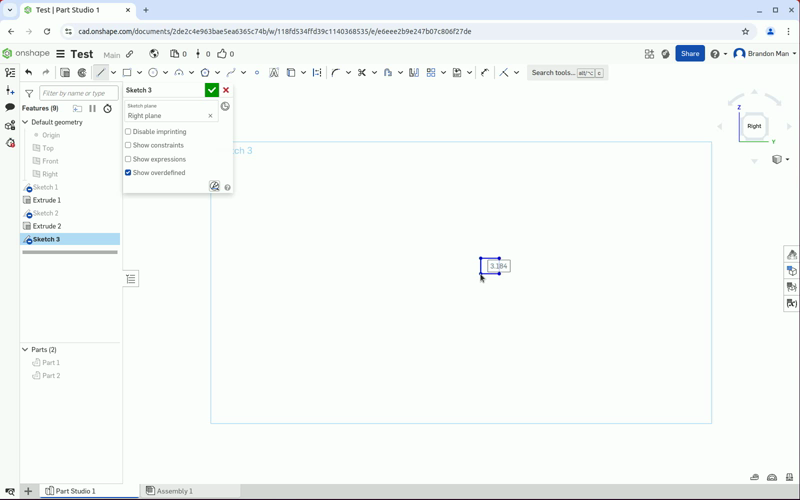
mouse_move(485, 264)
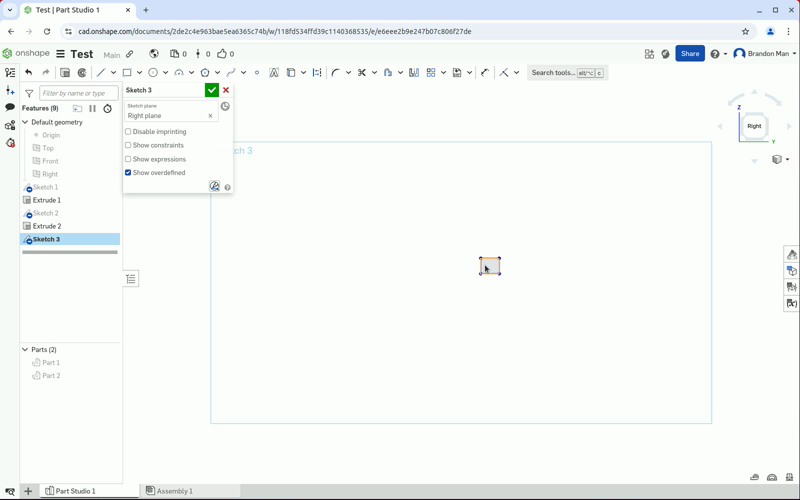
scroll(6)
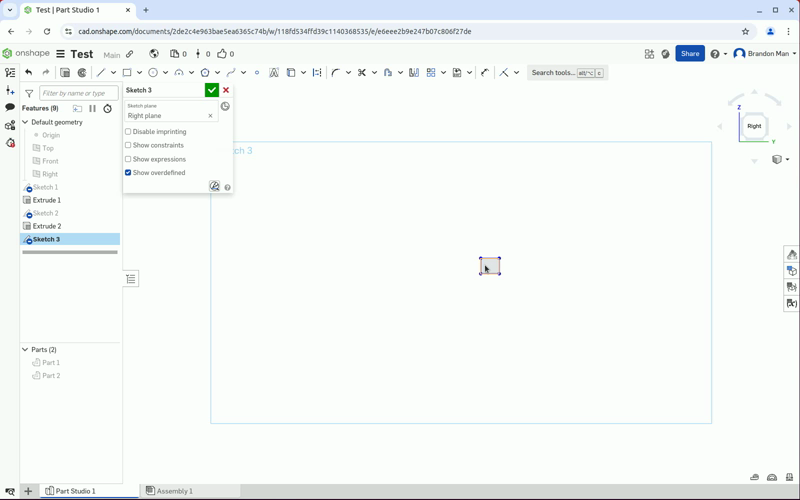
scroll(6)
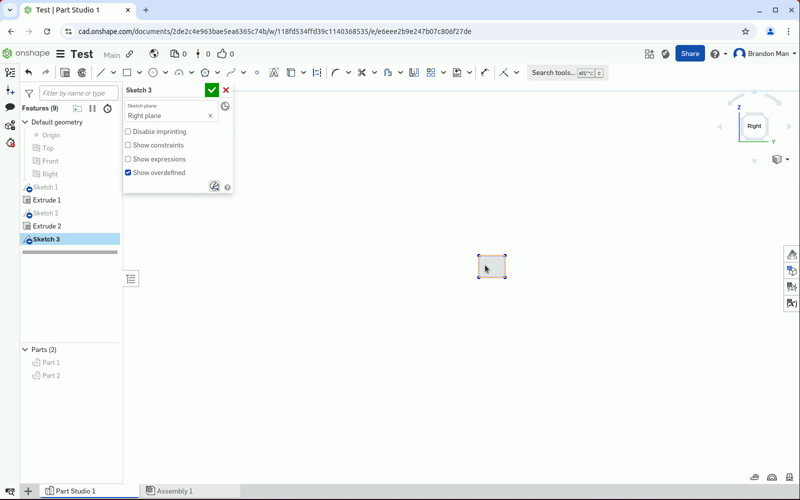
scroll(6)
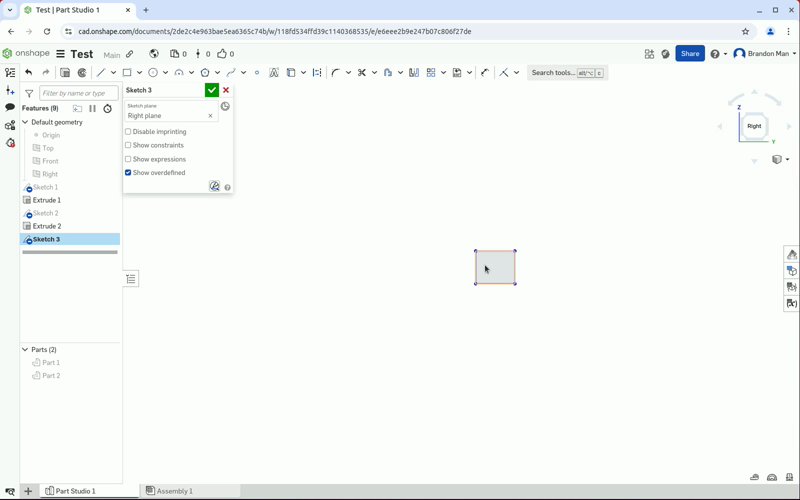
scroll(6)
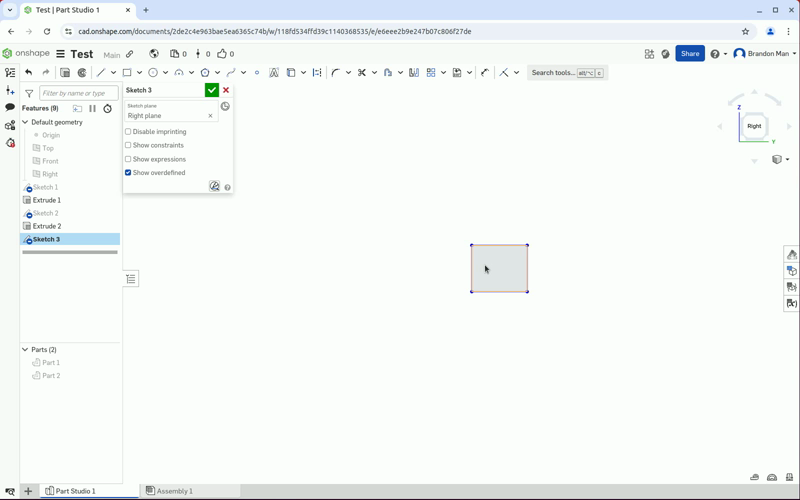
scroll(6)
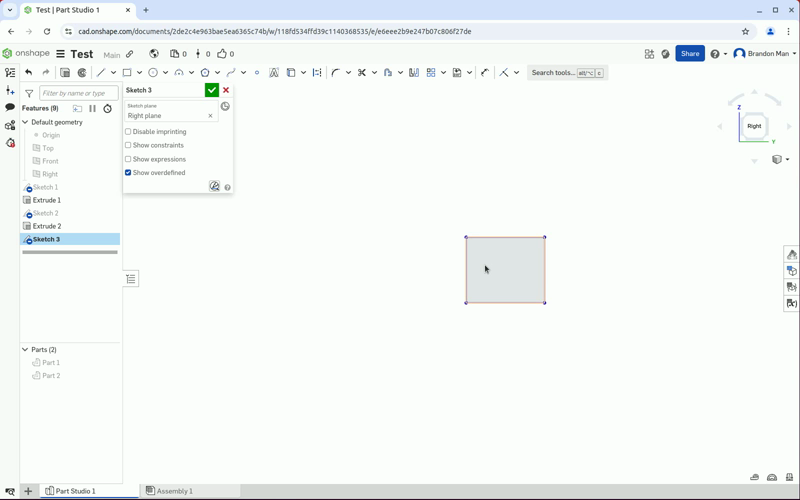
scroll(6)
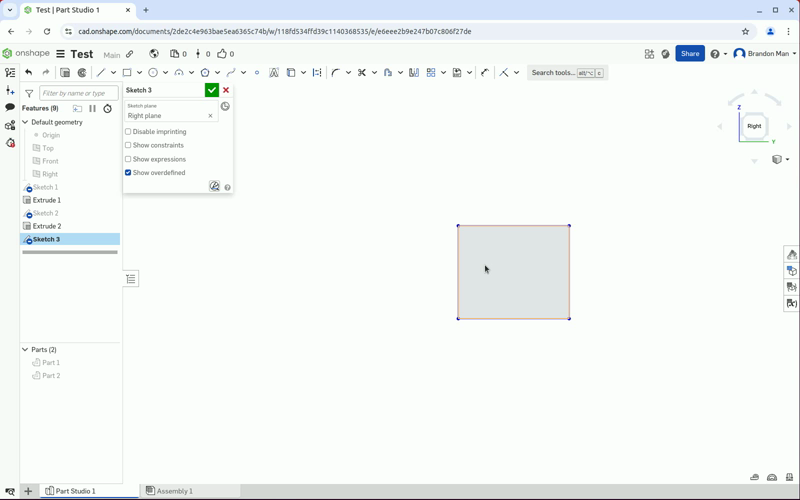
scroll(6)
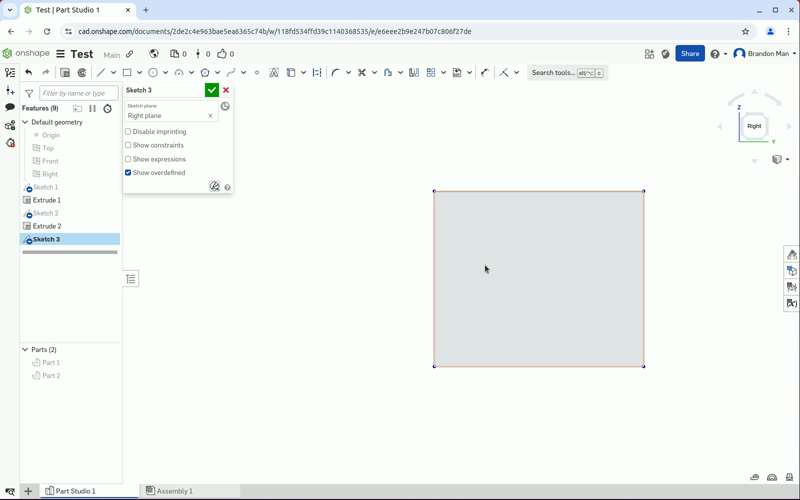
click(485, 264)
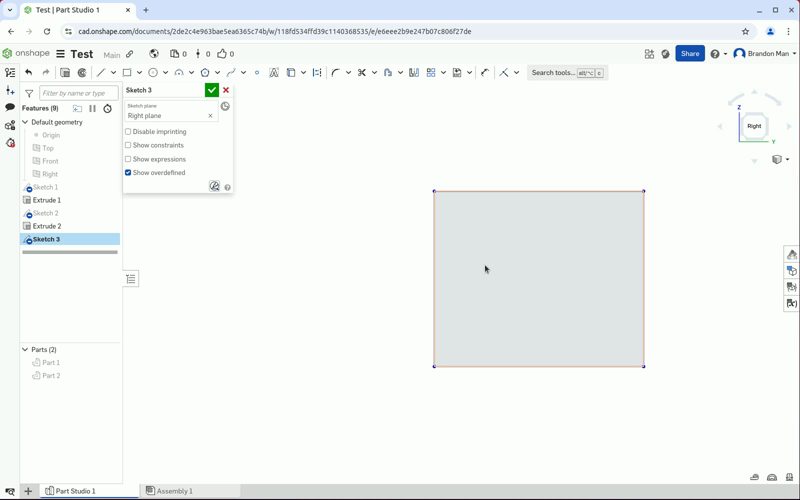
scroll(-6)
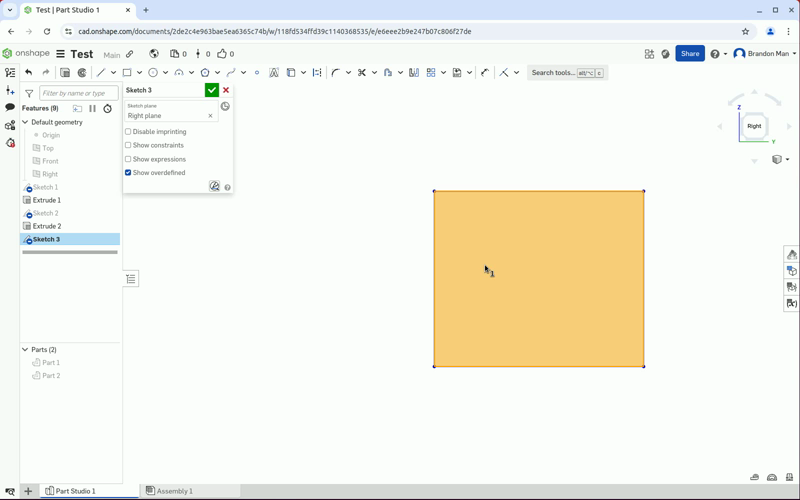
scroll(-6)
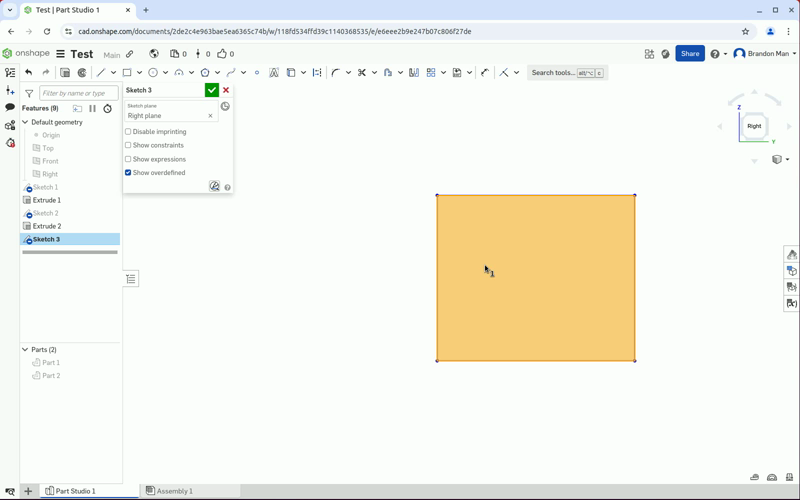
scroll(-6)
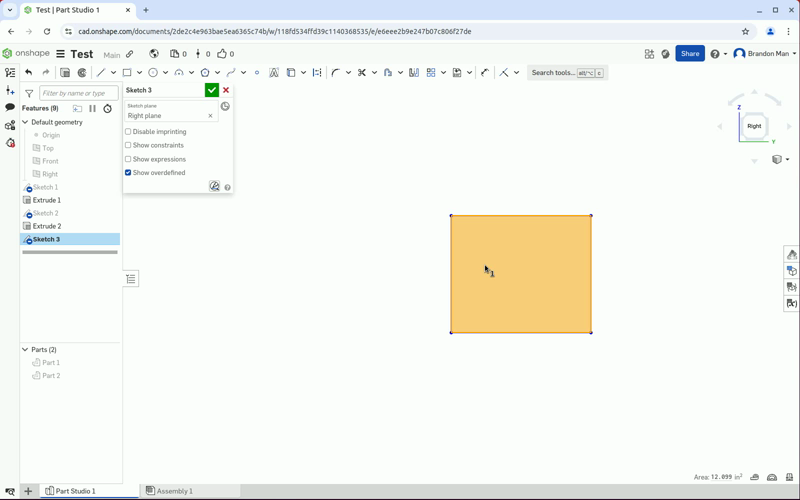
scroll(-6)
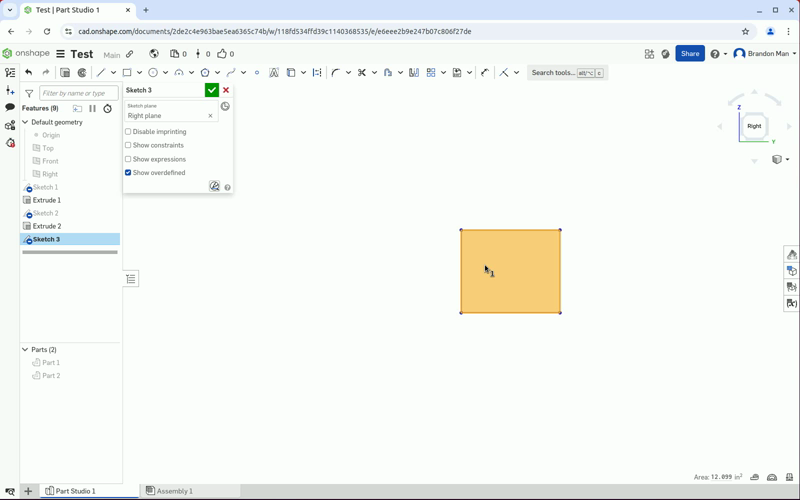
scroll(-6)
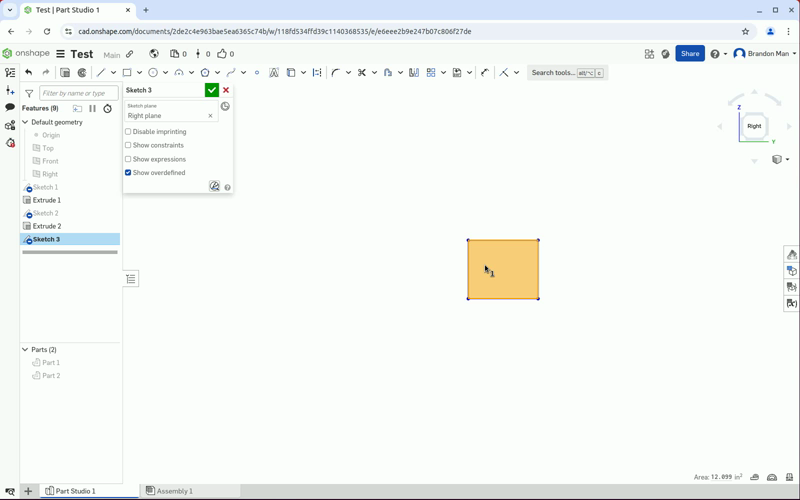
scroll(-6)
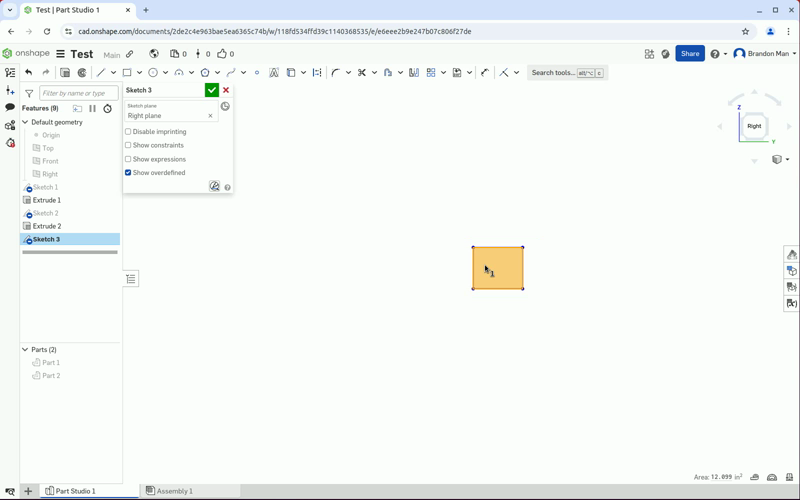
scroll(-6)
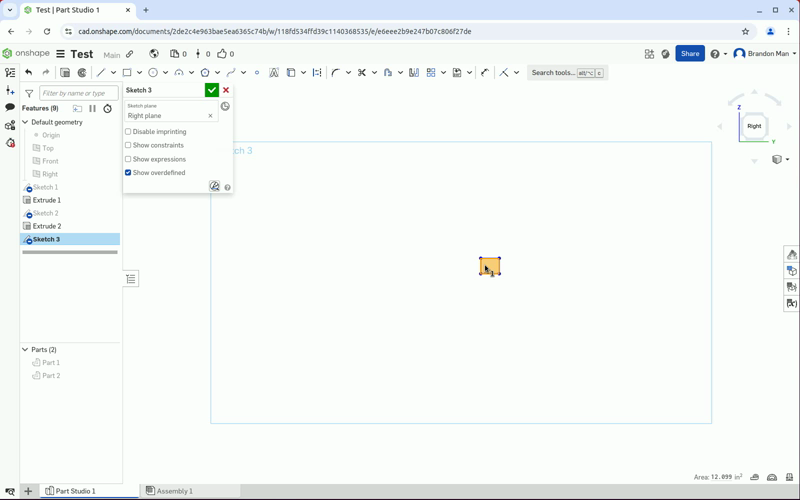
mouse_move(73, 352)
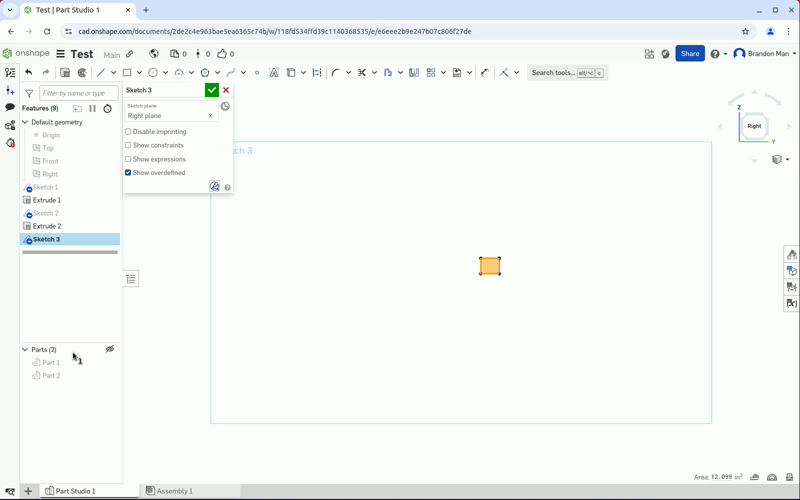
key(shift+y)
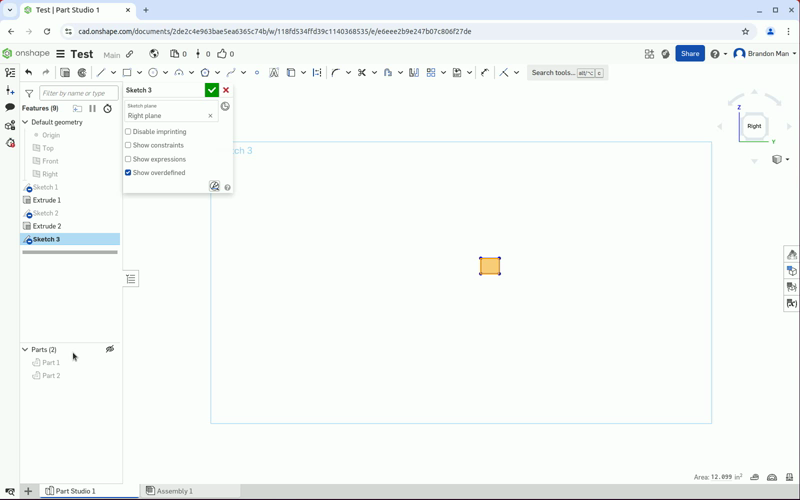
key(shift+e)
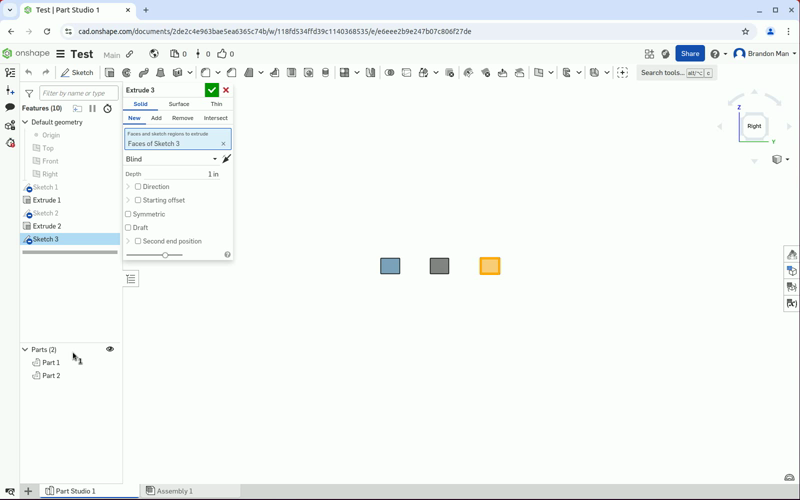
mouse_move(143, 106)
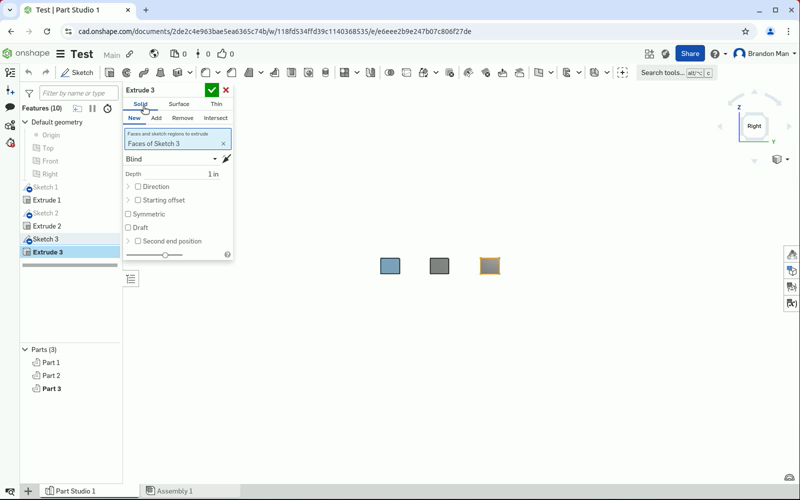
click(143, 106)
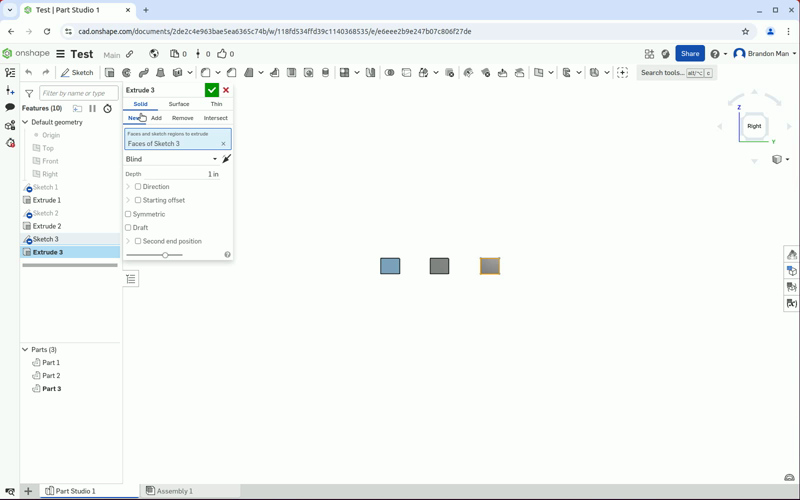
mouse_move(137, 120)
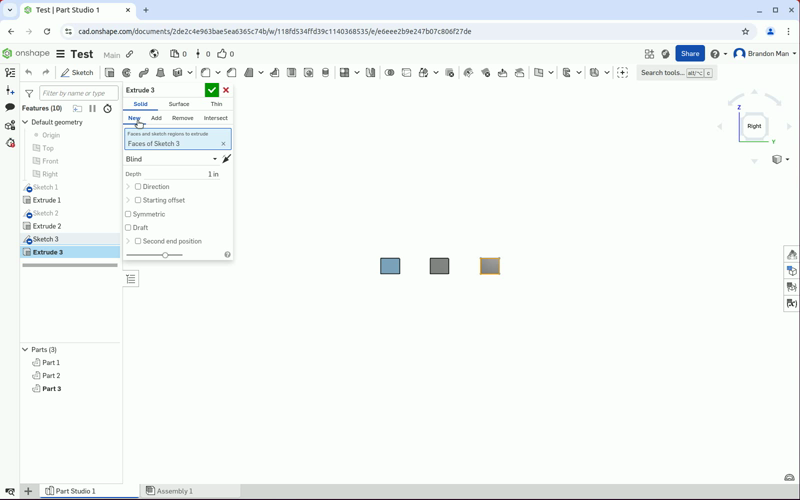
click(137, 120)
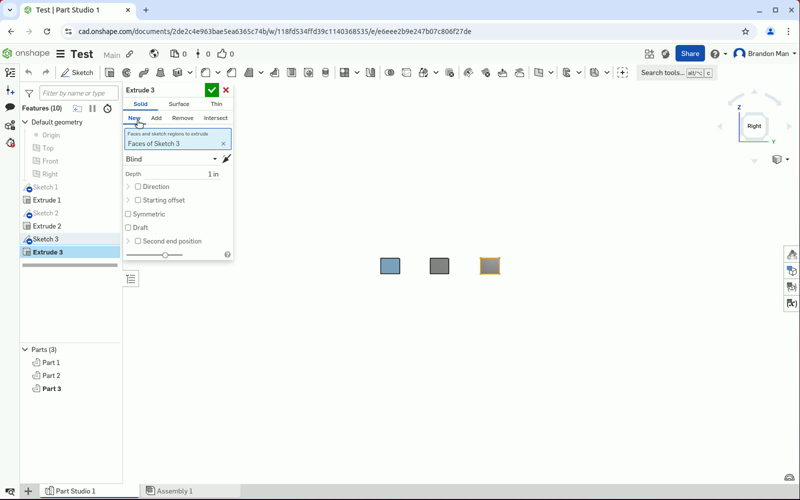
key(tab, 4)
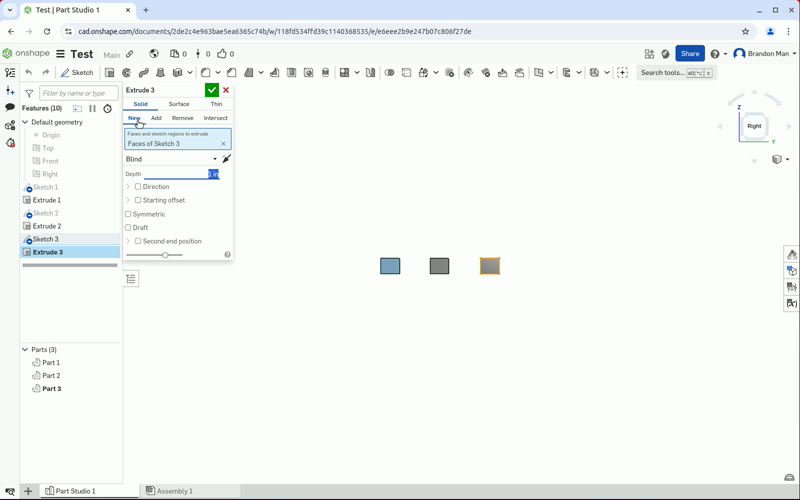
text(2.407)
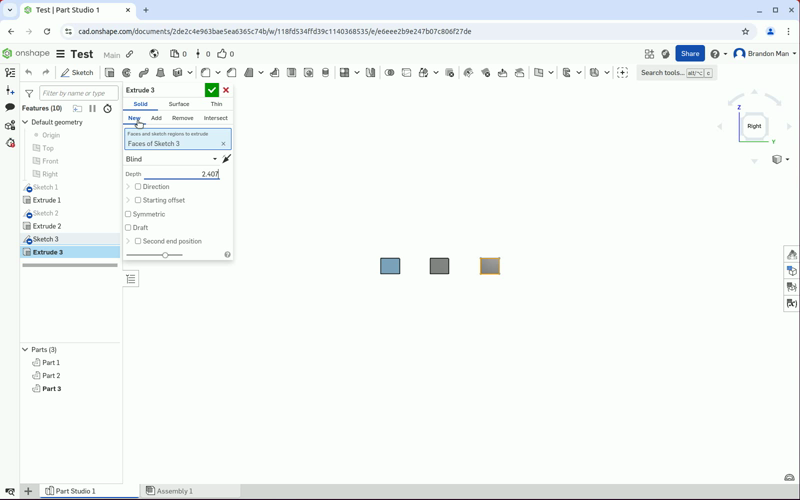
key(enter)
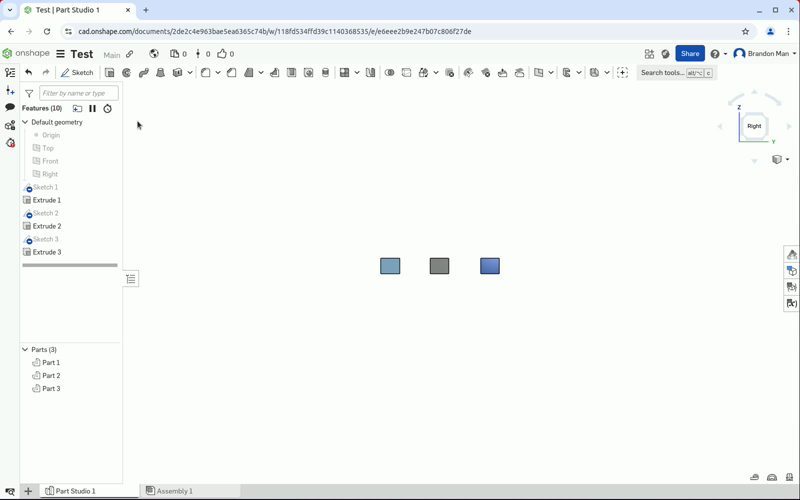
key(shift+h)
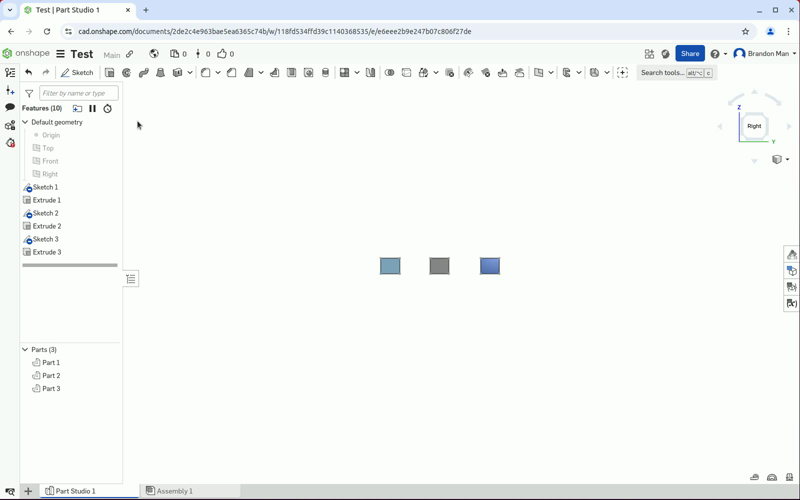
key(shift+h)
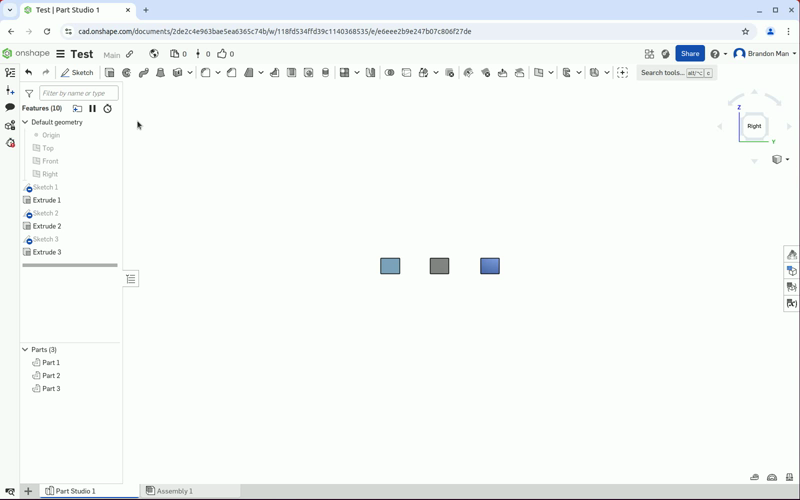
mouse_move(73, 189)
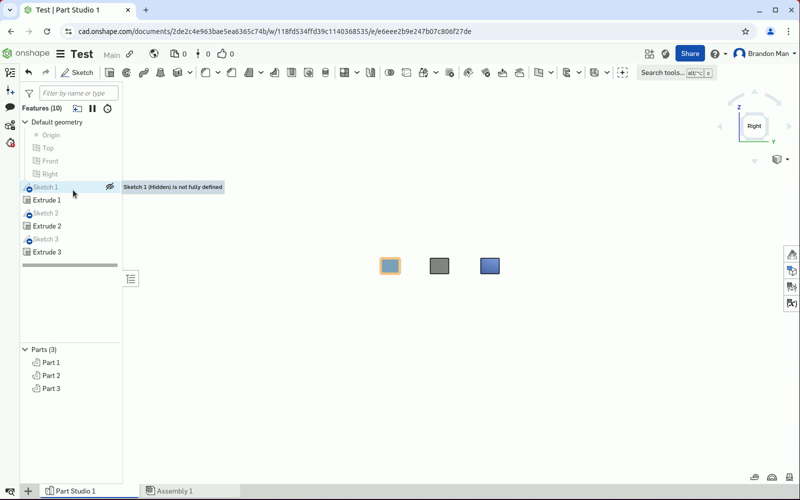
click(73, 189)
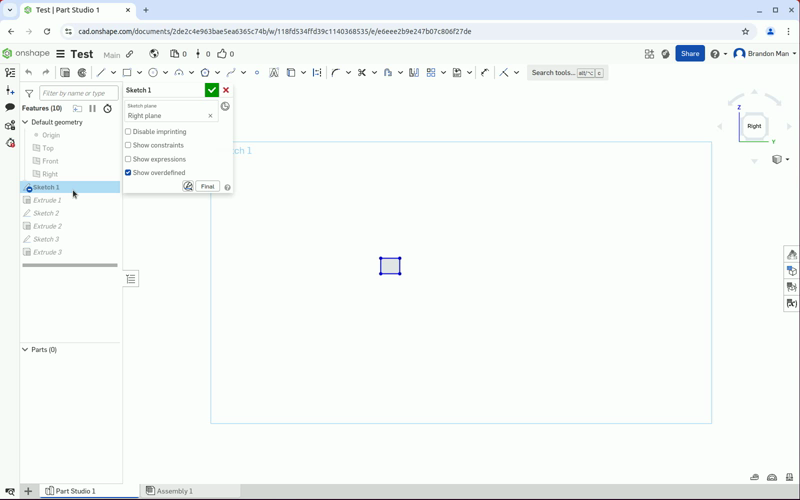
mouse_move(229, 92)
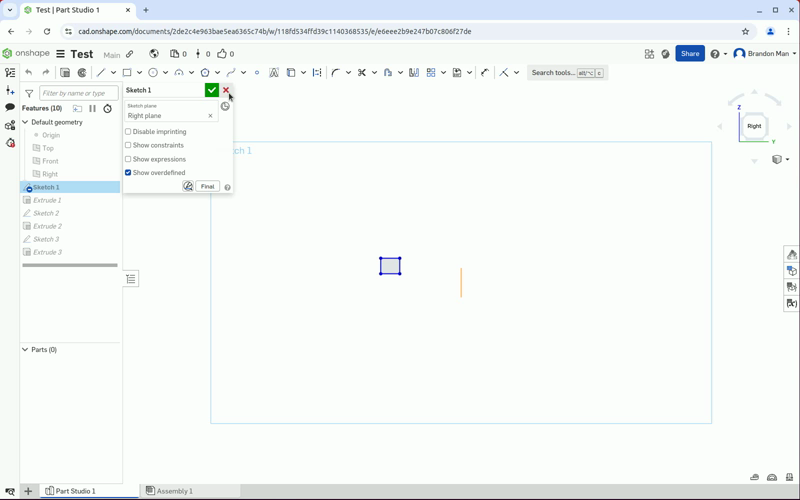
click(229, 92)
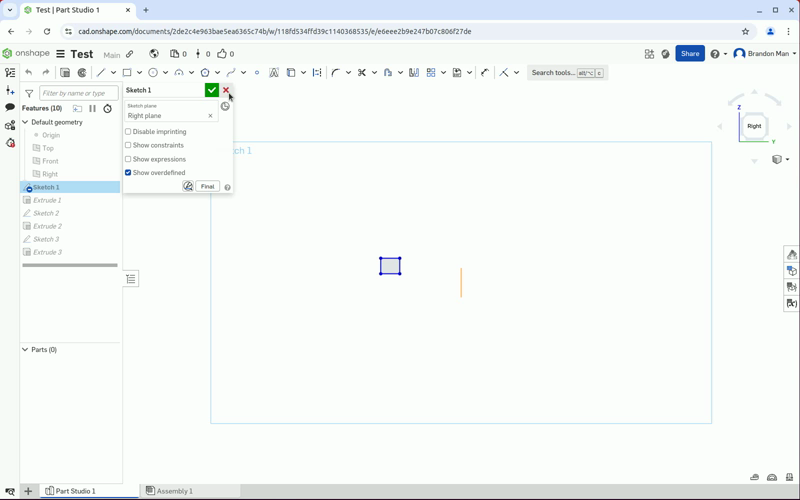
key(shift+s)
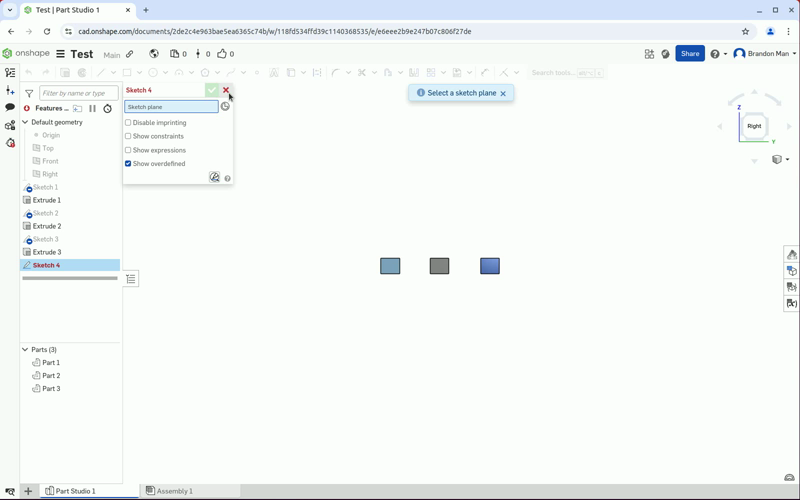
mouse_move(73, 176)
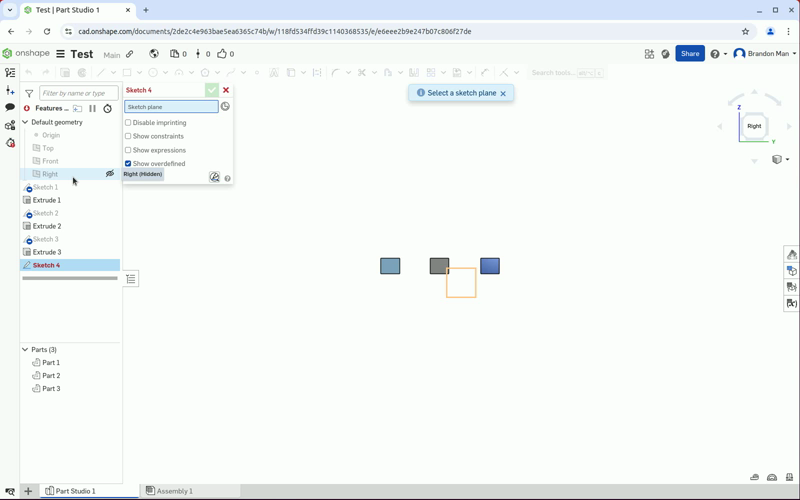
click(73, 176)
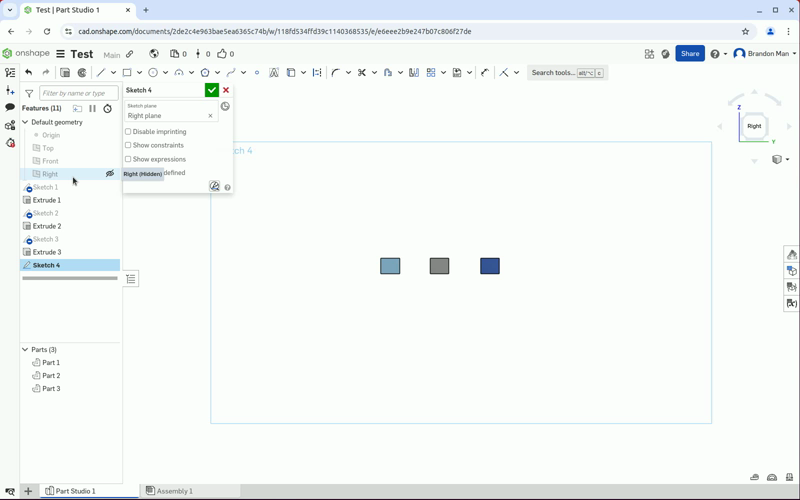
mouse_move(73, 352)
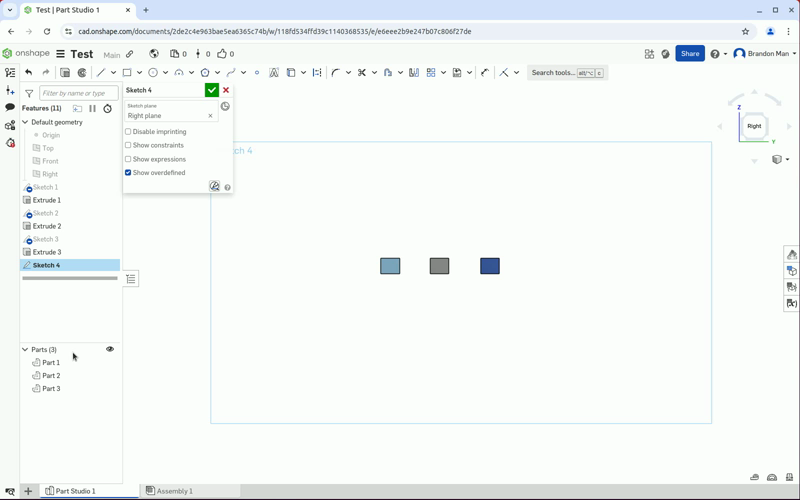
key(y)
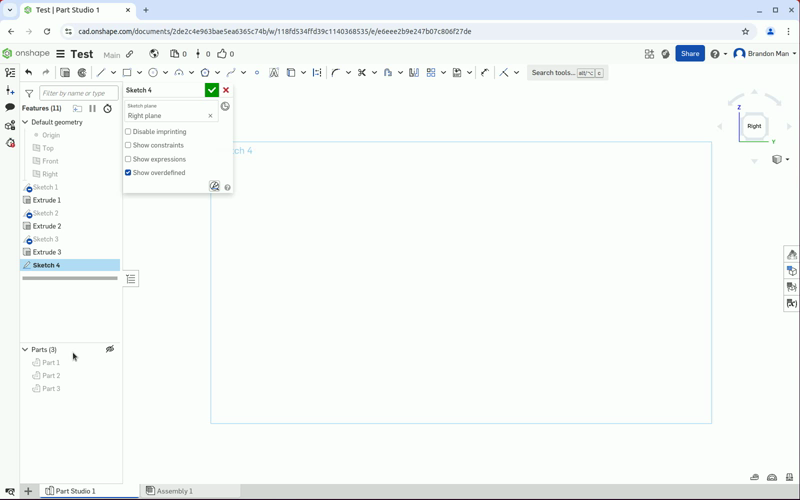
key(l)
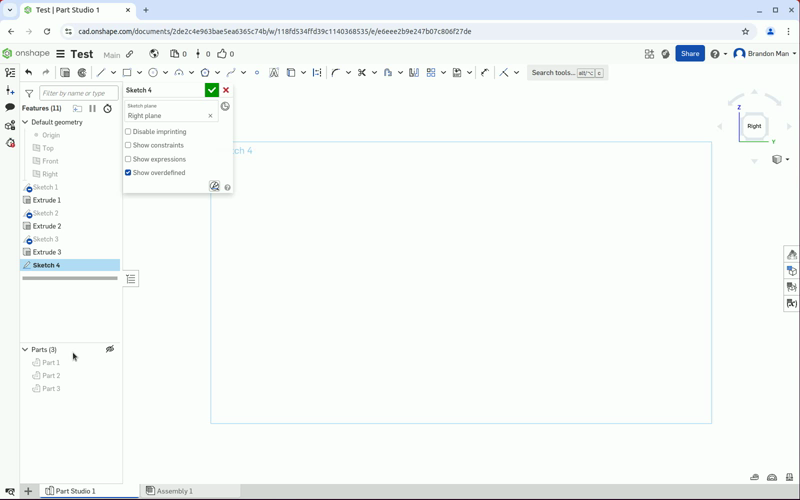
key_down(shift)
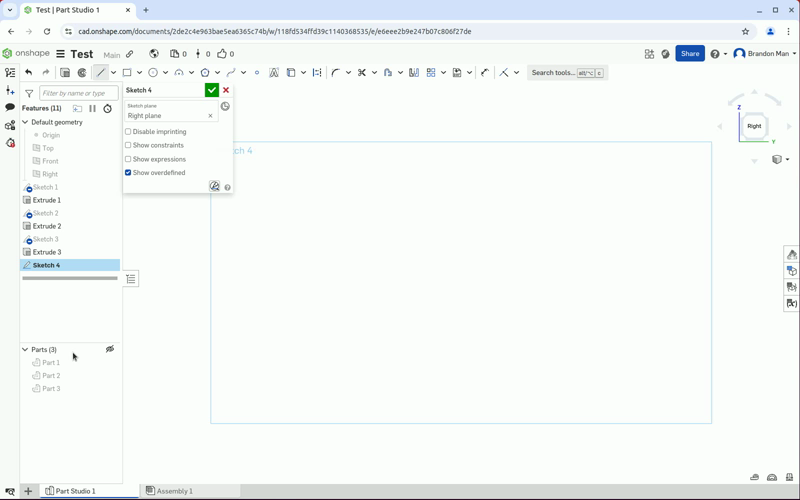
mouse_move(348, 373)
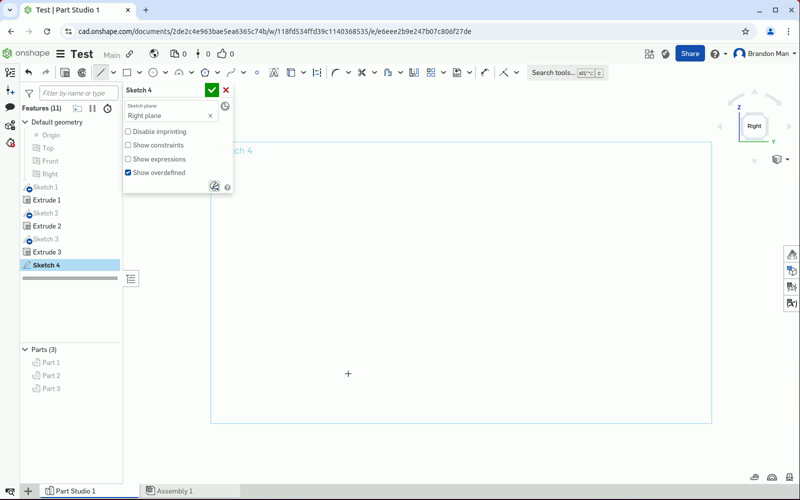
click(348, 373)
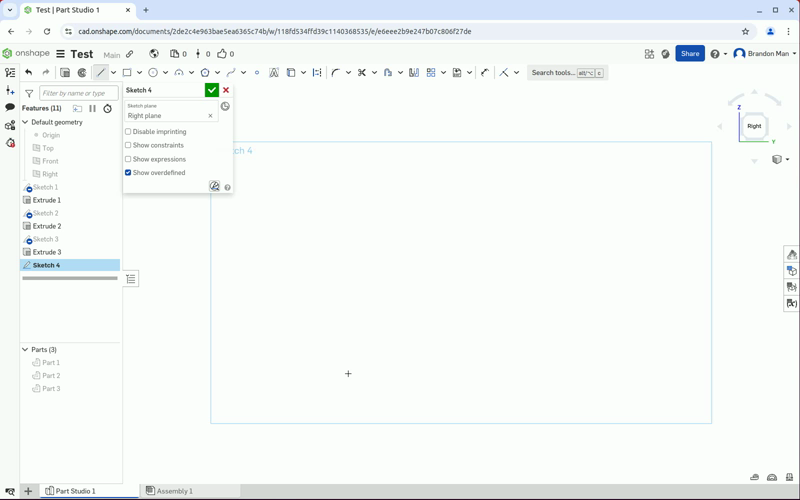
key_up(shift)
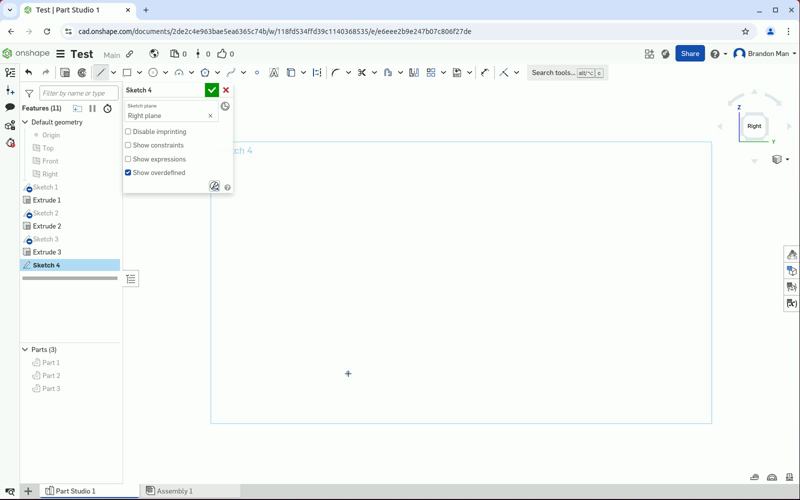
key_down(shift)
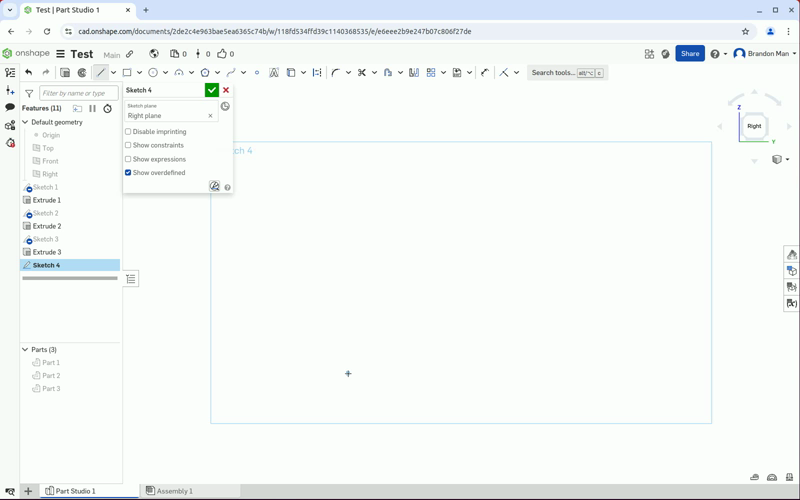
mouse_move(529, 373)
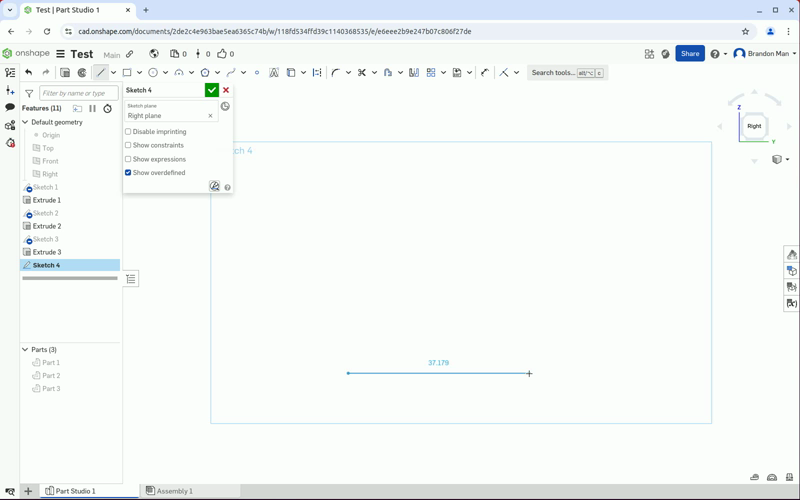
click(529, 373)
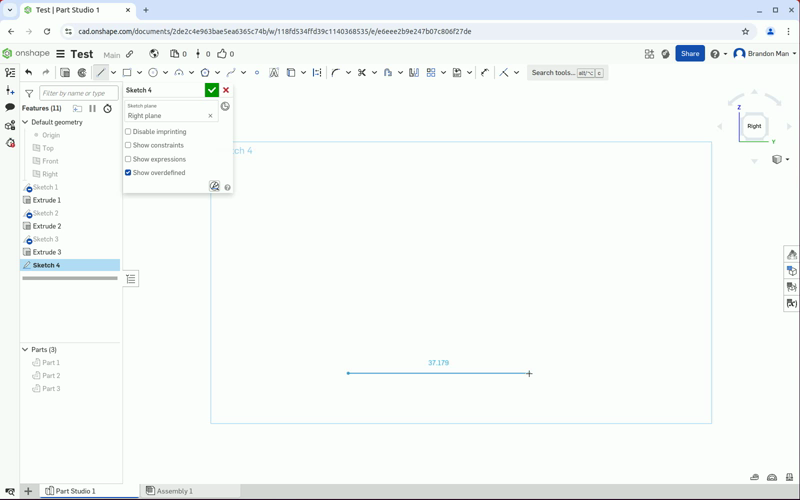
key_up(shift)
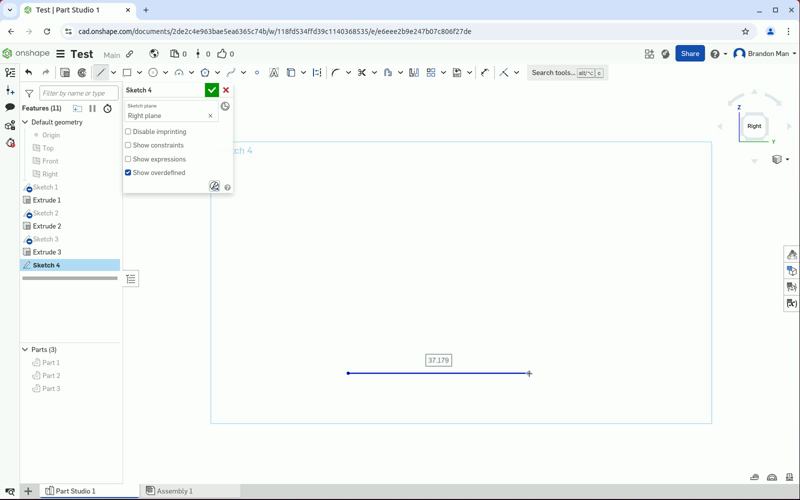
key_down(shift)
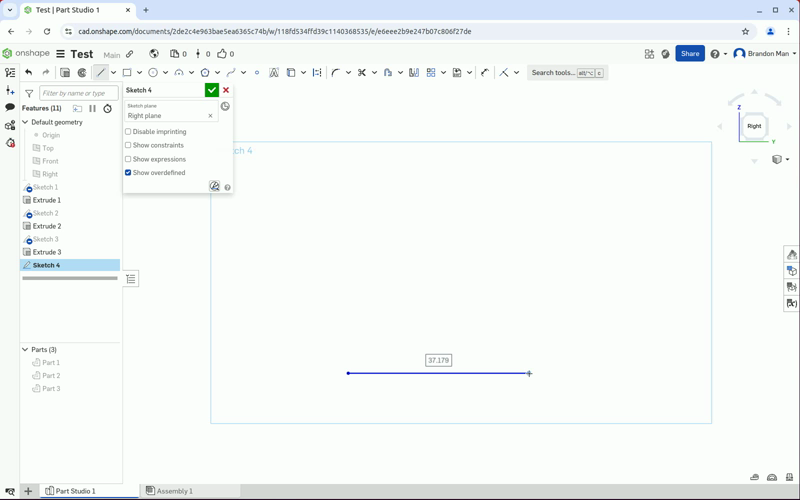
mouse_move(529, 274)
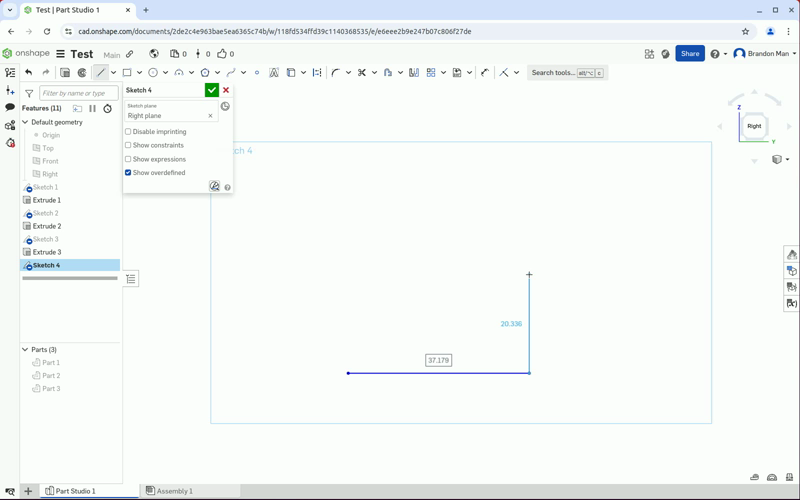
click(529, 274)
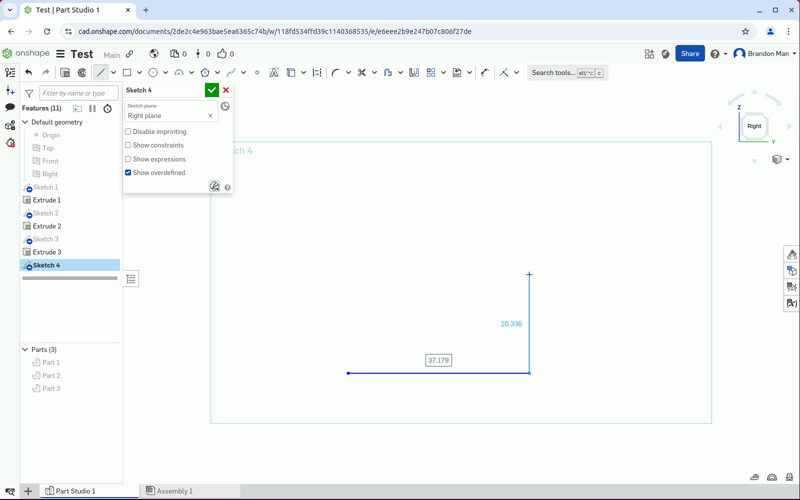
key_up(shift)
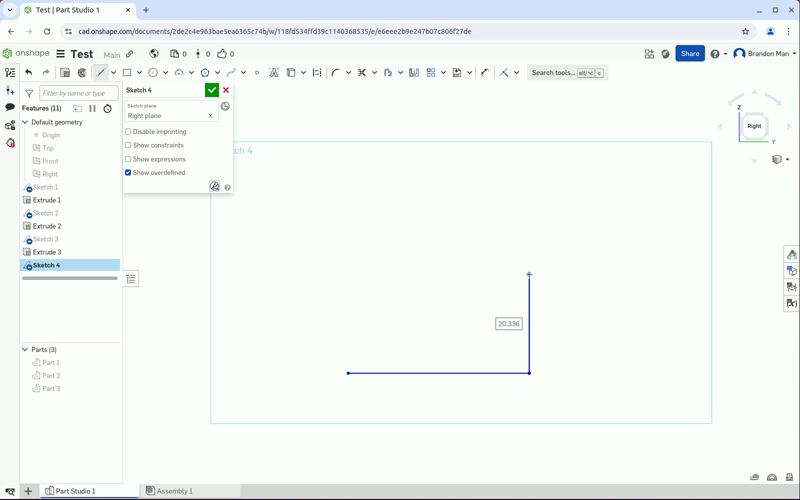
key_down(shift)
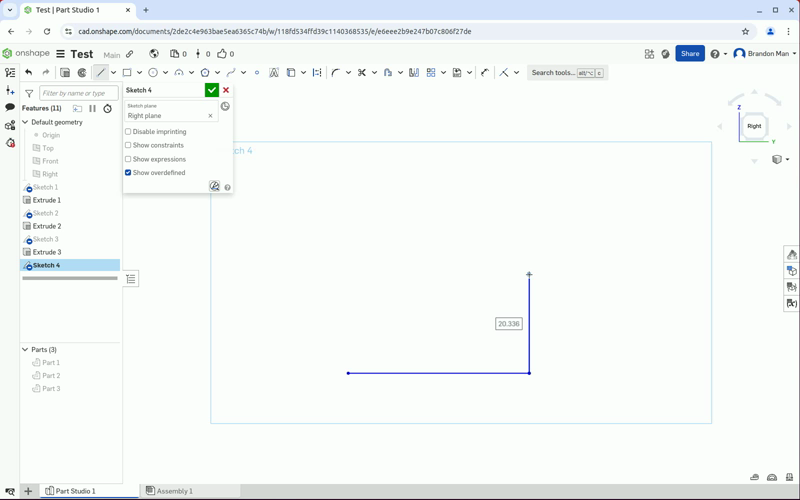
mouse_move(559, 274)
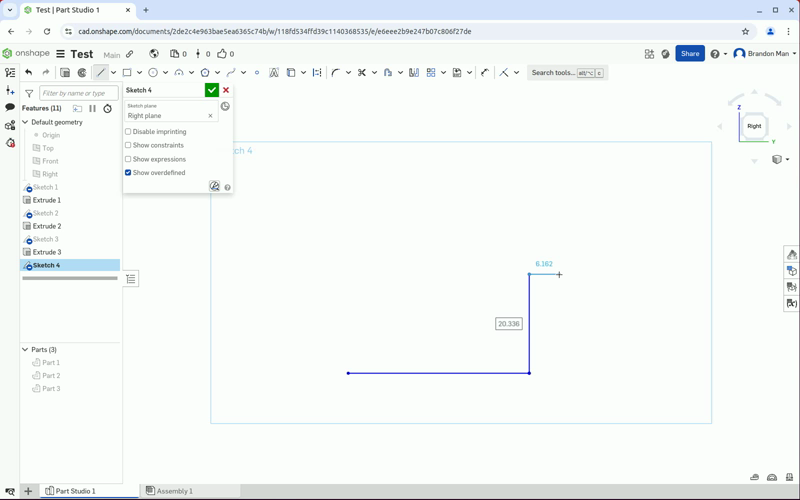
mouse_move(496, 274)
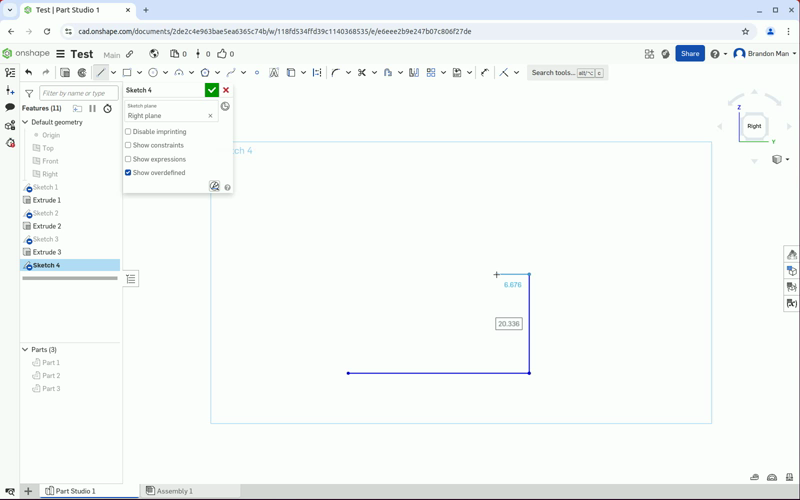
click(496, 274)
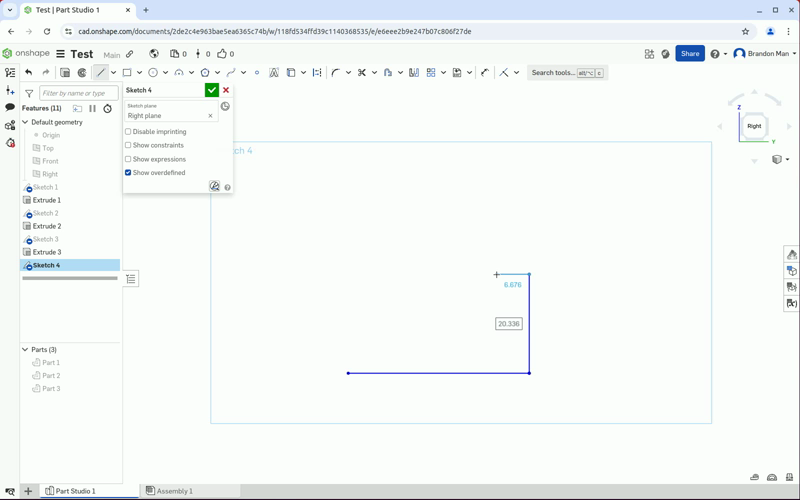
key_up(shift)
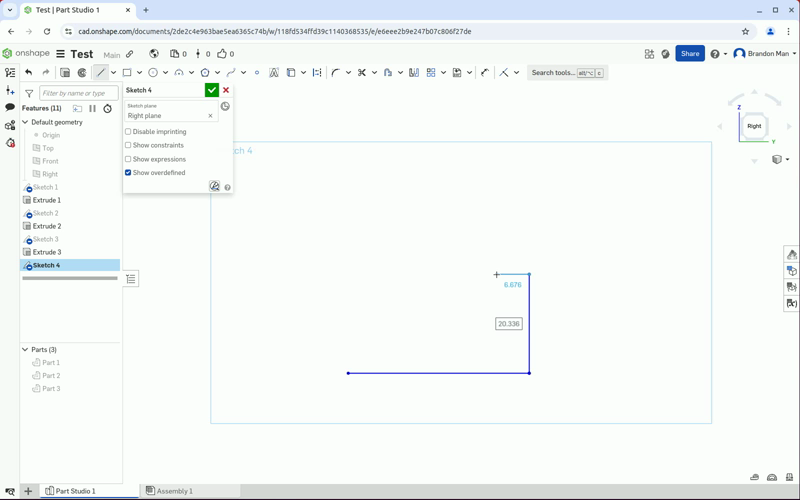
key_down(shift)
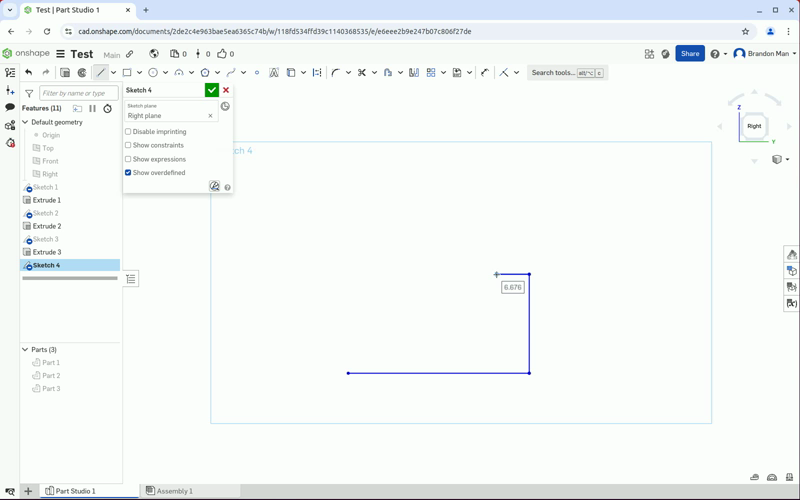
mouse_move(526, 274)
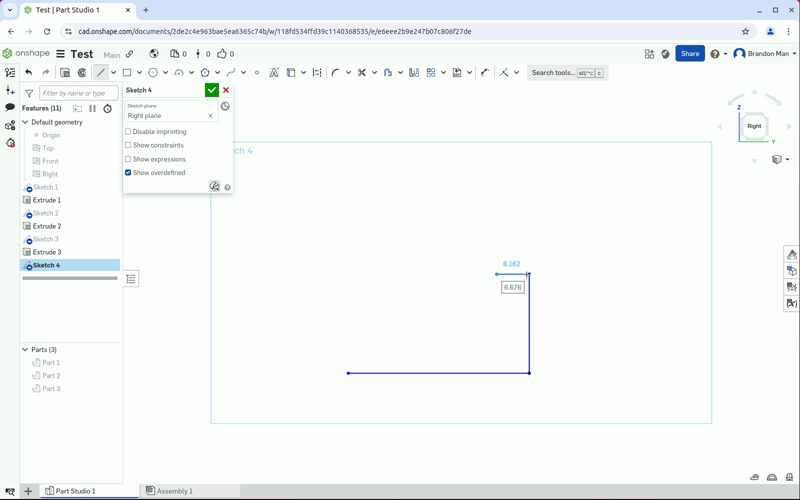
mouse_move(479, 274)
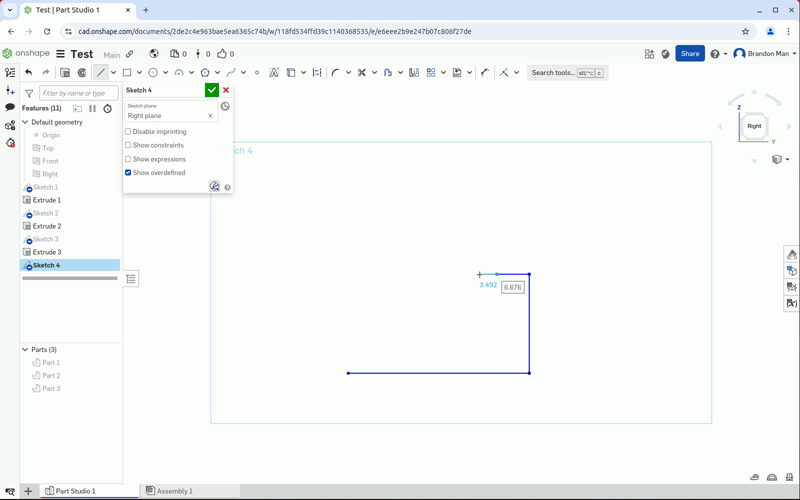
click(479, 274)
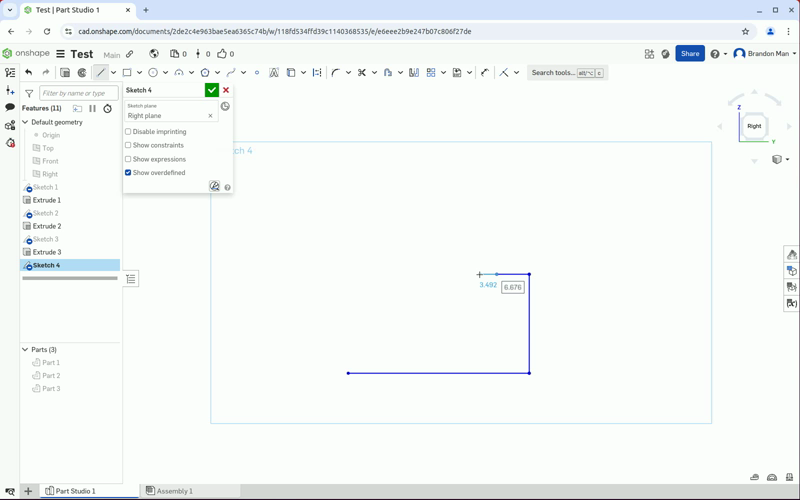
key_up(shift)
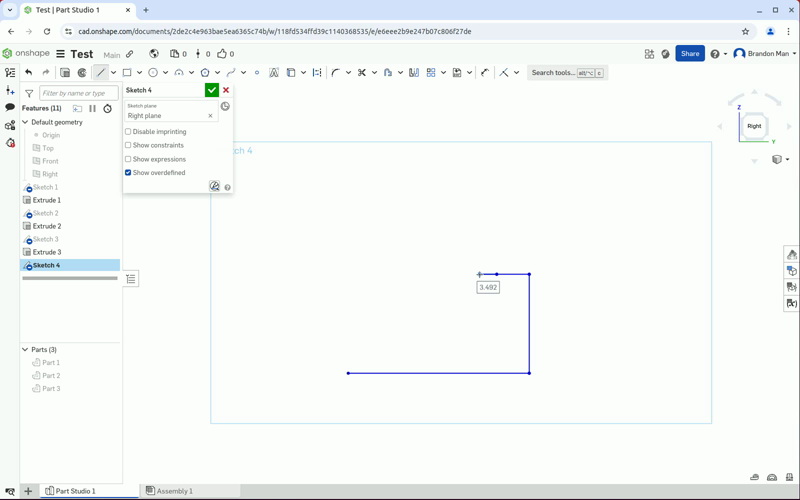
key_down(shift)
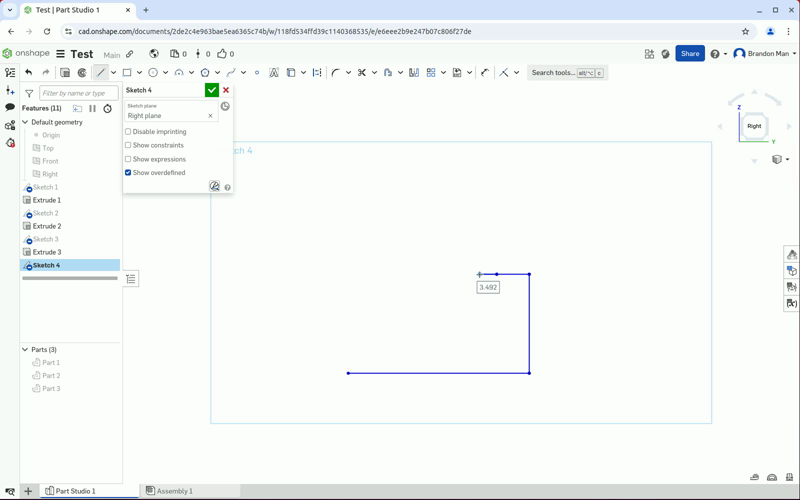
mouse_move(509, 274)
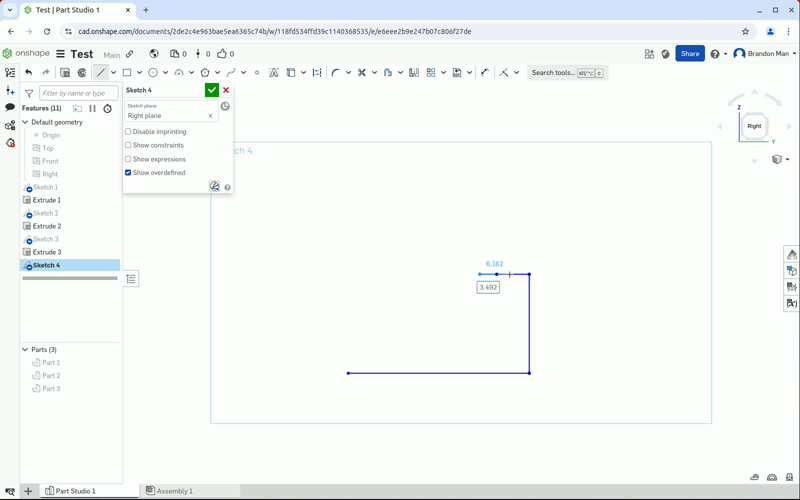
mouse_move(447, 274)
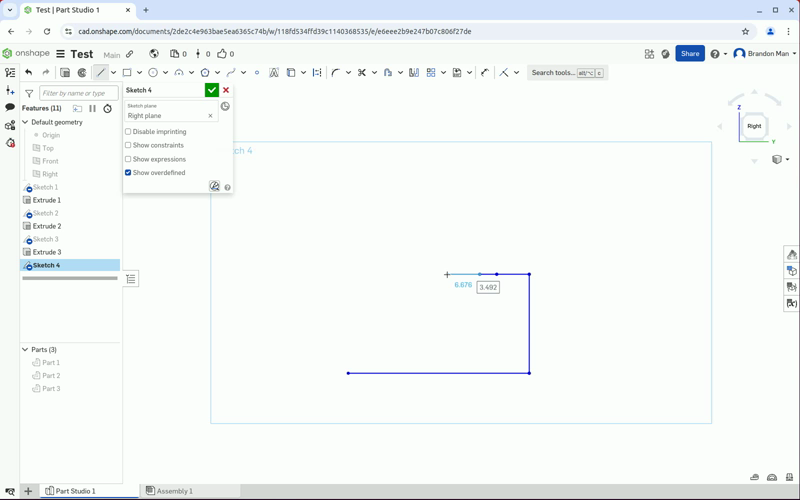
click(447, 274)
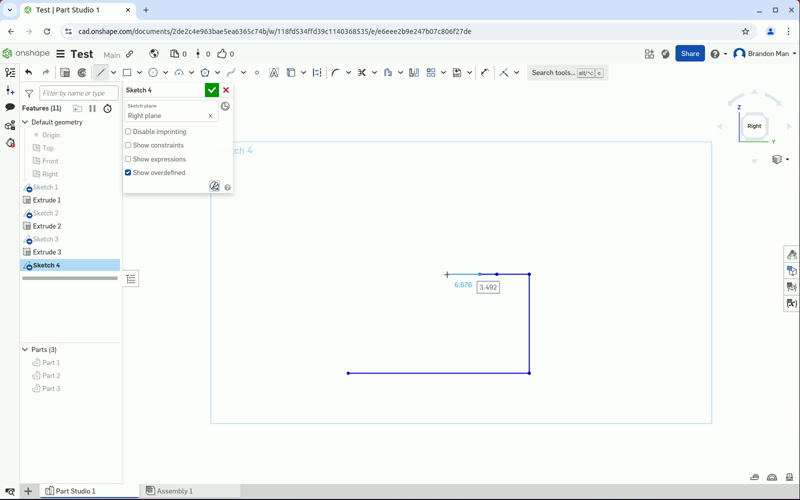
key_up(shift)
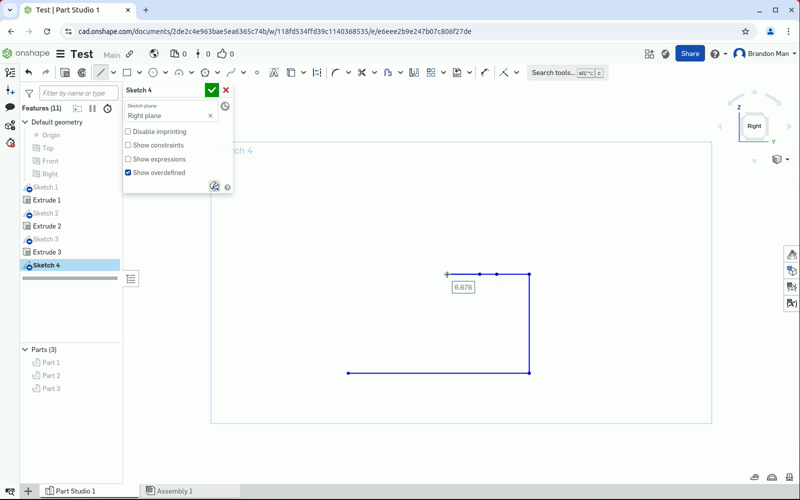
key_down(shift)
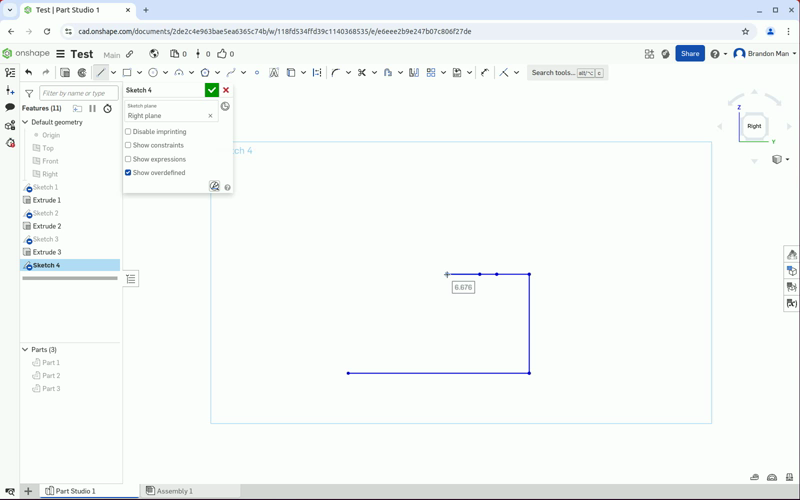
mouse_move(477, 274)
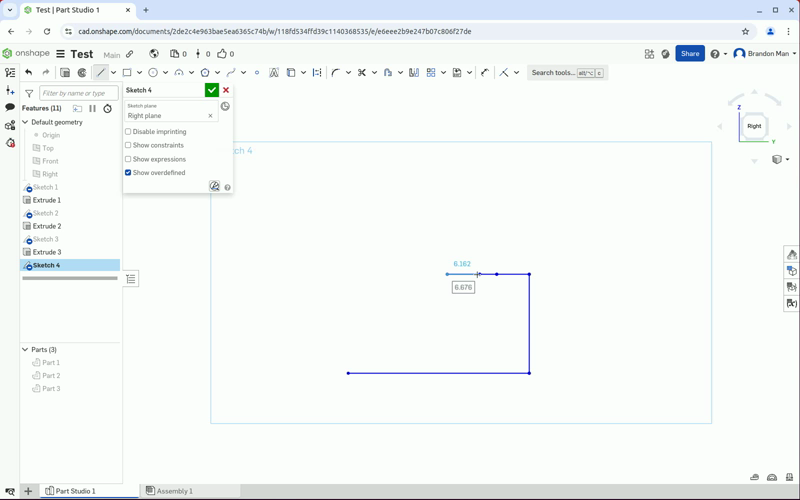
mouse_move(430, 274)
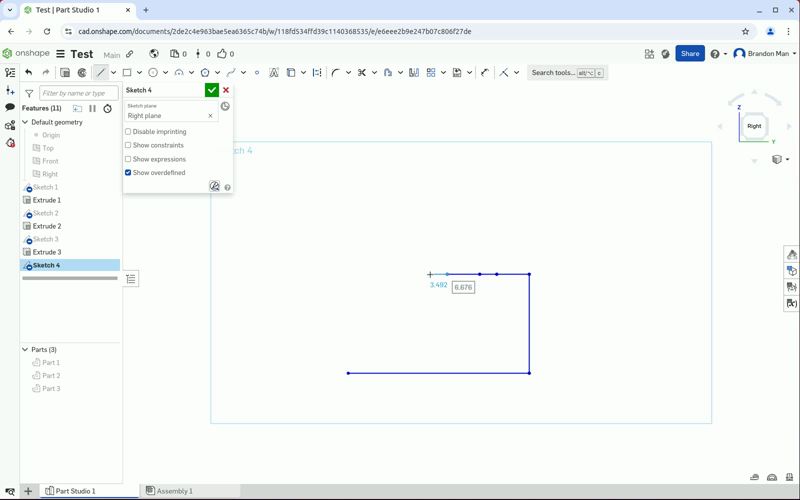
click(430, 274)
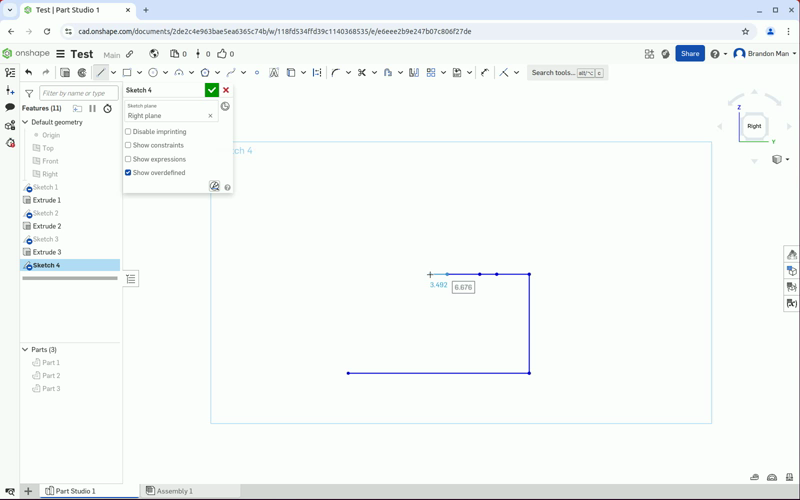
key_up(shift)
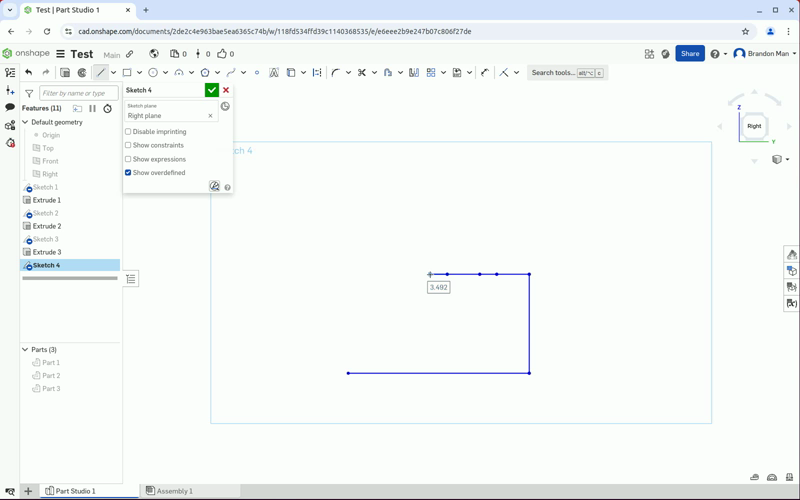
key_down(shift)
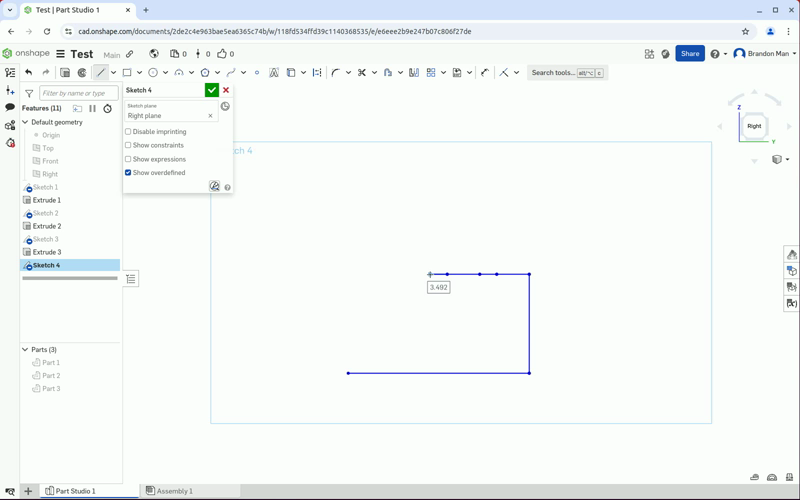
mouse_move(460, 274)
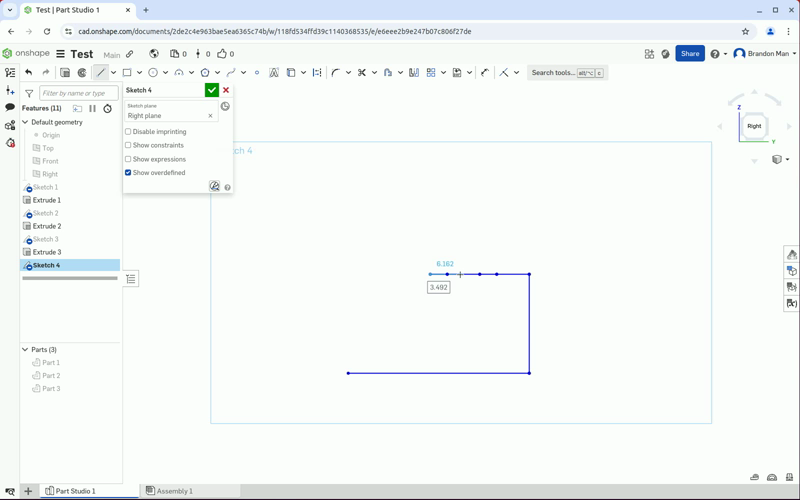
mouse_move(397, 274)
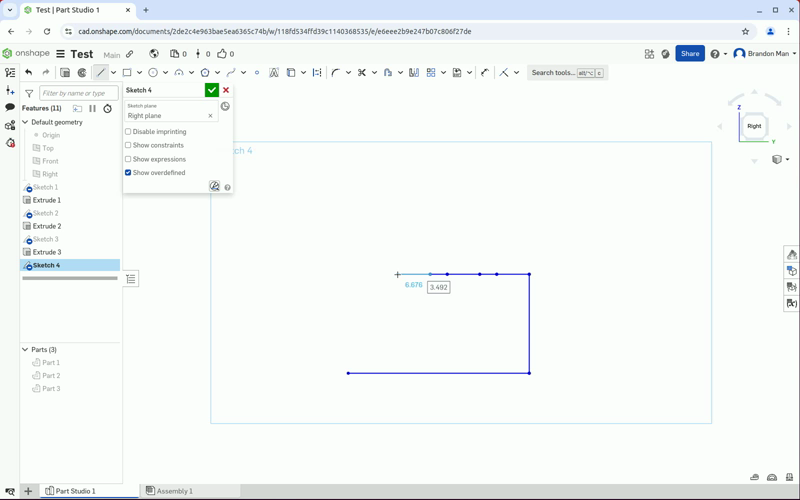
click(397, 274)
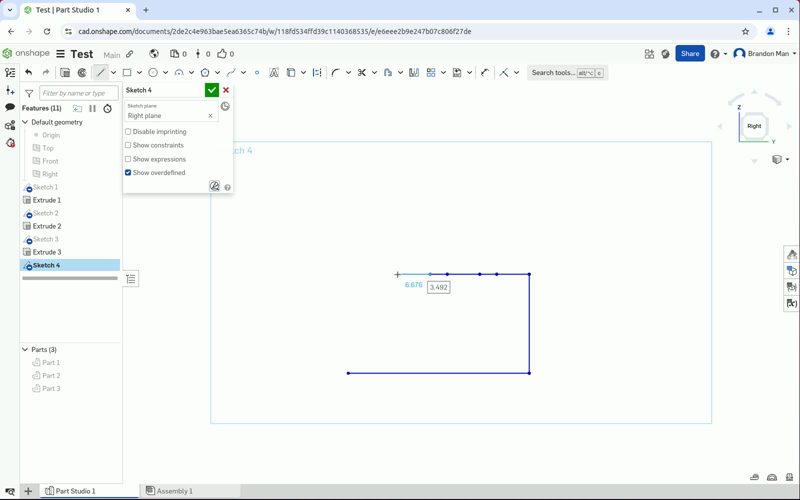
key_up(shift)
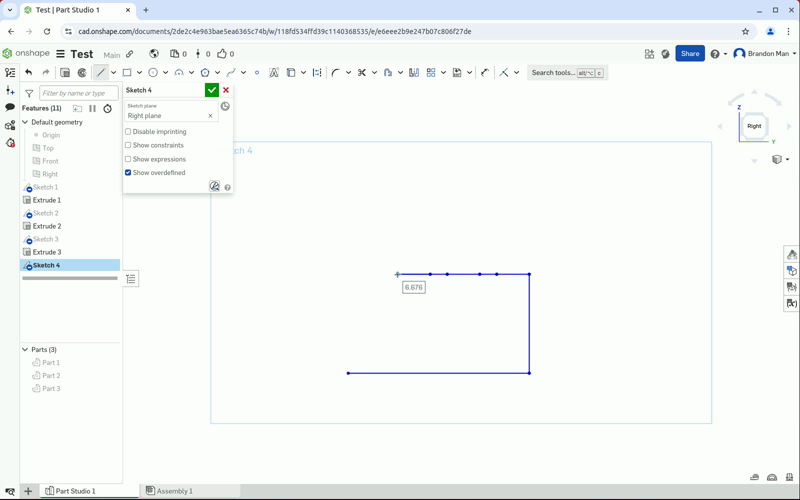
key_down(shift)
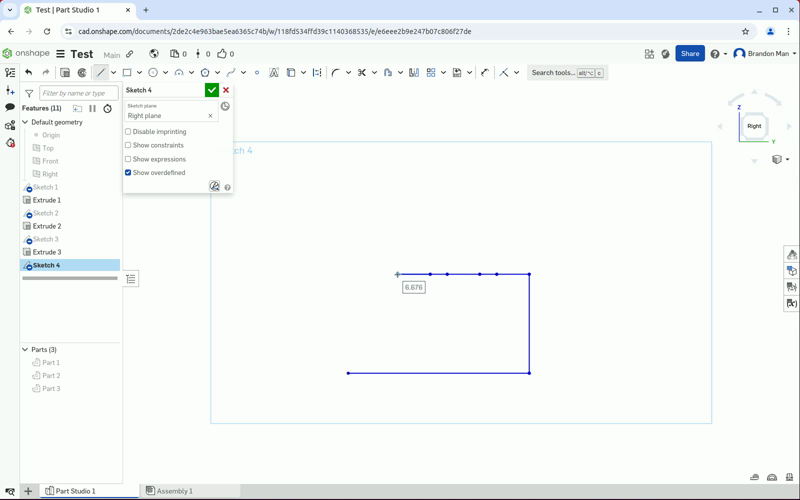
mouse_move(427, 274)
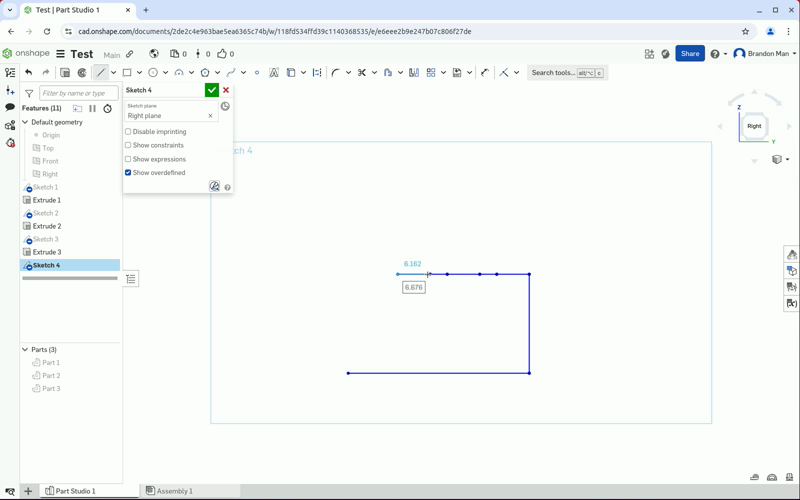
mouse_move(380, 274)
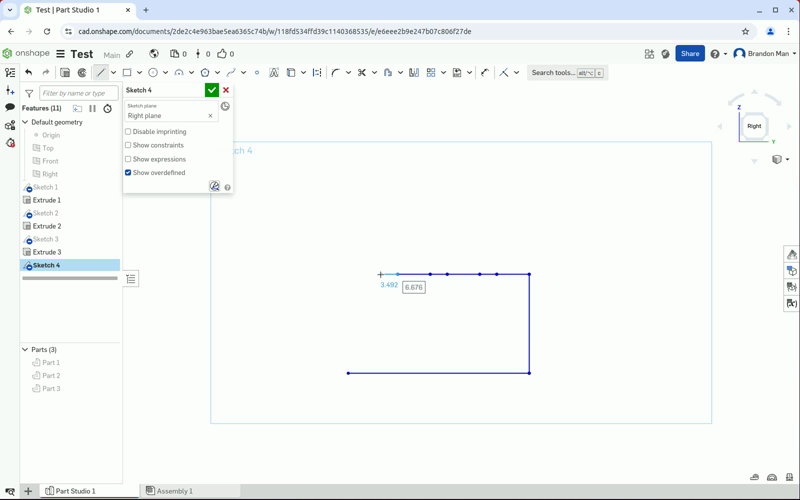
click(380, 274)
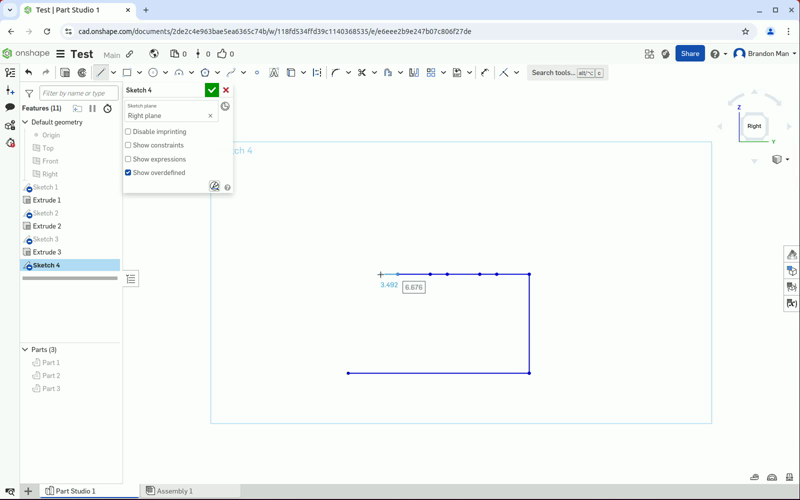
key_up(shift)
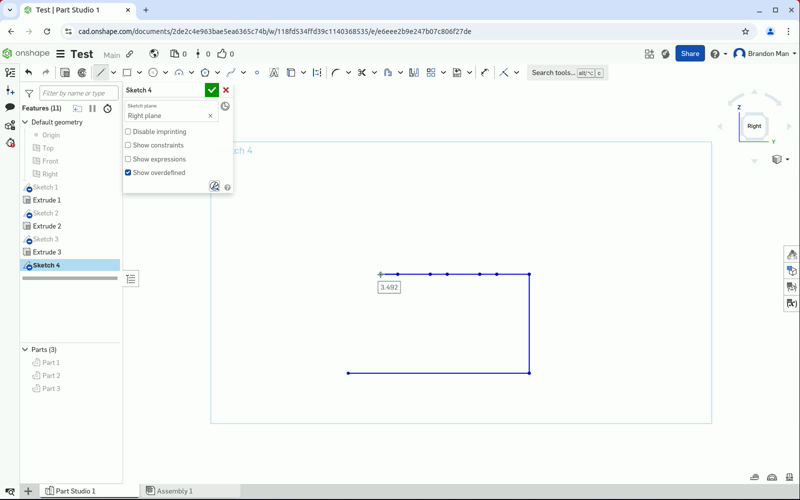
key_down(shift)
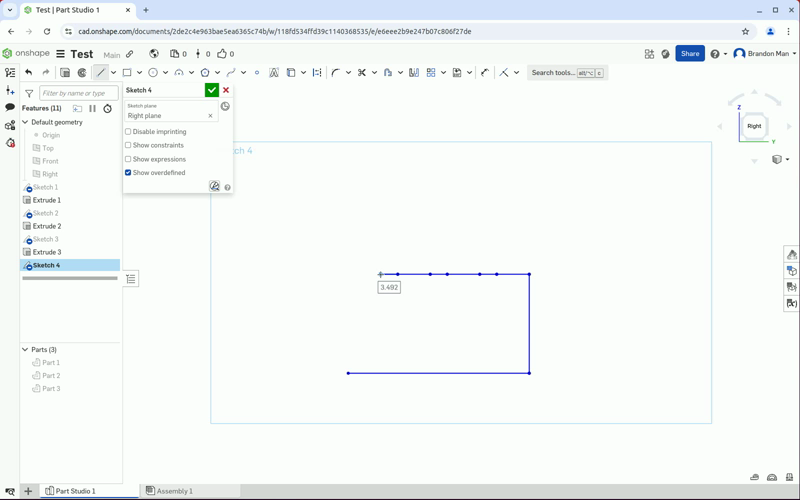
mouse_move(410, 274)
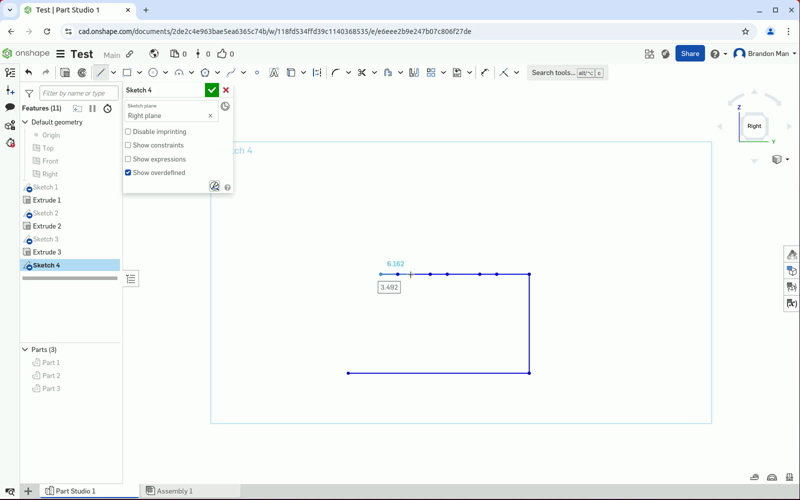
mouse_move(348, 274)
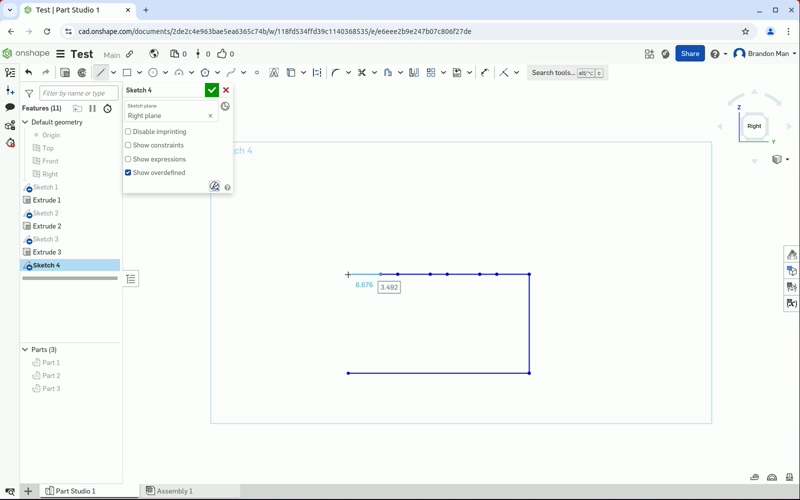
click(348, 274)
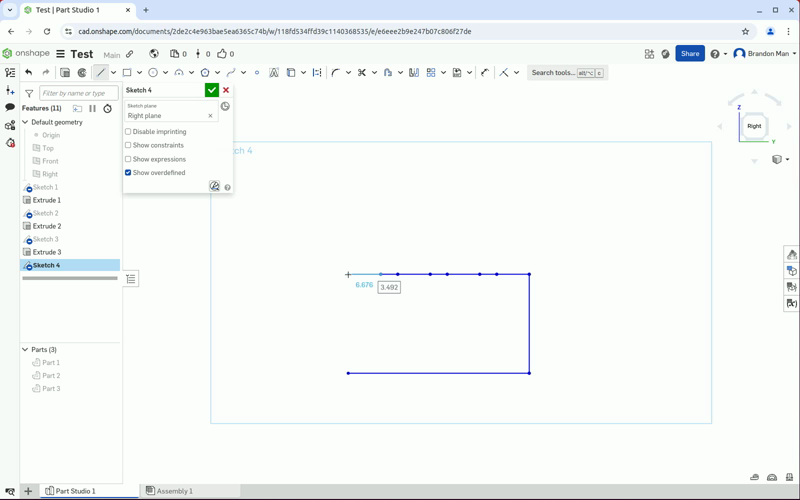
key_up(shift)
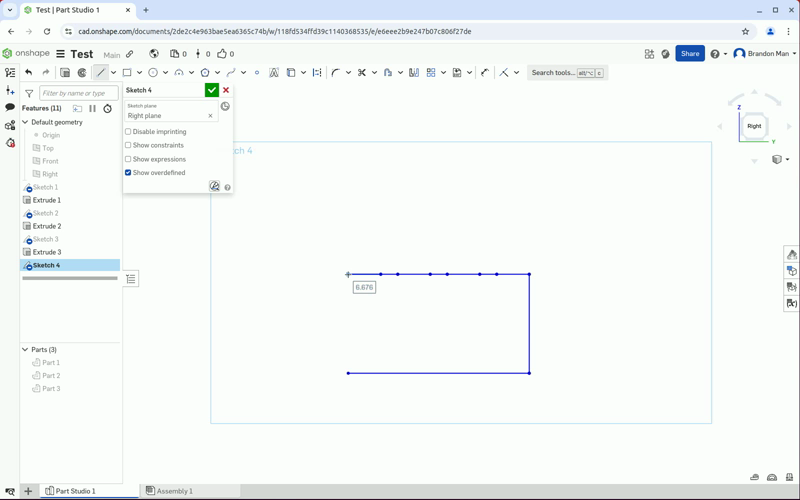
key_down(shift)
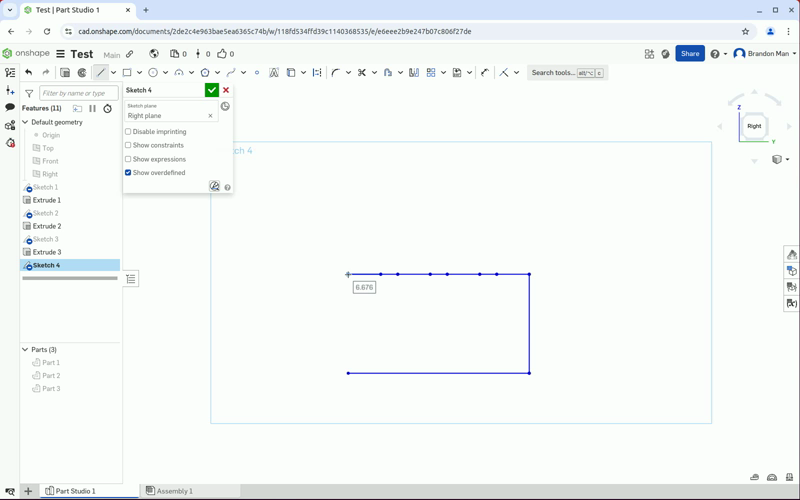
mouse_move(348, 373)
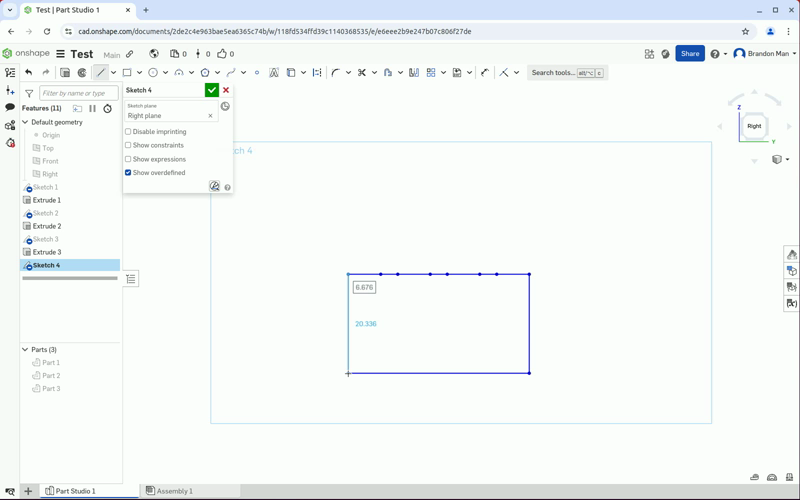
key_up(shift)
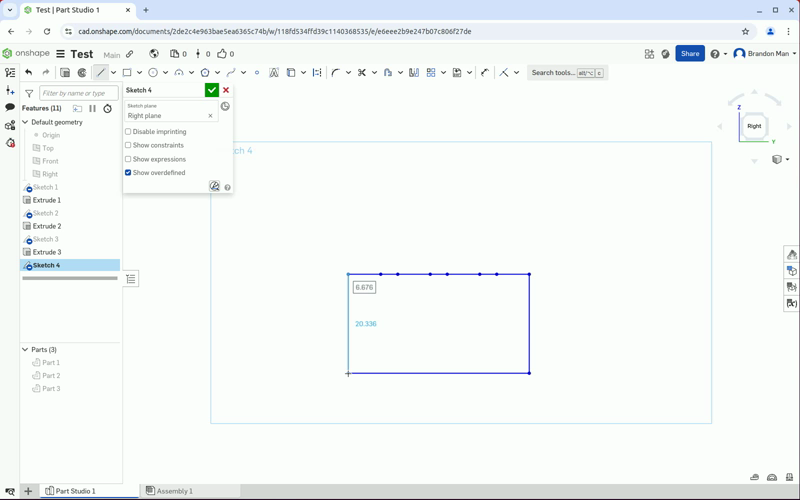
click(348, 373)
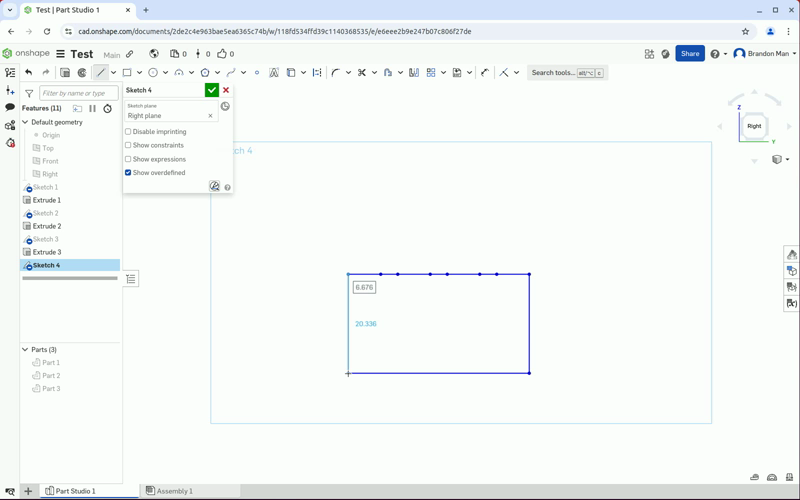
key(esc)
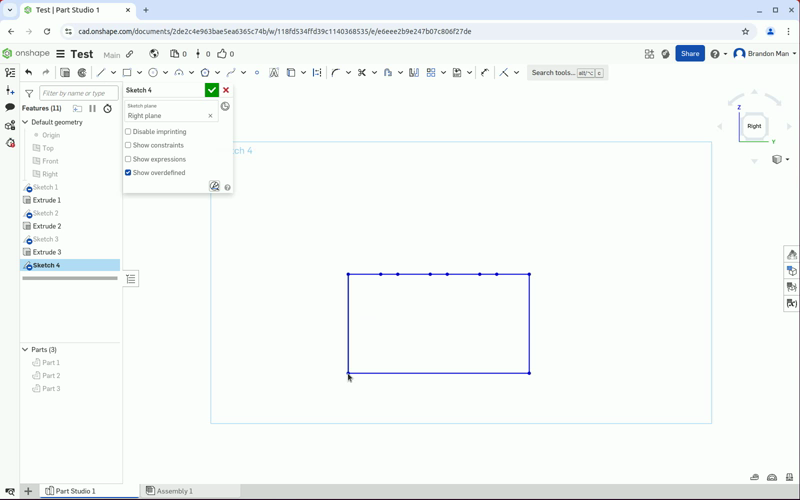
mouse_move(483, 313)
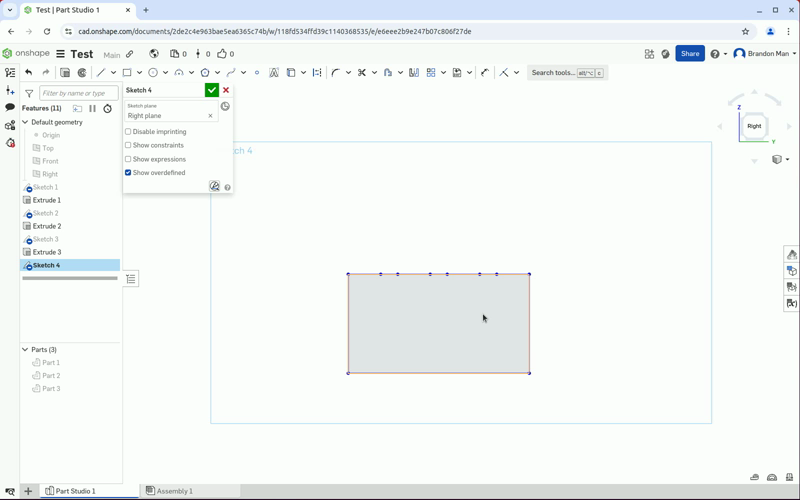
click(483, 313)
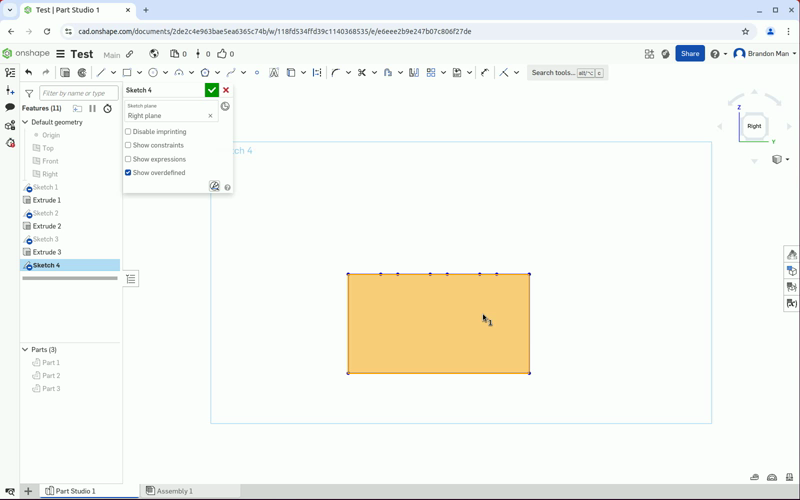
mouse_move(73, 352)
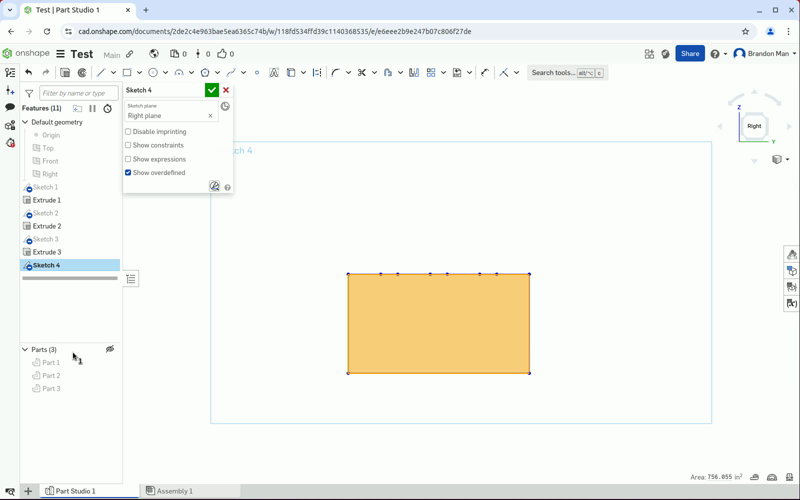
key(shift+y)
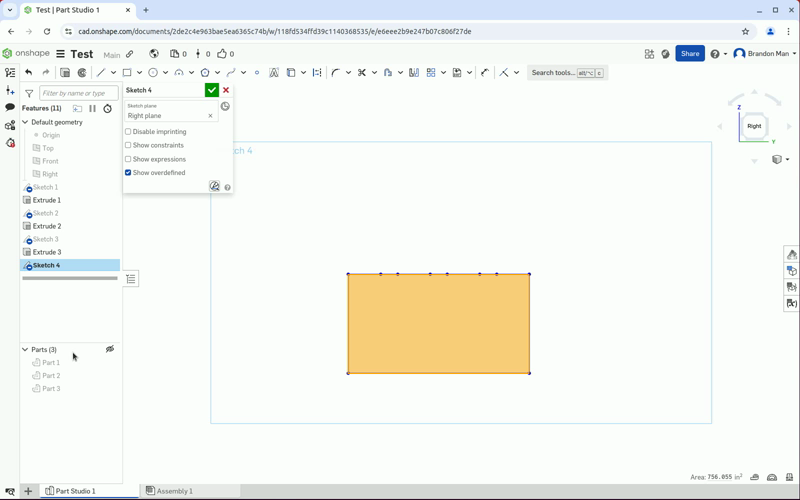
key(shift+e)
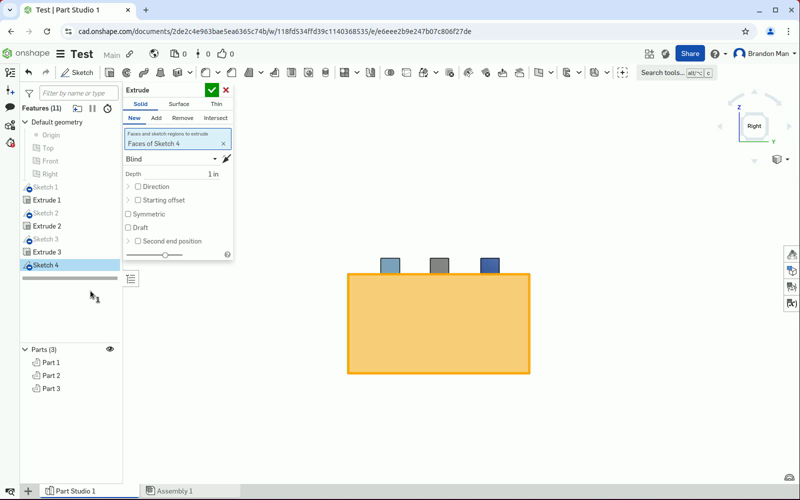
mouse_move(143, 106)
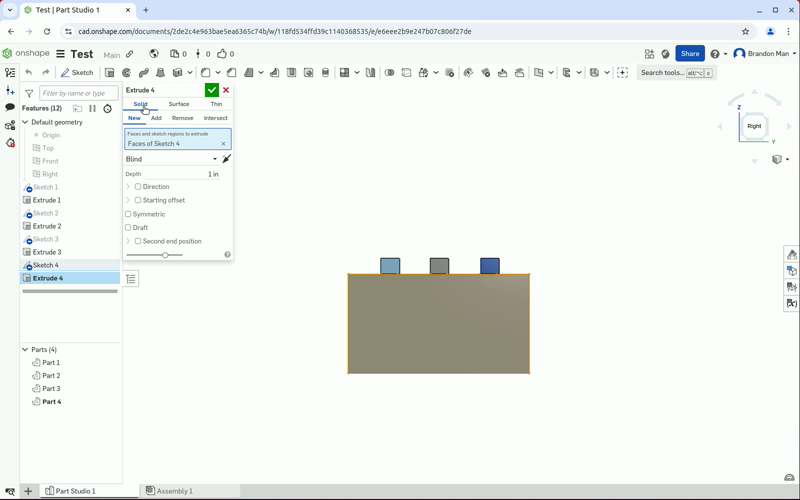
click(143, 106)
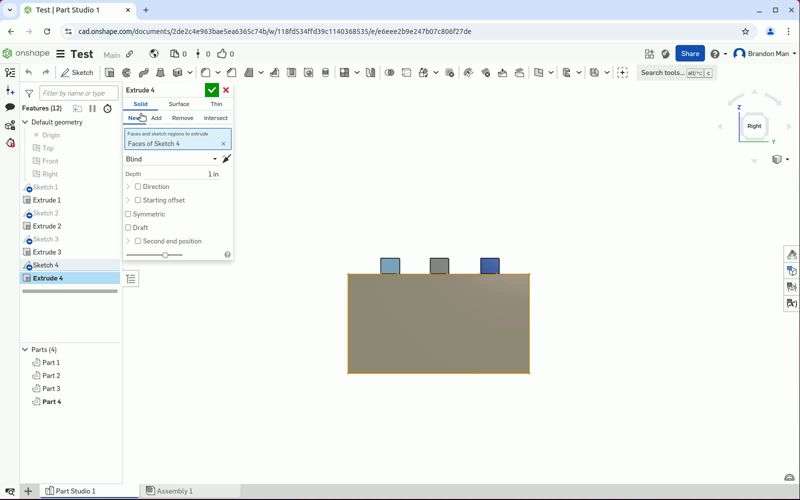
mouse_move(137, 120)
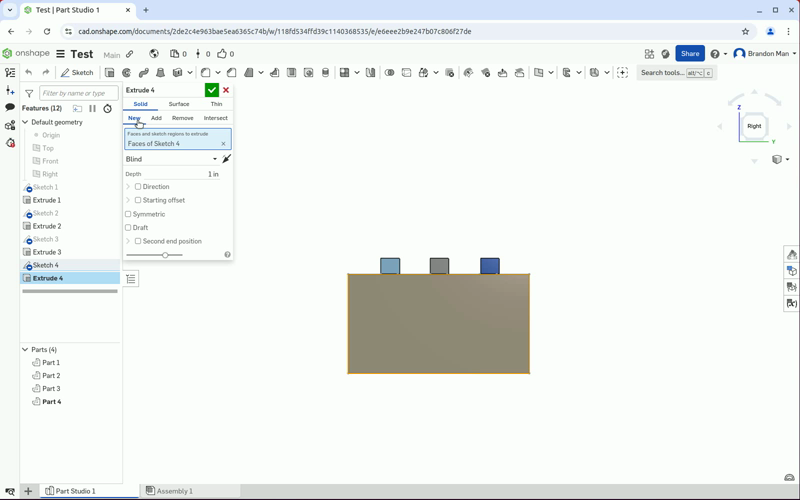
click(137, 120)
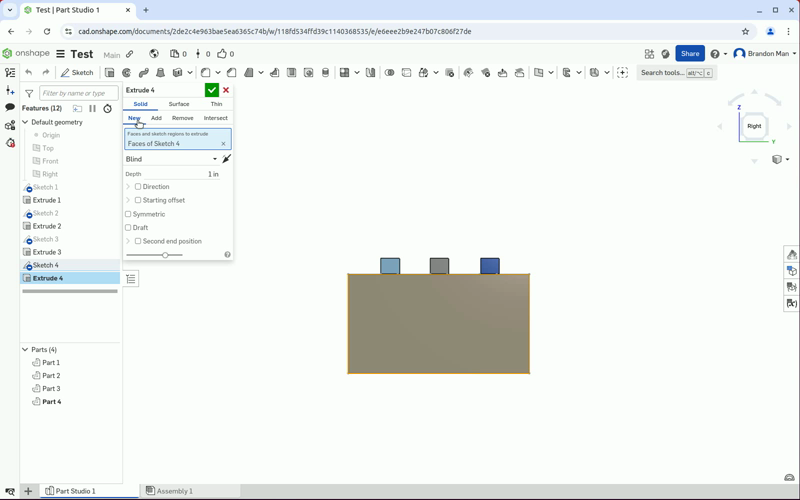
key(tab, 4)
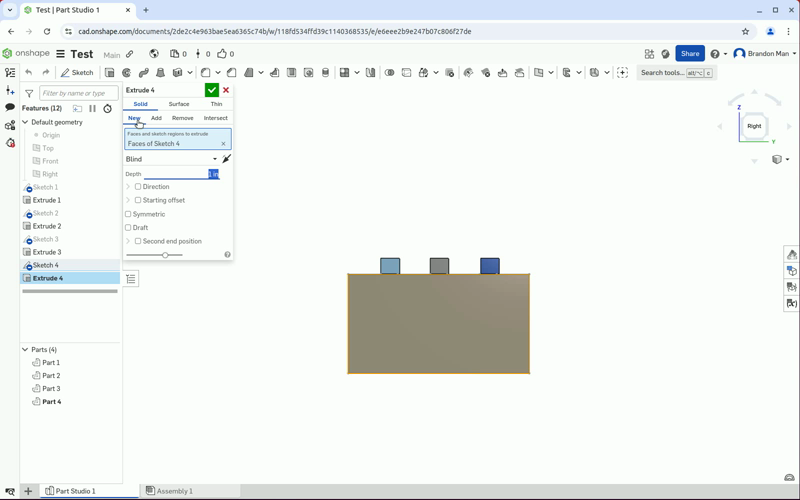
text(2.407)
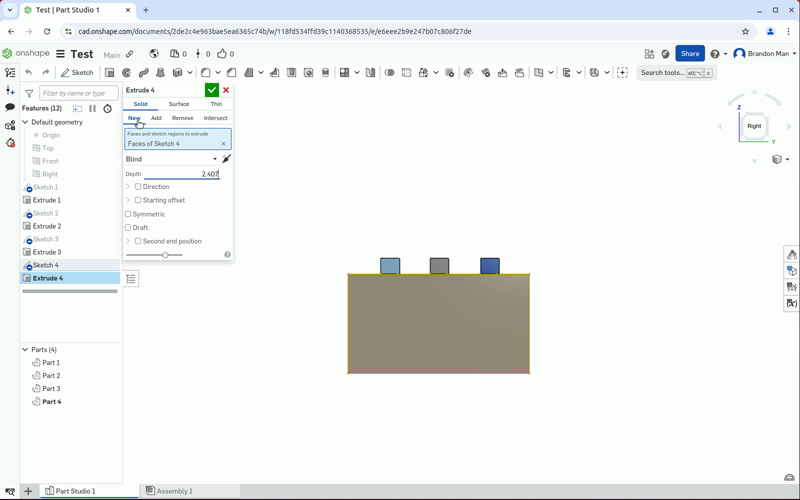
key(enter)
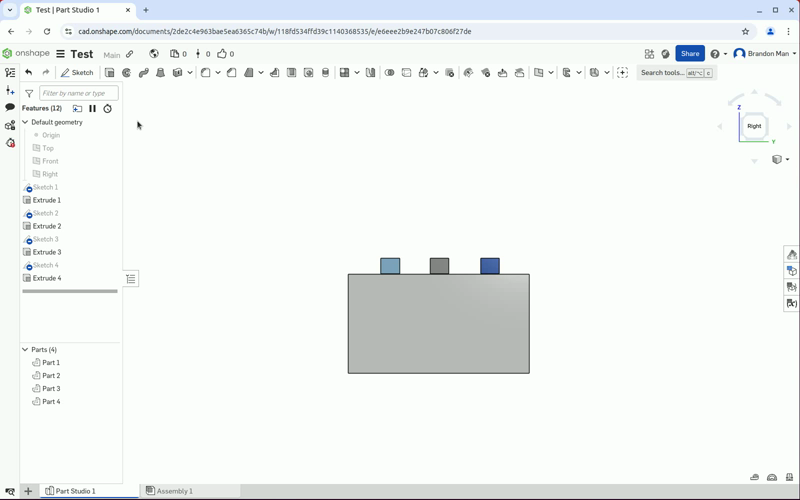
key(shift+h)
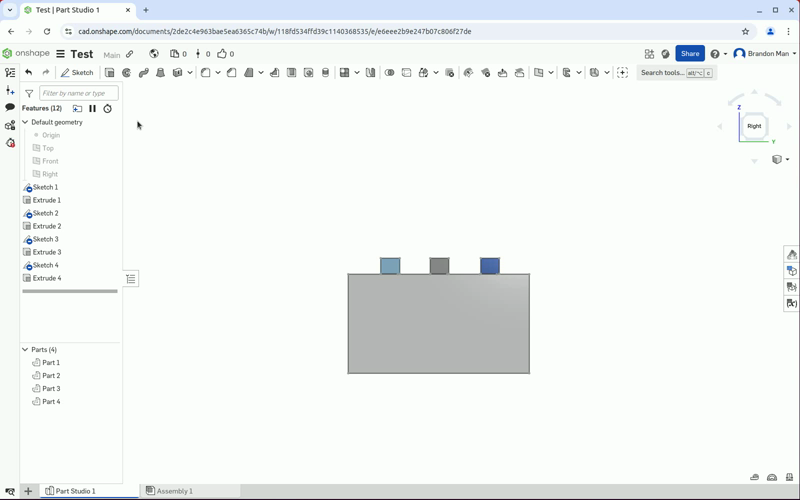
key(shift+h)
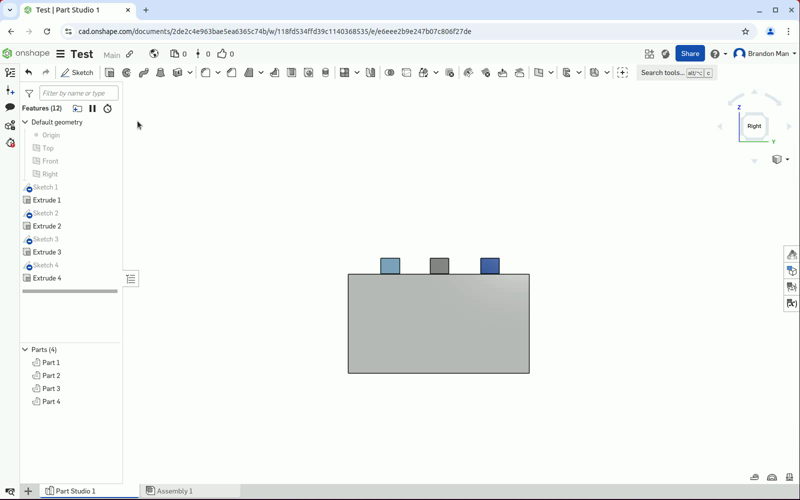
mouse_move(73, 189)
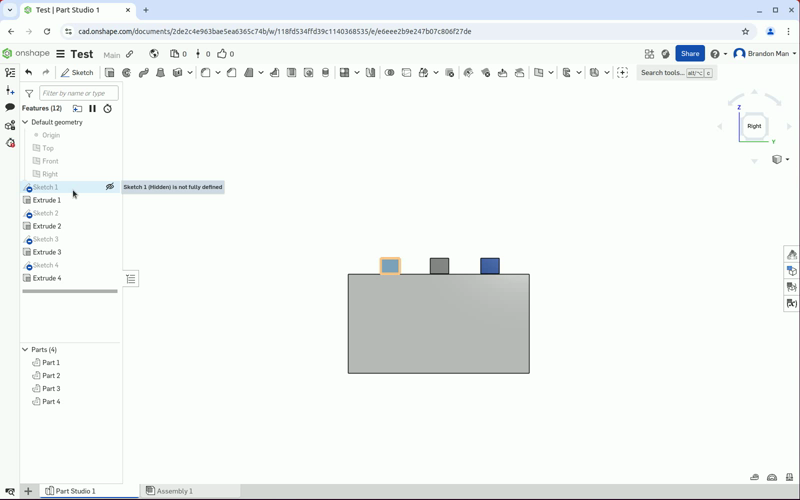
click(73, 189)
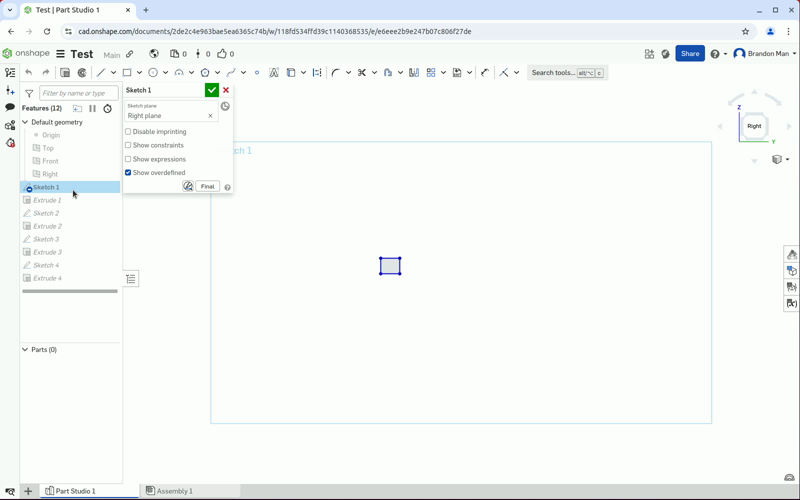
mouse_move(229, 92)
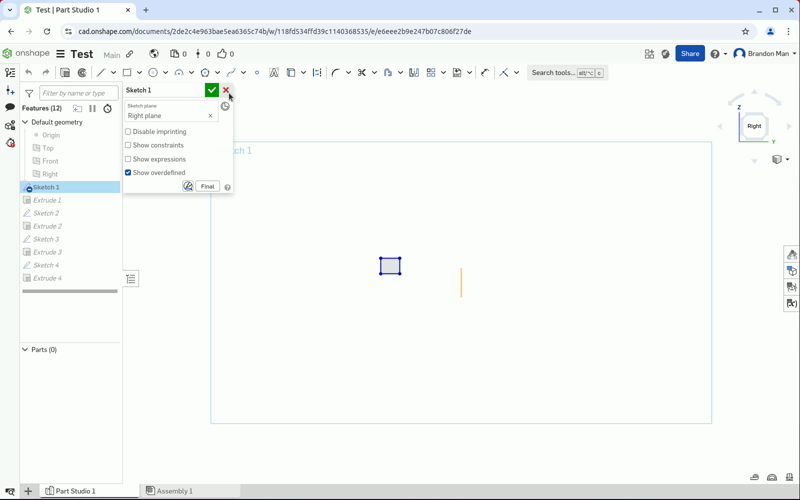
click(229, 92)
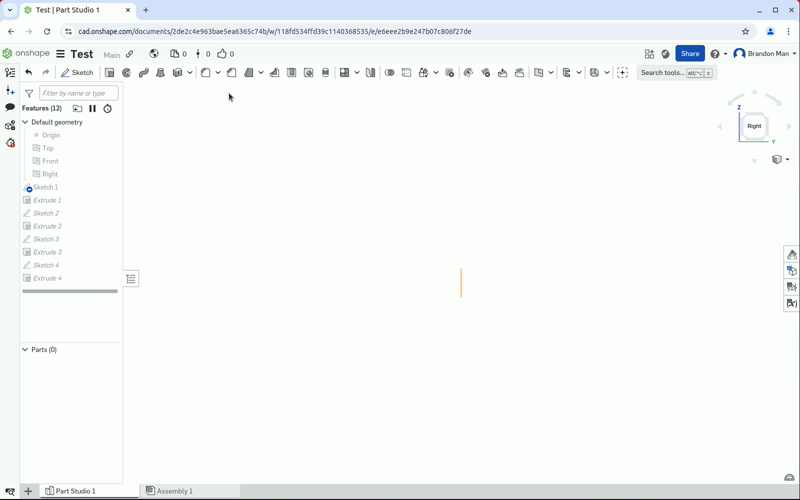
mouse_move(541, 75)
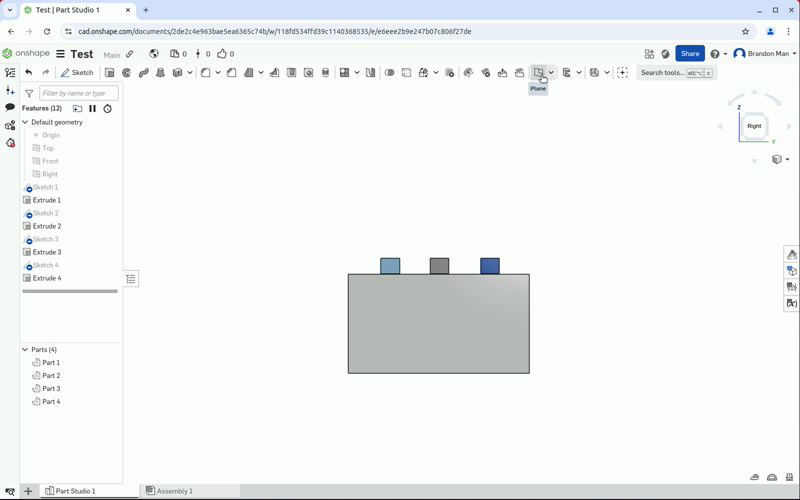
click(541, 75)
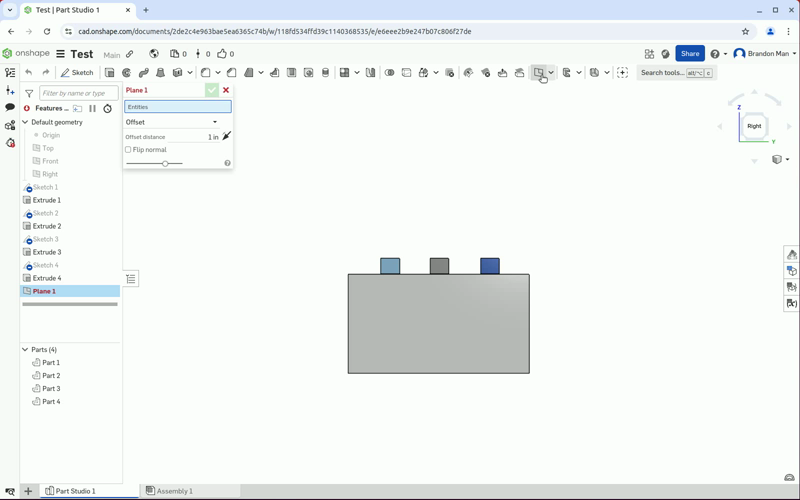
mouse_move(73, 176)
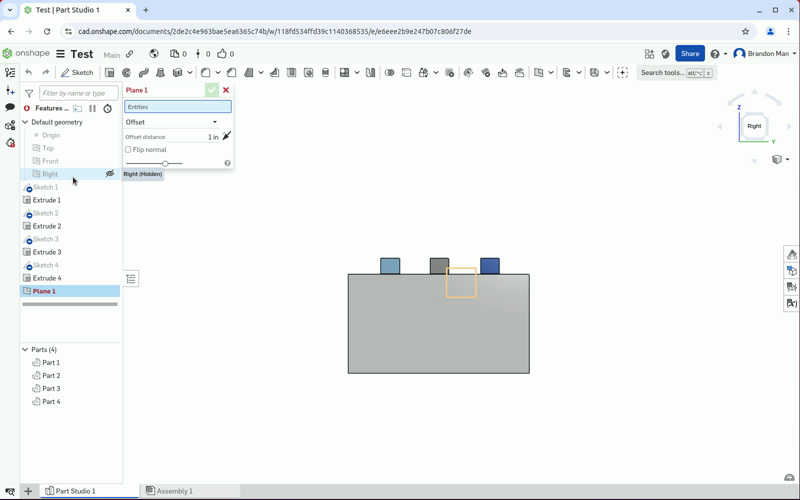
click(73, 176)
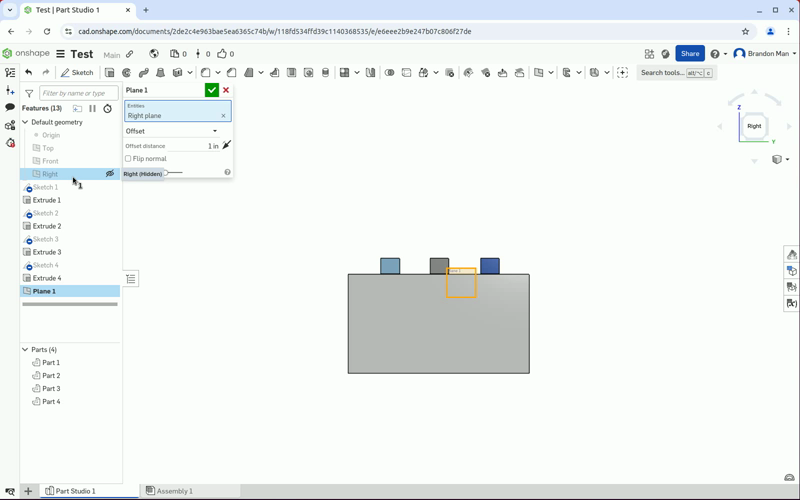
key(tab, 2)
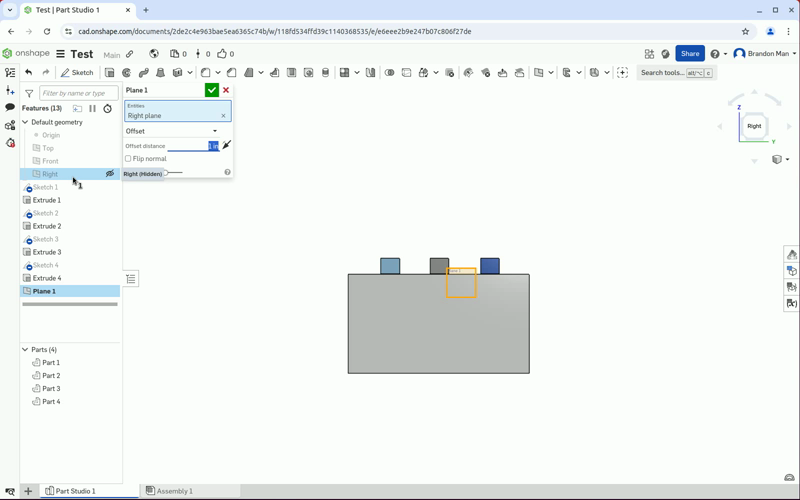
text(2.403)
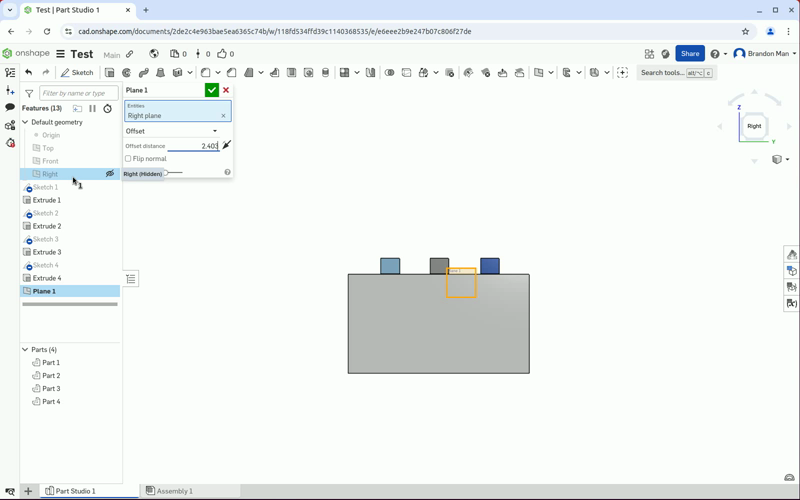
key(enter, 2)
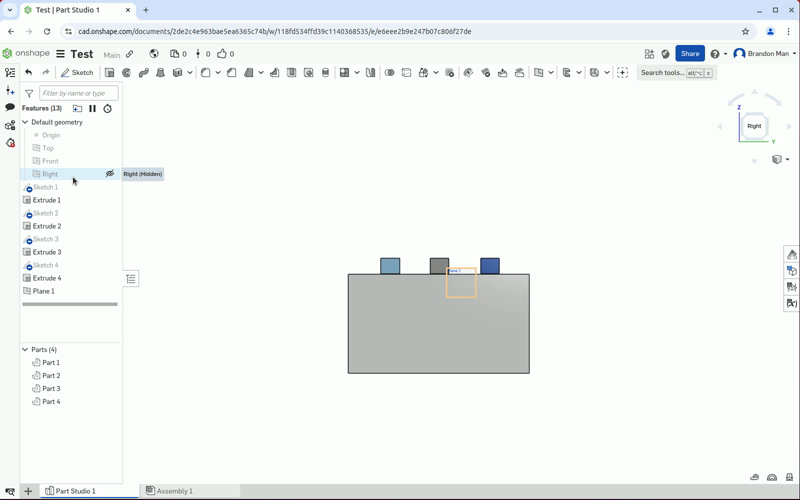
key(shift+s)
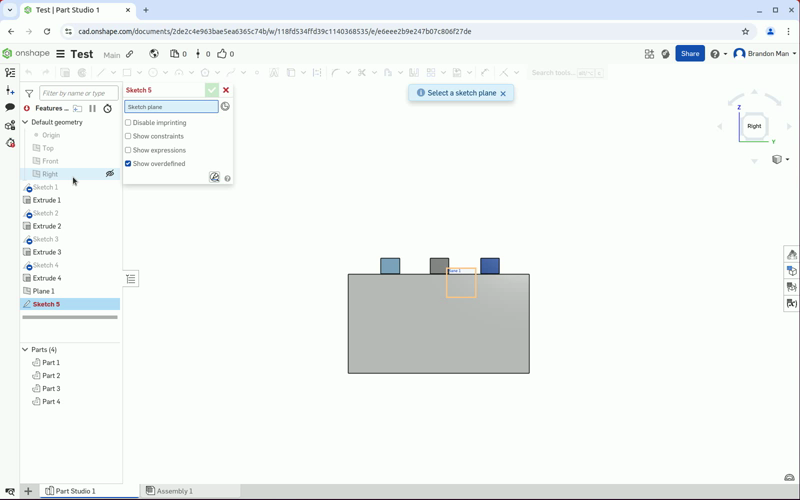
mouse_move(73, 293)
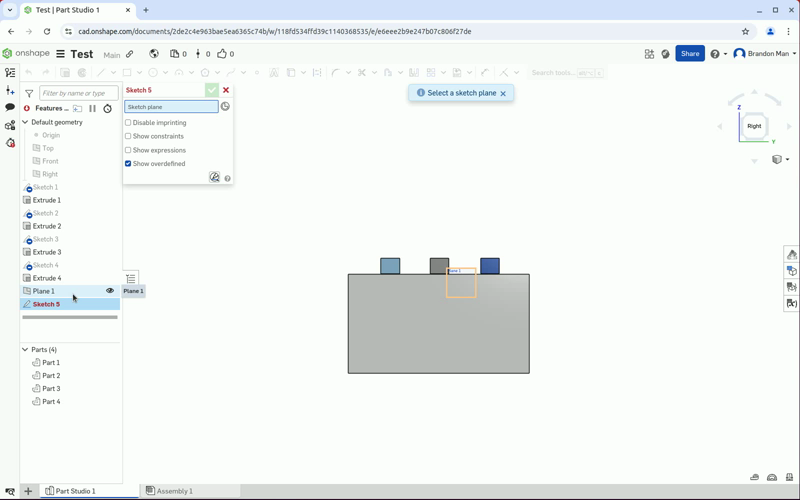
click(73, 293)
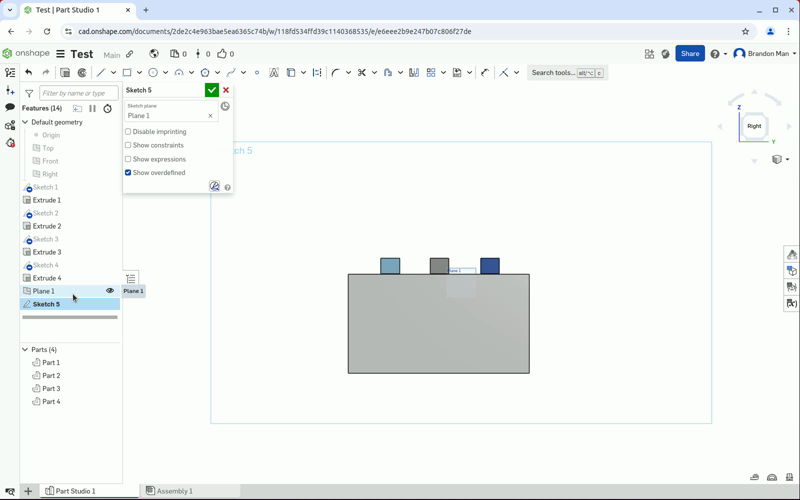
mouse_move(73, 352)
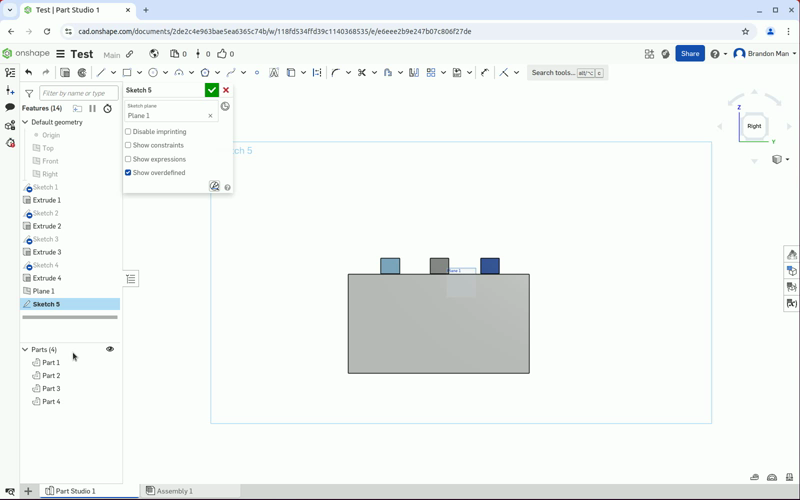
key(y)
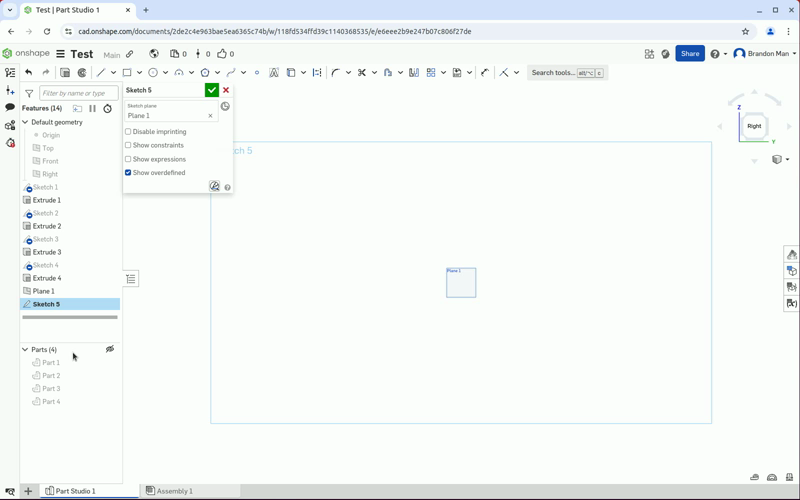
key(l)
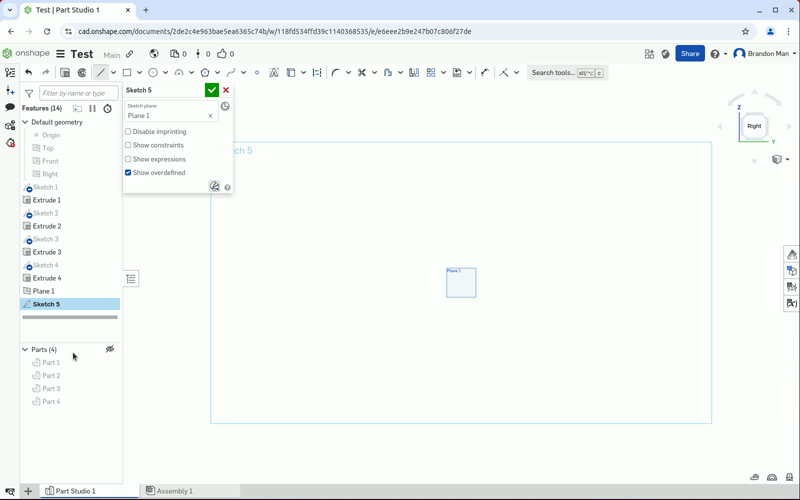
key_down(shift)
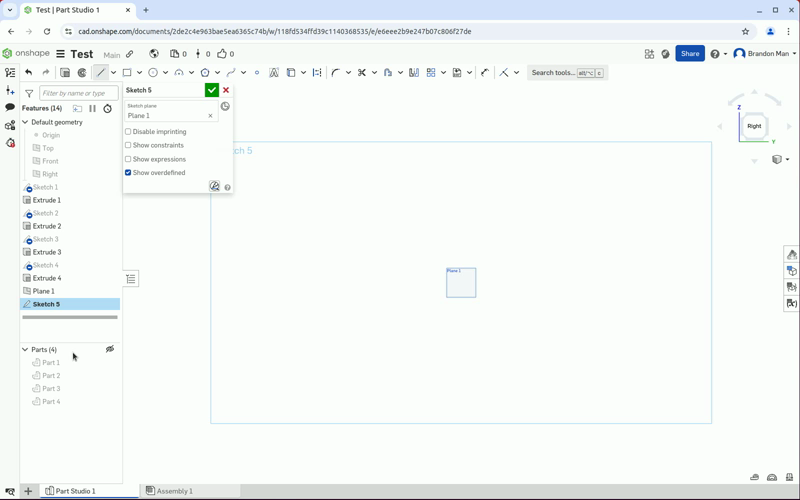
mouse_move(348, 340)
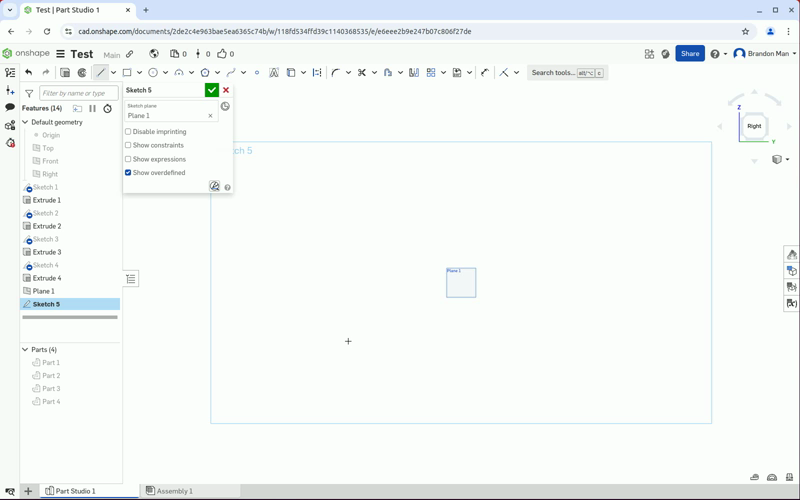
click(348, 340)
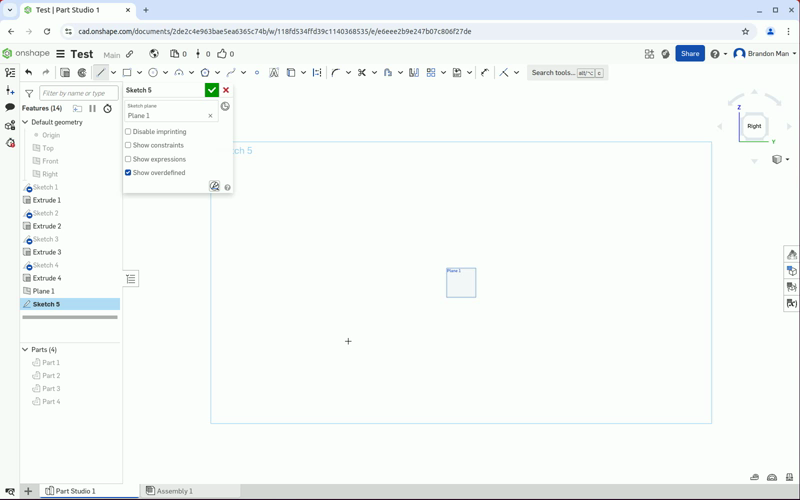
key_up(shift)
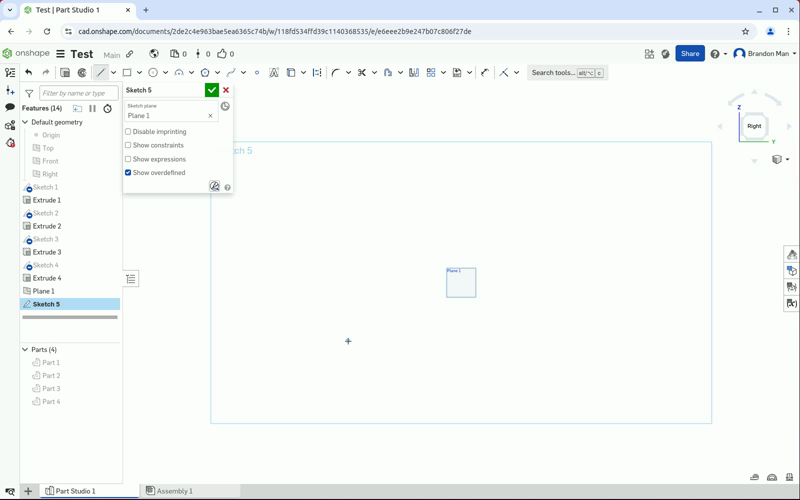
key_down(shift)
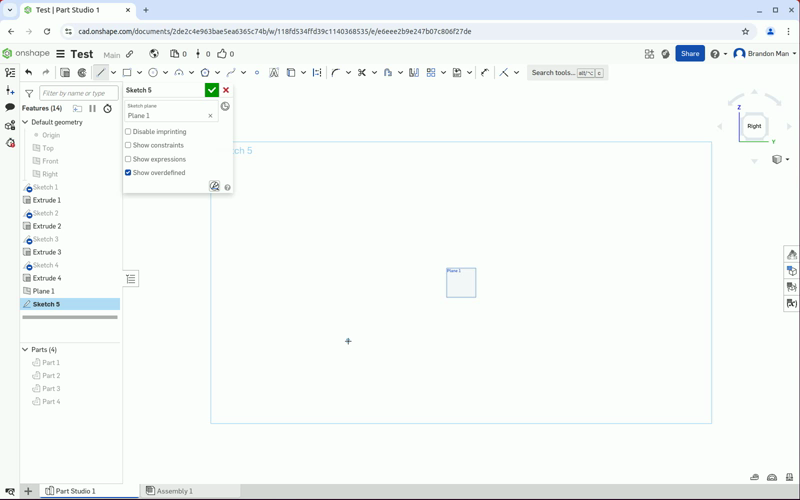
mouse_move(529, 340)
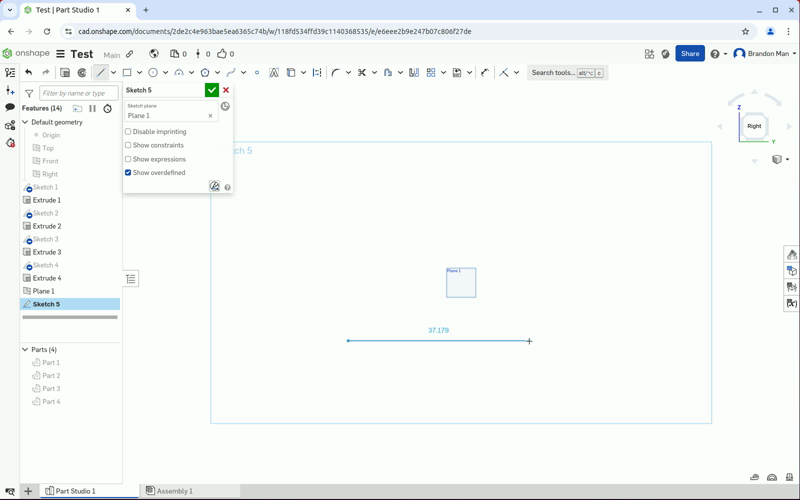
click(529, 340)
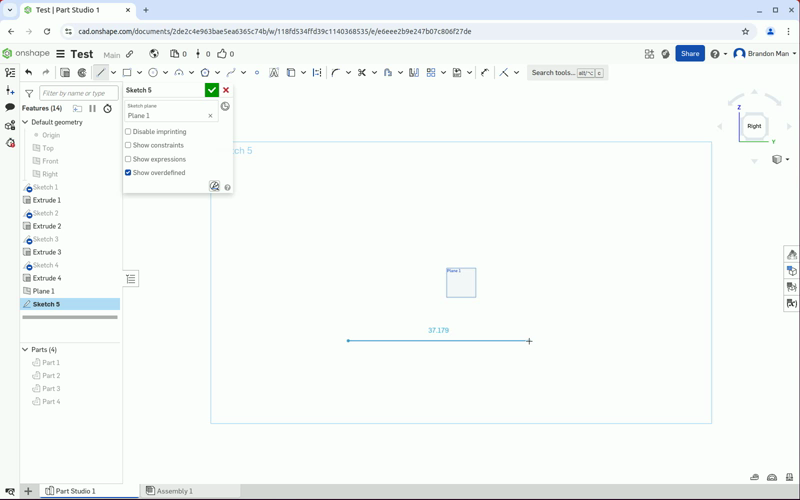
key_up(shift)
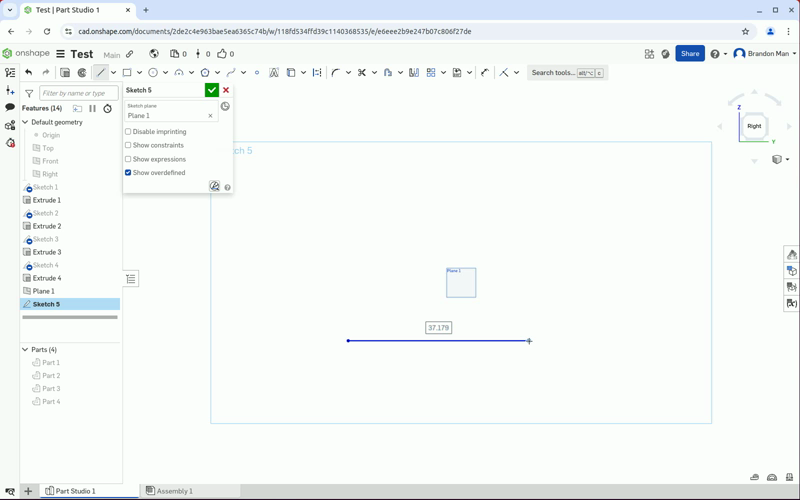
key_down(shift)
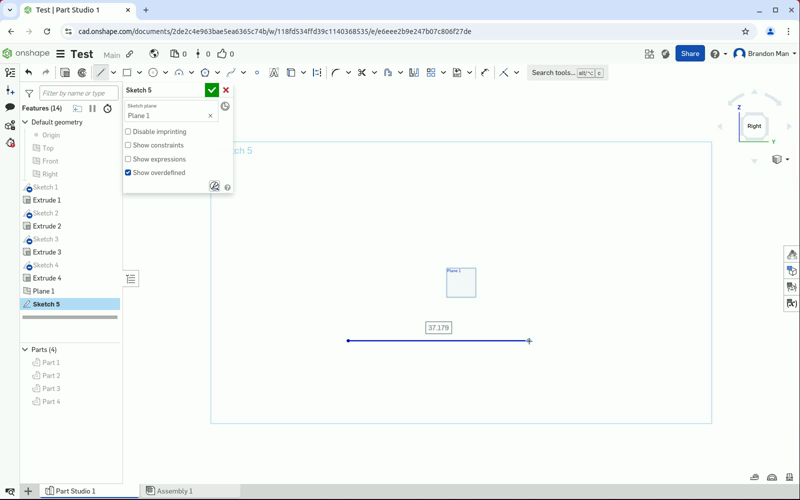
mouse_move(559, 340)
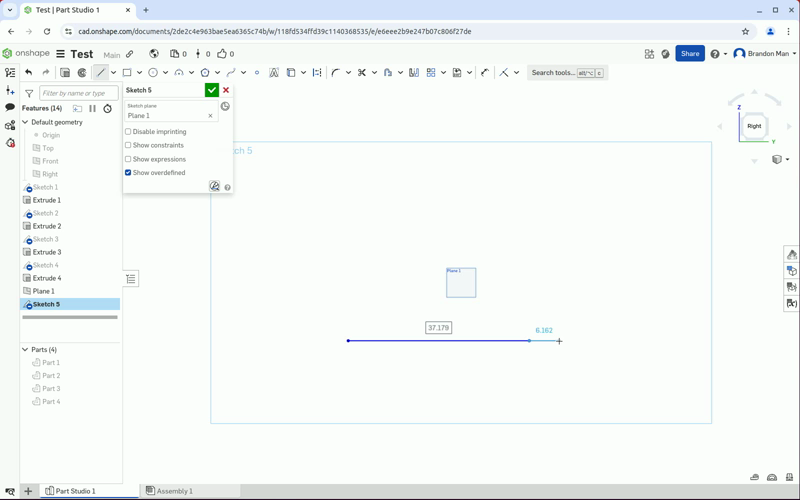
mouse_move(529, 334)
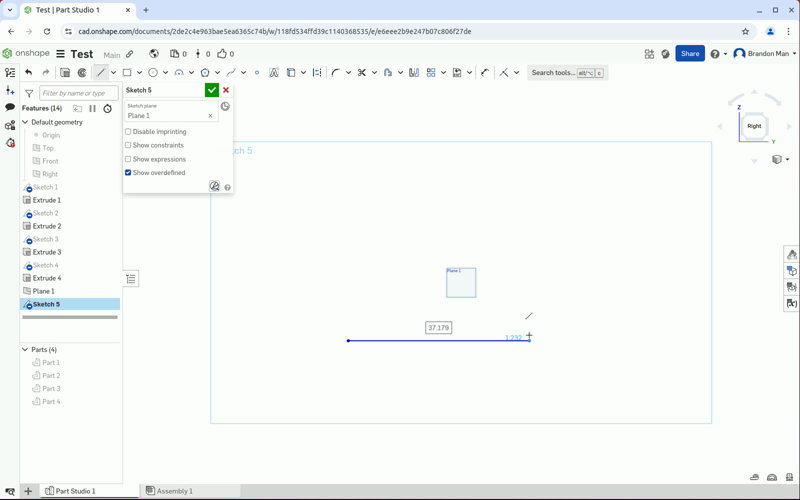
scroll(6)
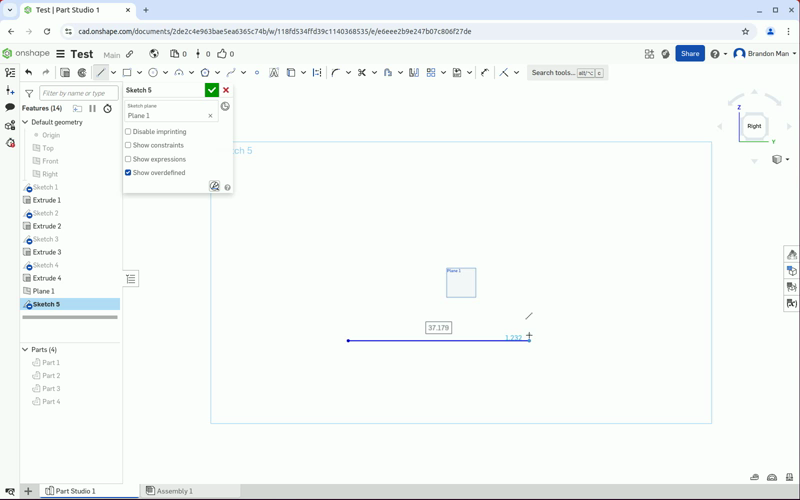
scroll(6)
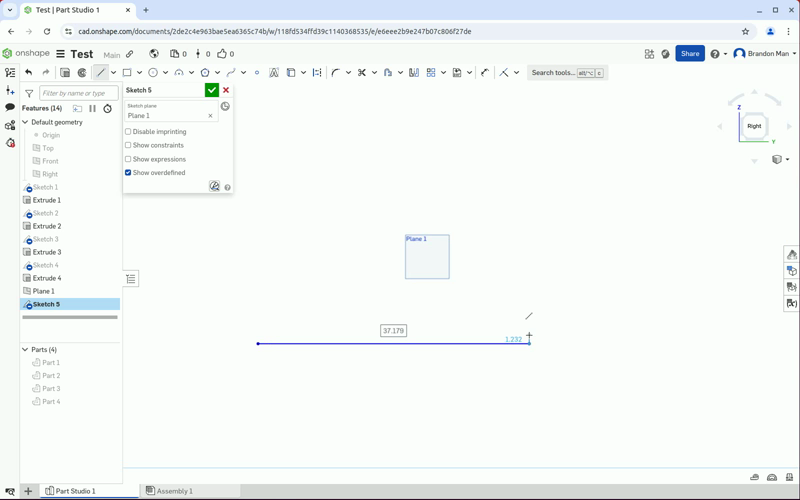
scroll(6)
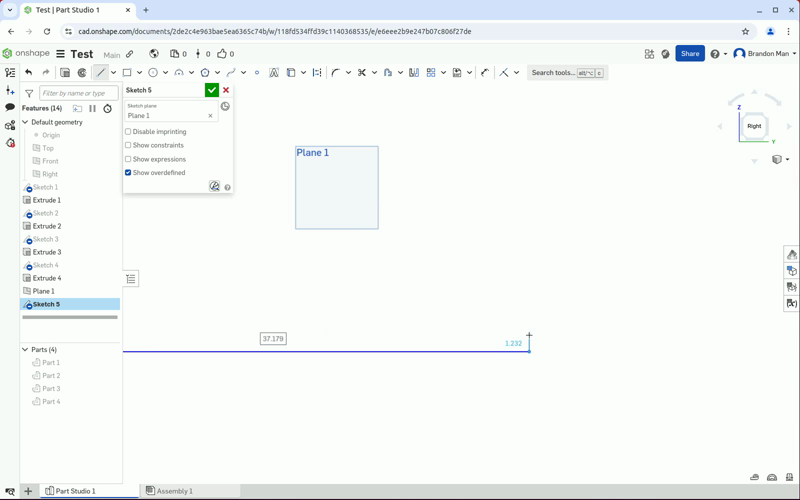
scroll(6)
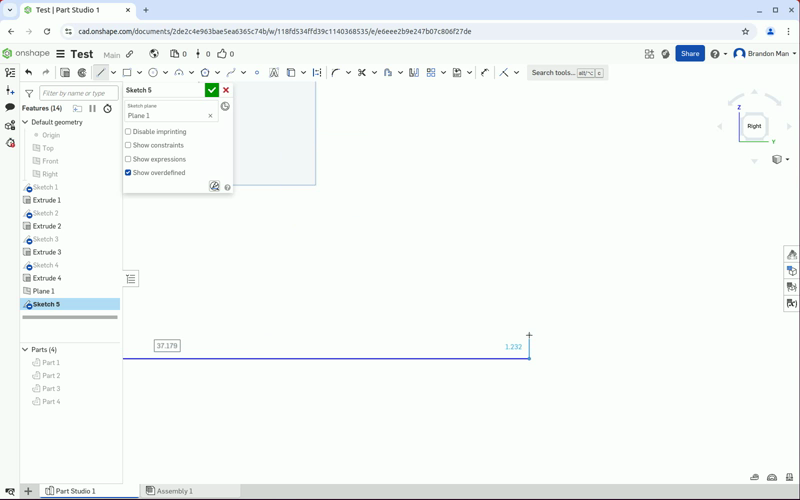
scroll(6)
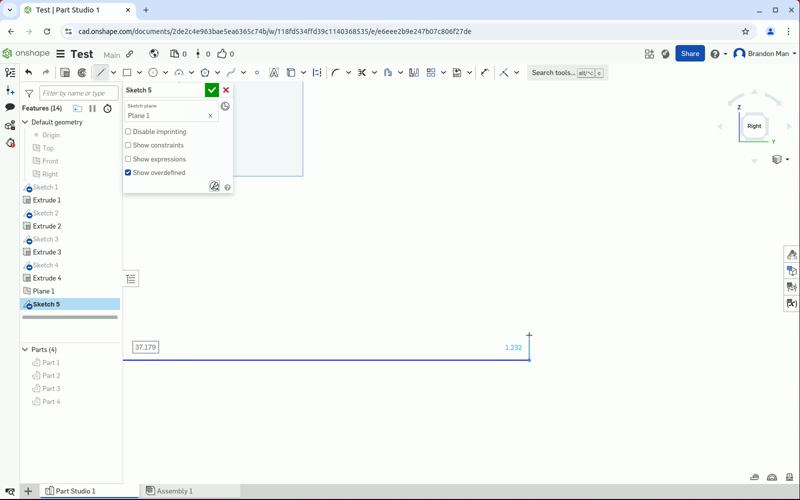
scroll(6)
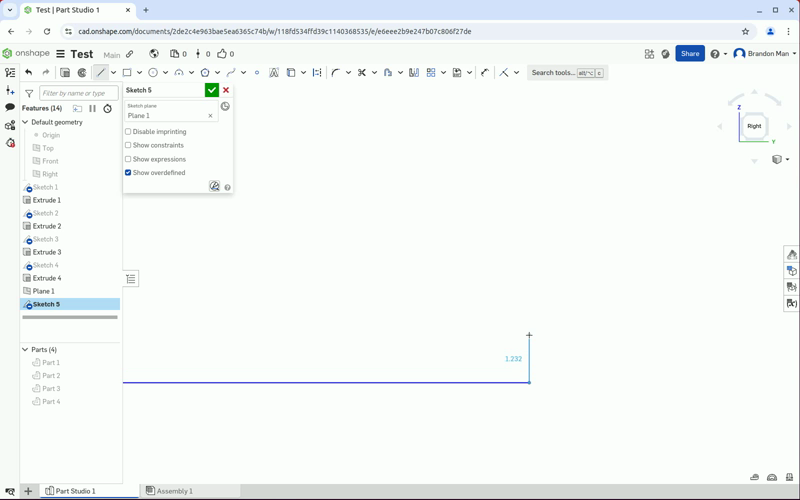
scroll(6)
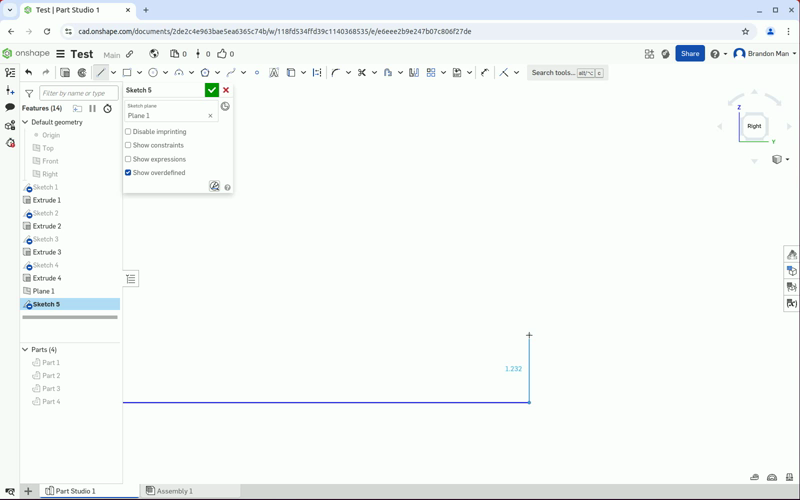
click(529, 334)
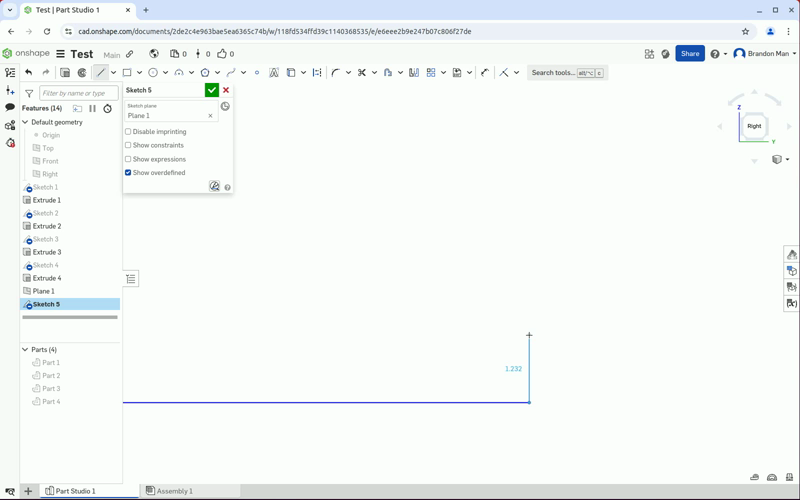
scroll(-6)
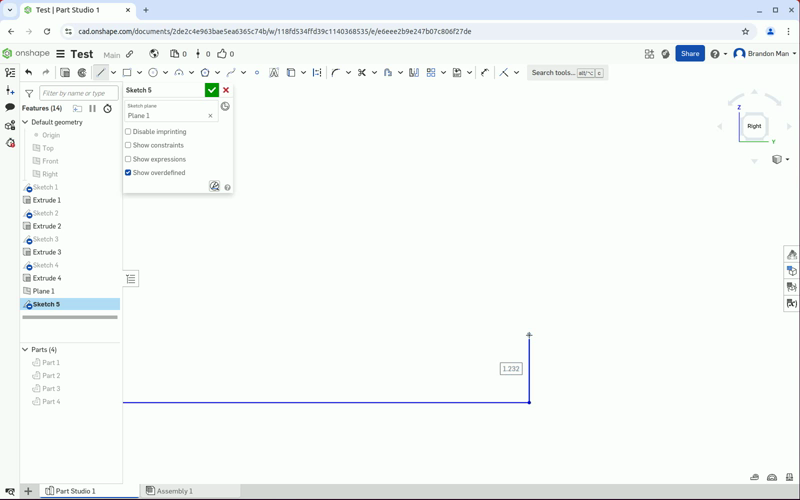
scroll(-6)
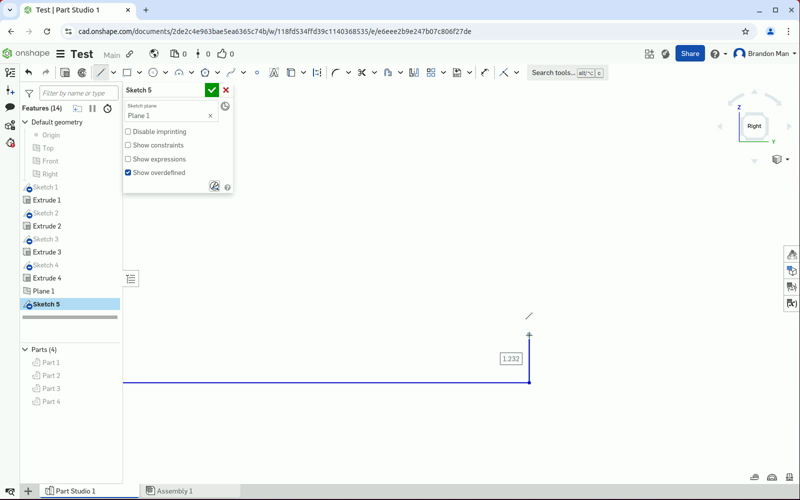
scroll(-6)
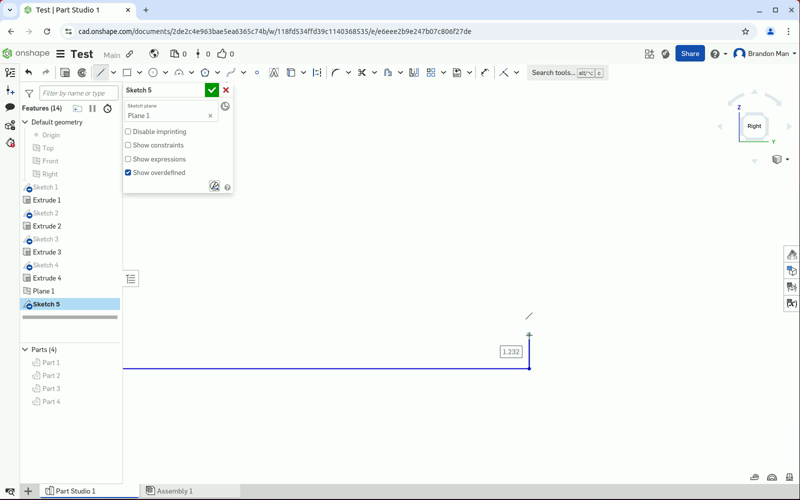
scroll(-6)
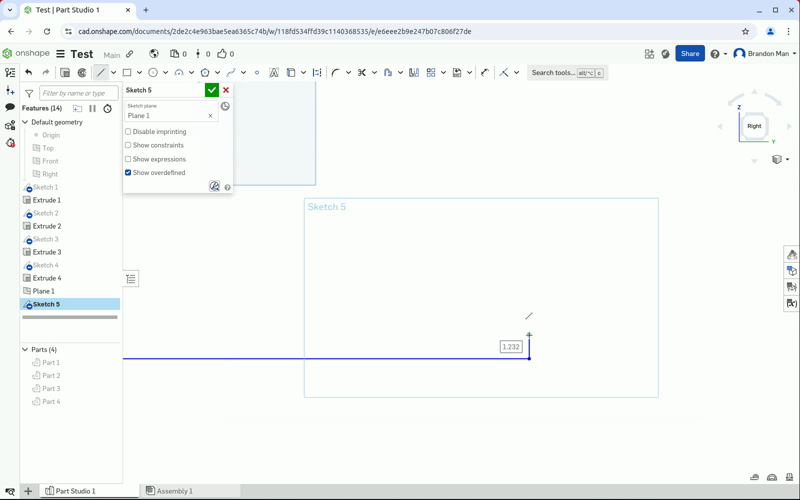
scroll(-6)
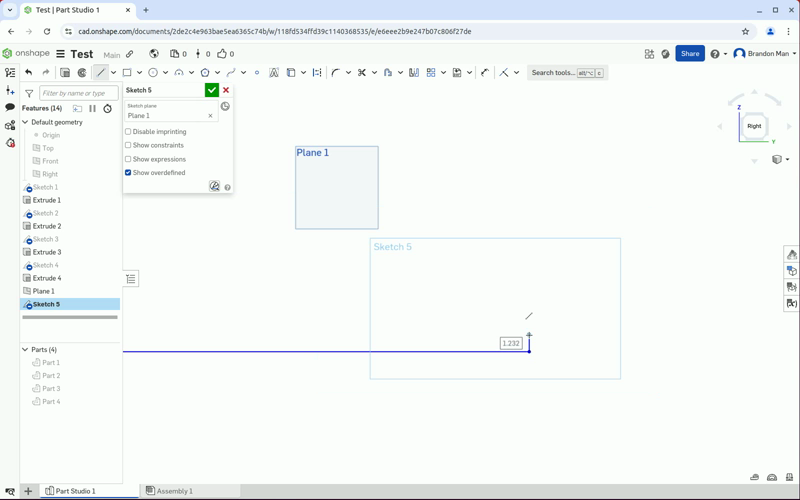
scroll(-6)
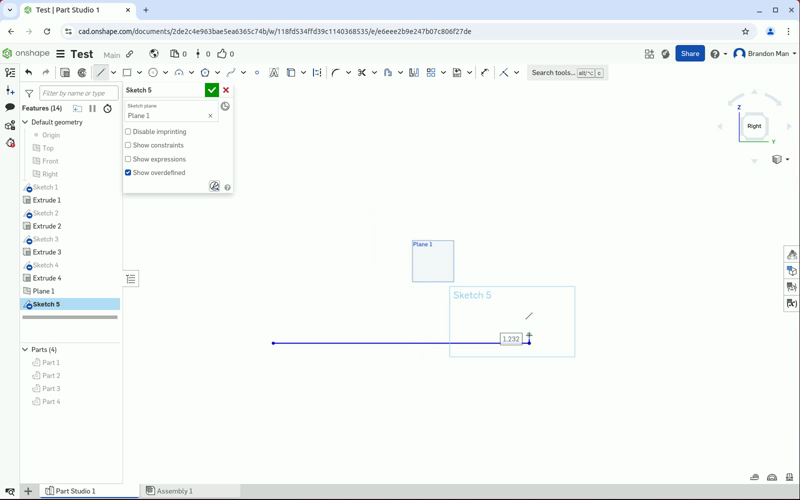
scroll(-6)
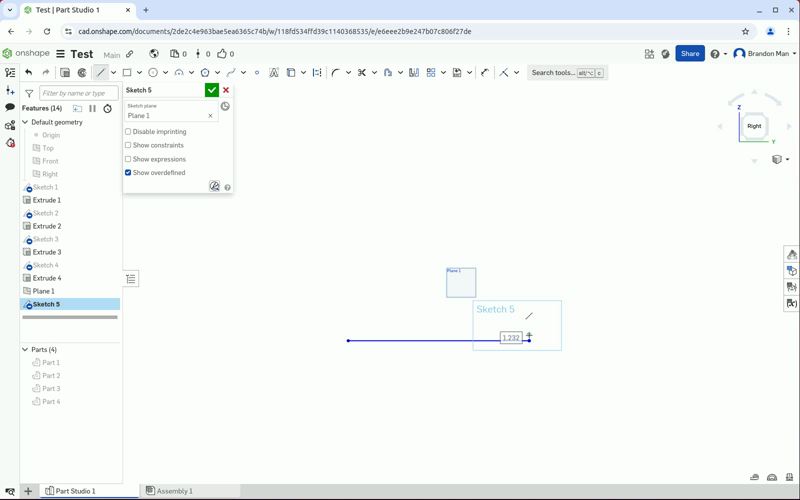
key_up(shift)
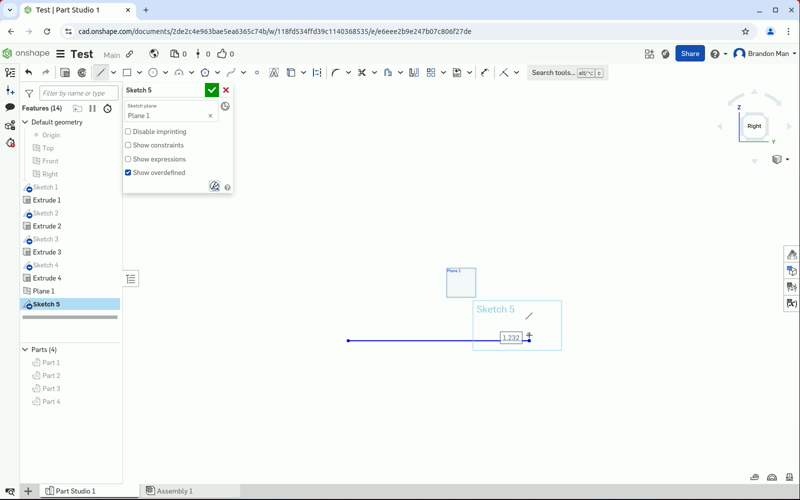
key_down(shift)
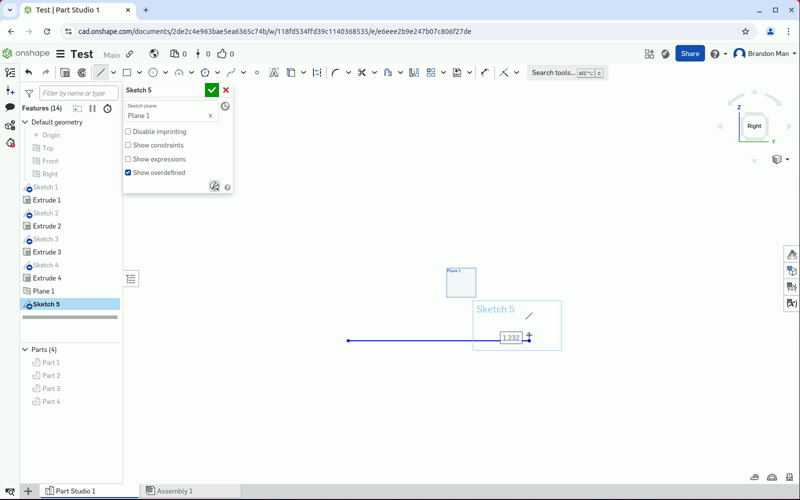
mouse_move(348, 334)
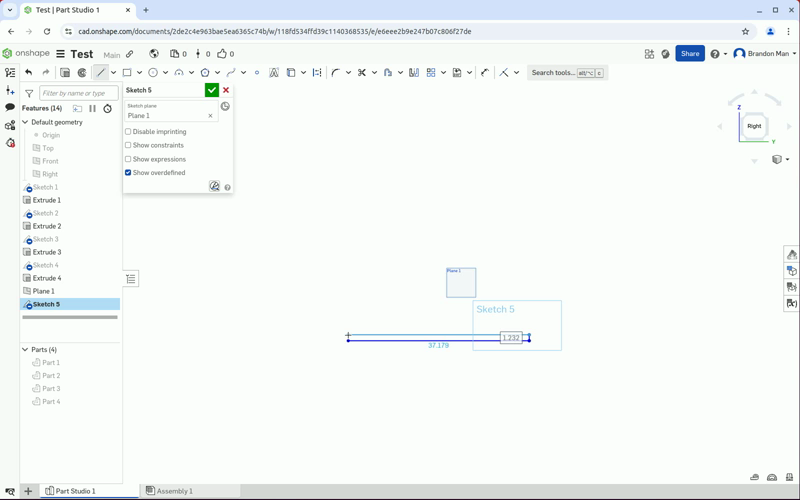
click(348, 334)
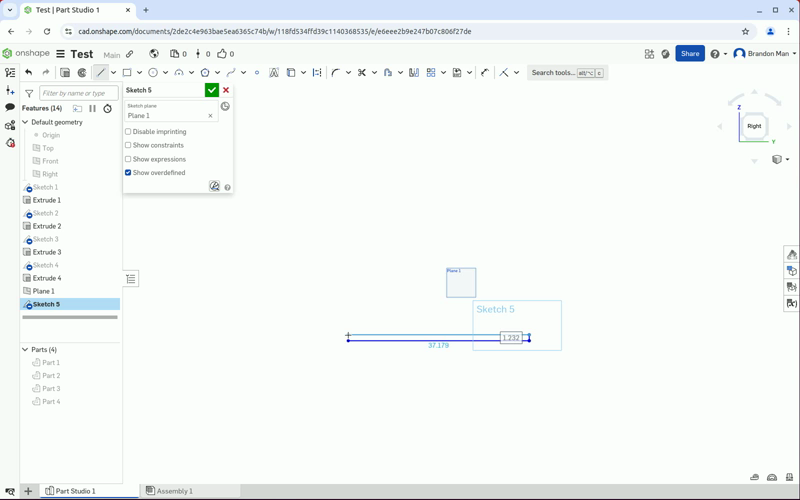
key_up(shift)
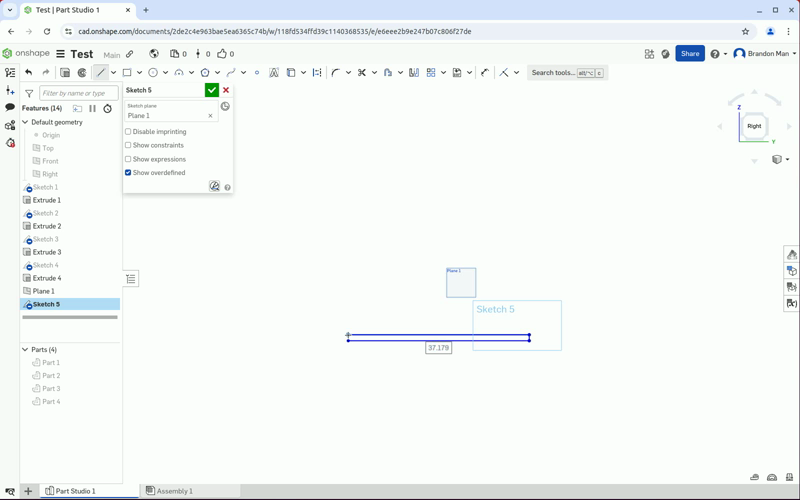
mouse_move(378, 334)
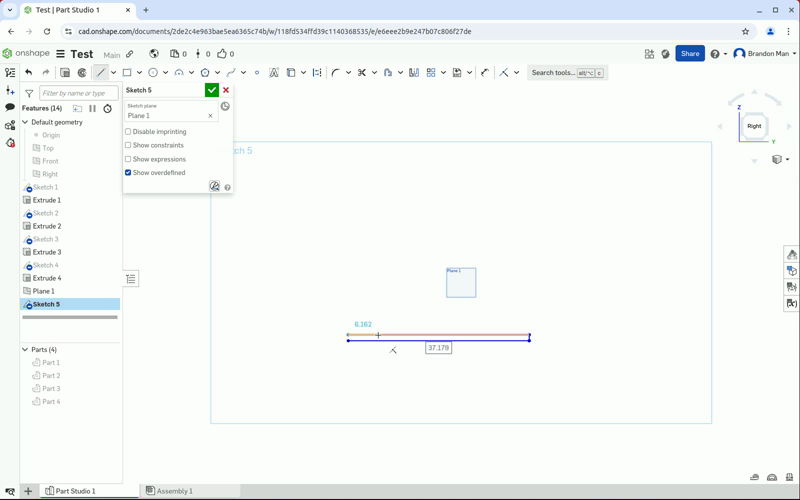
key_down(shift)
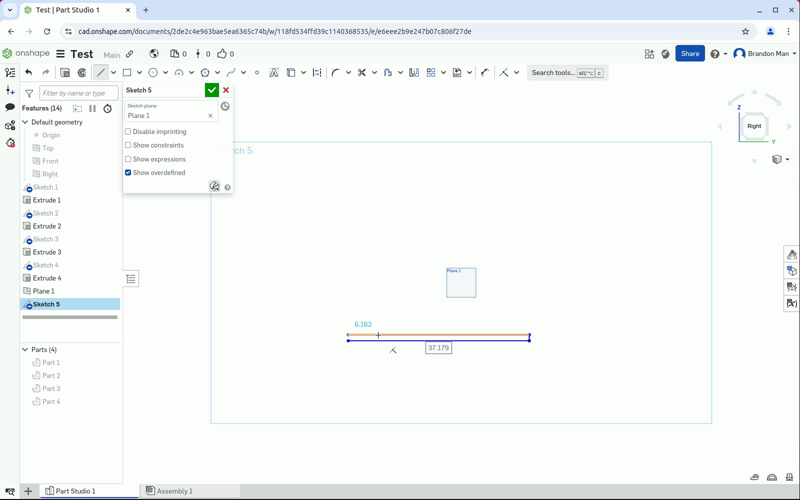
mouse_move(348, 340)
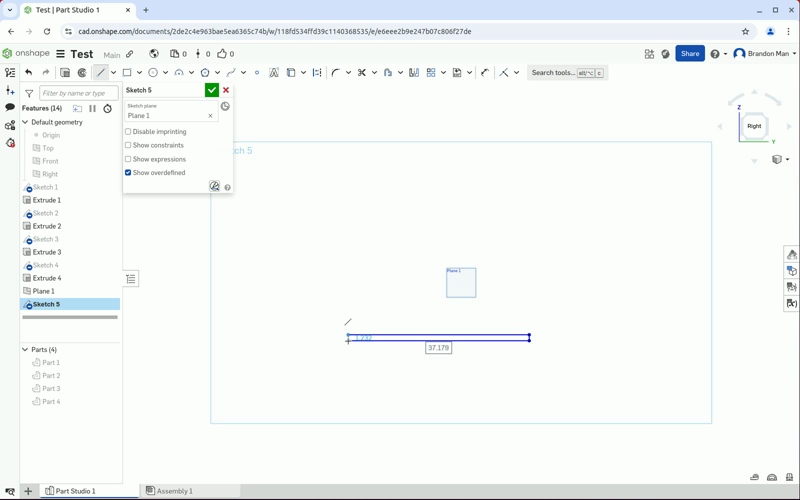
scroll(6)
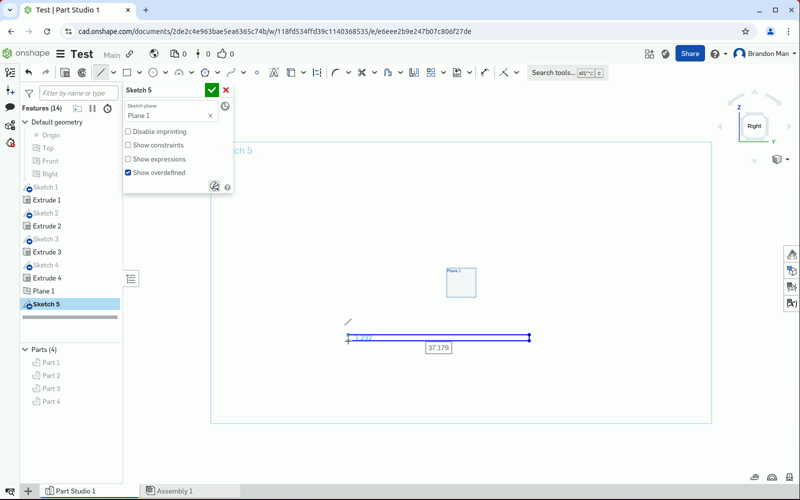
scroll(6)
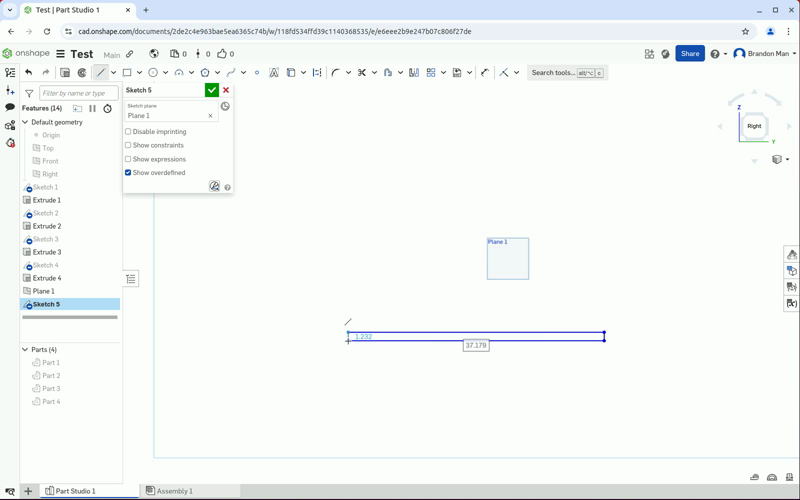
scroll(6)
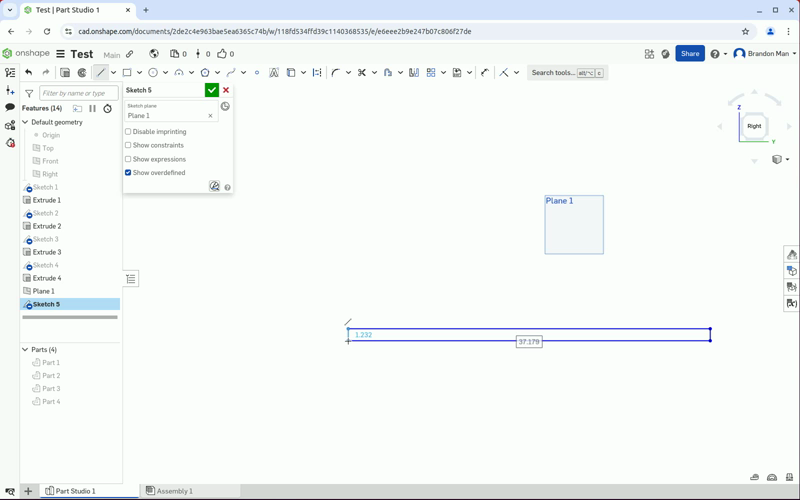
scroll(6)
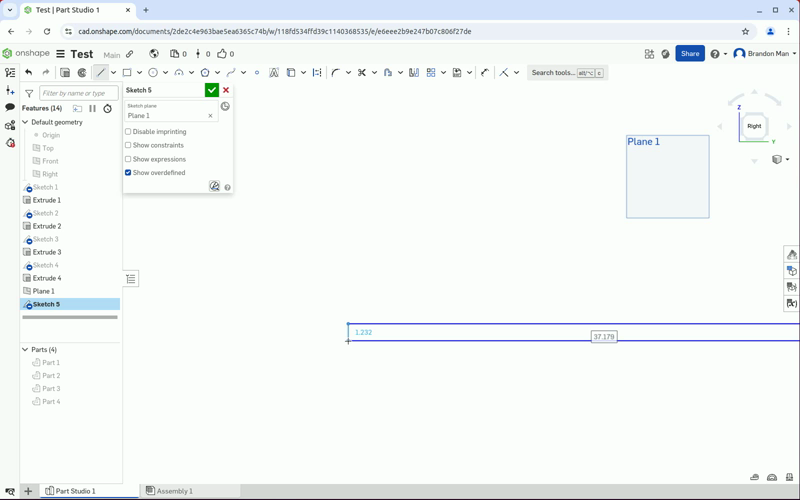
scroll(6)
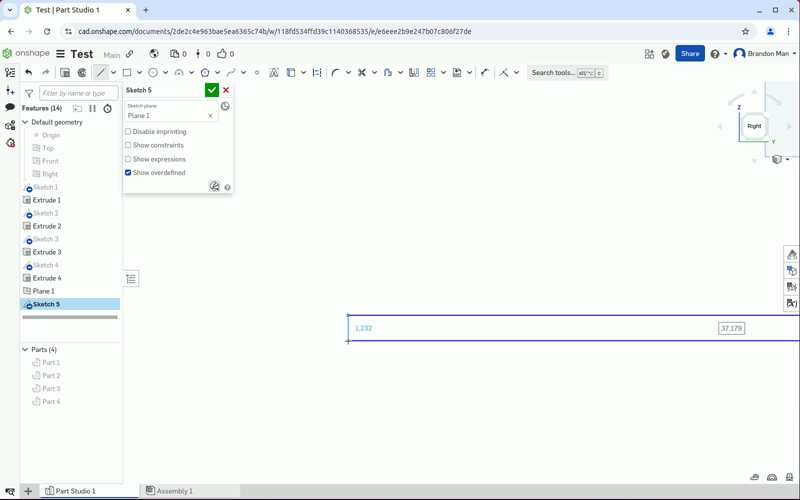
scroll(6)
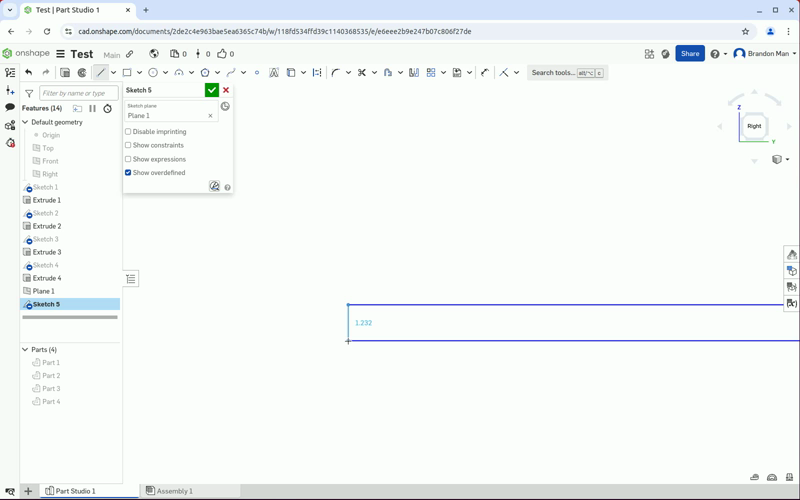
scroll(6)
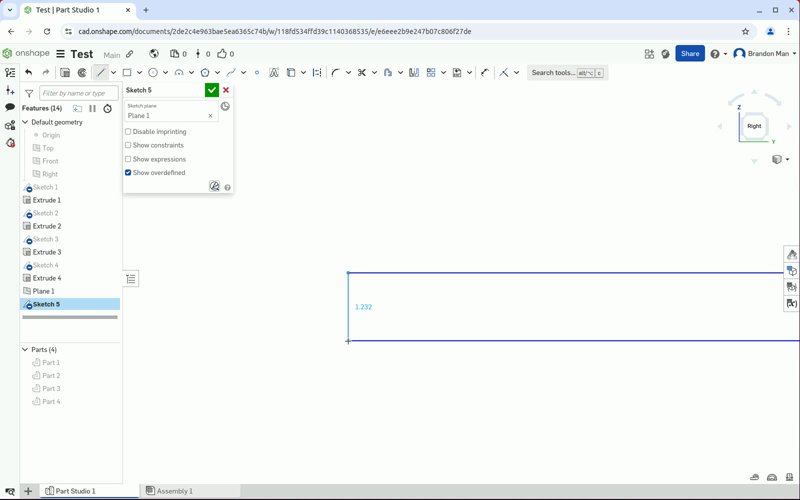
key_up(shift)
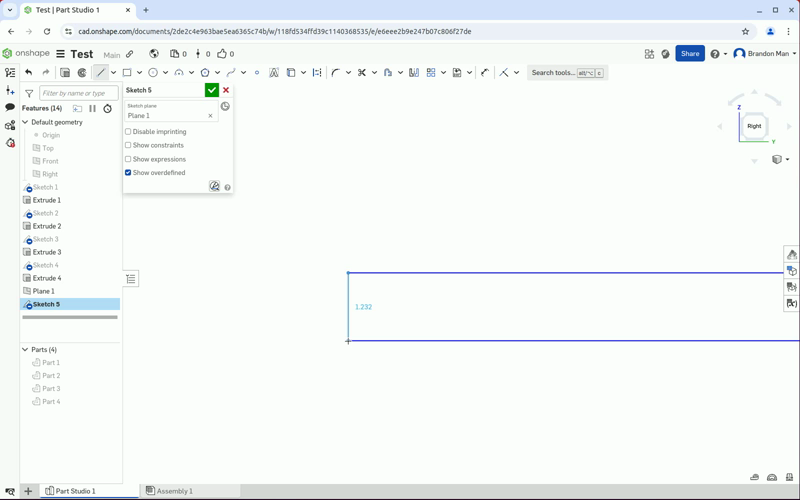
click(348, 340)
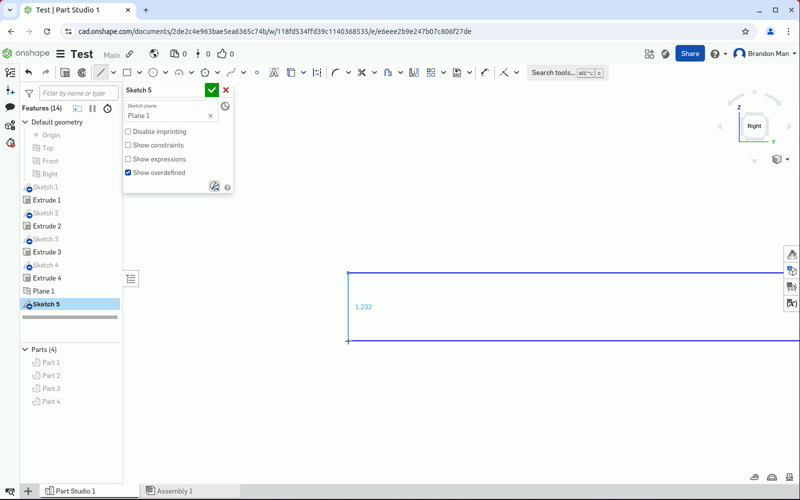
scroll(-6)
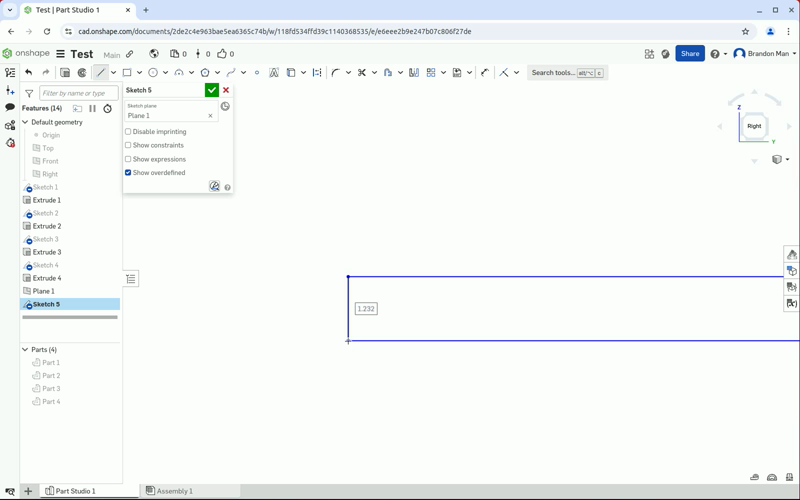
scroll(-6)
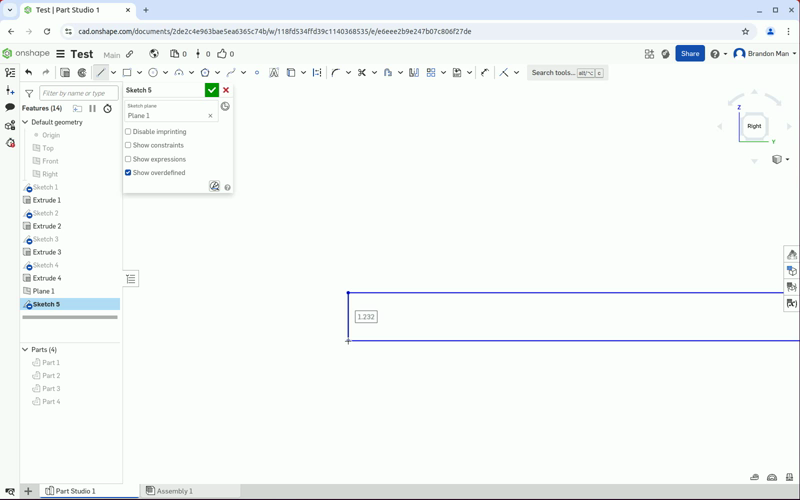
scroll(-6)
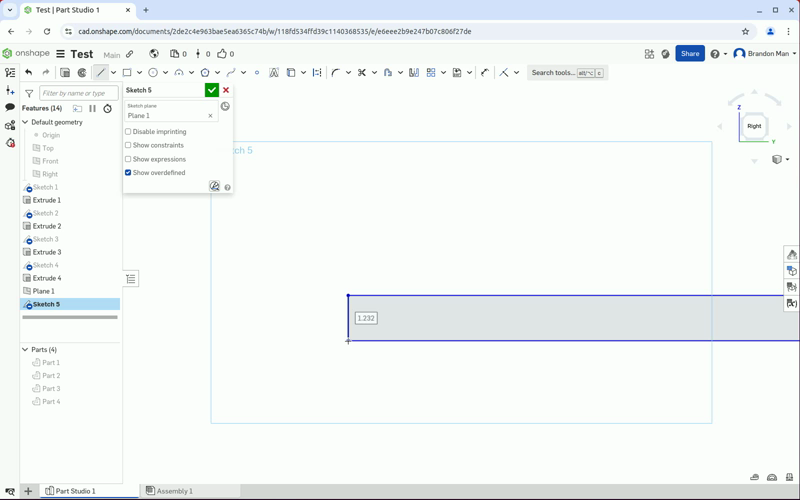
scroll(-6)
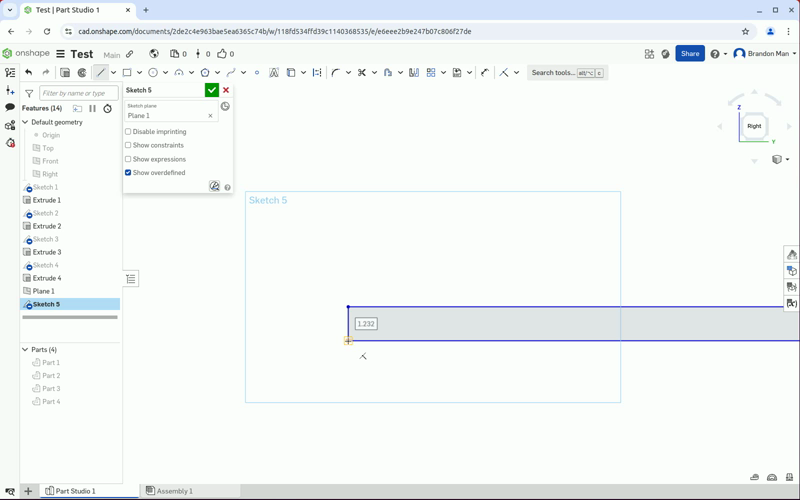
scroll(-6)
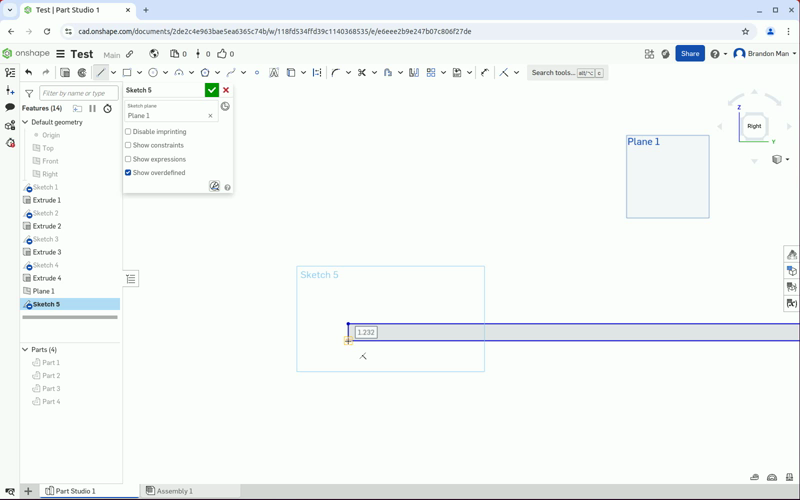
scroll(-6)
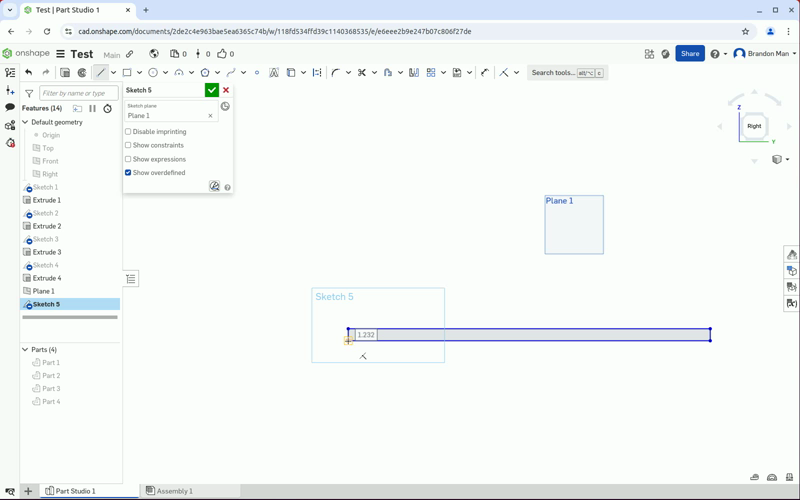
scroll(-6)
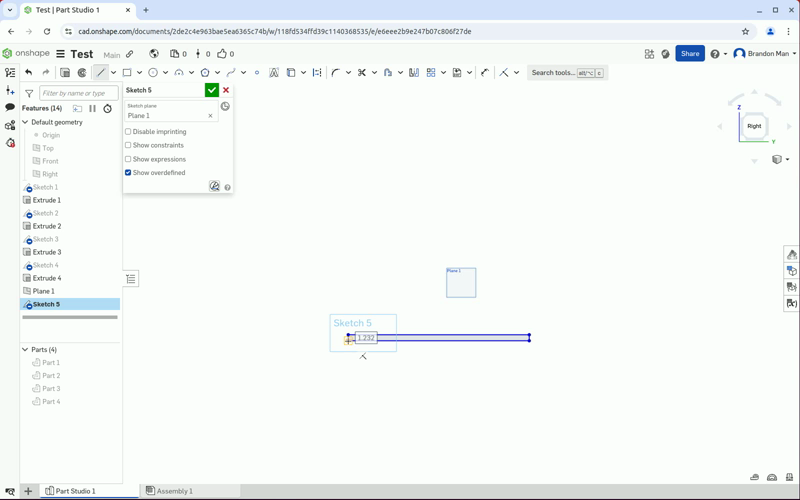
key(esc)
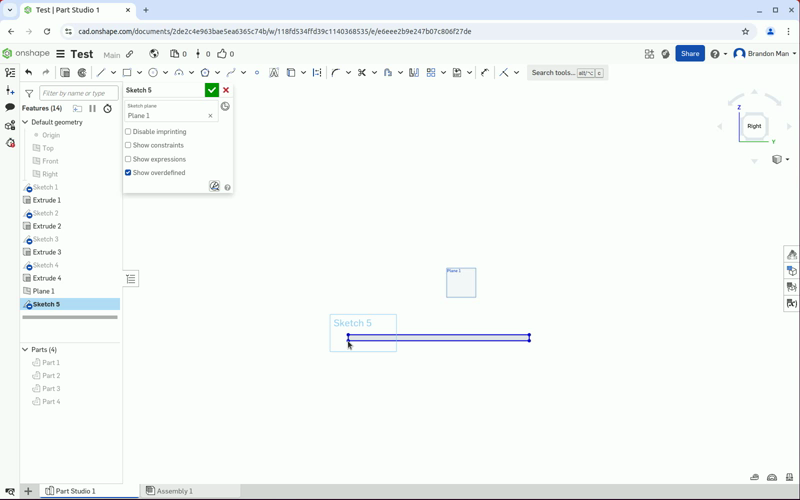
mouse_move(472, 336)
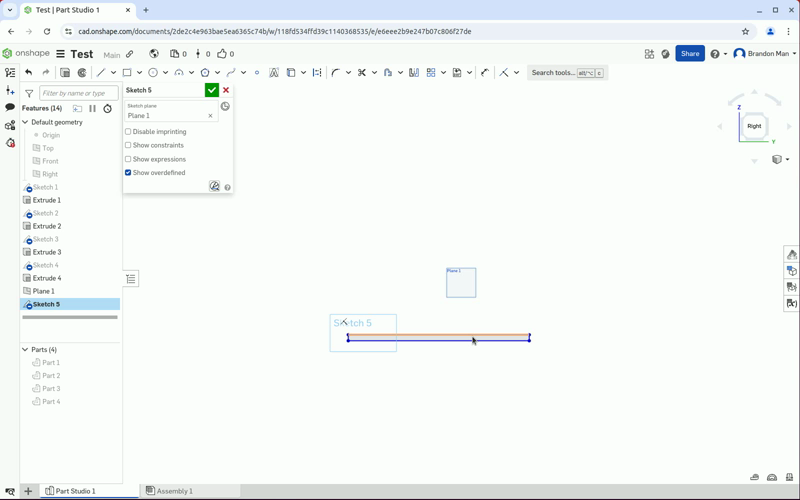
scroll(6)
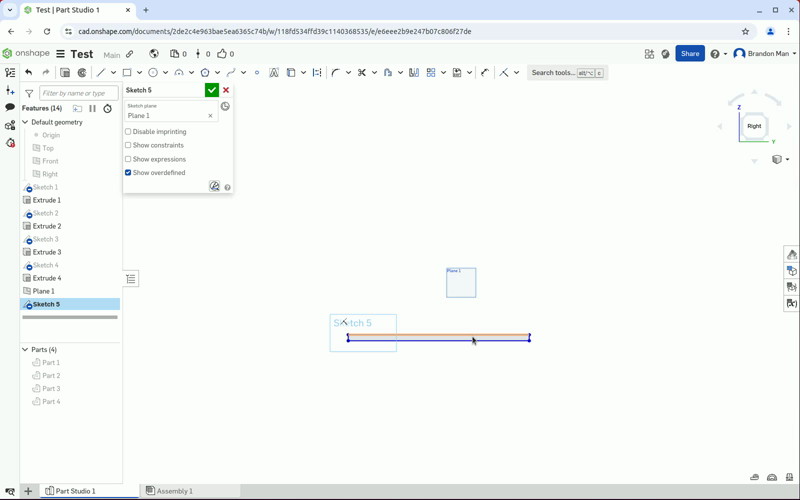
scroll(6)
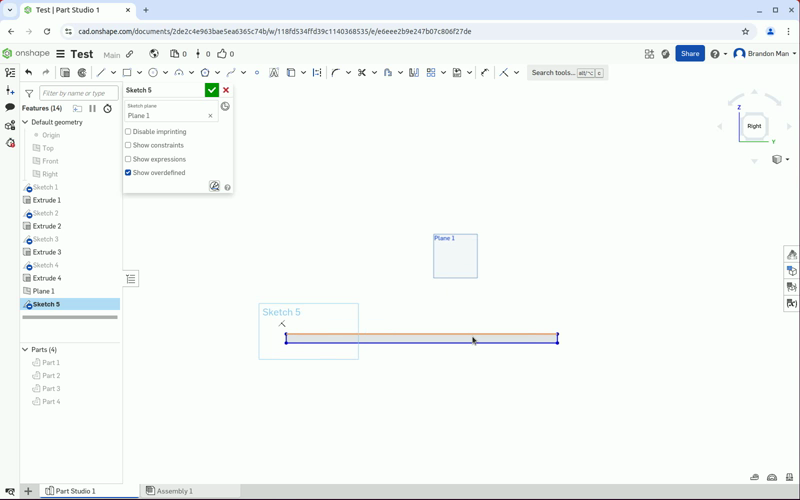
scroll(6)
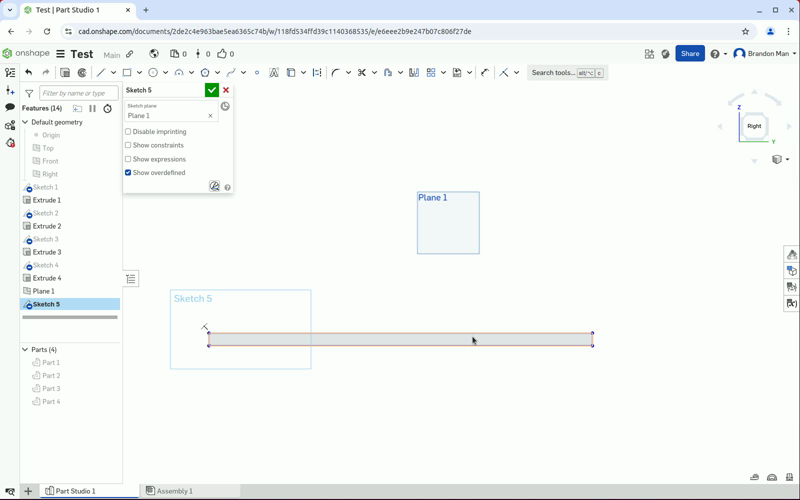
scroll(6)
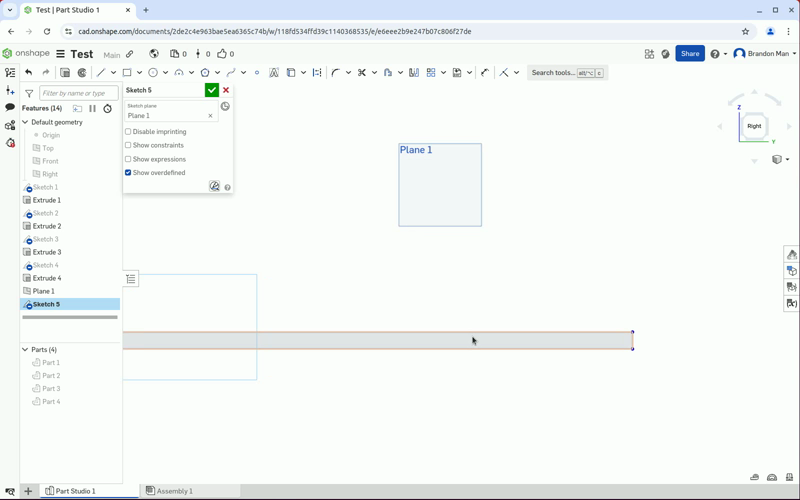
scroll(6)
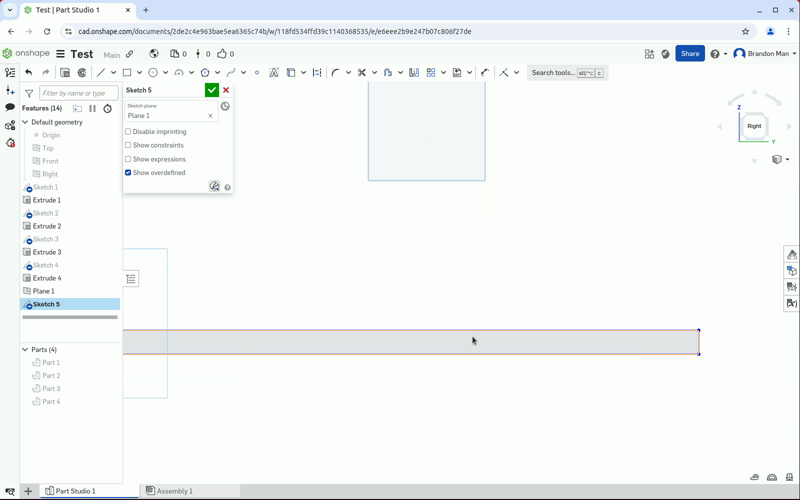
scroll(6)
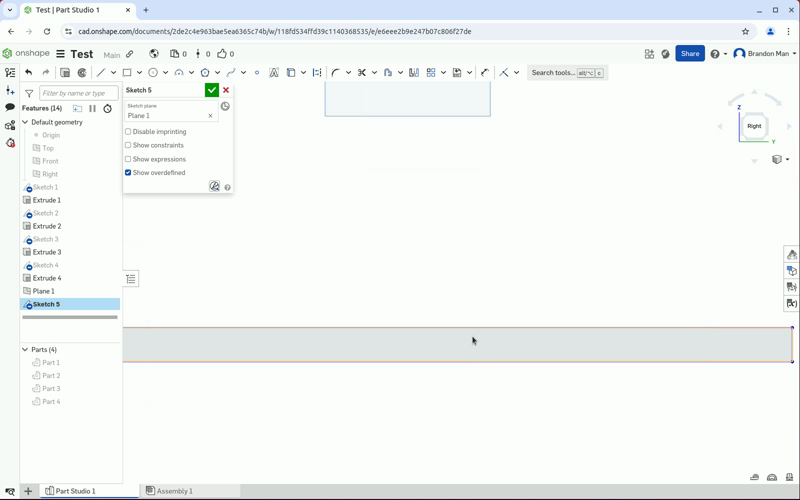
scroll(6)
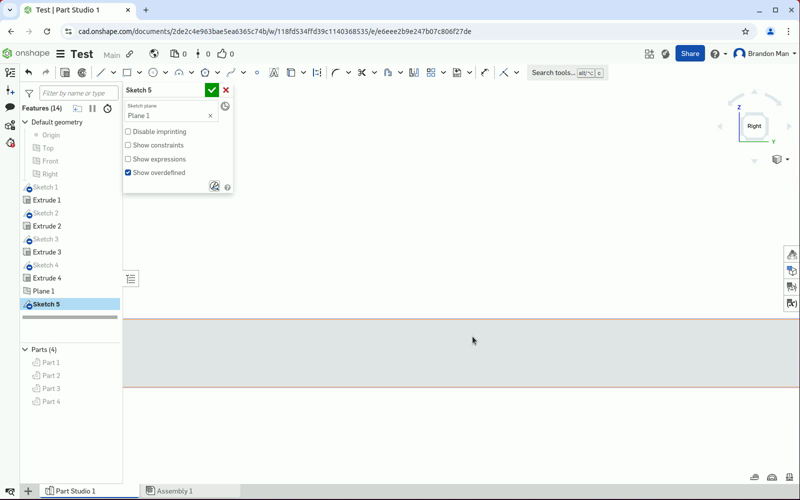
click(472, 336)
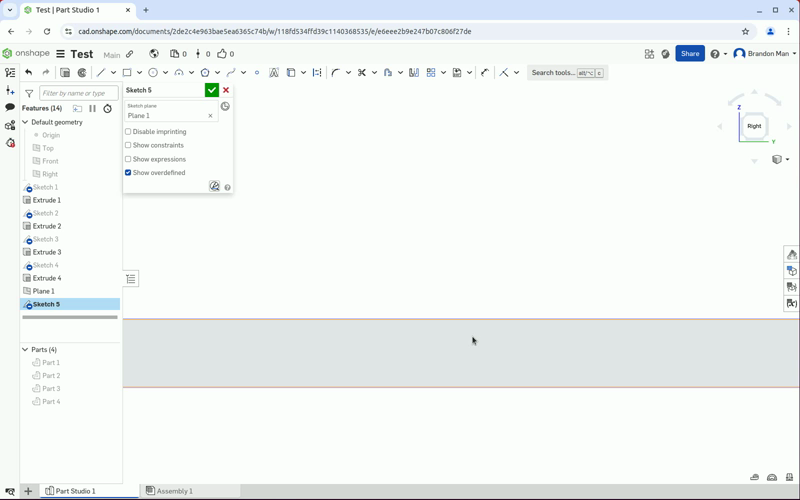
scroll(-6)
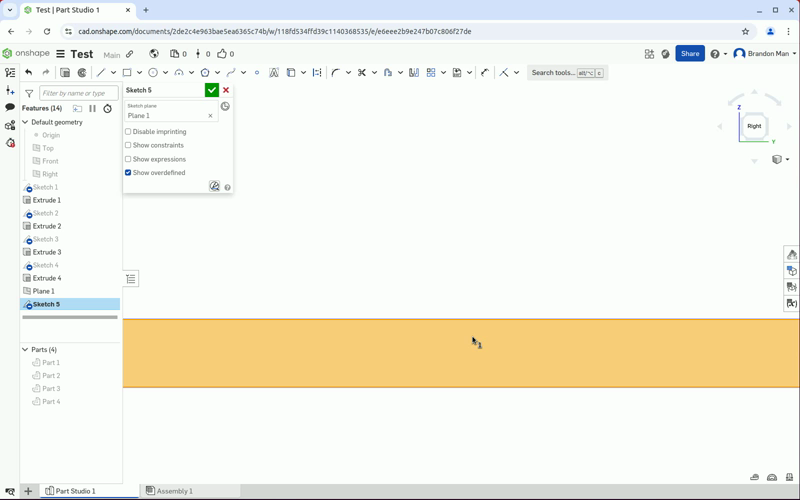
scroll(-6)
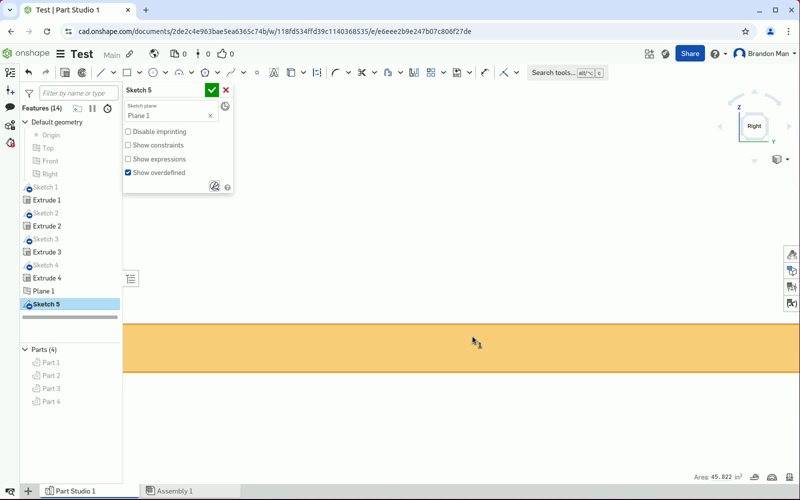
scroll(-6)
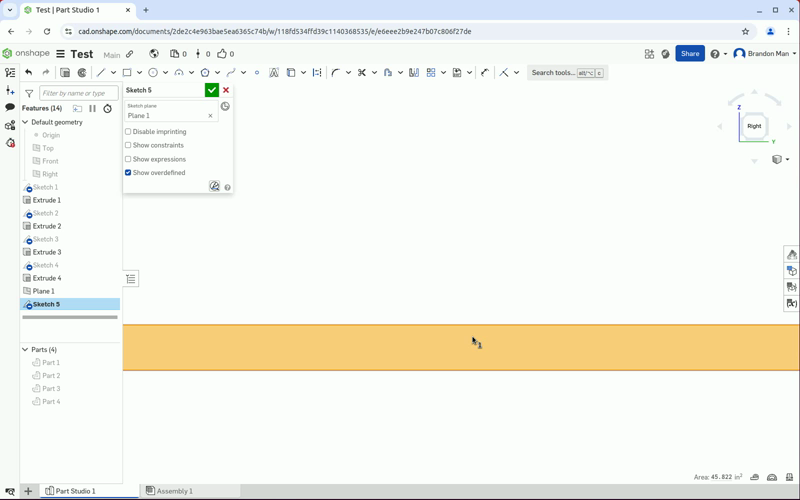
scroll(-6)
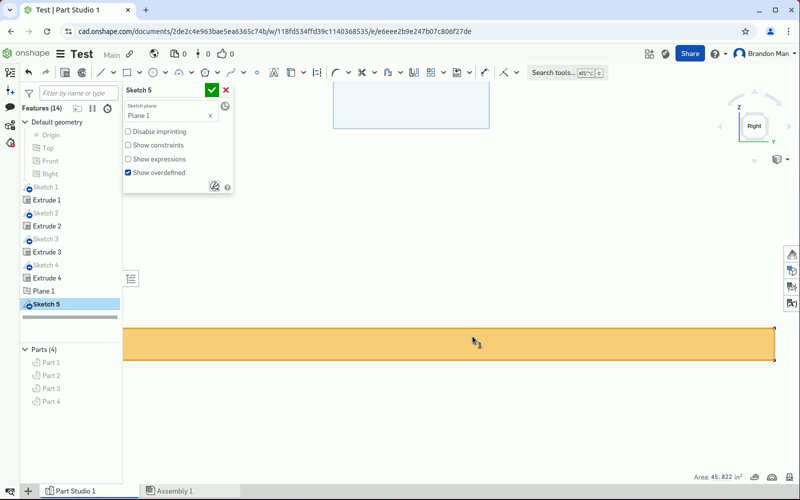
scroll(-6)
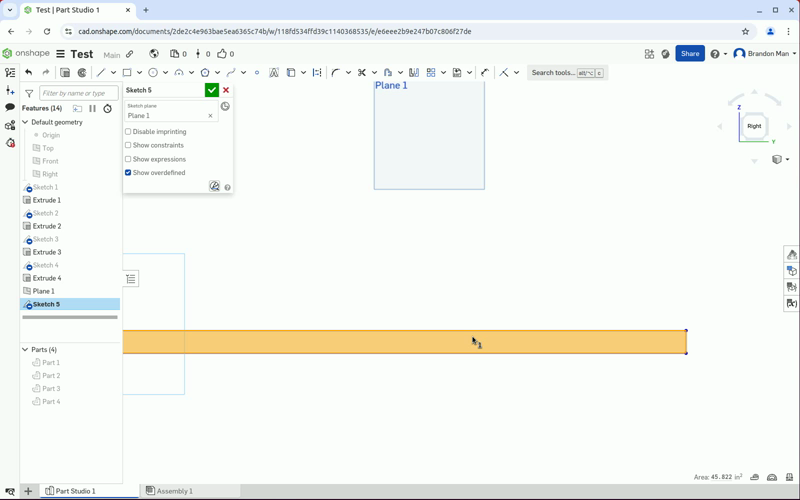
scroll(-6)
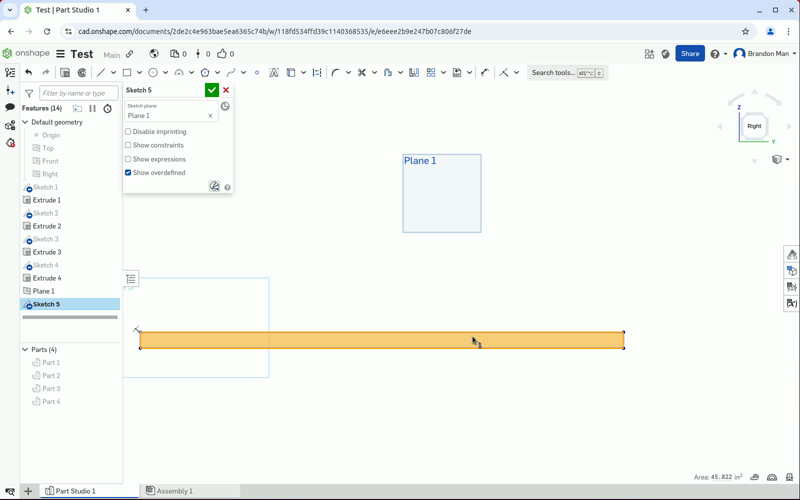
scroll(-6)
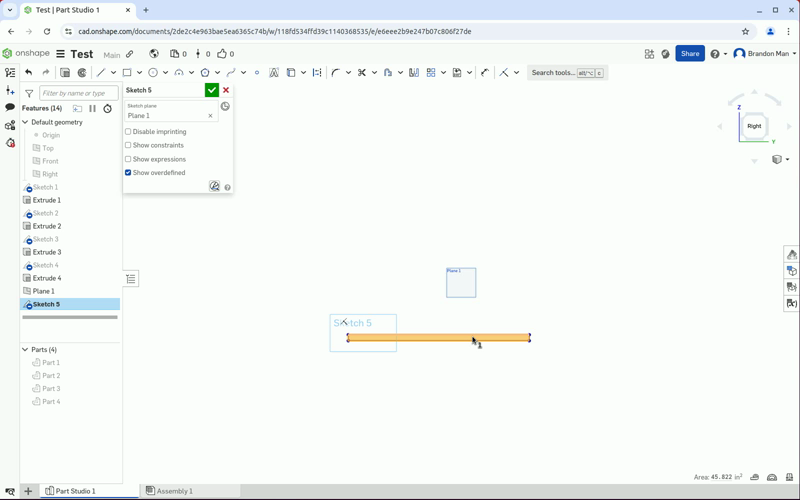
mouse_move(73, 352)
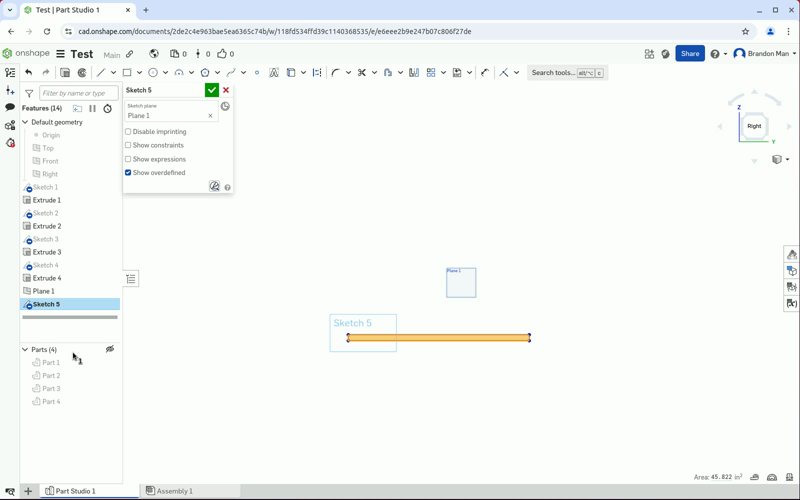
key(shift+y)
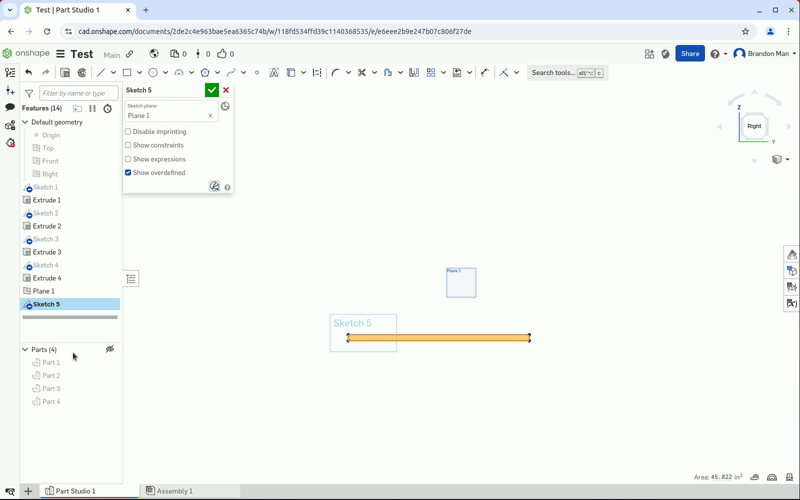
key(shift+e)
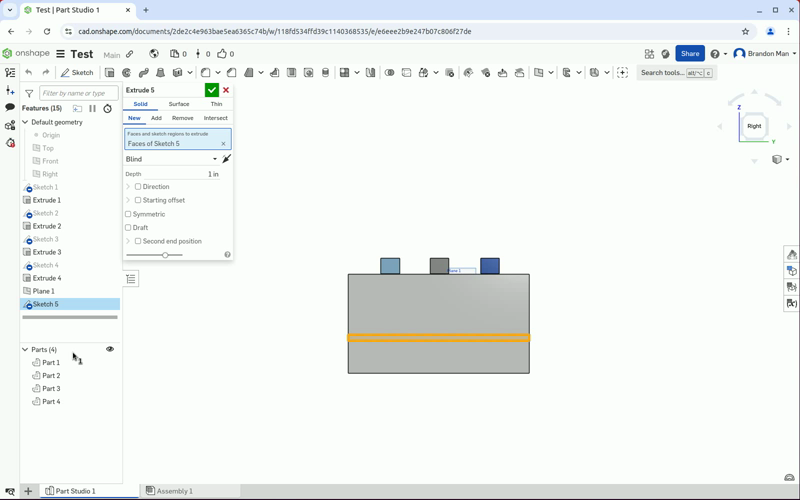
mouse_move(143, 106)
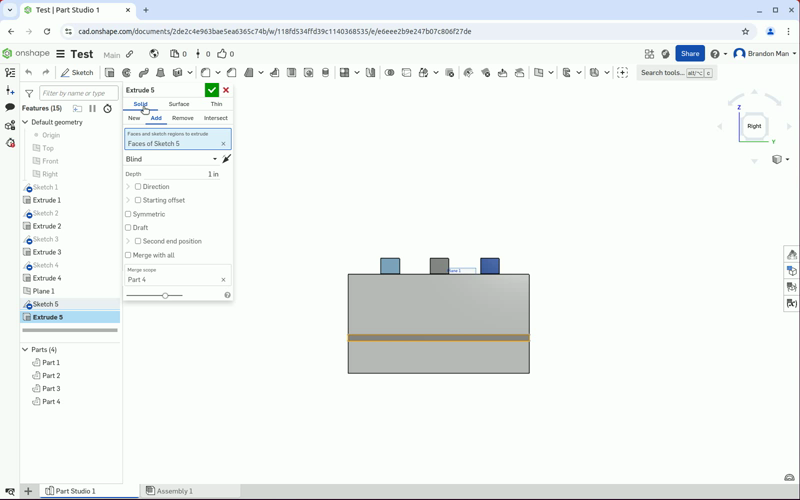
click(143, 106)
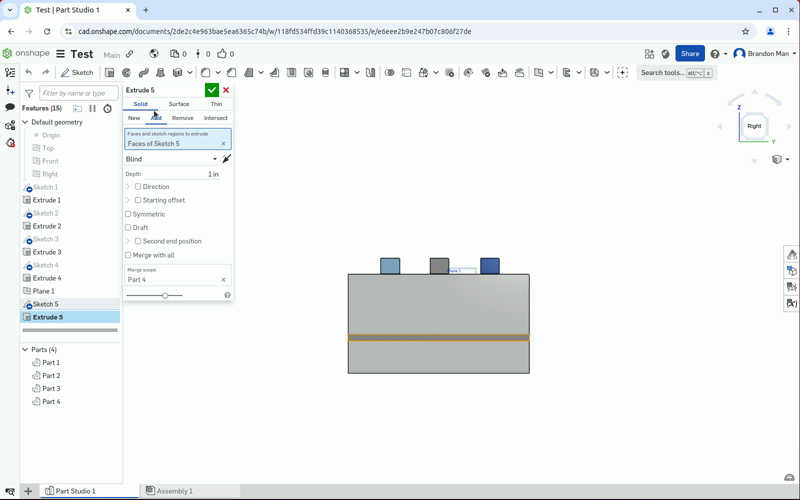
mouse_move(186, 120)
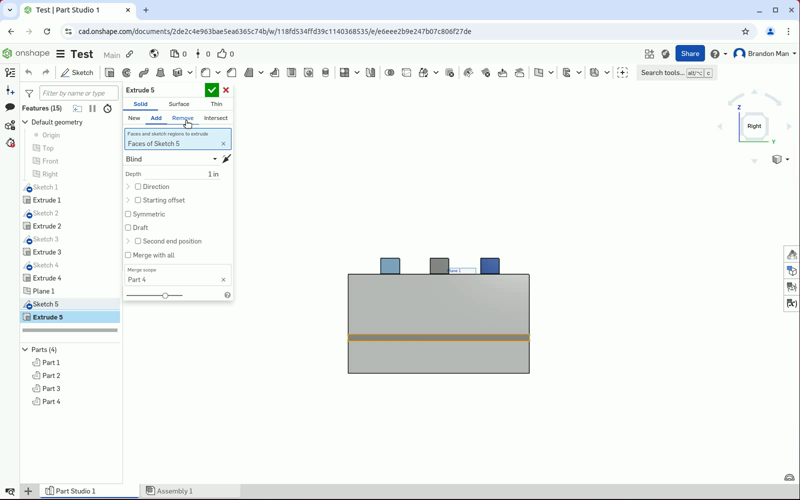
click(186, 120)
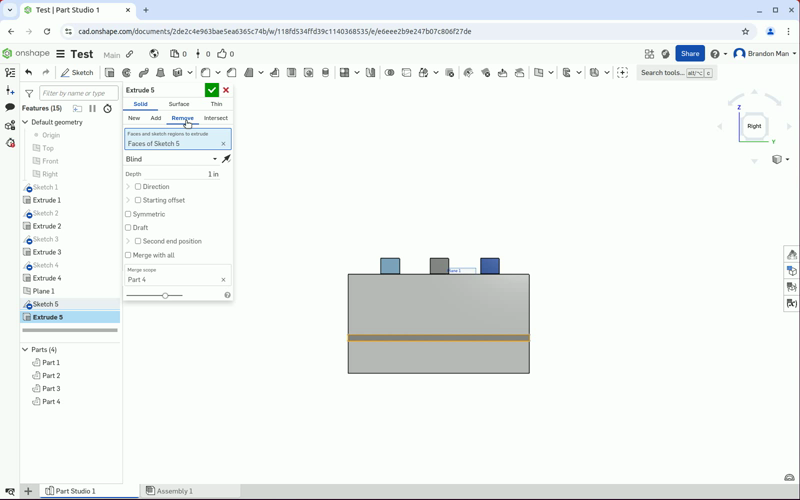
key(tab, 4)
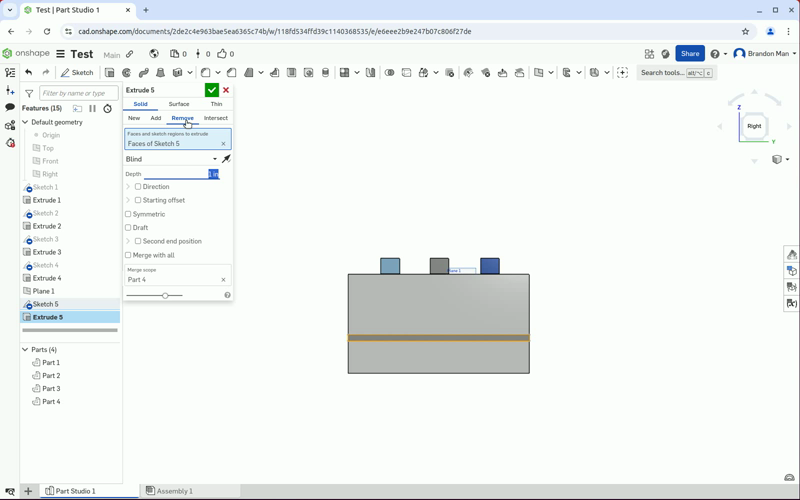
text(0.722)
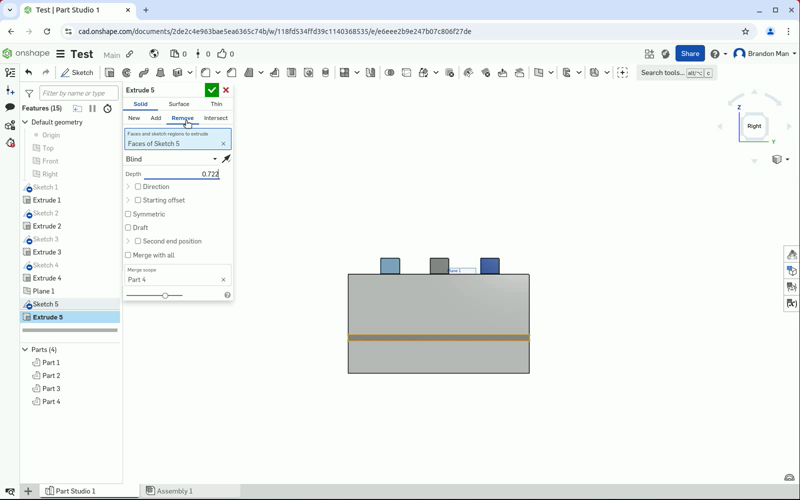
key(tab, 6)
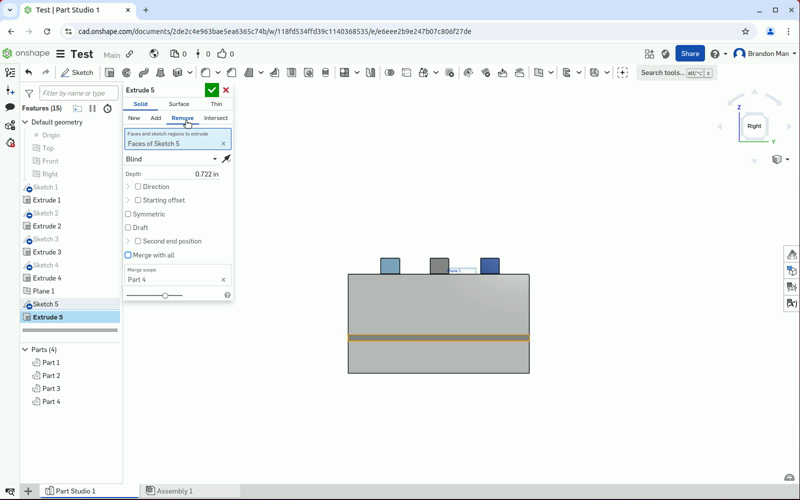
key(space)
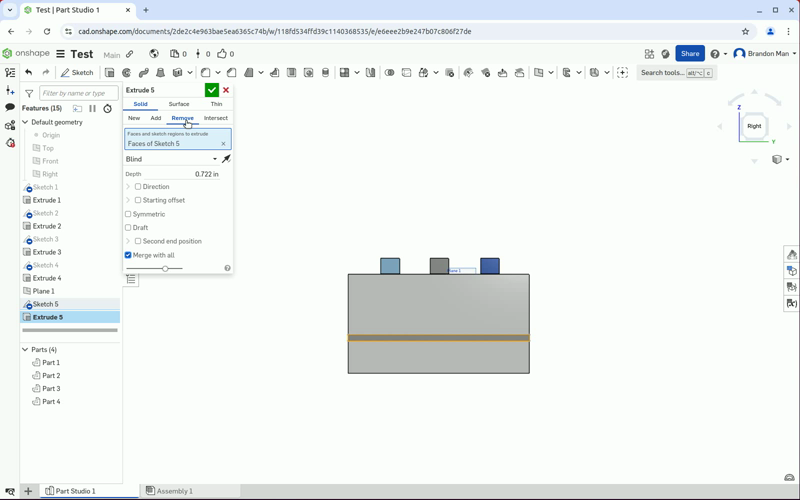
key(enter)
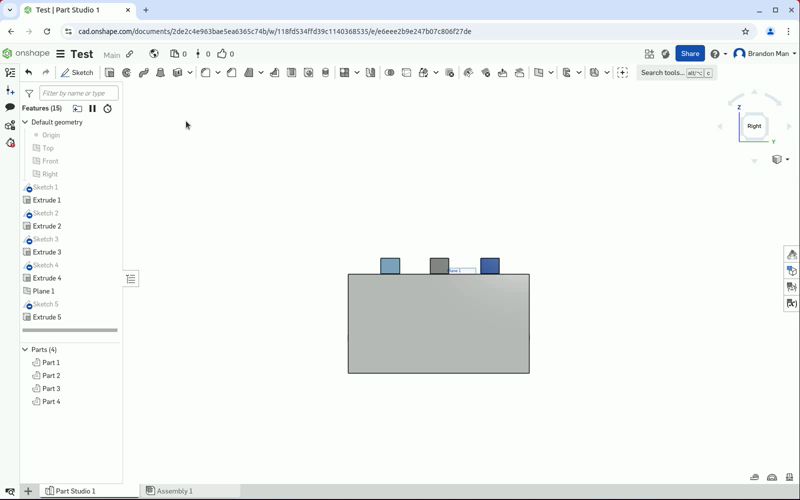
key(shift+h)
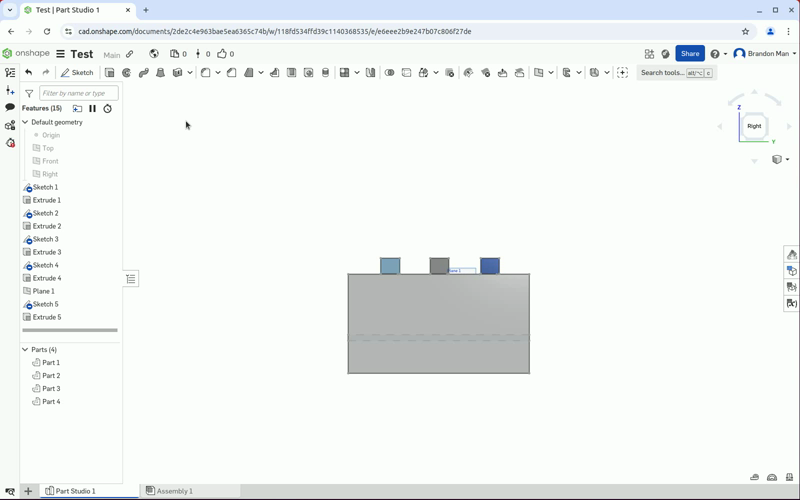
key(shift+h)
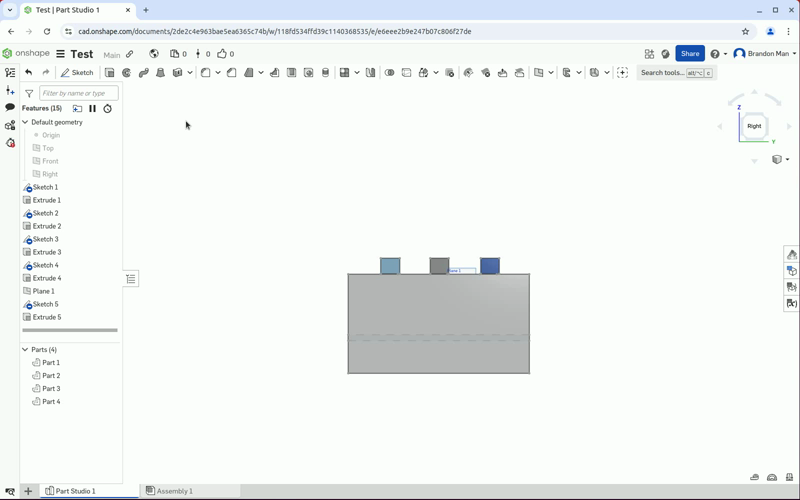
key(shift+7)
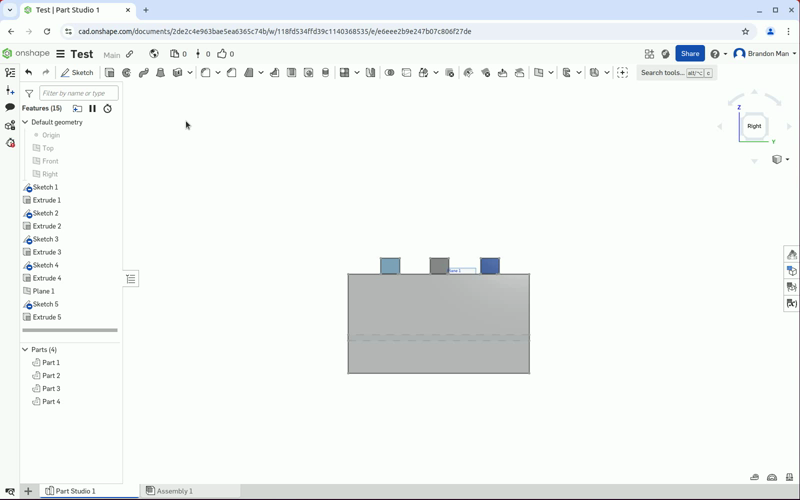
key(right, 2)
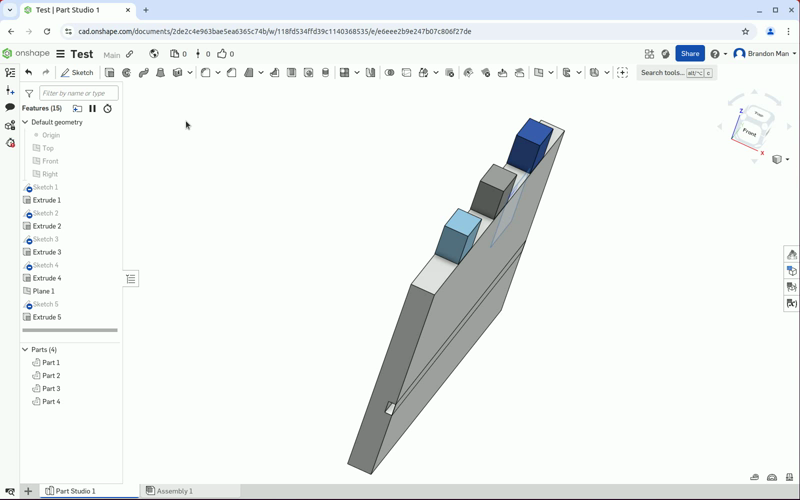
key(down, 2)
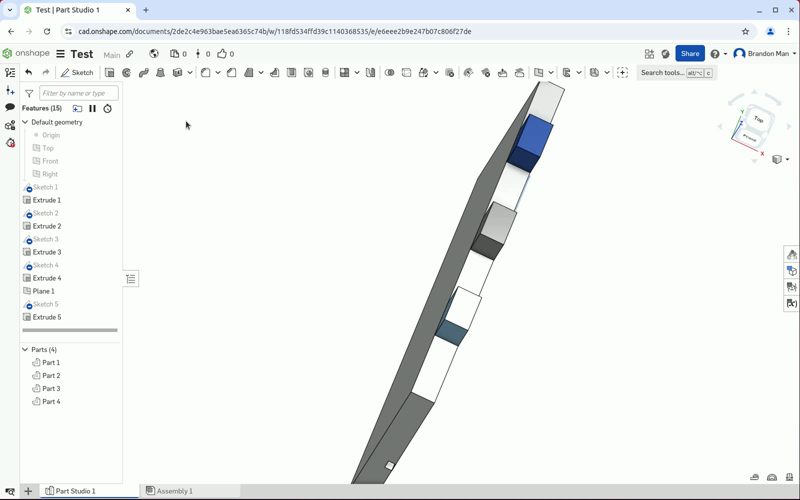
key(up, 2)
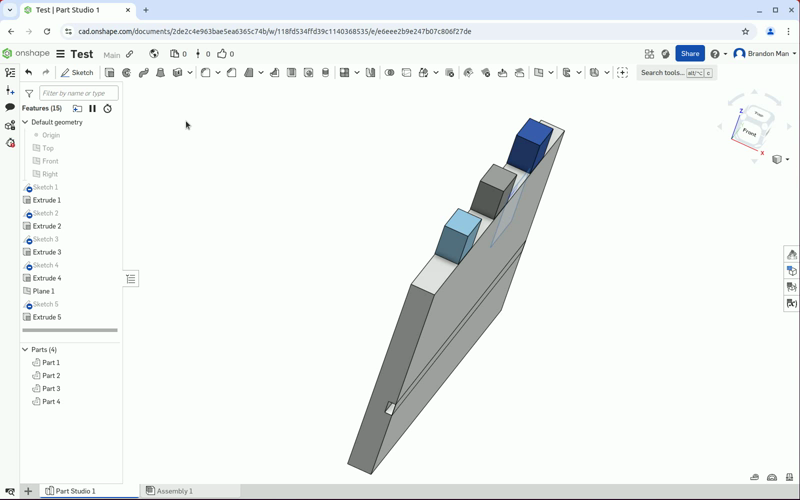
key(left, 2)
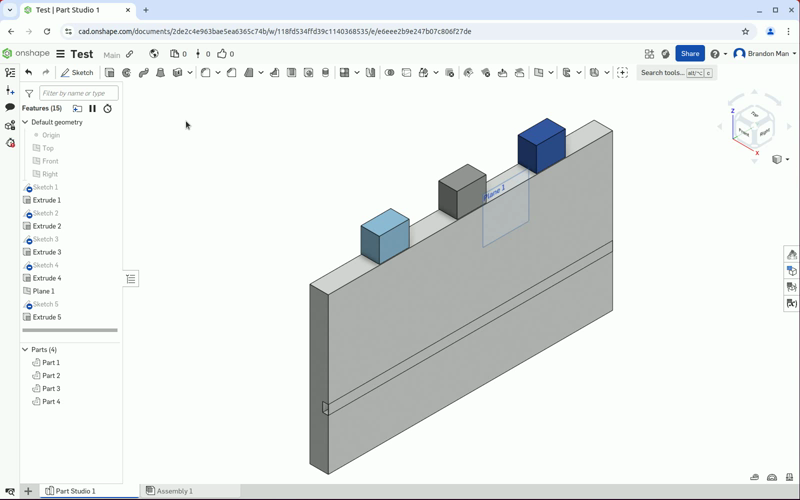
mouse_move(73, 189)
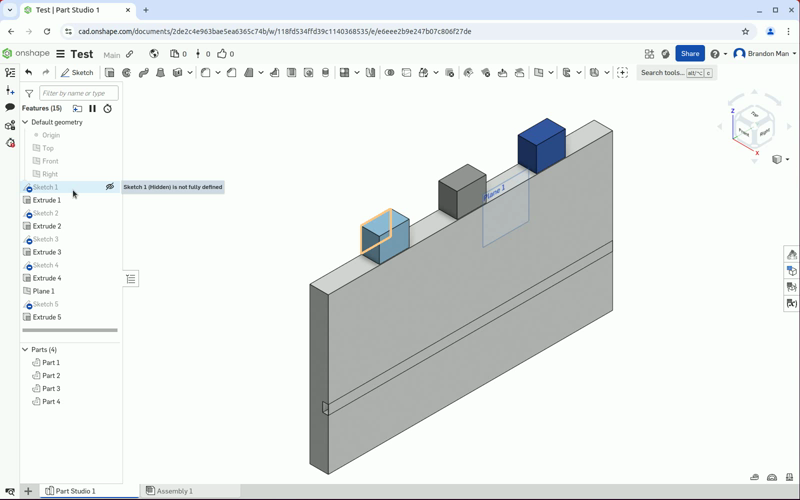
click(73, 189)